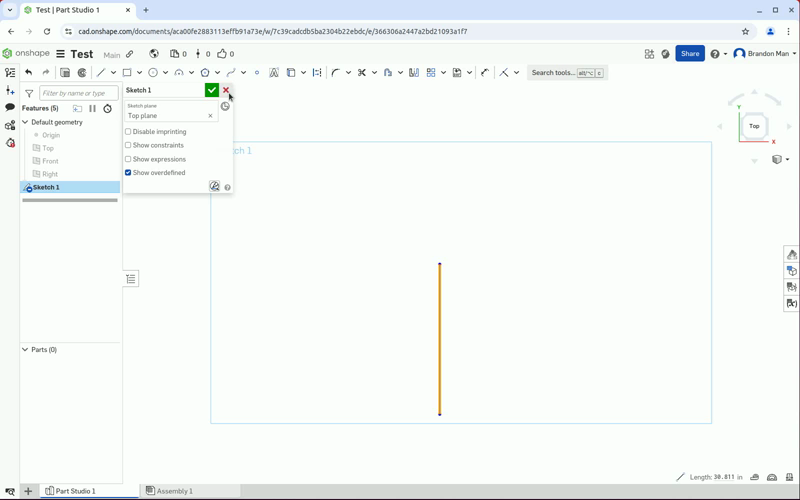
key(shift+h)
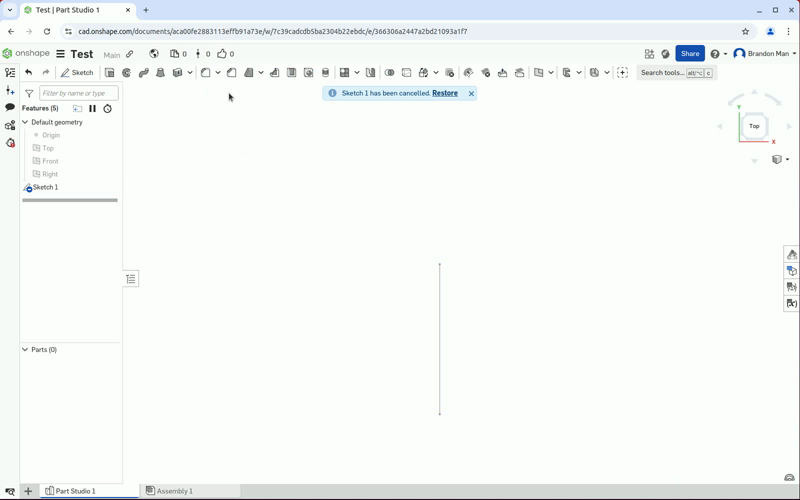
key(shift+s)
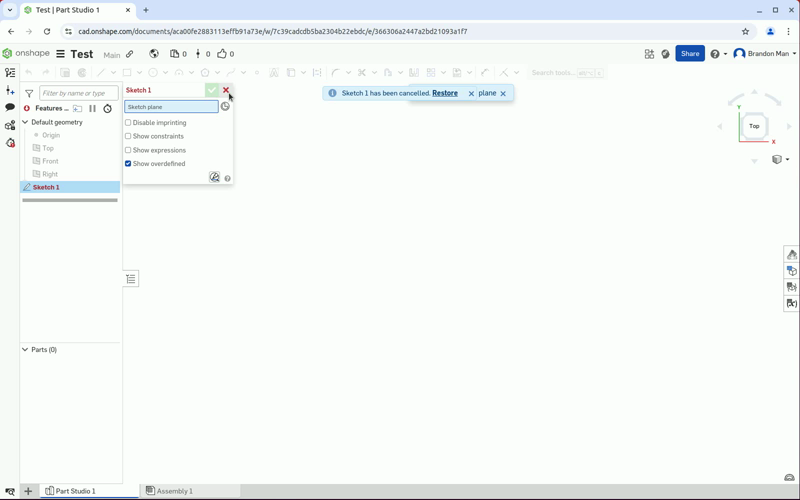
mouse_move(73, 150)
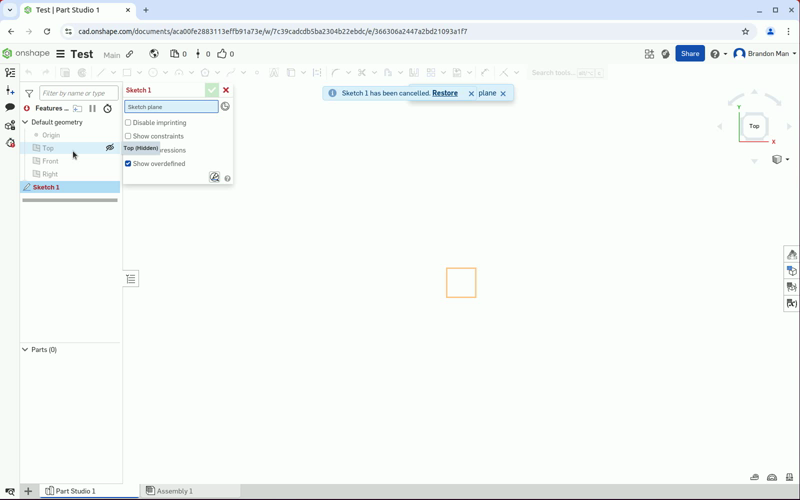
click(73, 150)
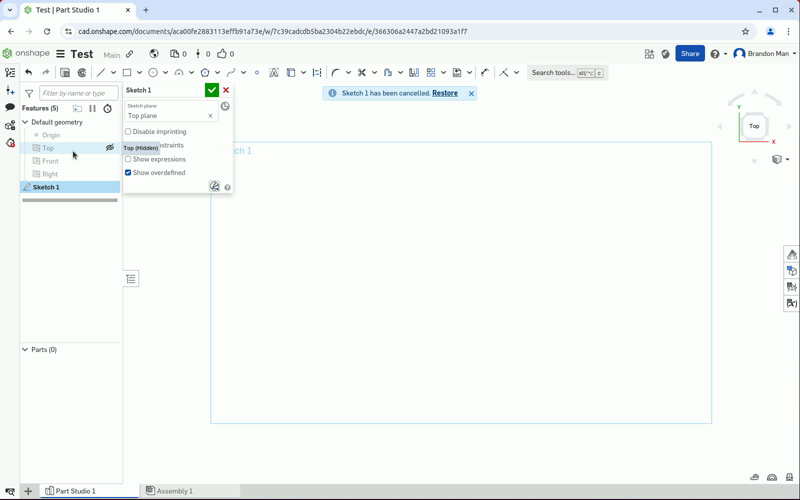
mouse_move(73, 352)
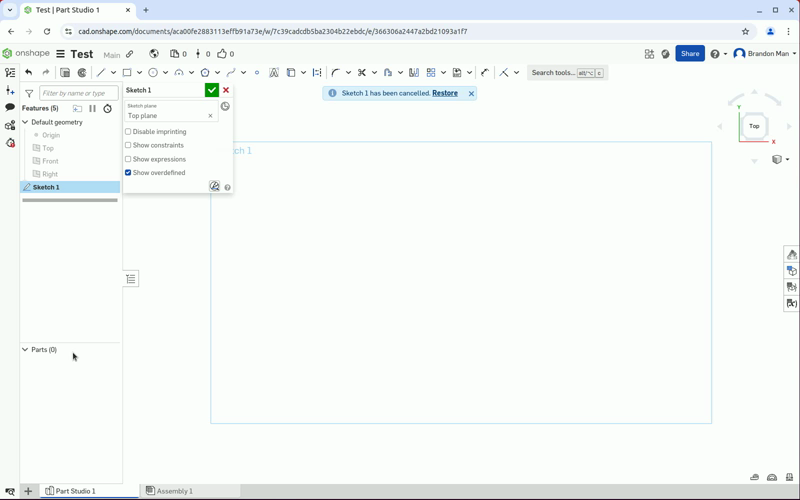
key(y)
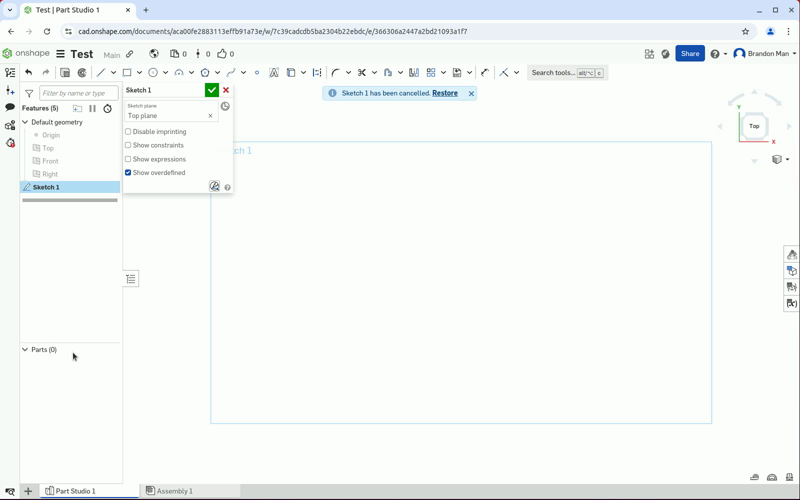
key(l)
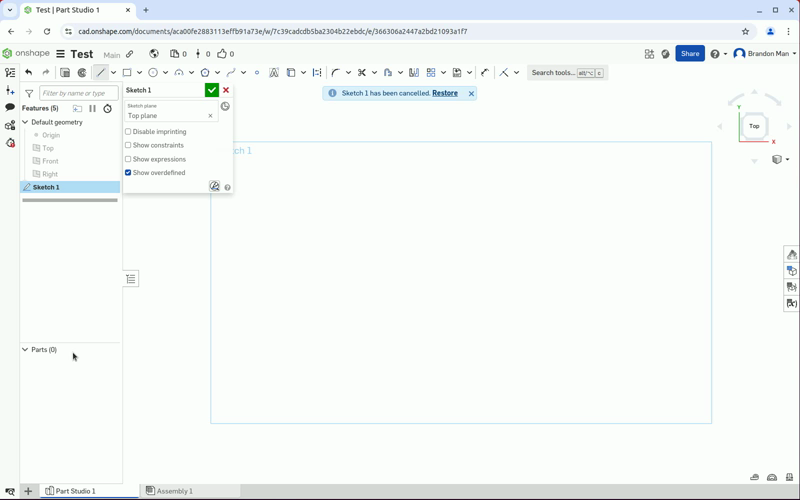
key_down(shift)
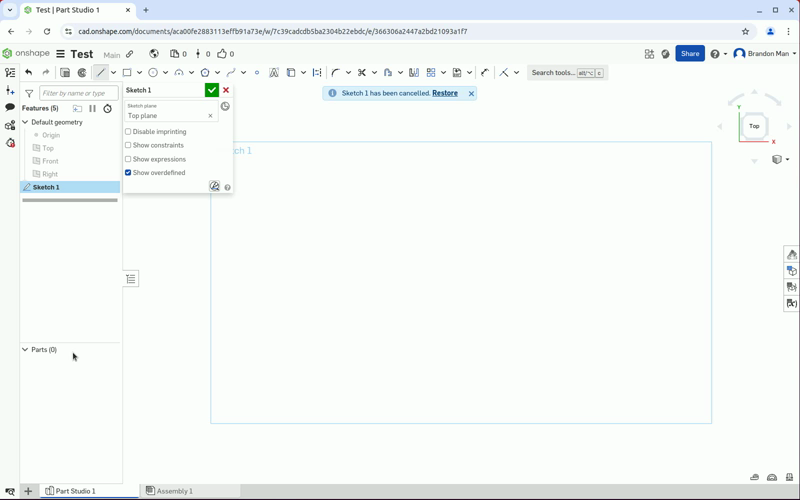
mouse_move(348, 337)
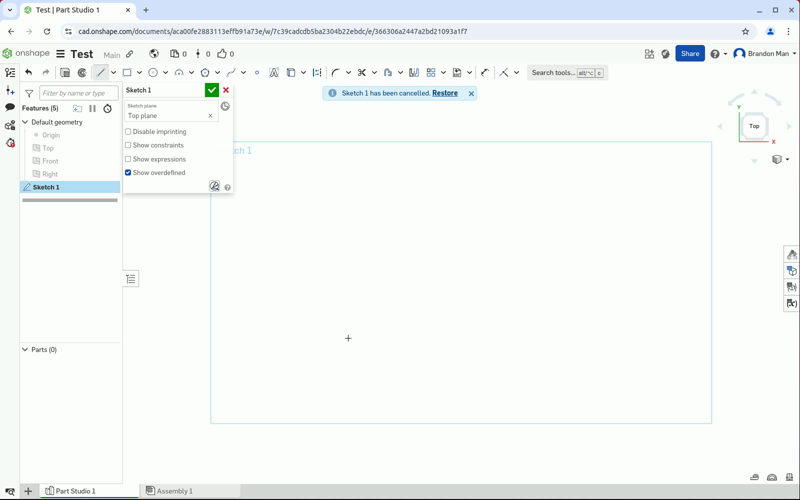
click(348, 337)
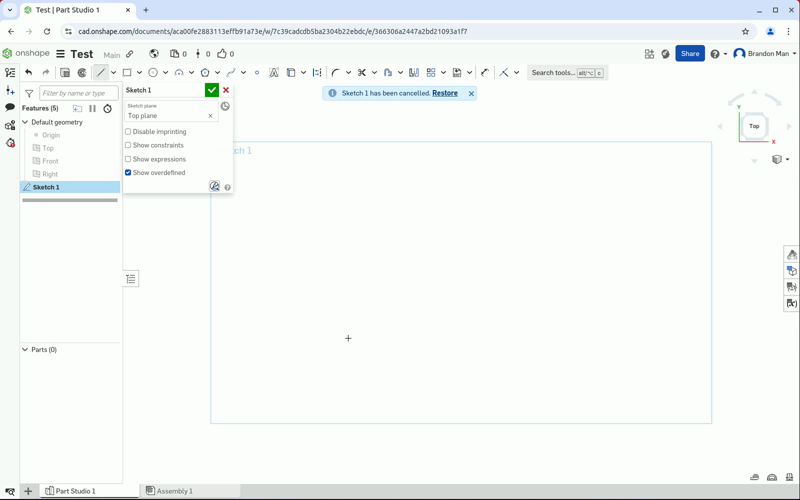
key_up(shift)
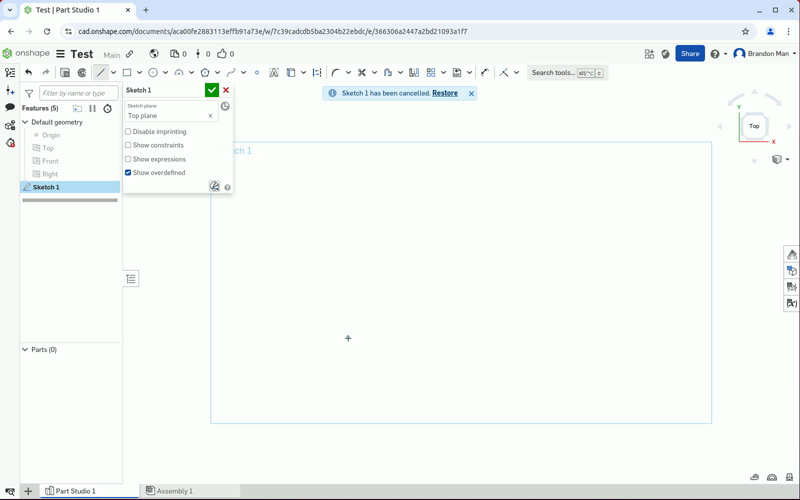
key_down(shift)
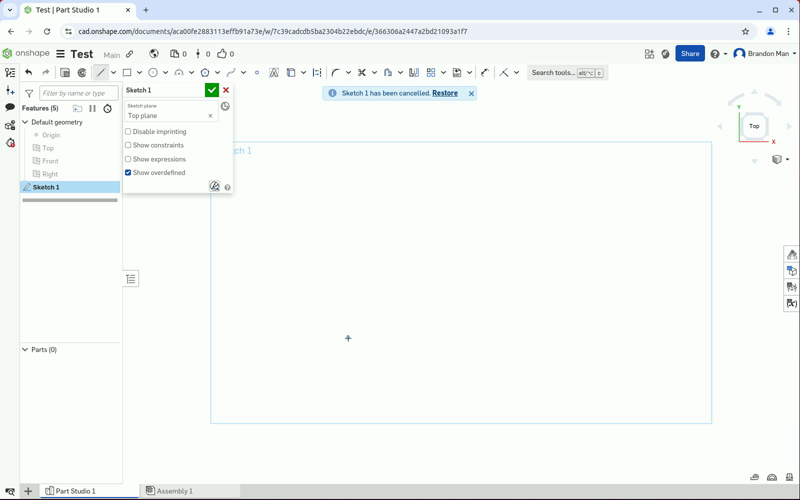
mouse_move(572, 337)
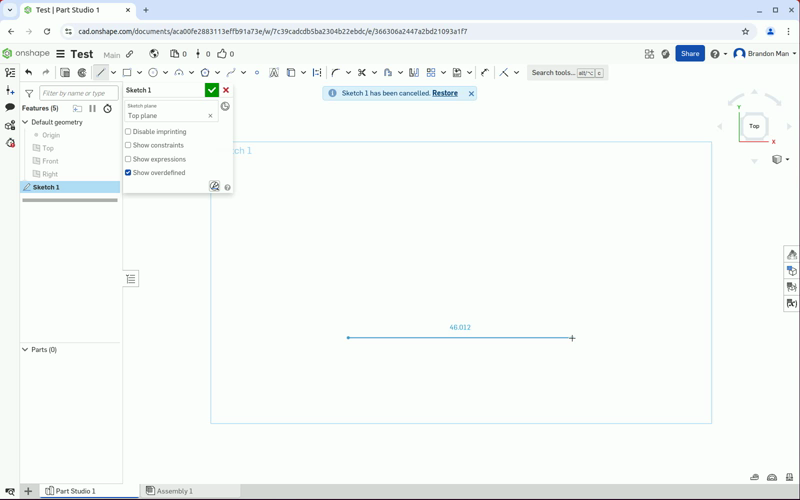
click(572, 337)
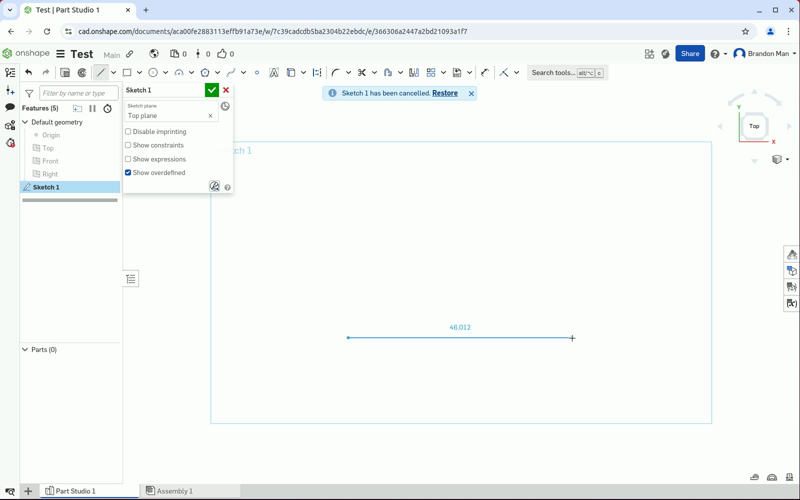
key_up(shift)
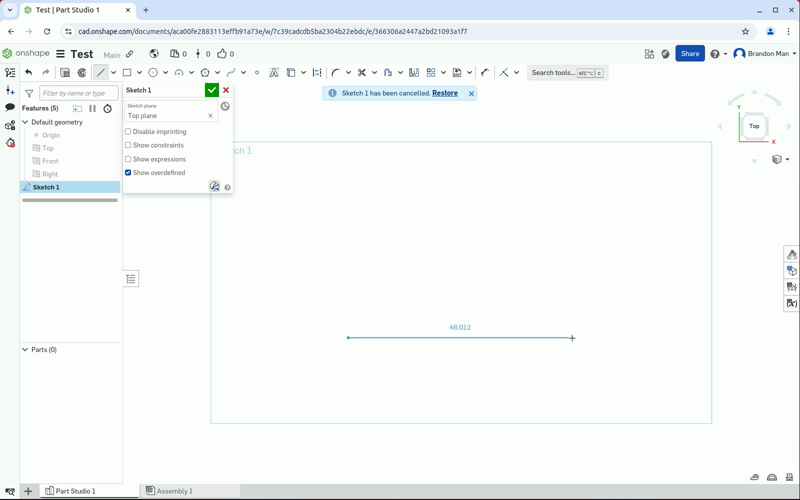
key_down(shift)
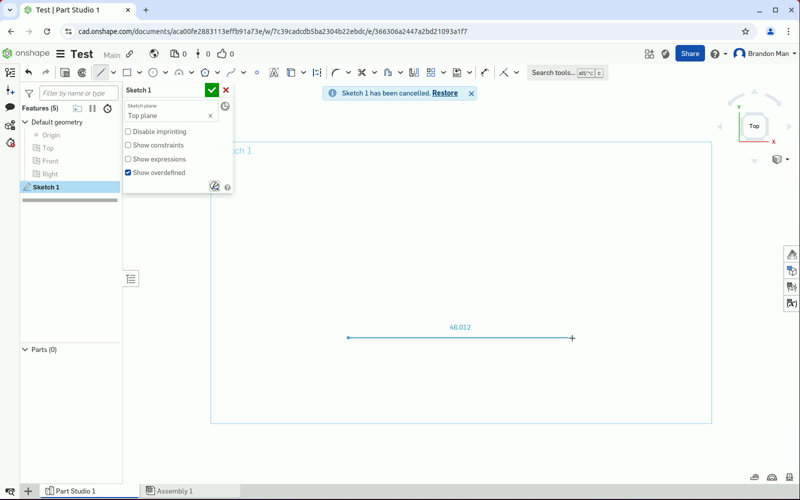
mouse_move(572, 227)
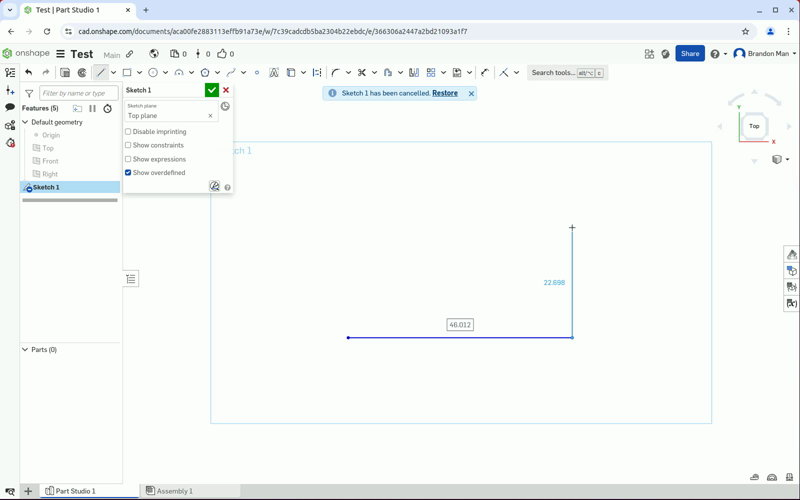
click(572, 227)
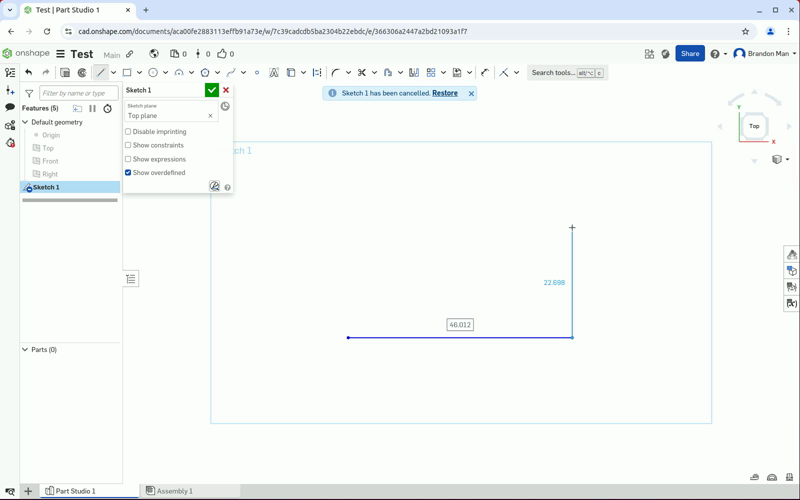
key_up(shift)
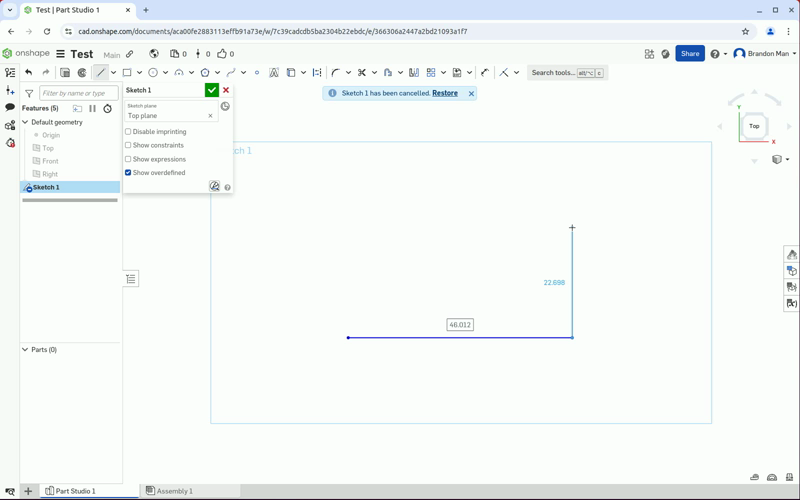
key_down(shift)
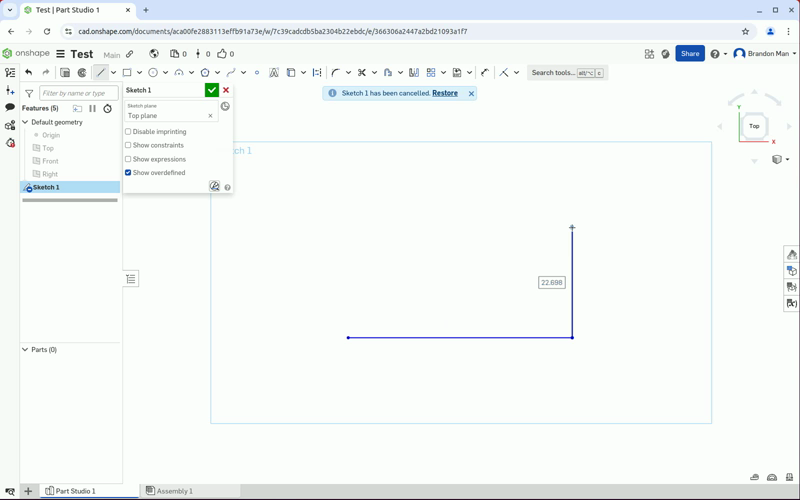
mouse_move(348, 227)
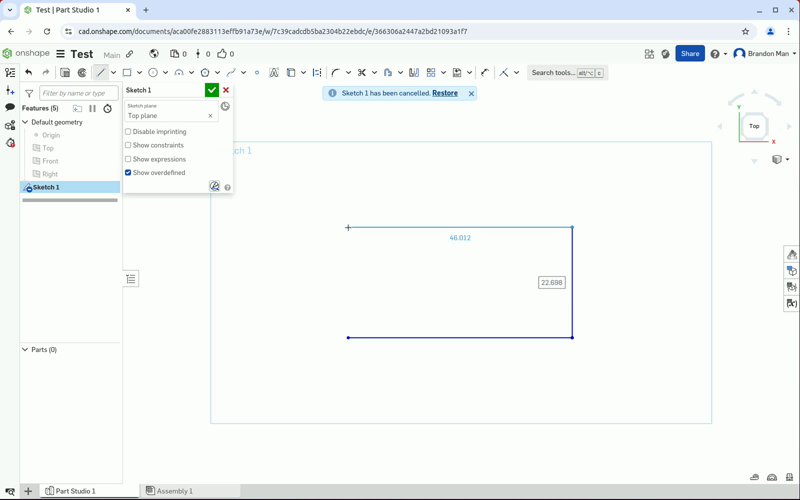
click(348, 227)
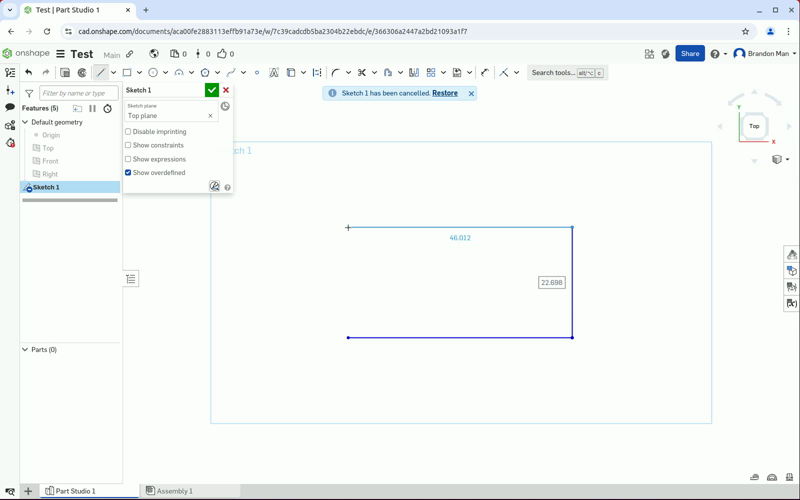
key_up(shift)
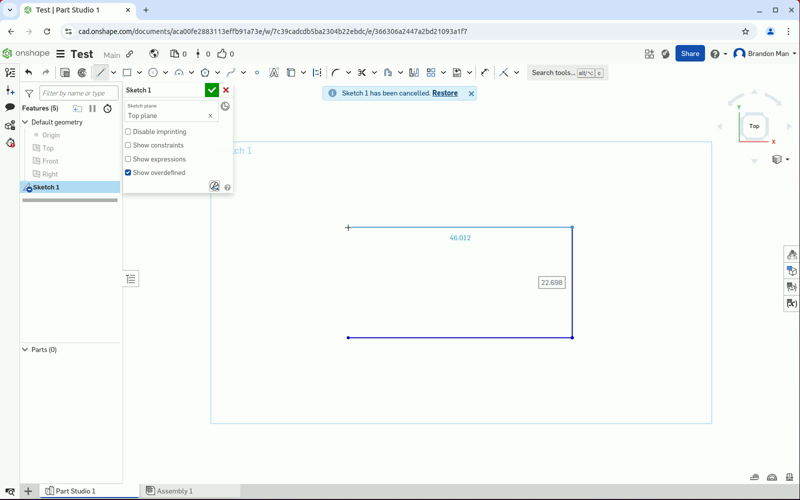
key_down(shift)
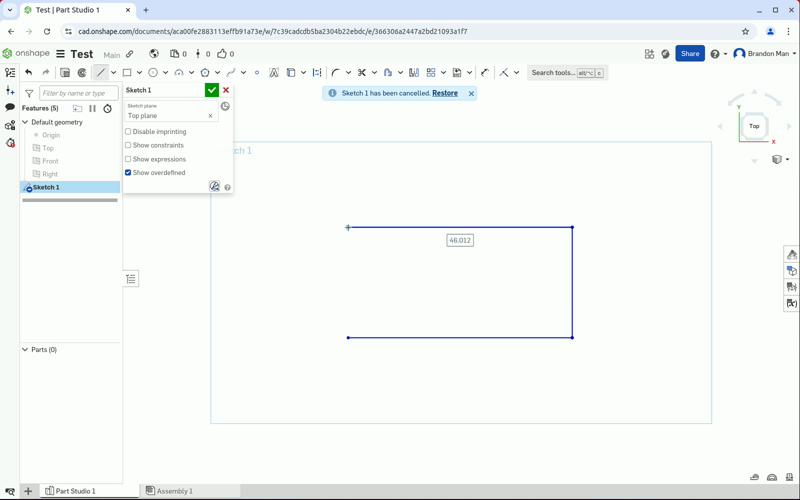
mouse_move(348, 337)
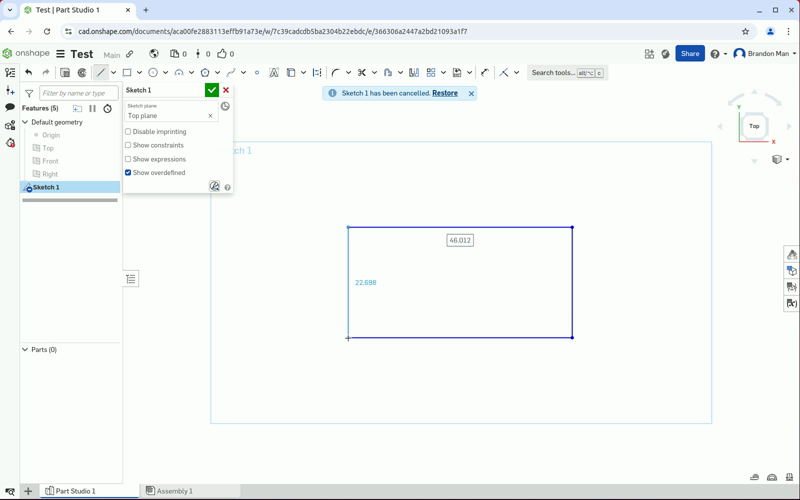
key_up(shift)
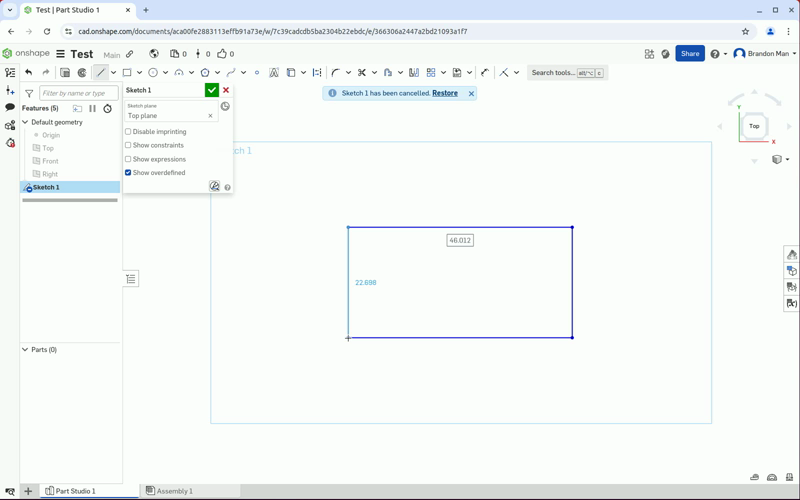
click(348, 337)
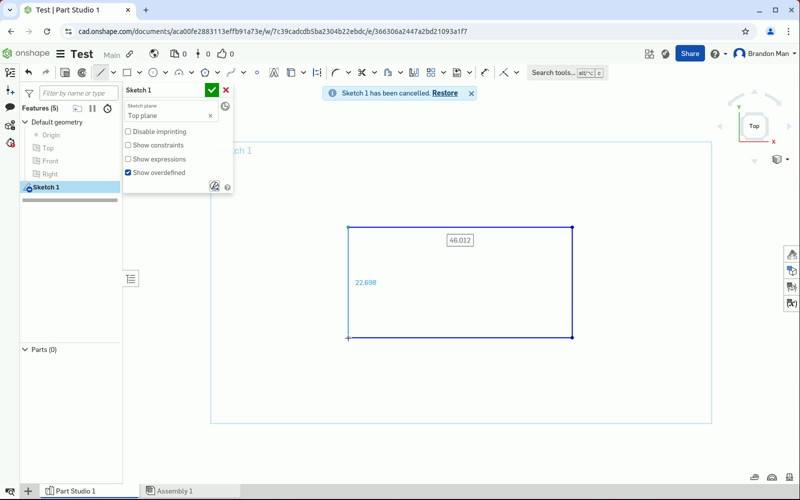
key(esc)
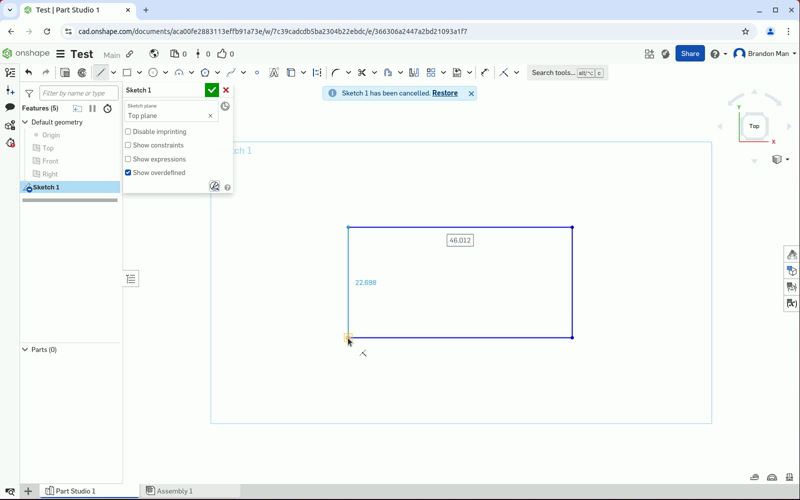
mouse_move(492, 301)
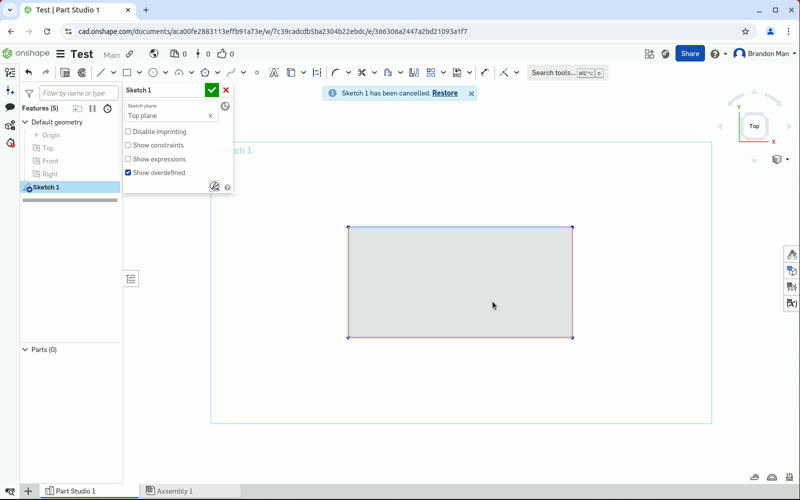
click(492, 301)
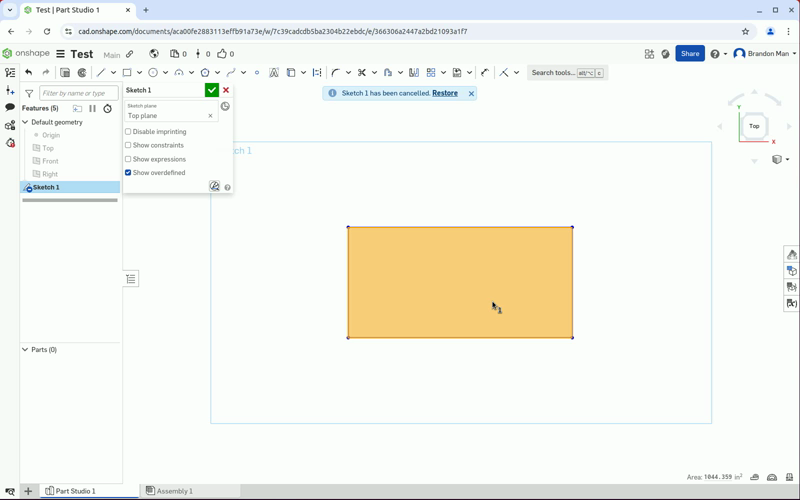
mouse_move(73, 352)
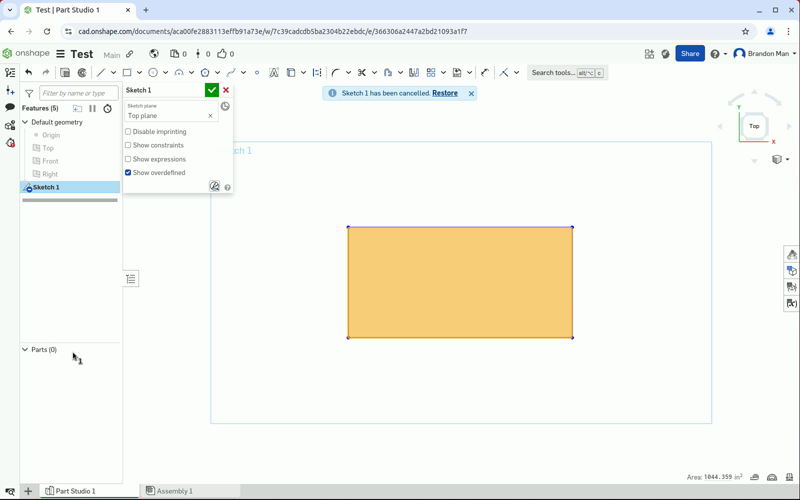
key(shift+y)
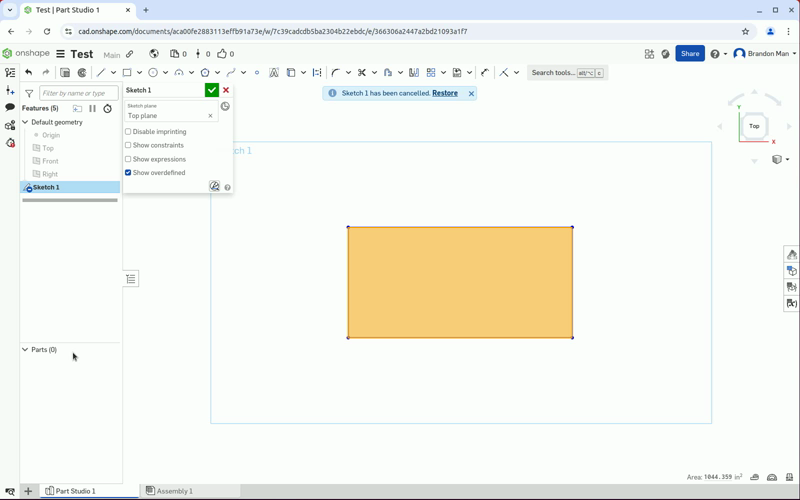
key(shift+e)
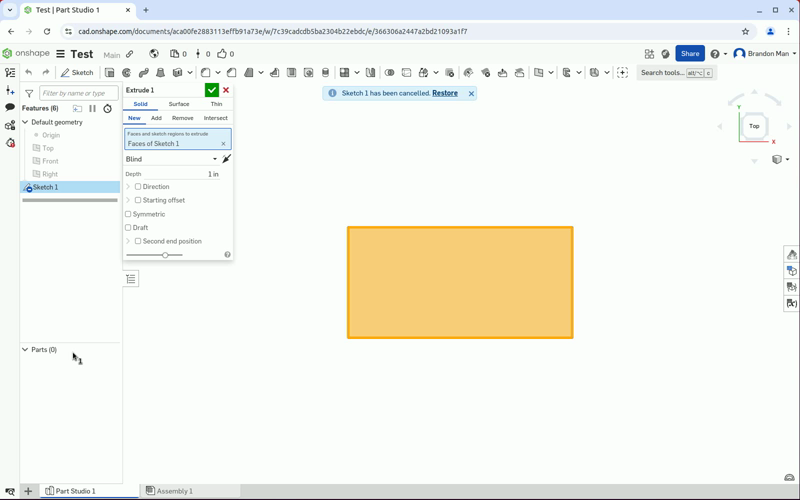
mouse_move(143, 106)
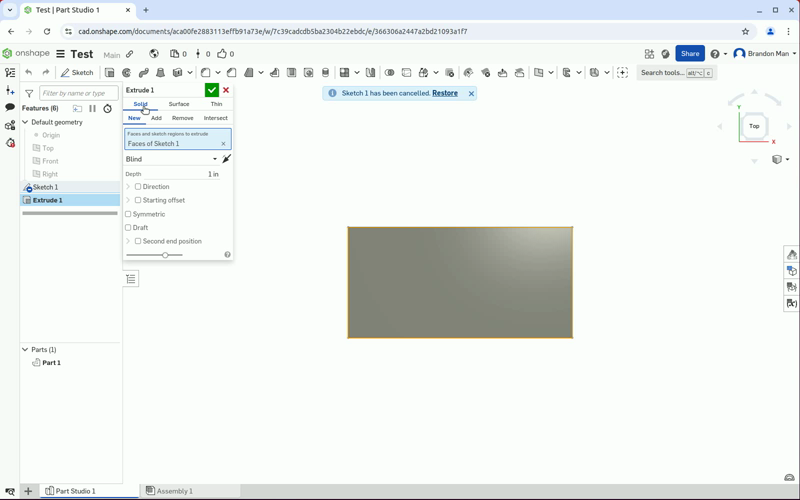
click(143, 106)
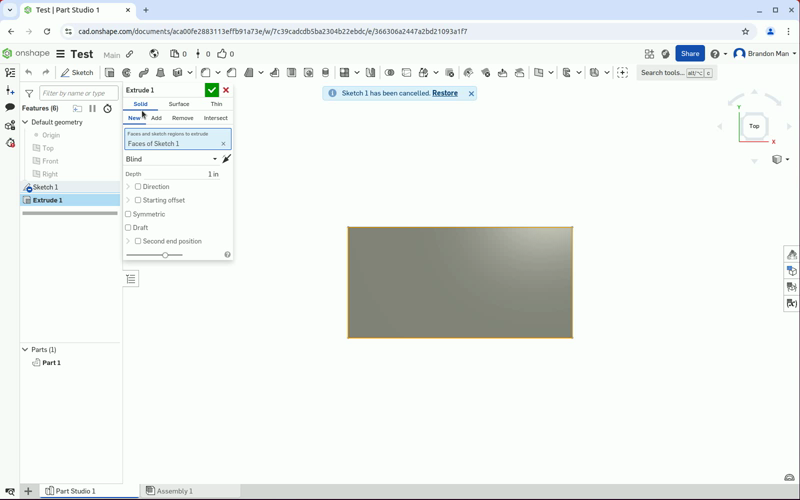
mouse_move(137, 120)
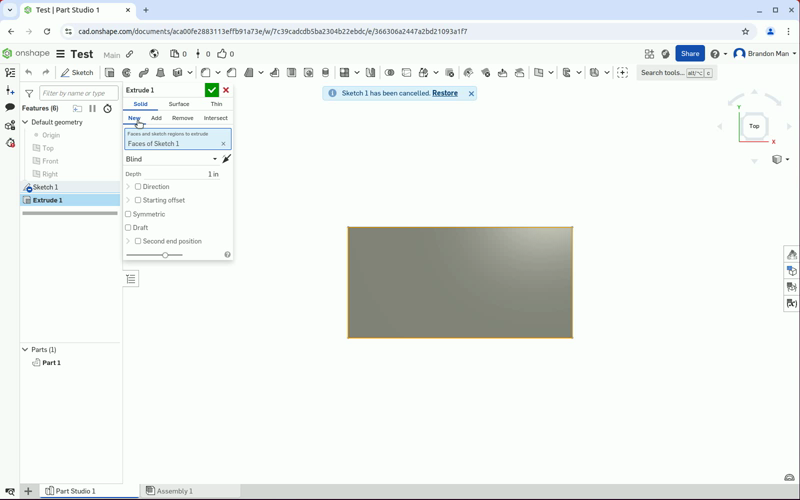
click(137, 120)
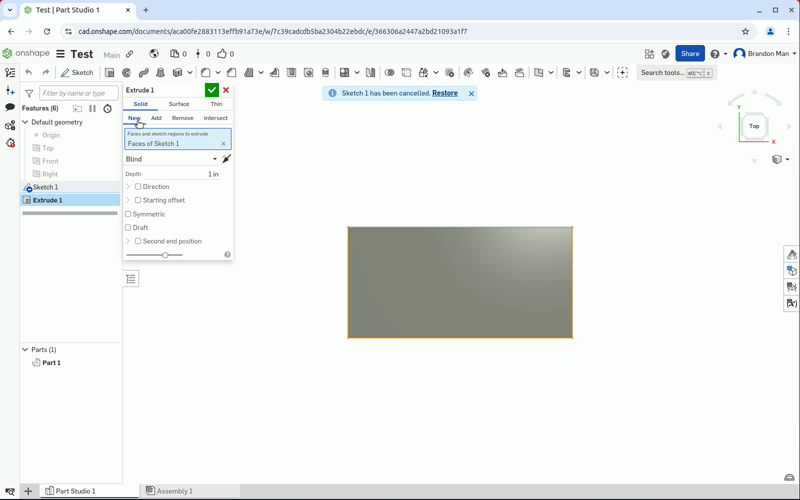
key(tab, 4)
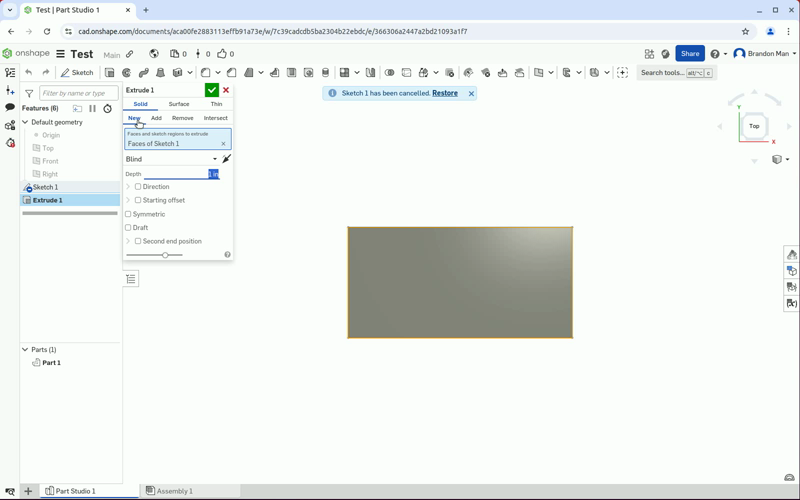
text(0.722)
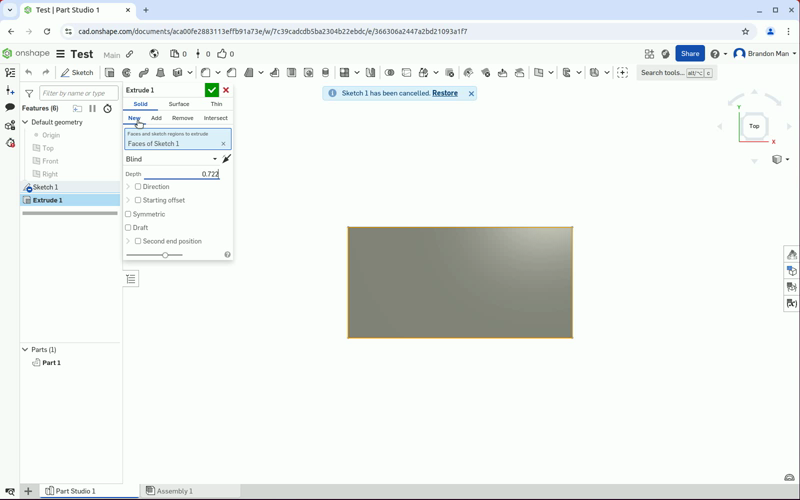
key(enter)
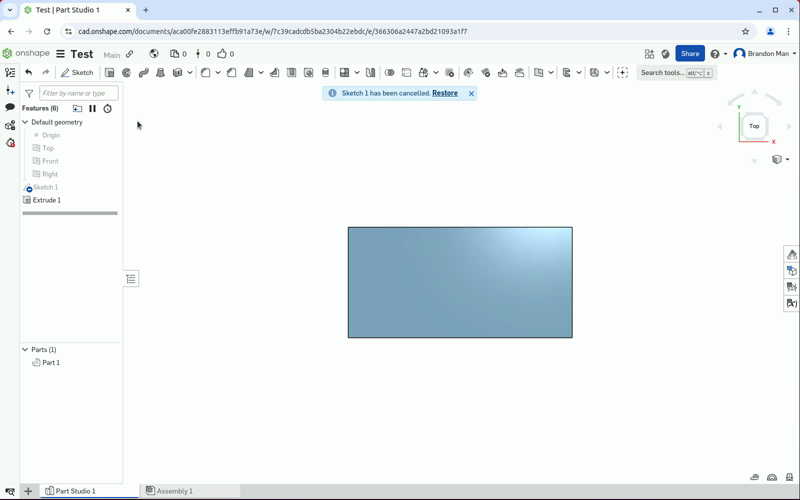
key(shift+h)
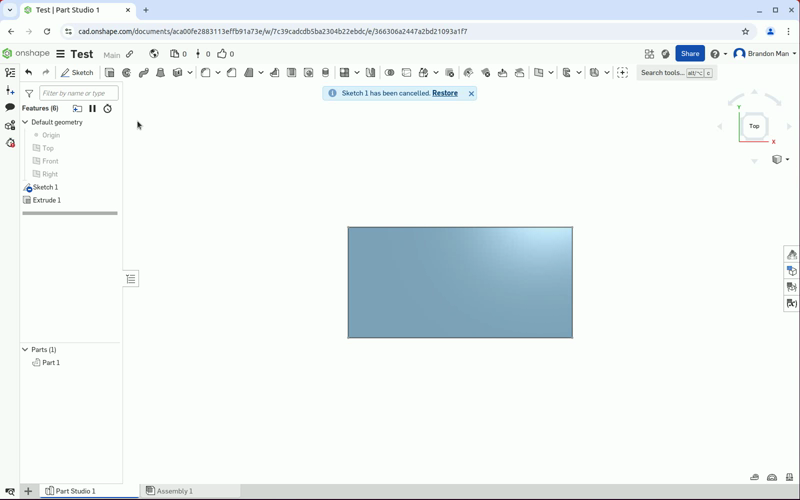
key(shift+h)
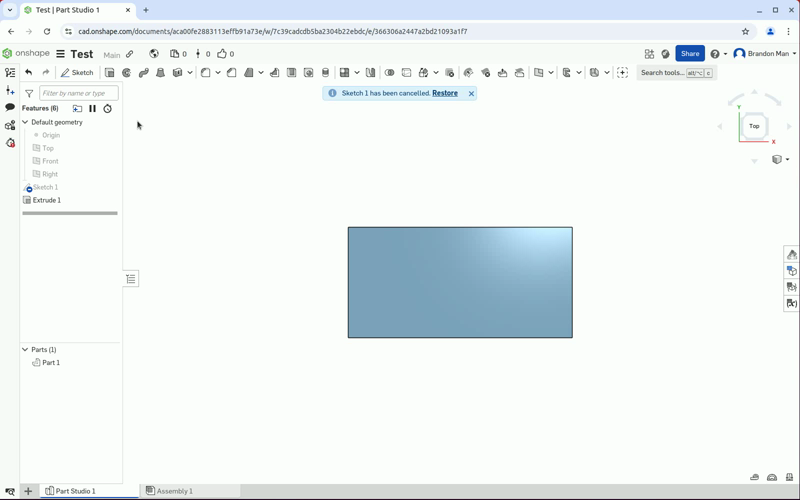
mouse_move(73, 189)
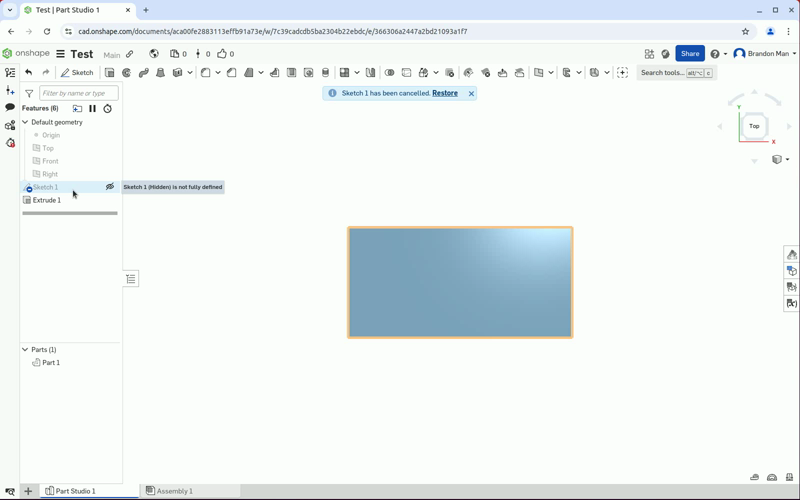
click(73, 189)
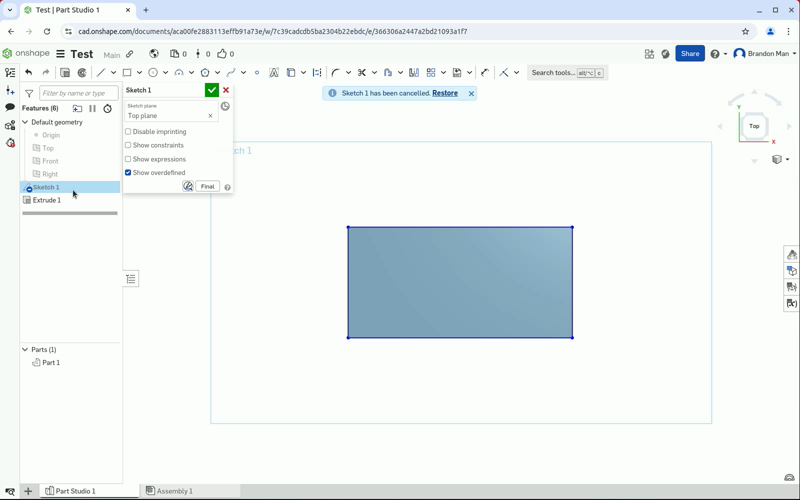
mouse_move(229, 92)
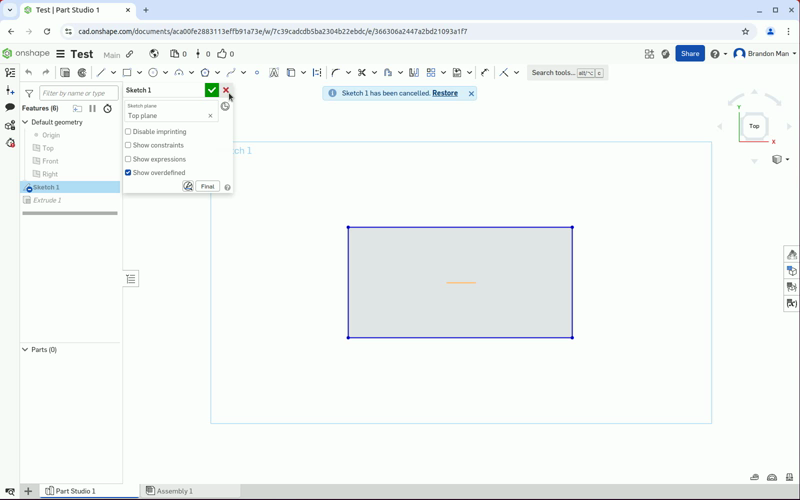
click(229, 92)
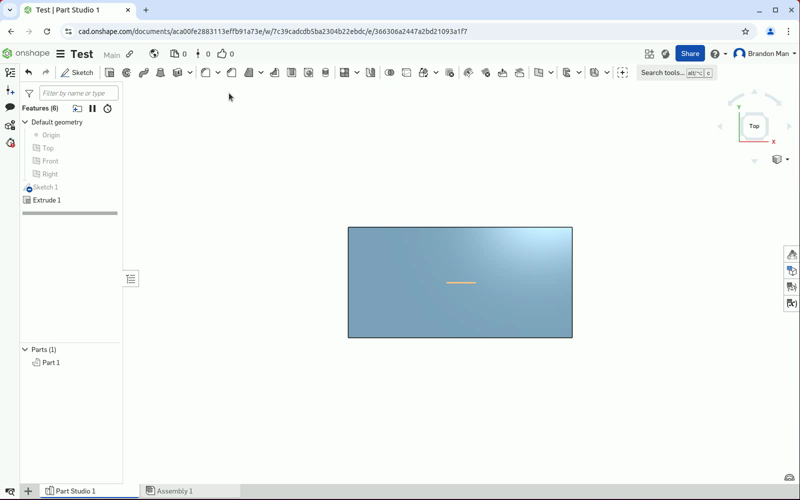
mouse_move(541, 75)
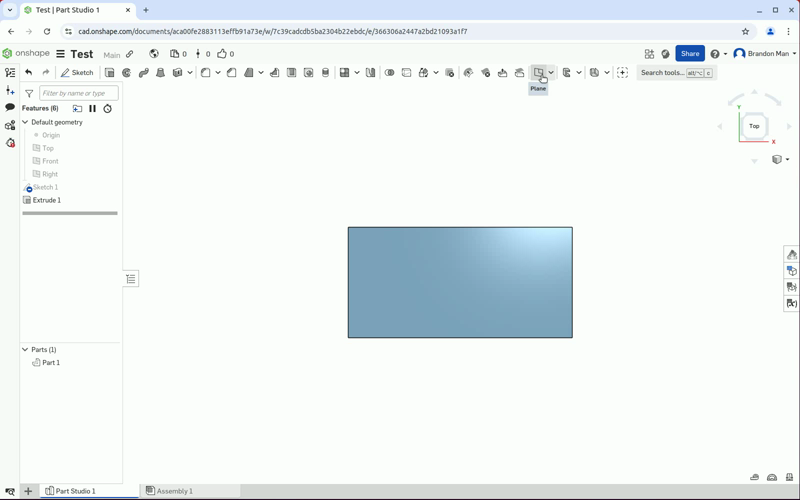
click(541, 75)
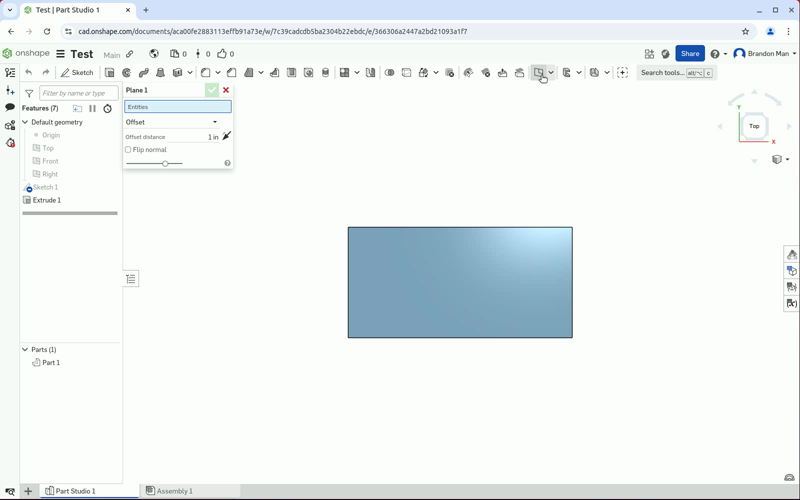
mouse_move(73, 150)
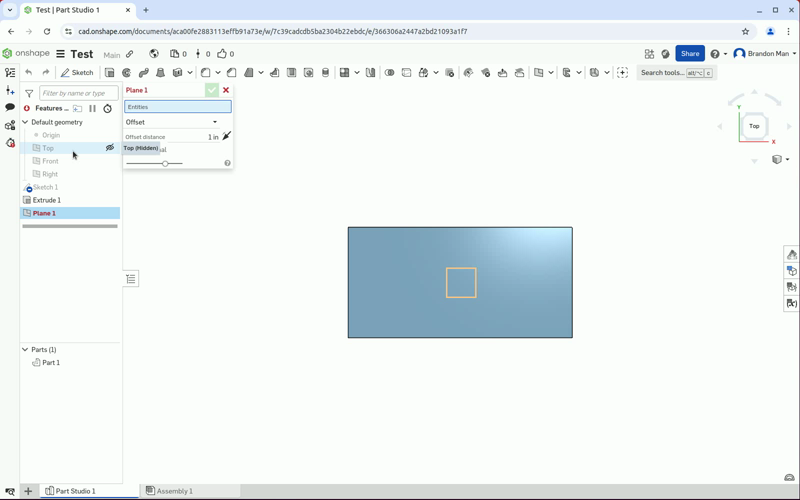
click(73, 150)
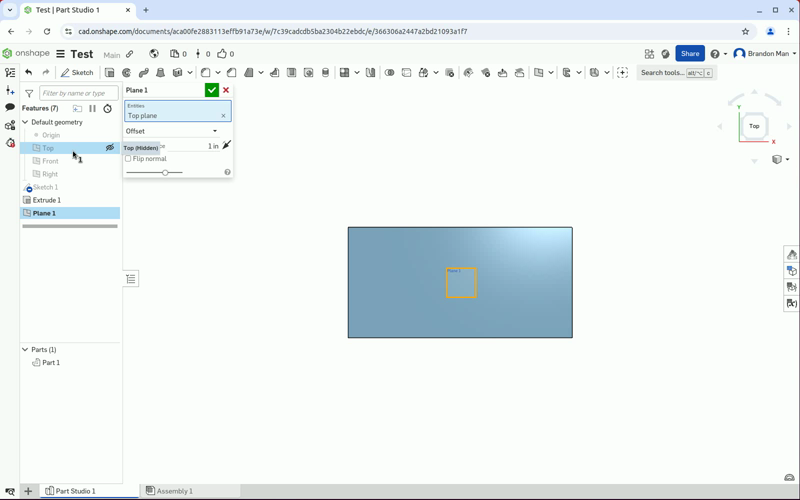
key(tab, 2)
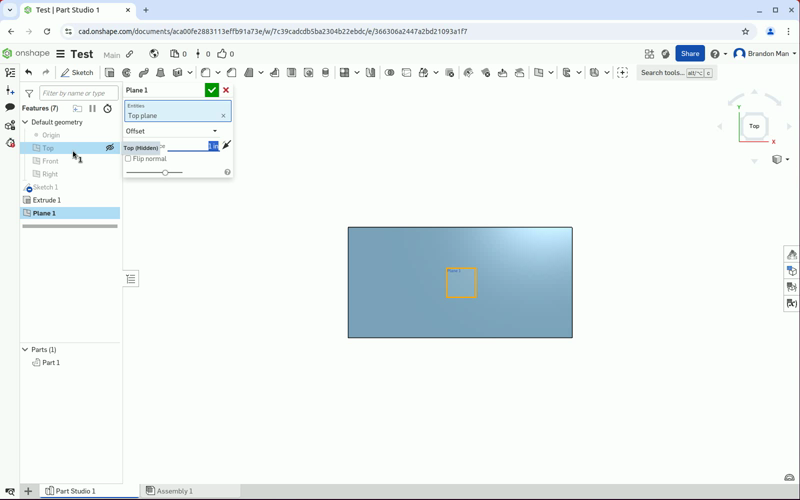
text(0.709)
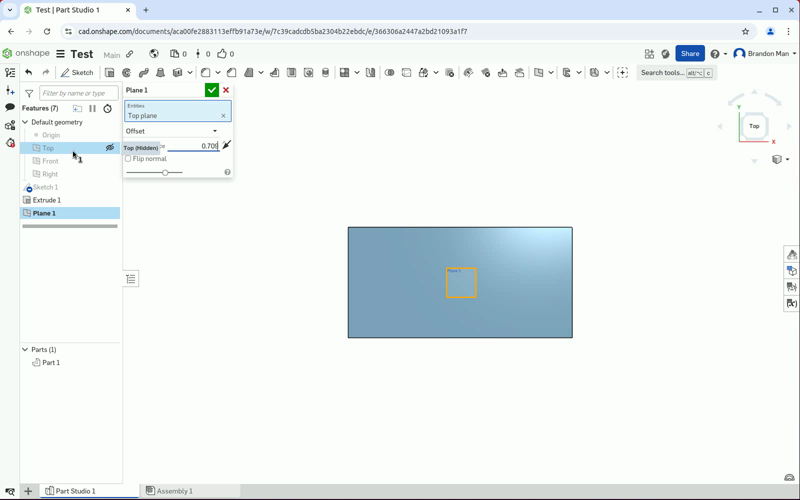
key(enter, 2)
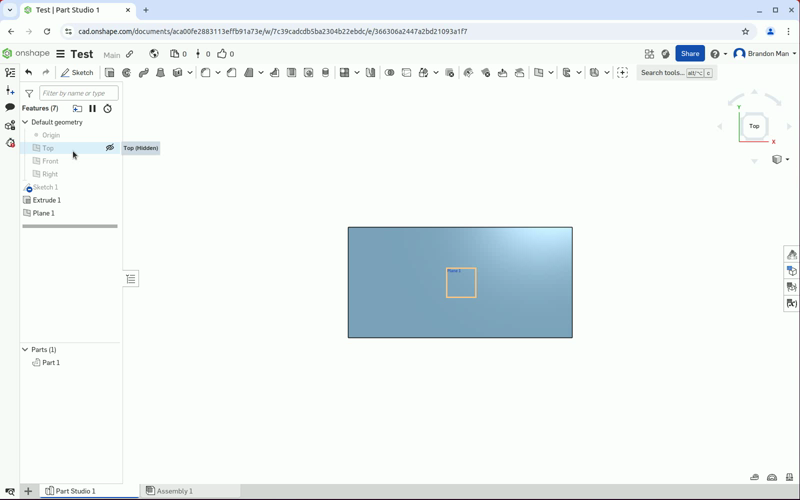
key(shift+s)
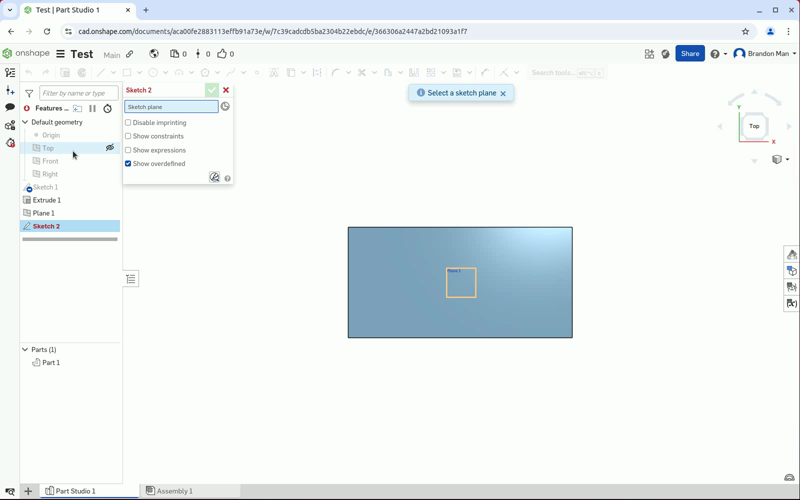
mouse_move(73, 215)
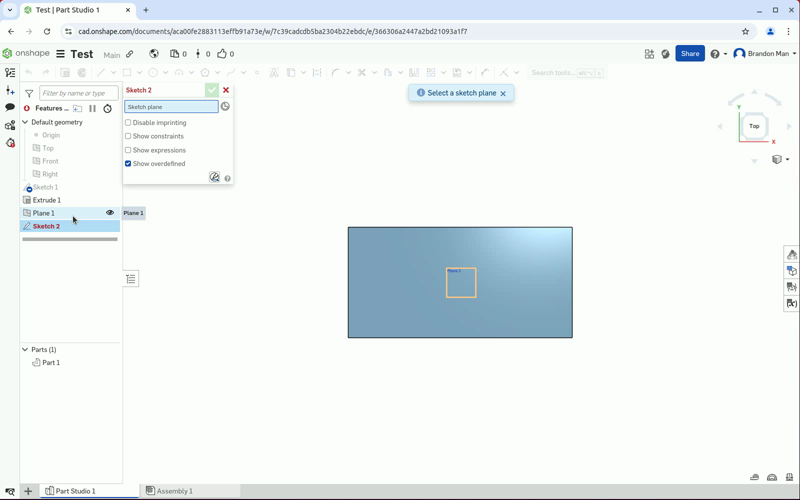
click(73, 215)
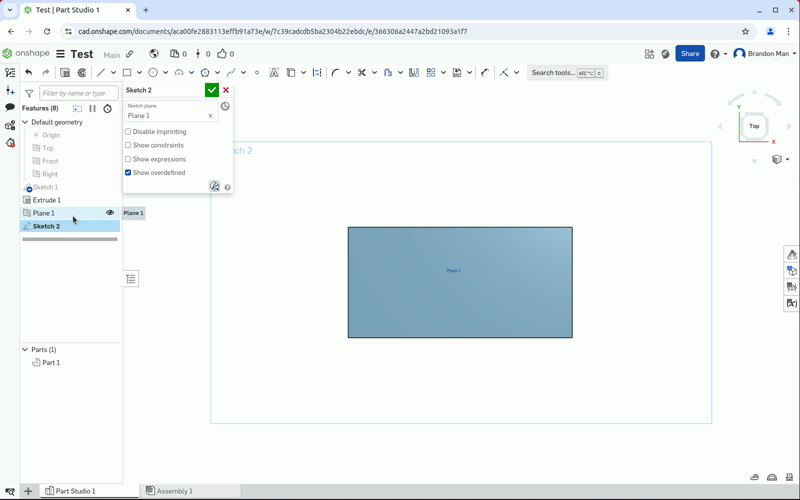
mouse_move(73, 352)
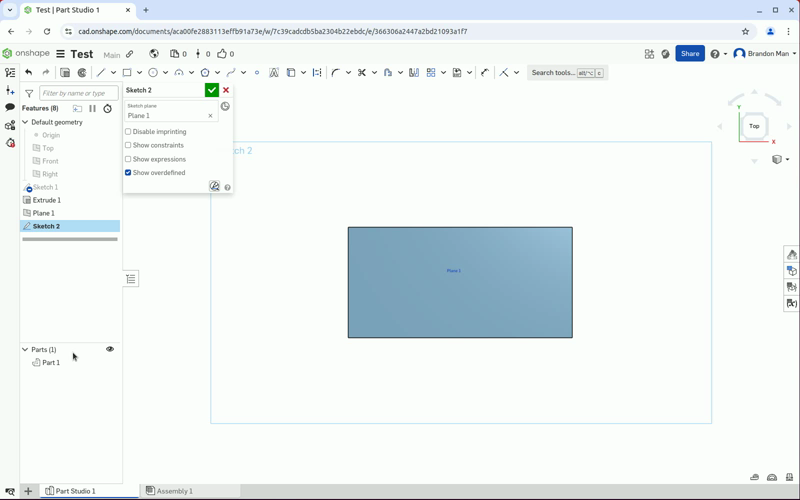
key(y)
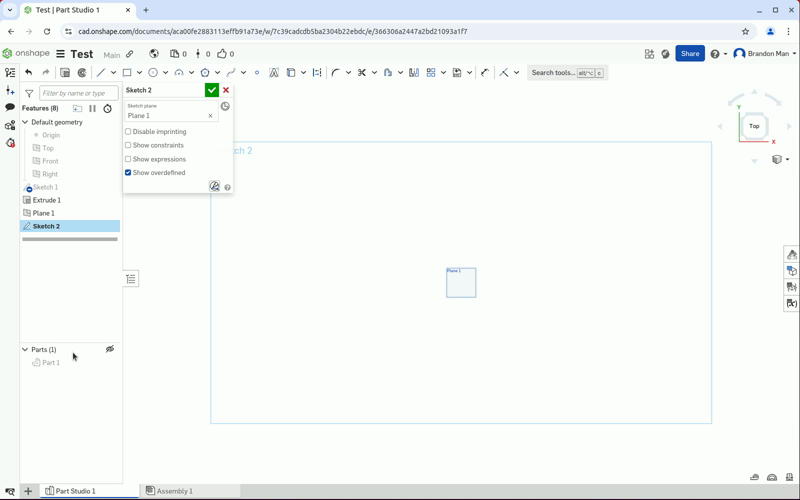
key(l)
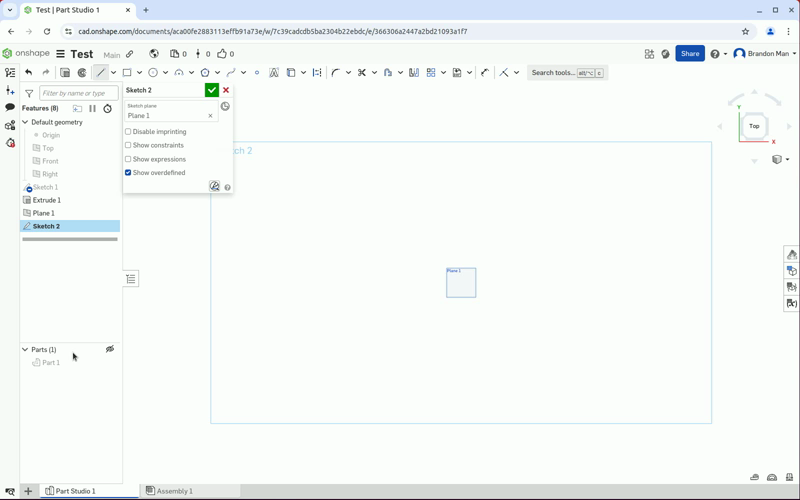
key_down(shift)
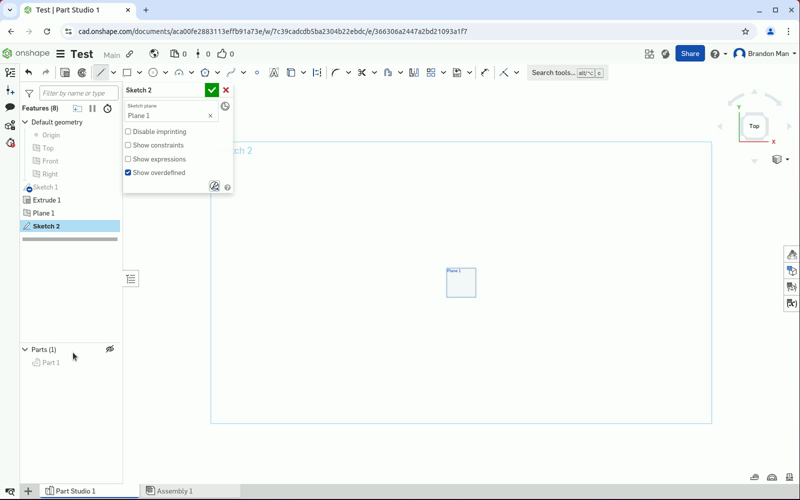
mouse_move(457, 285)
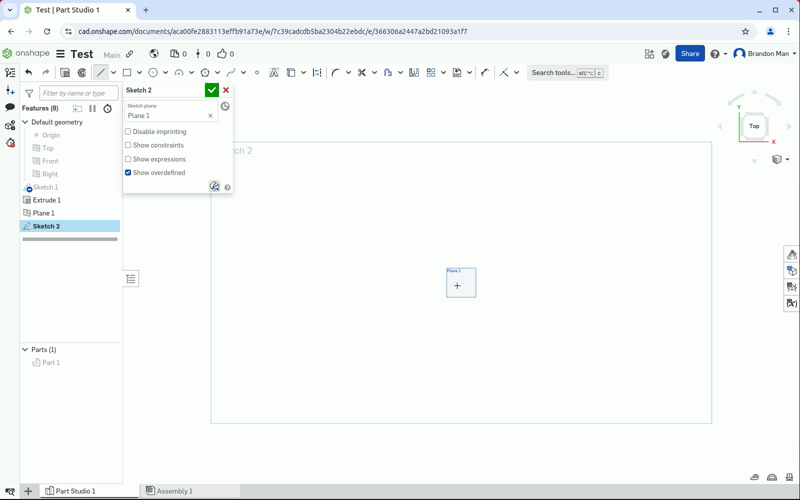
click(457, 285)
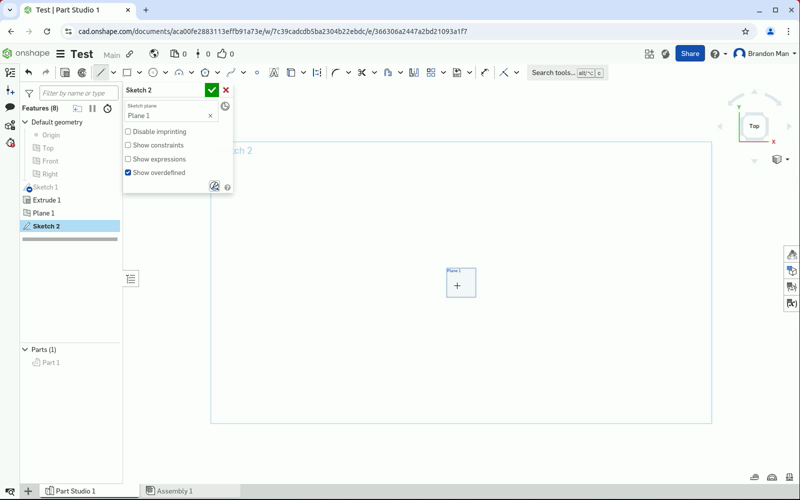
key_up(shift)
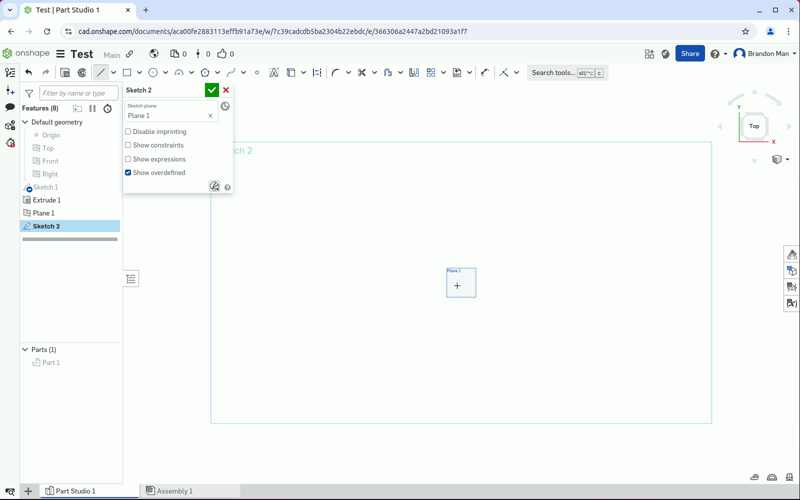
key_down(shift)
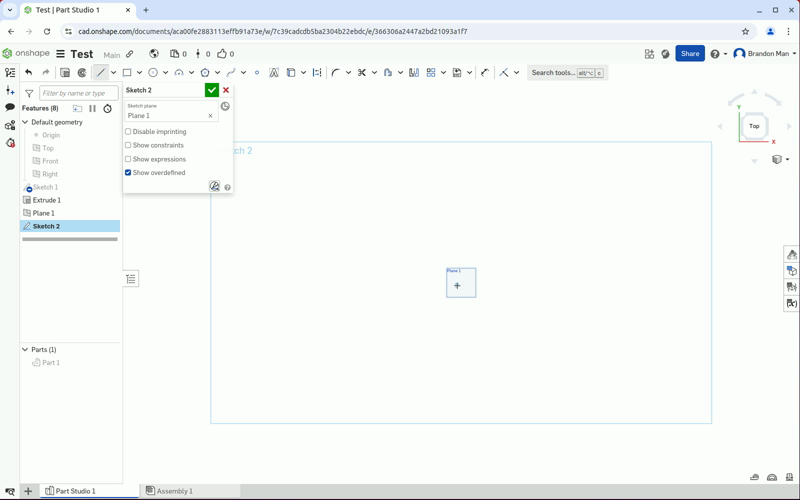
mouse_move(487, 285)
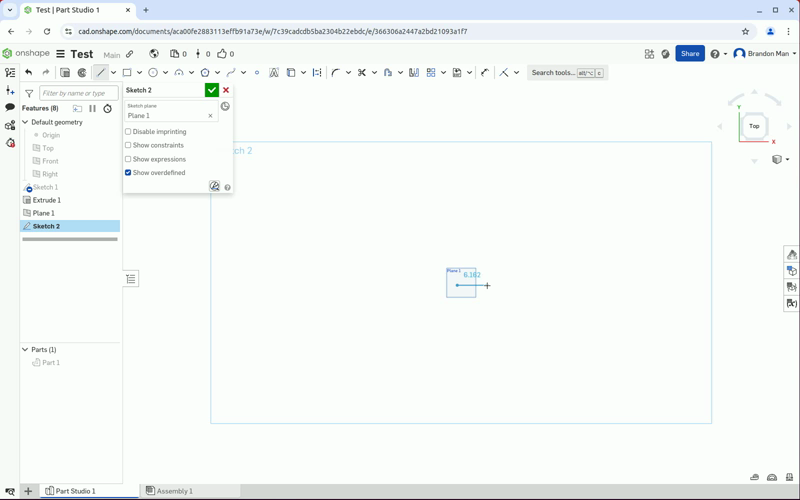
mouse_move(461, 288)
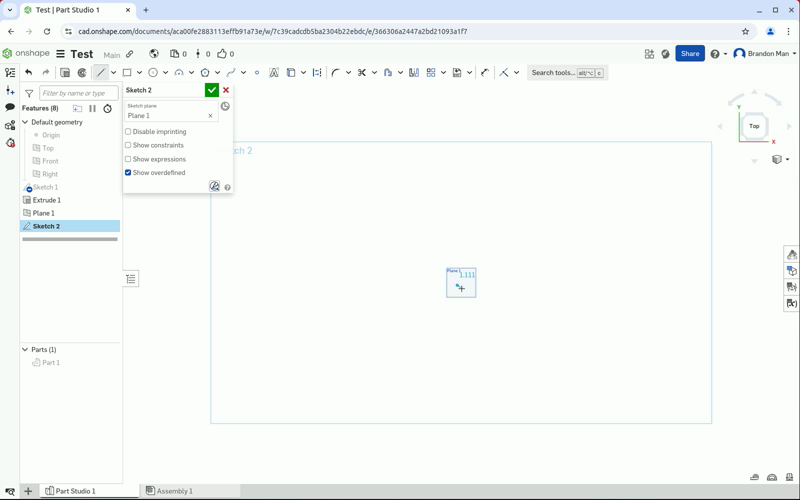
scroll(6)
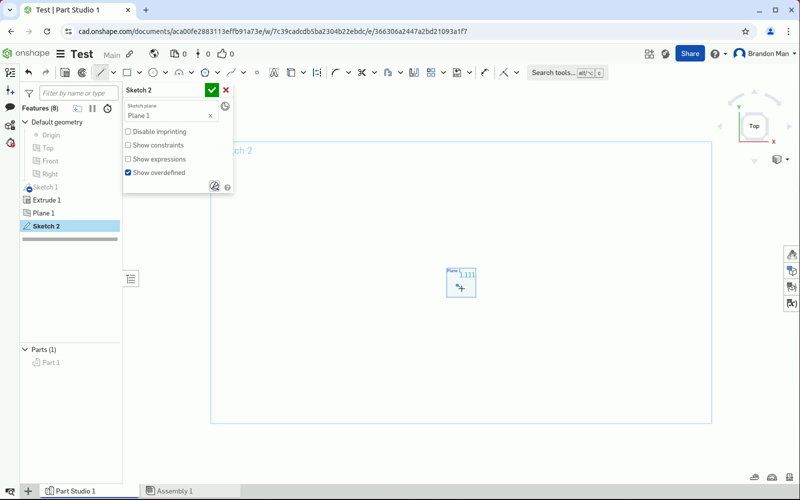
scroll(6)
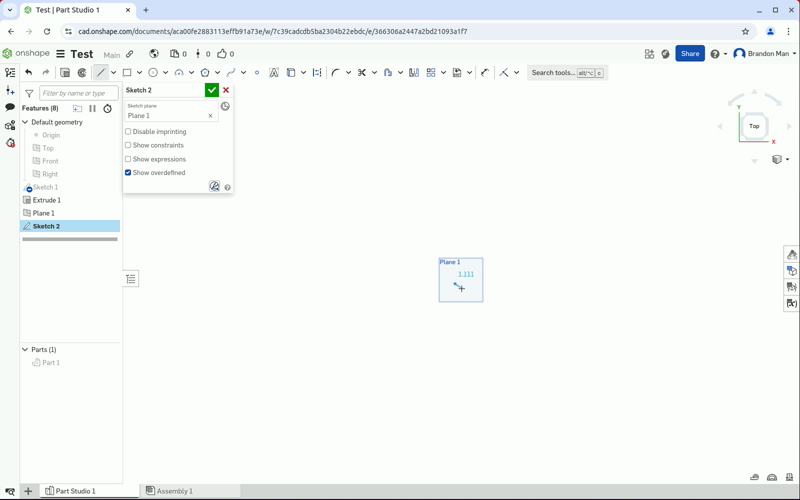
scroll(6)
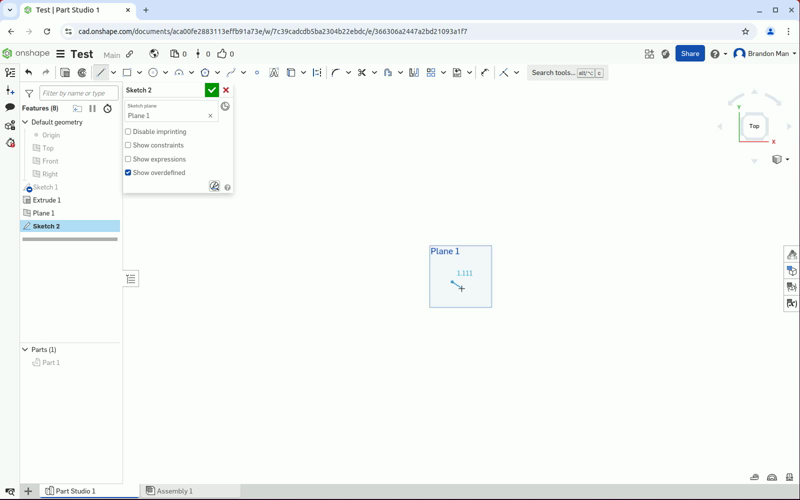
scroll(6)
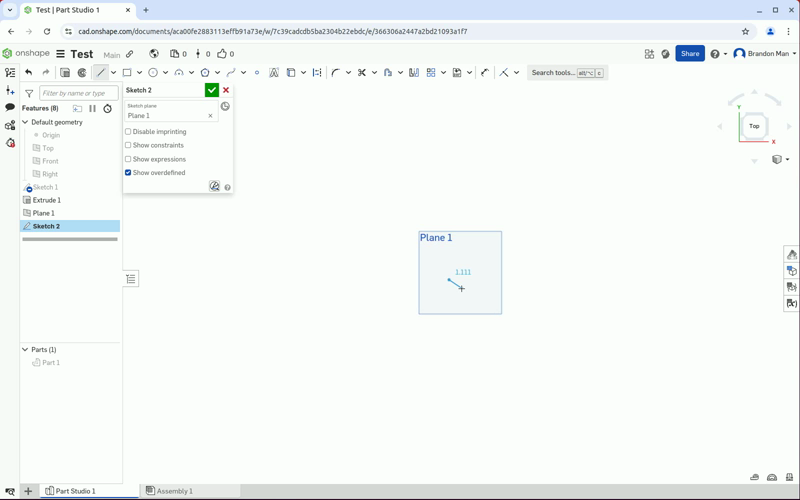
scroll(6)
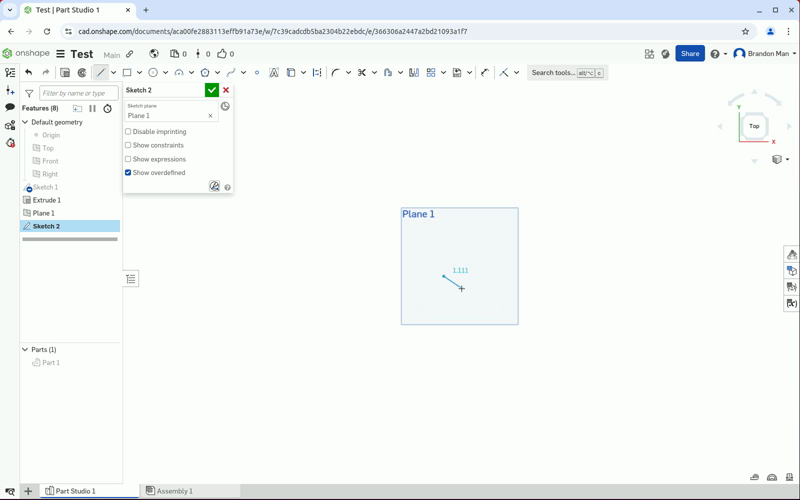
scroll(6)
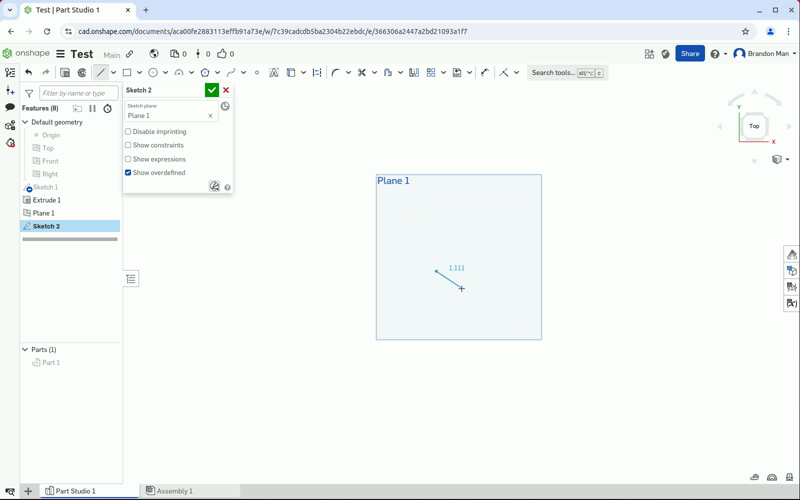
scroll(6)
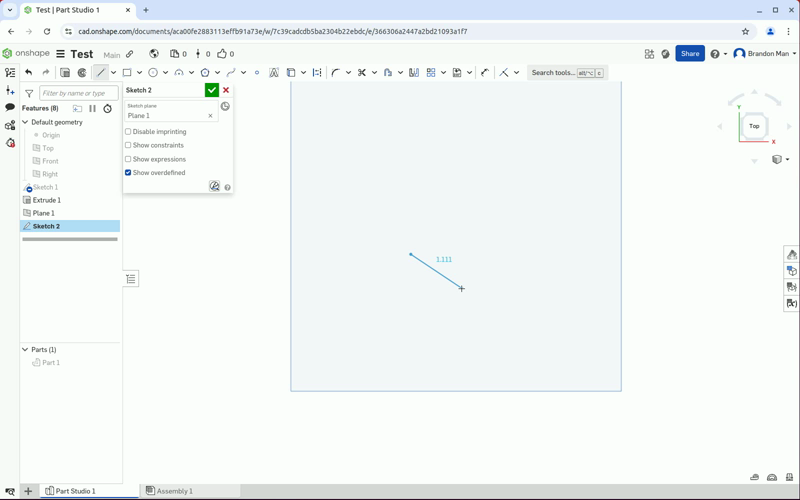
click(461, 288)
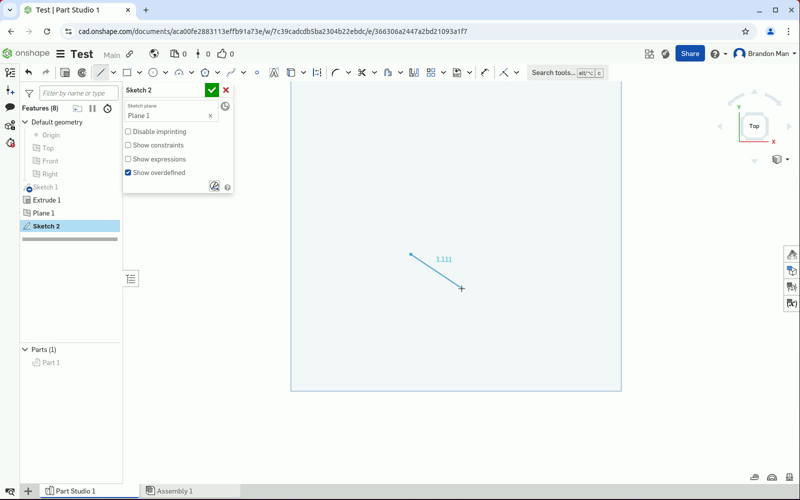
scroll(-6)
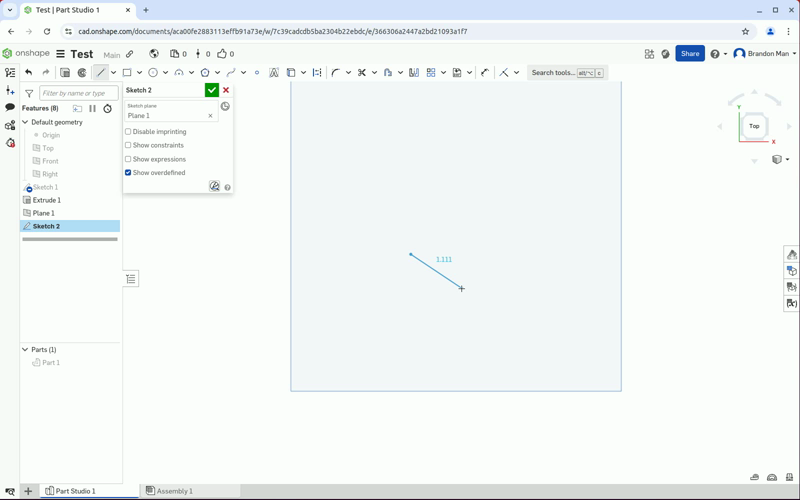
scroll(-6)
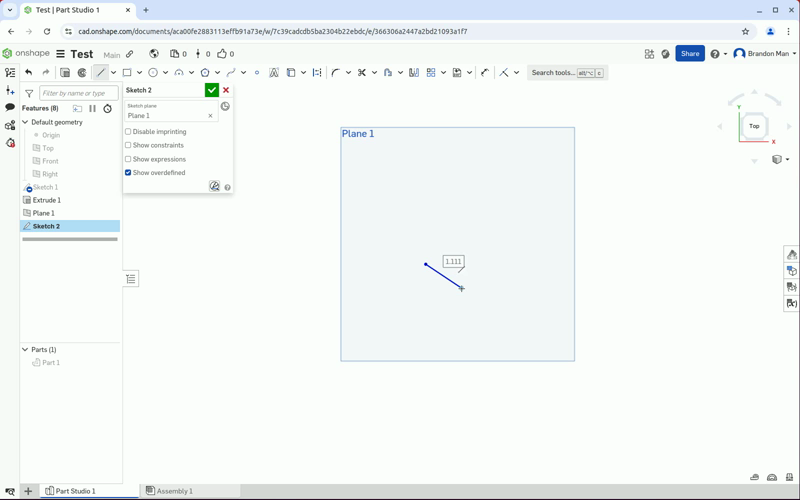
scroll(-6)
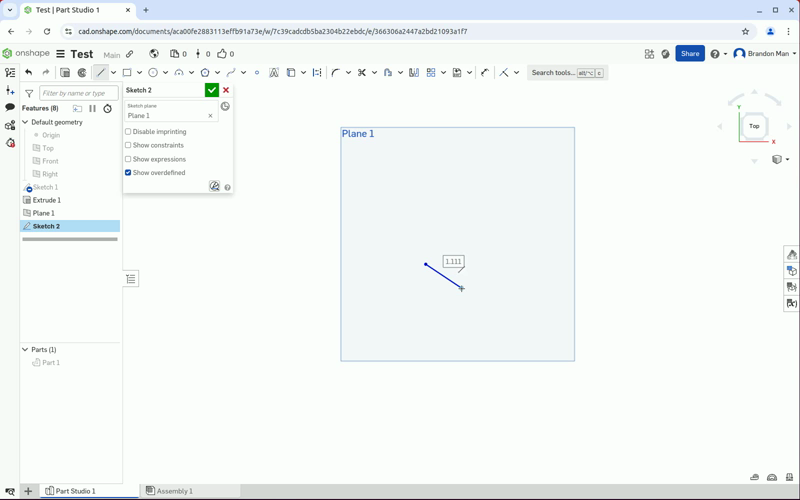
scroll(-6)
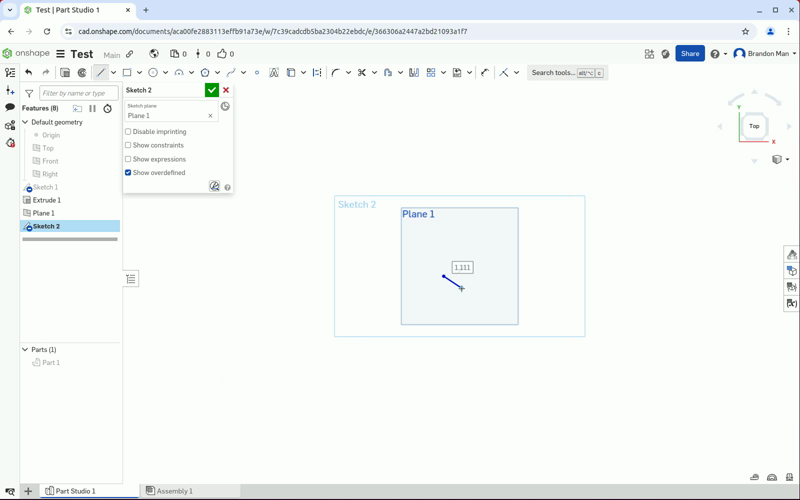
scroll(-6)
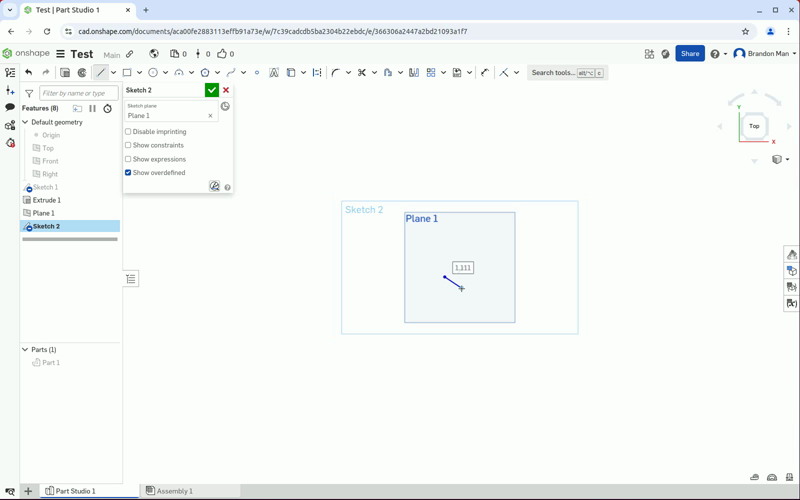
scroll(-6)
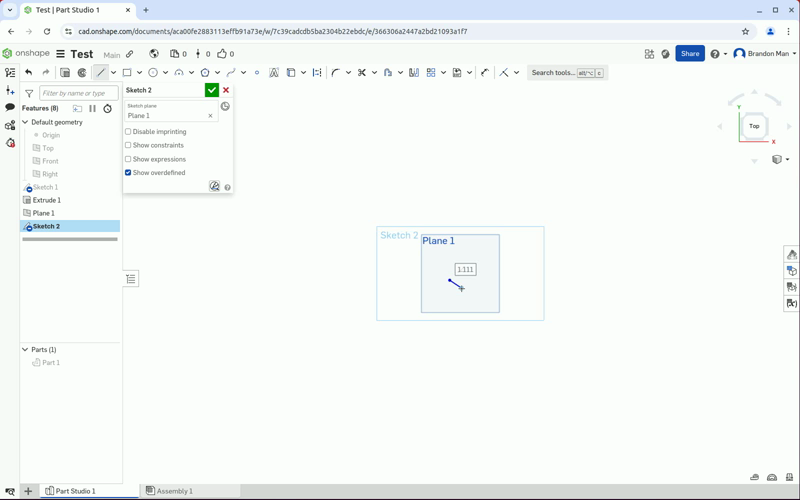
scroll(-6)
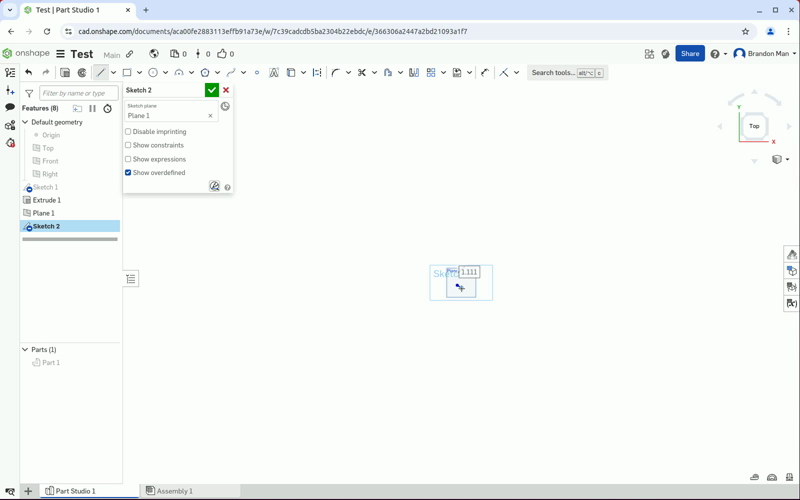
key_up(shift)
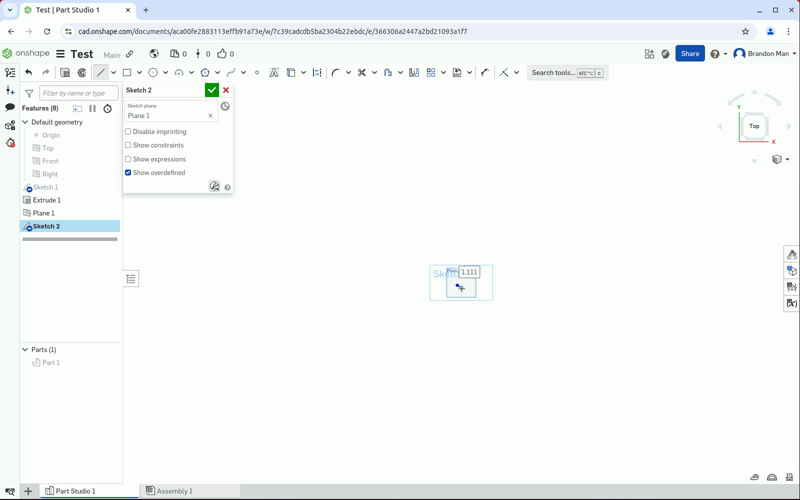
key_down(shift)
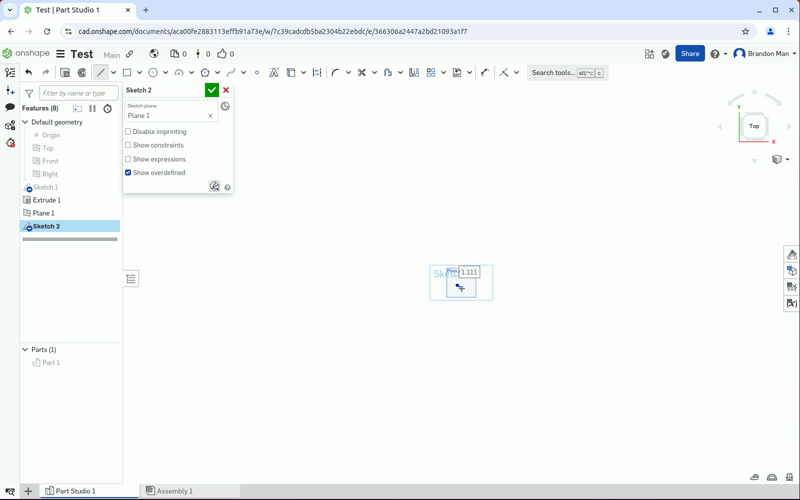
mouse_move(492, 288)
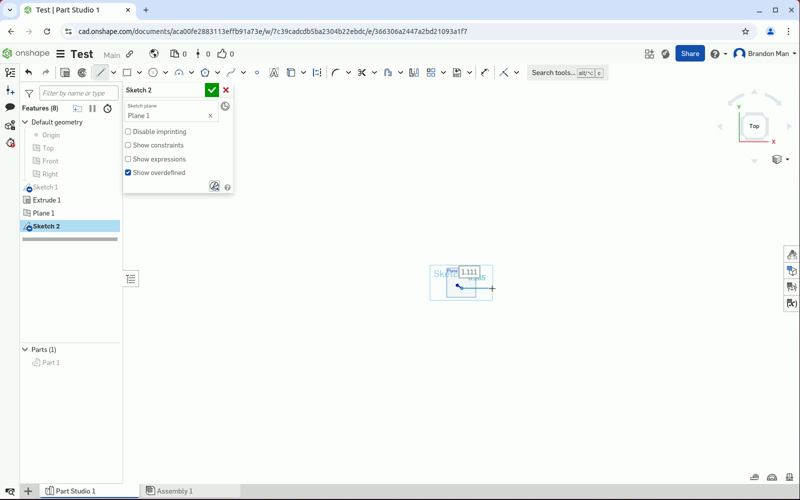
mouse_move(466, 285)
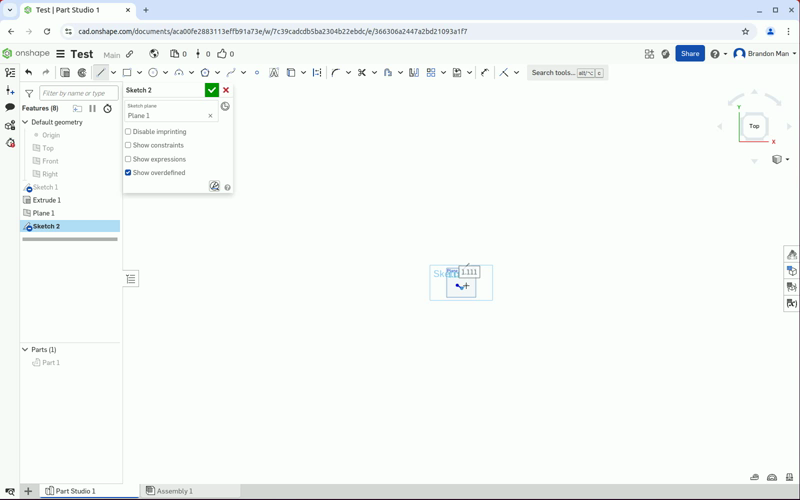
scroll(6)
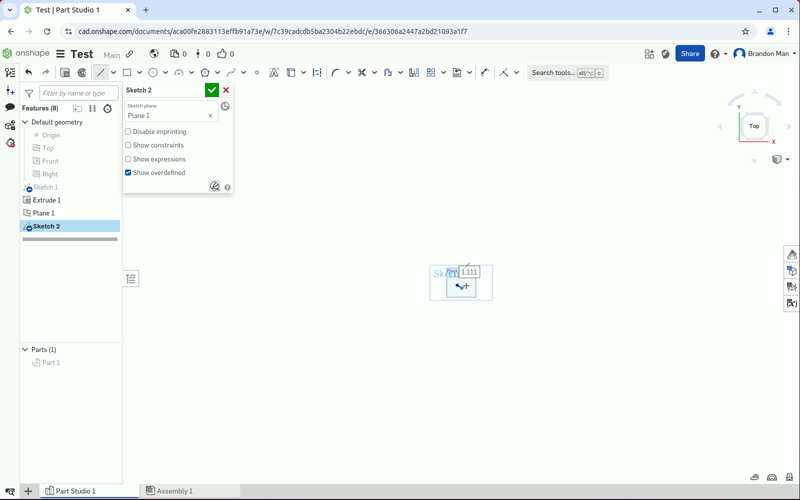
scroll(6)
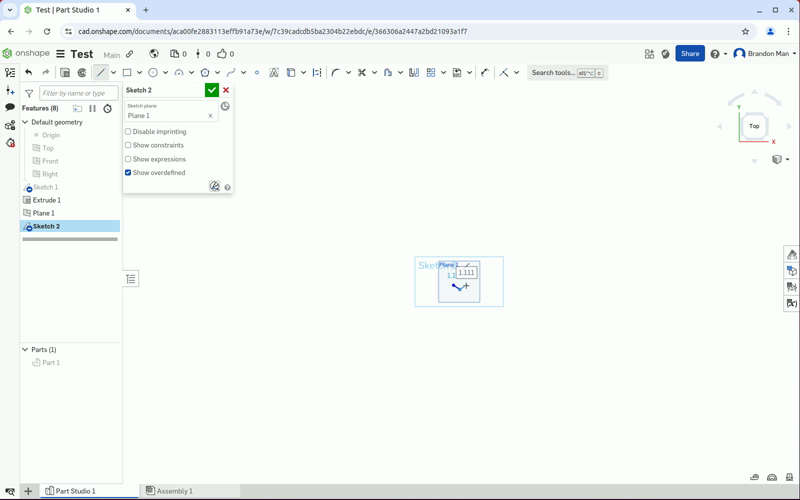
scroll(6)
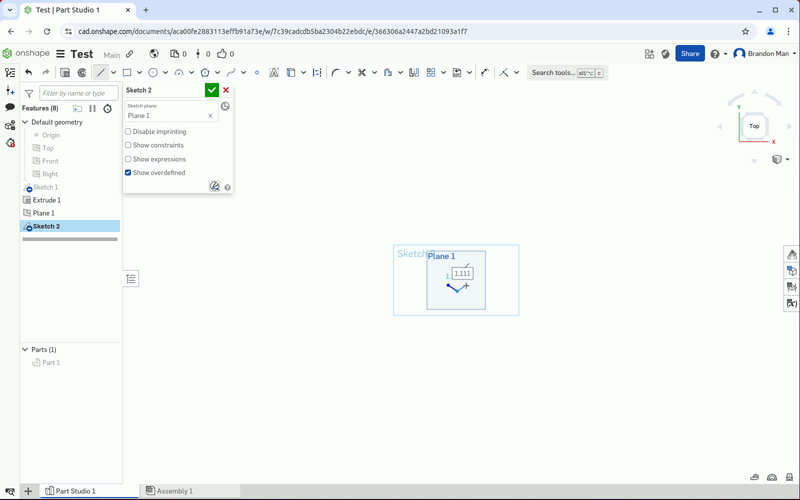
scroll(6)
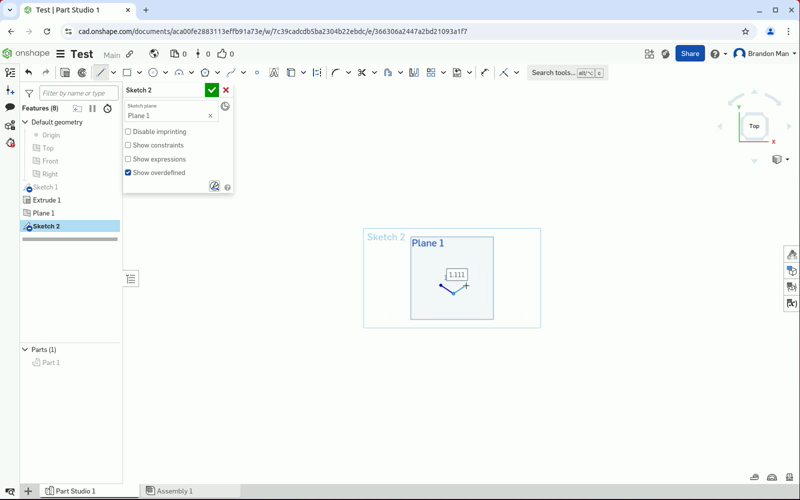
scroll(6)
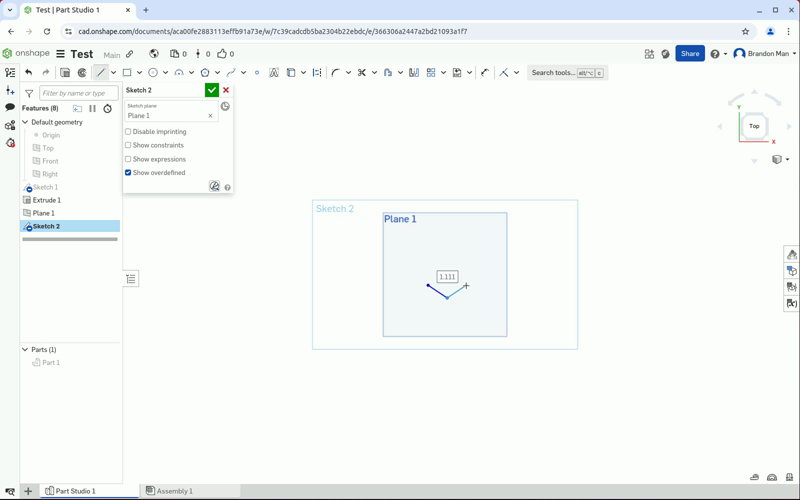
scroll(6)
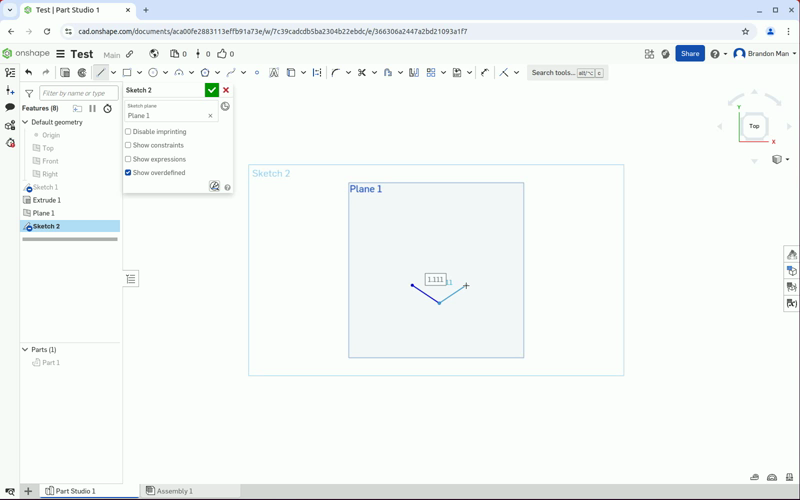
scroll(6)
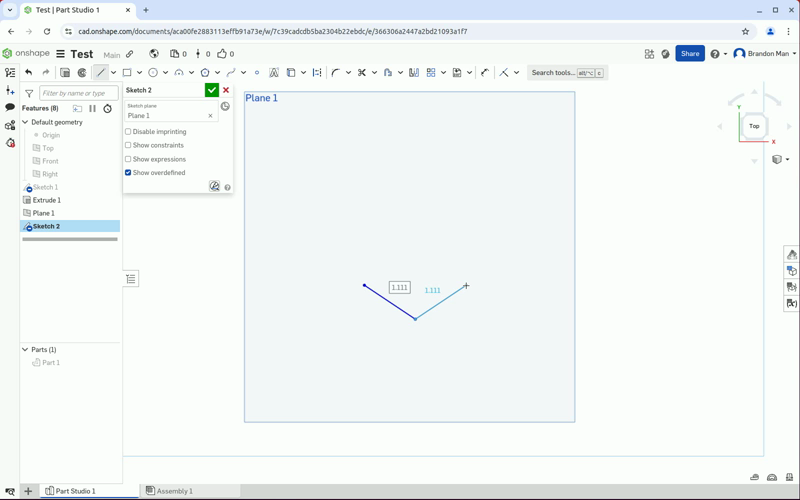
click(466, 285)
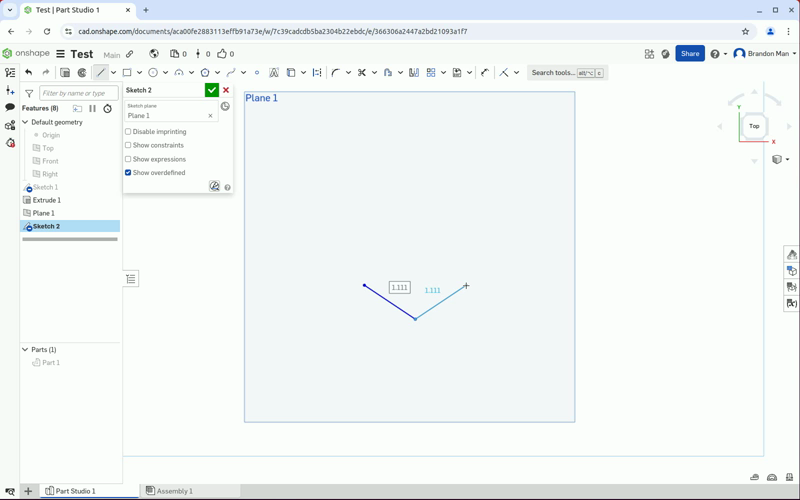
scroll(-6)
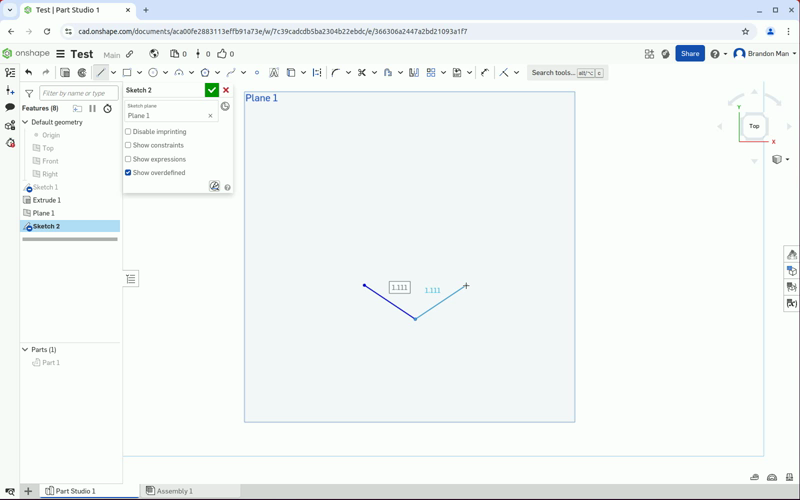
scroll(-6)
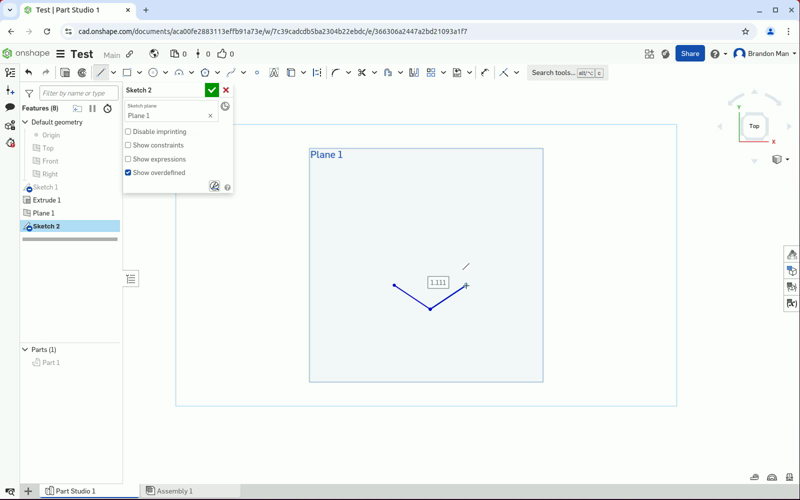
scroll(-6)
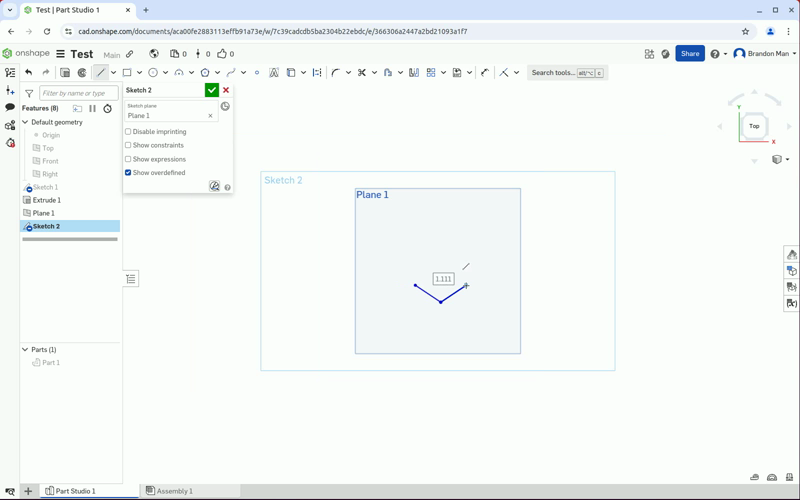
scroll(-6)
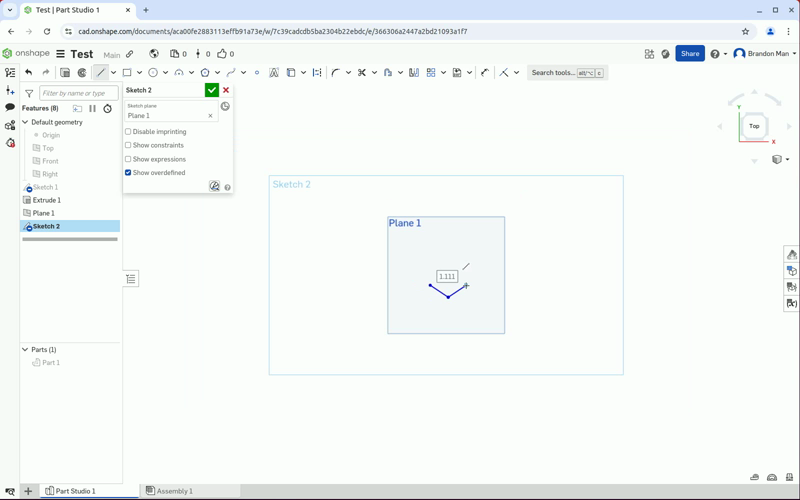
scroll(-6)
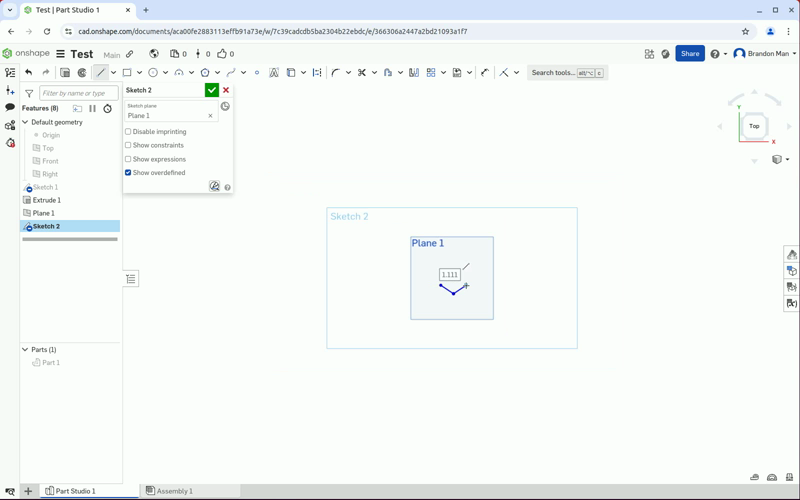
scroll(-6)
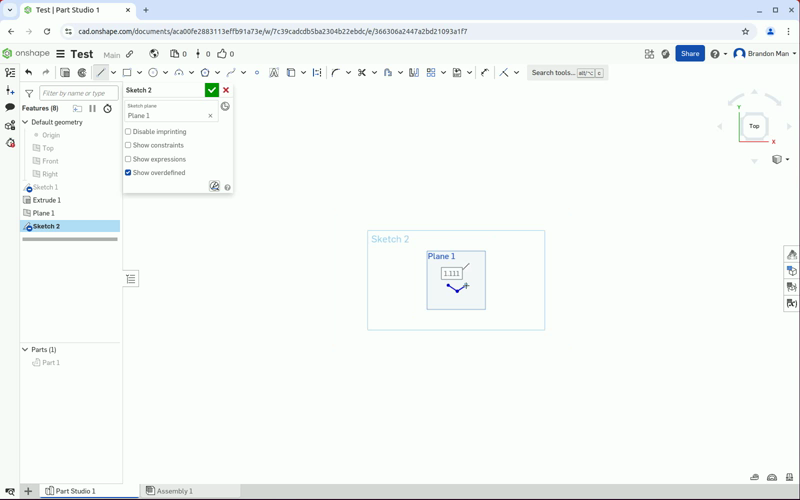
scroll(-6)
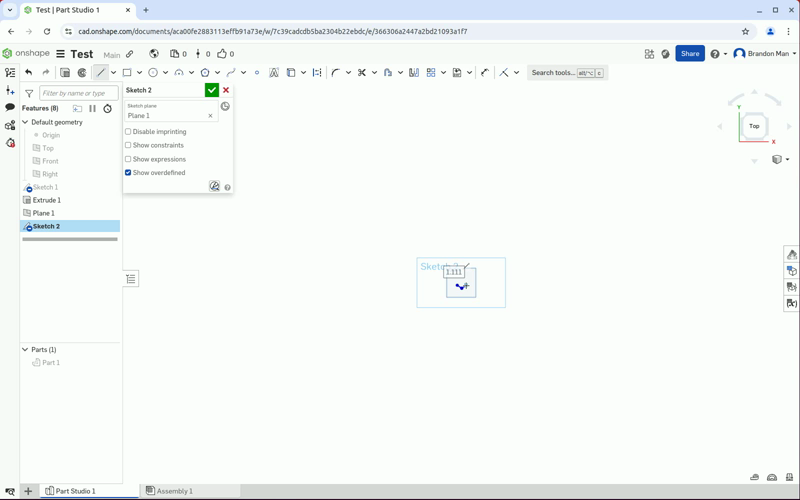
key_up(shift)
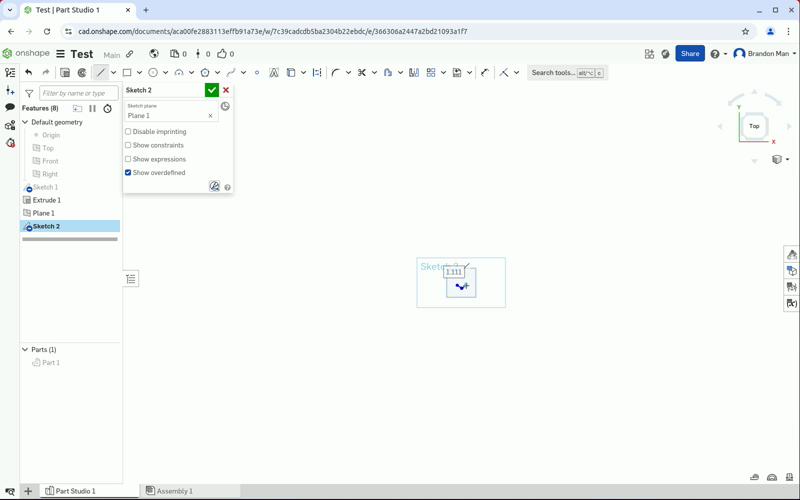
key_down(shift)
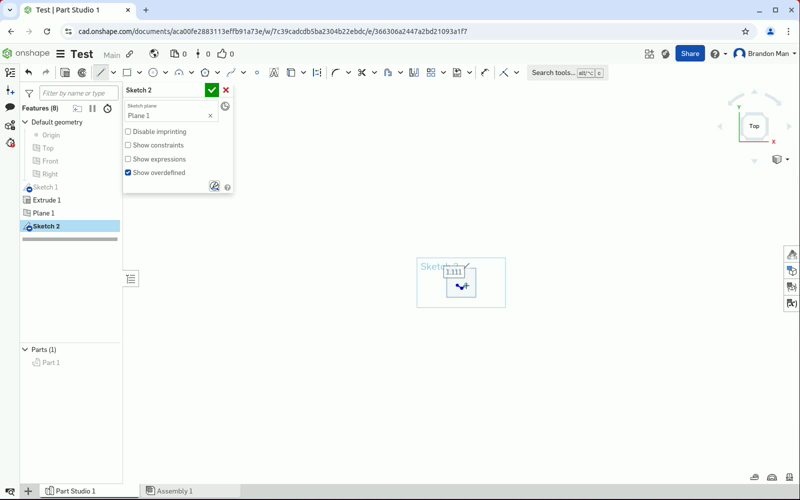
mouse_move(496, 285)
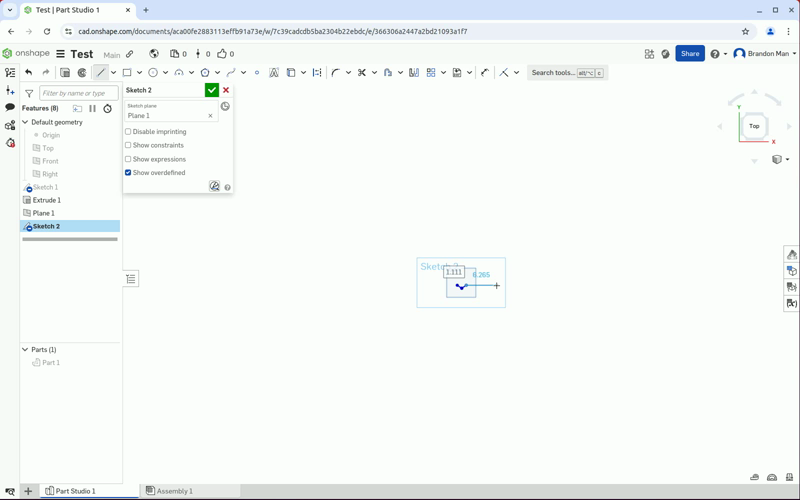
mouse_move(466, 279)
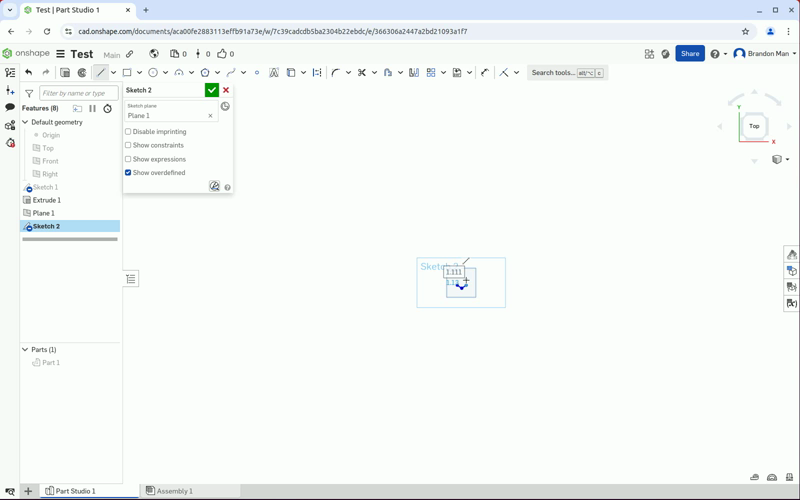
scroll(6)
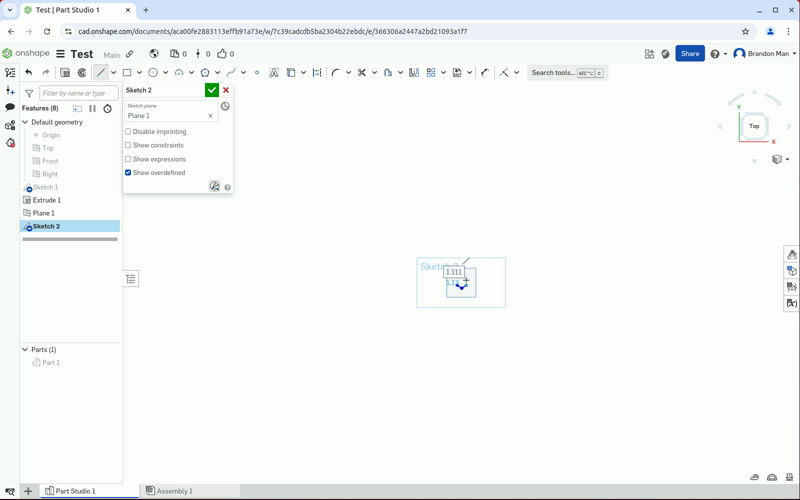
scroll(6)
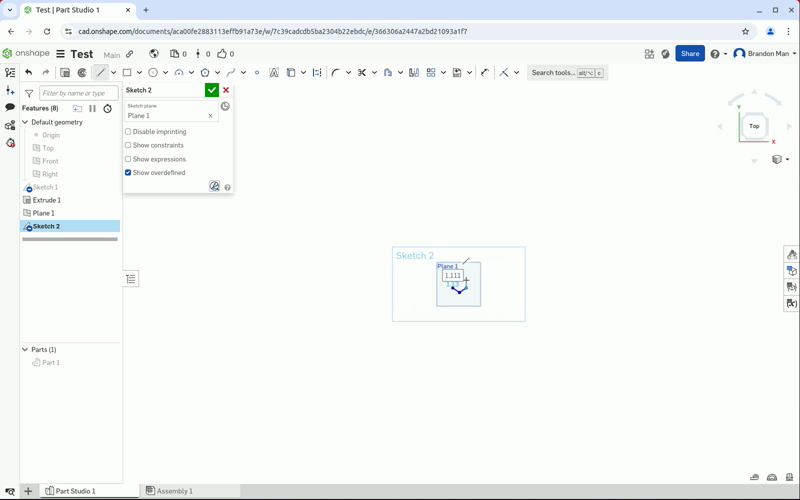
scroll(6)
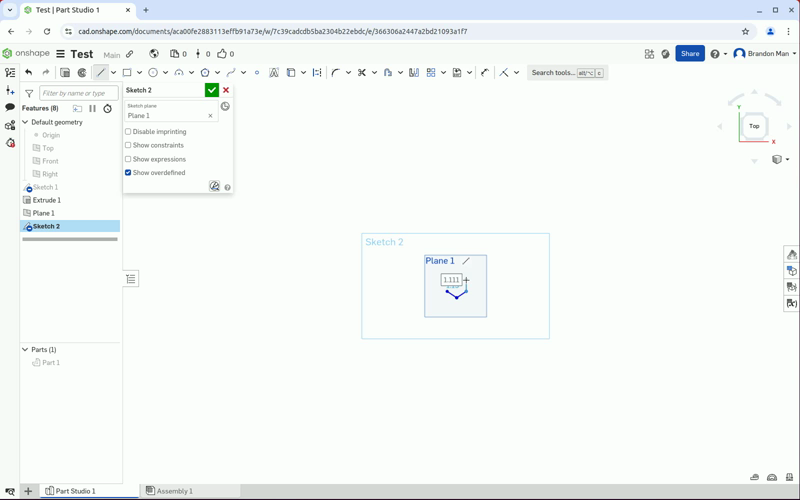
scroll(6)
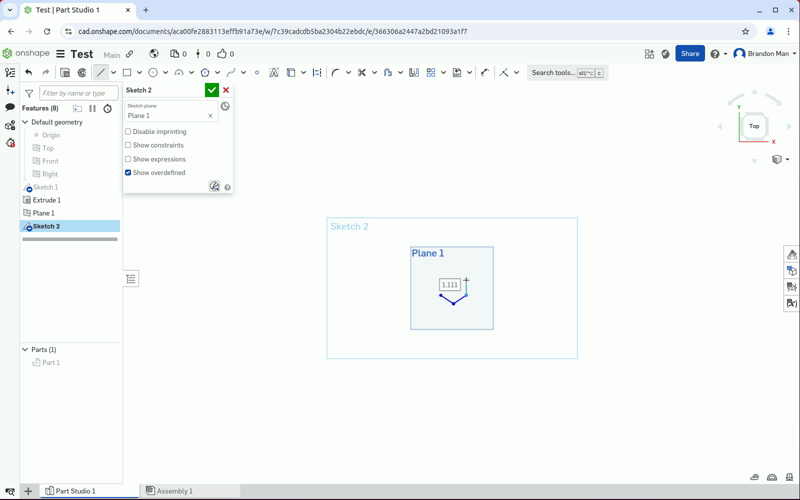
scroll(6)
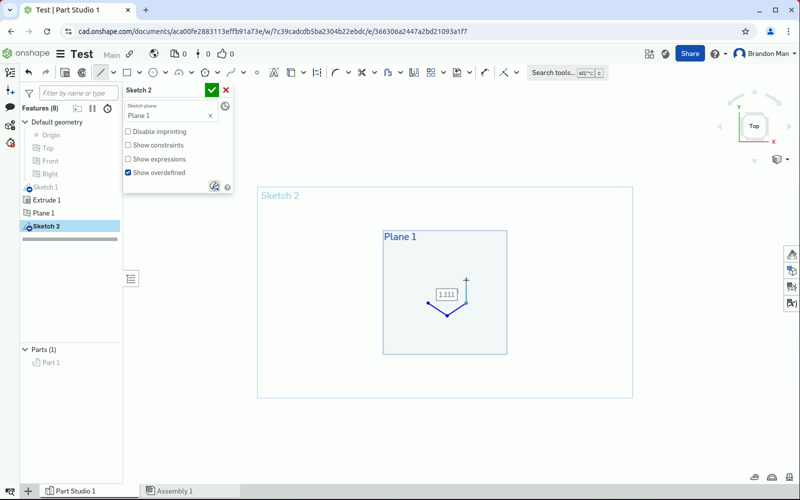
scroll(6)
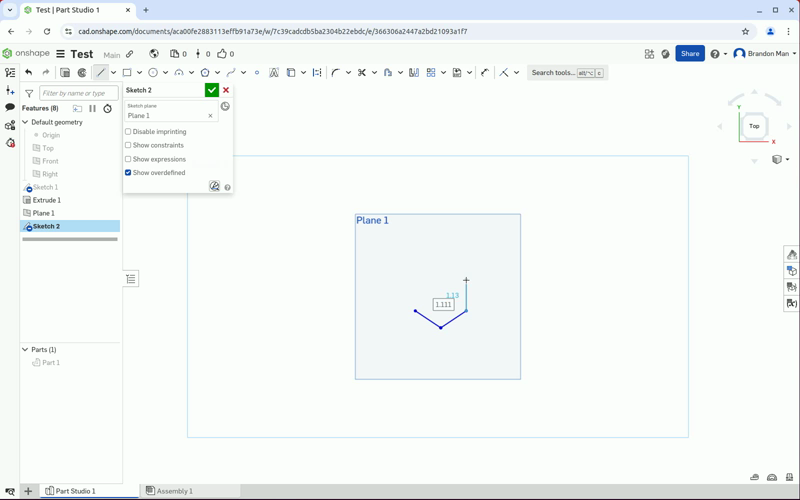
scroll(6)
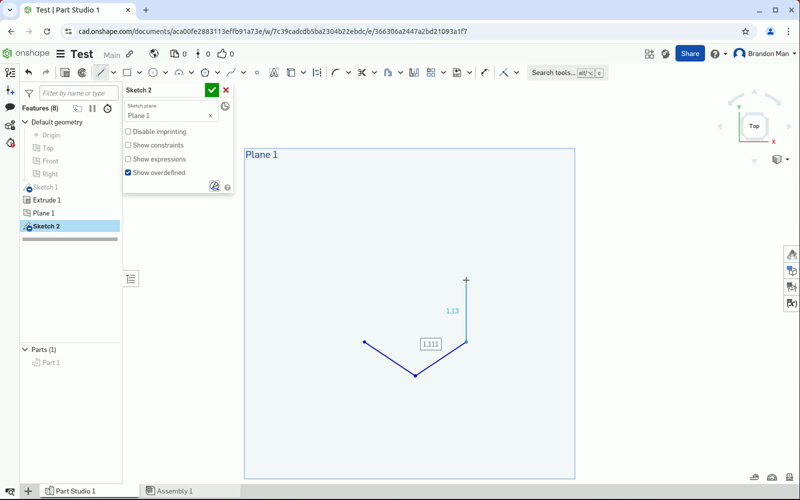
click(466, 279)
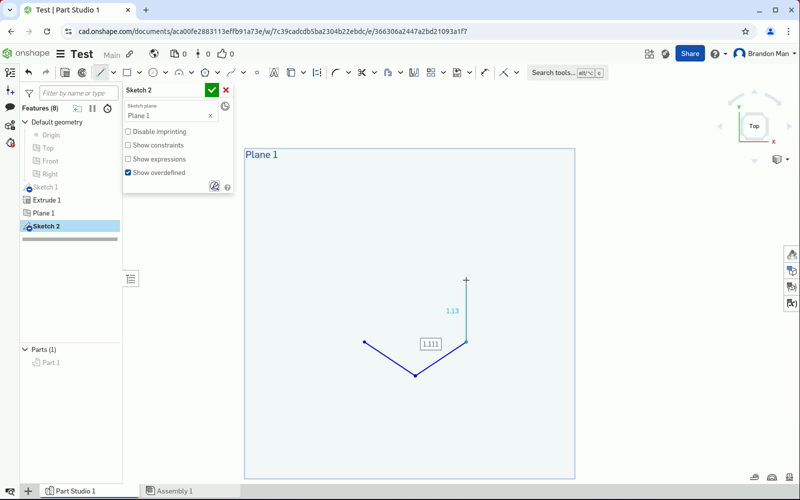
scroll(-6)
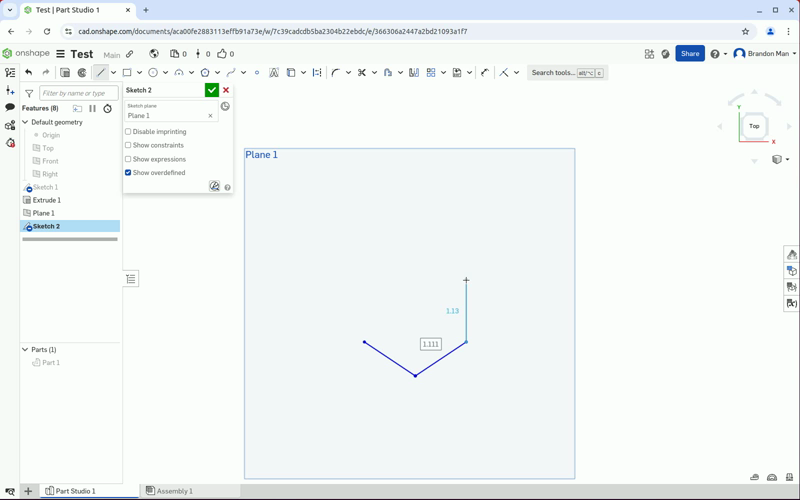
scroll(-6)
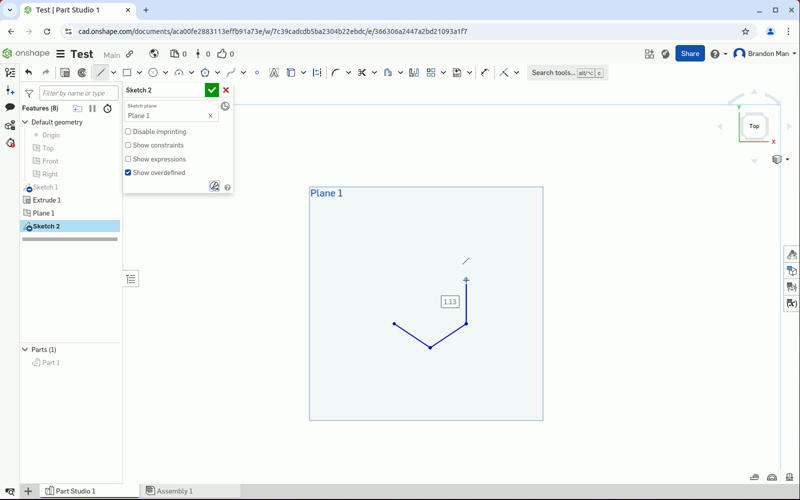
scroll(-6)
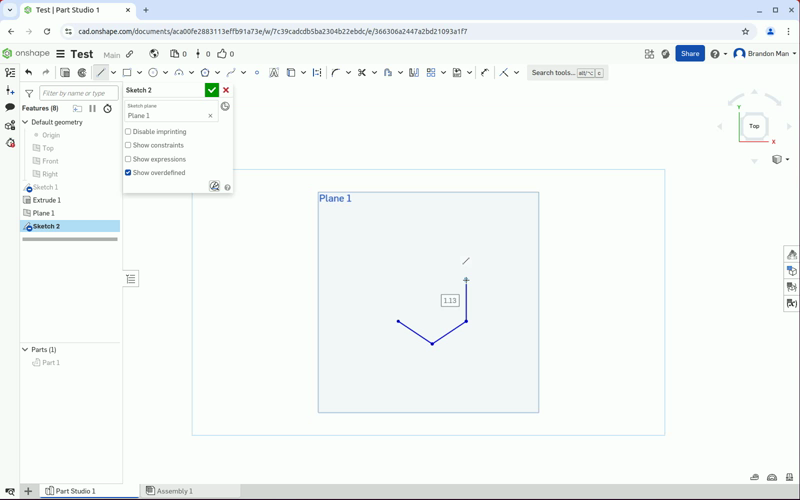
scroll(-6)
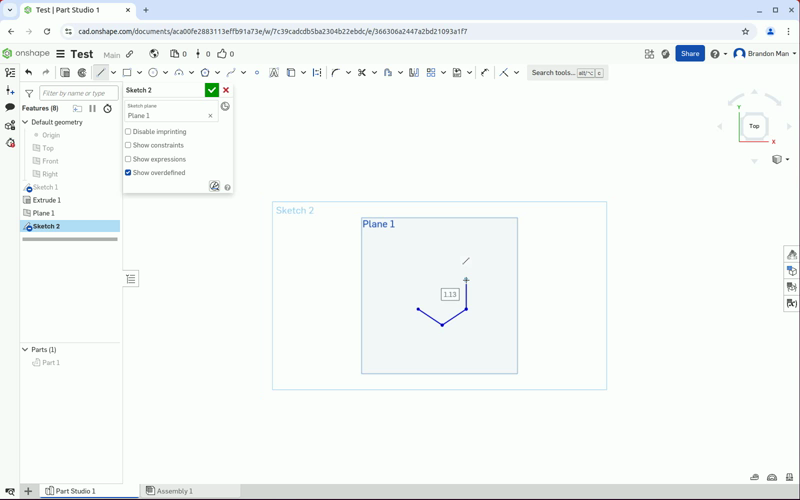
scroll(-6)
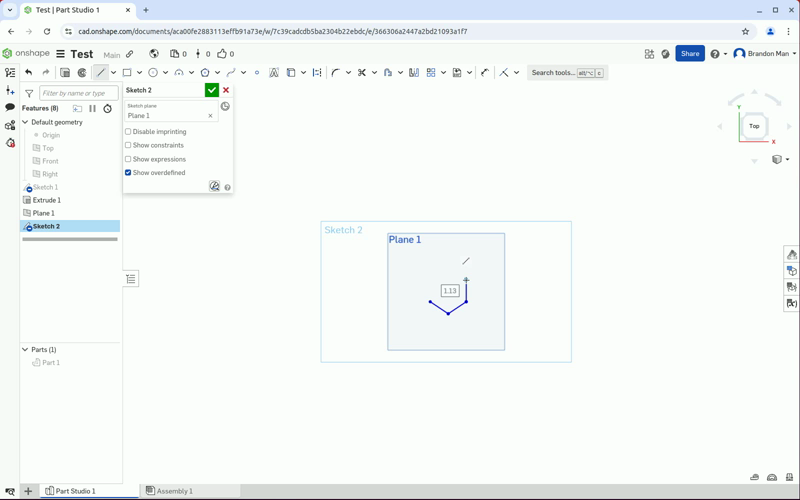
scroll(-6)
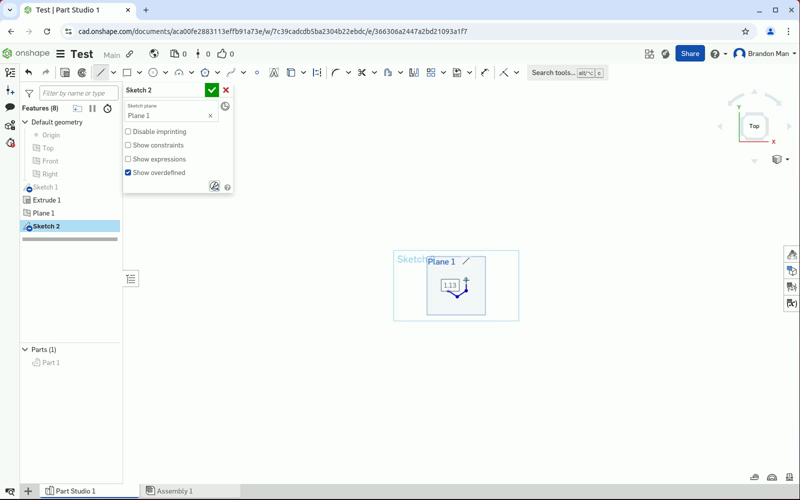
scroll(-6)
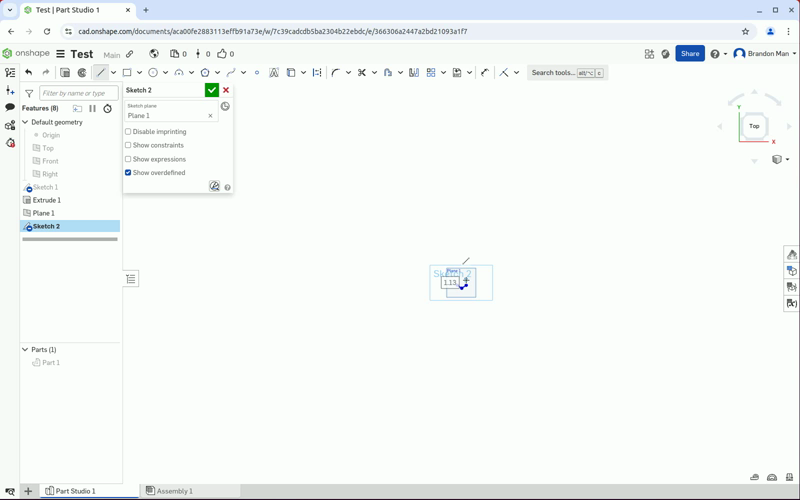
key_up(shift)
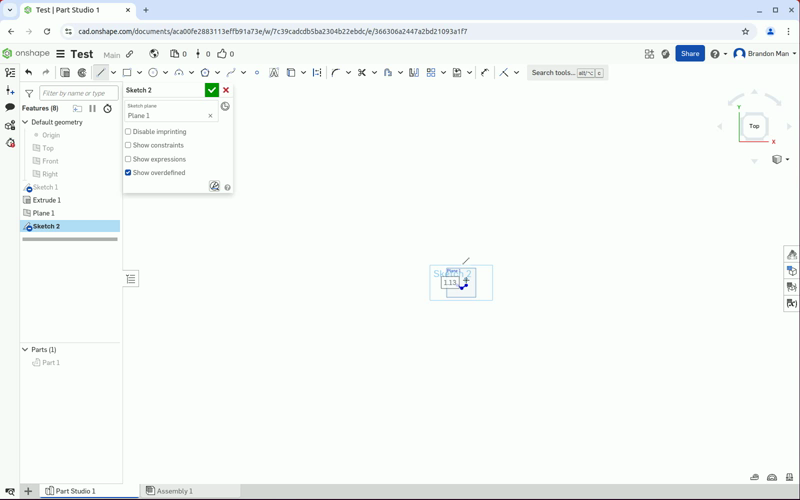
key_down(shift)
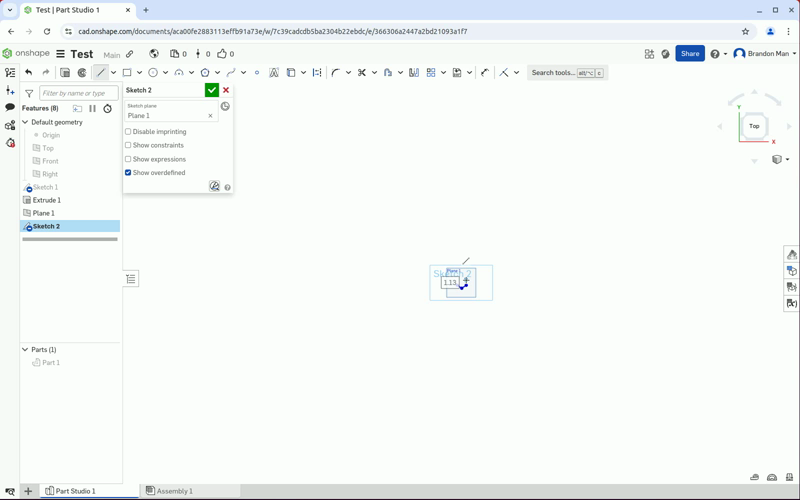
mouse_move(496, 279)
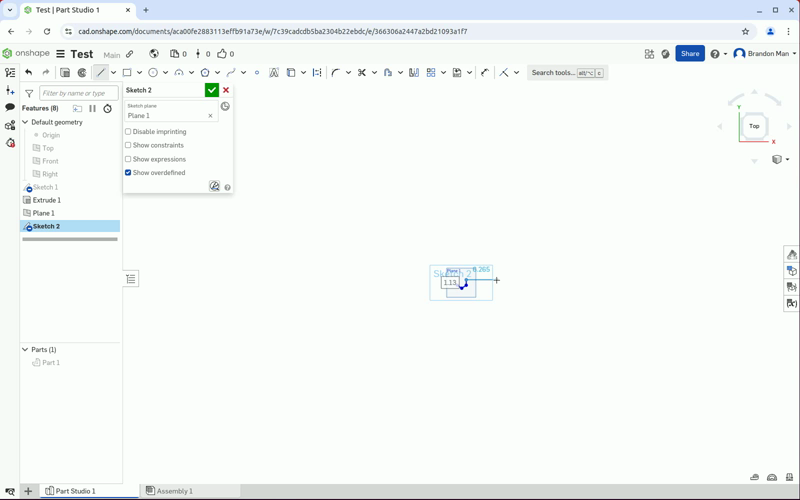
mouse_move(461, 277)
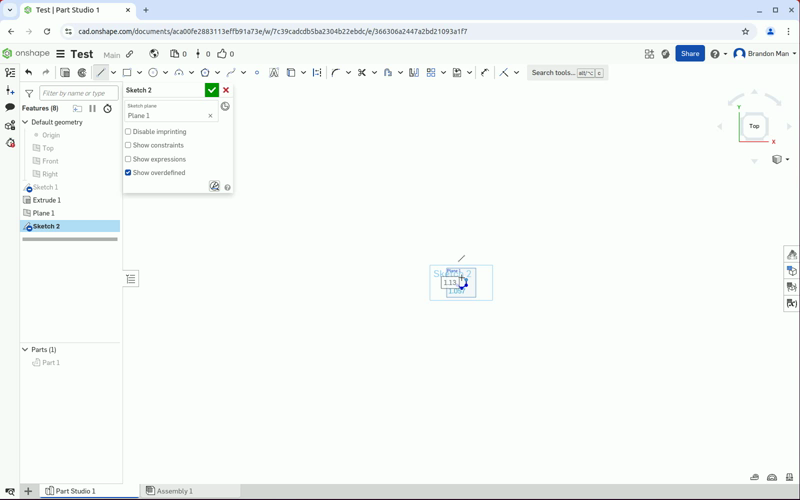
scroll(6)
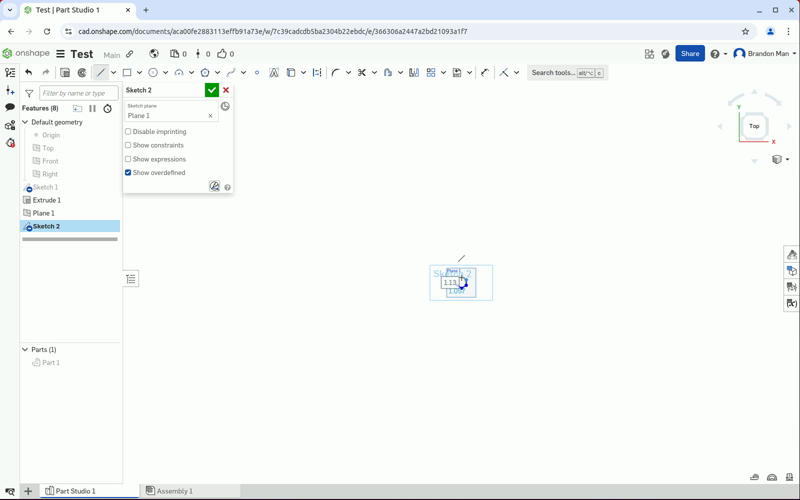
scroll(6)
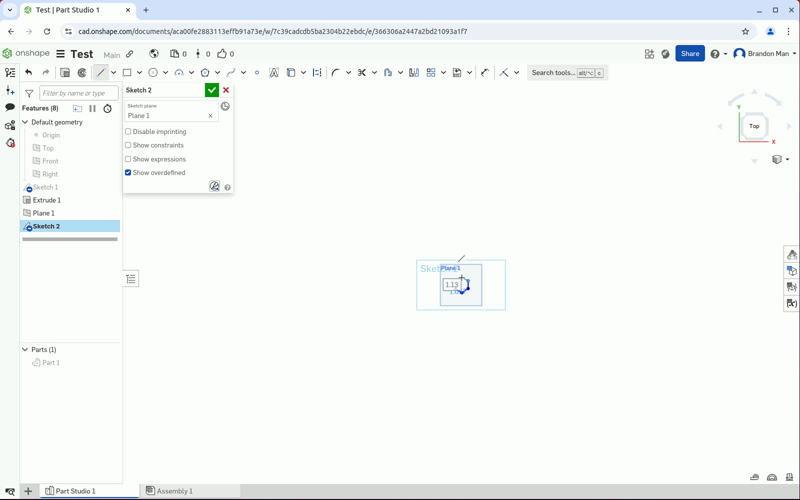
scroll(6)
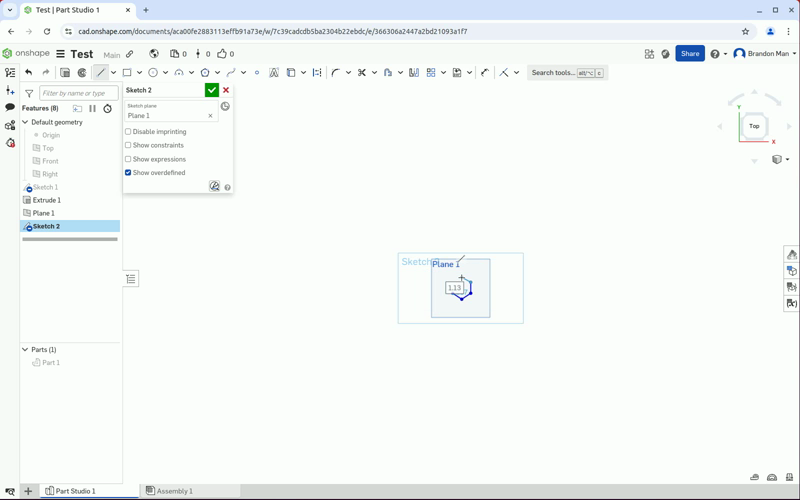
scroll(6)
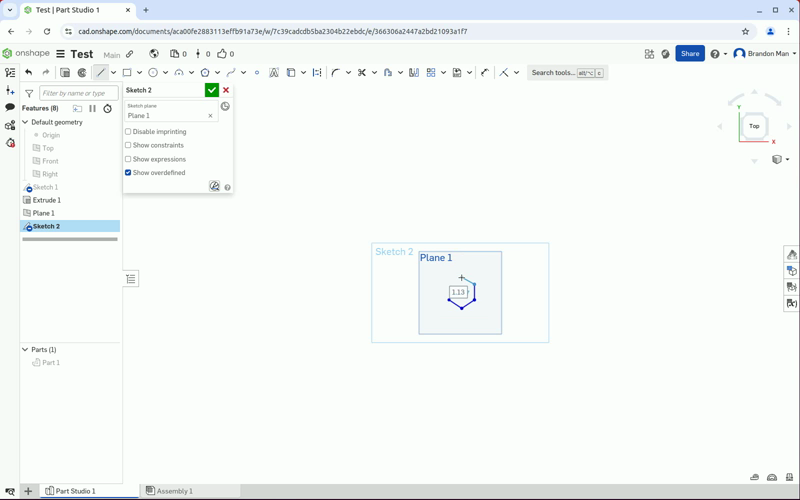
scroll(6)
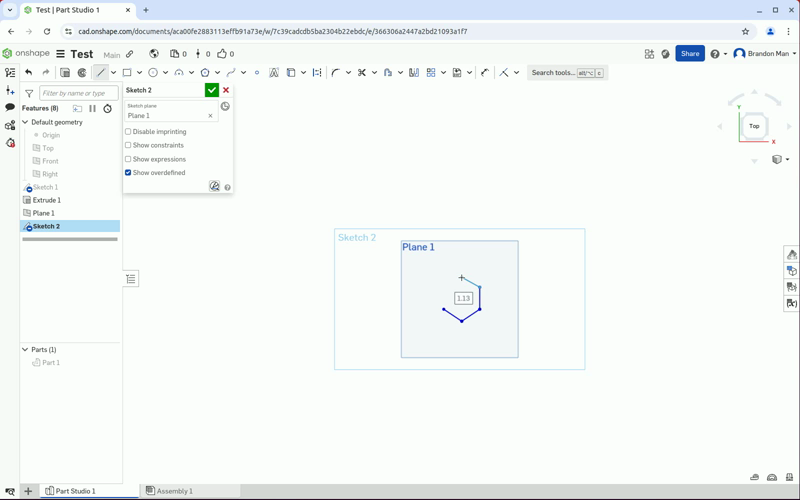
scroll(6)
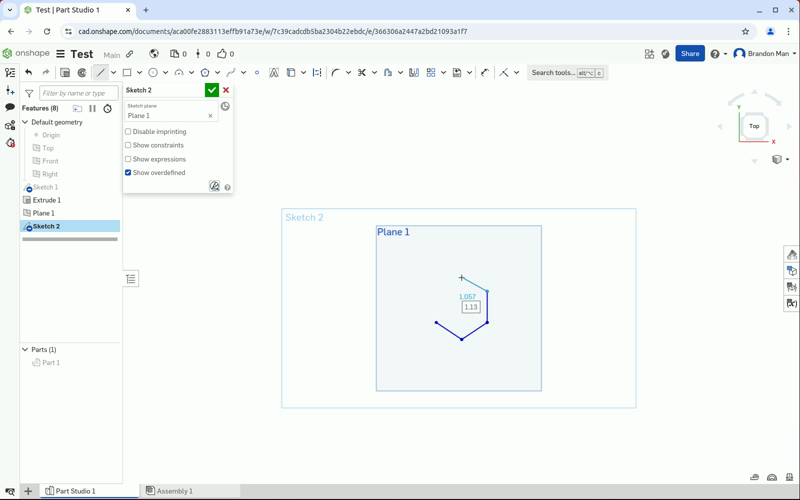
scroll(6)
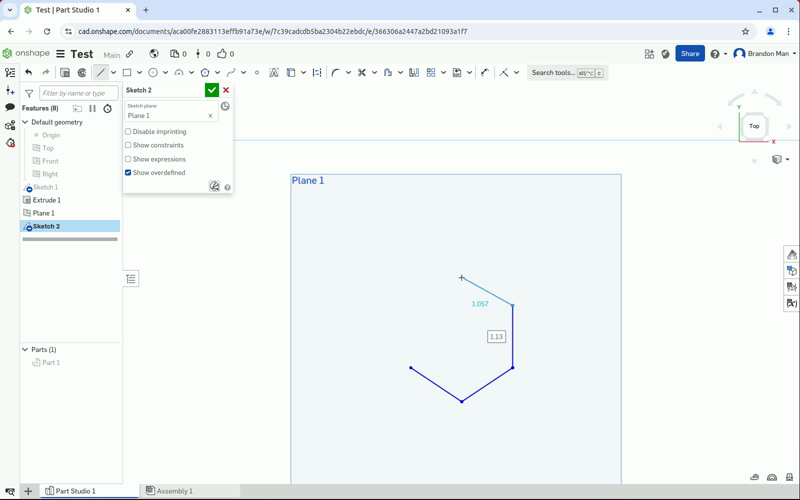
click(461, 277)
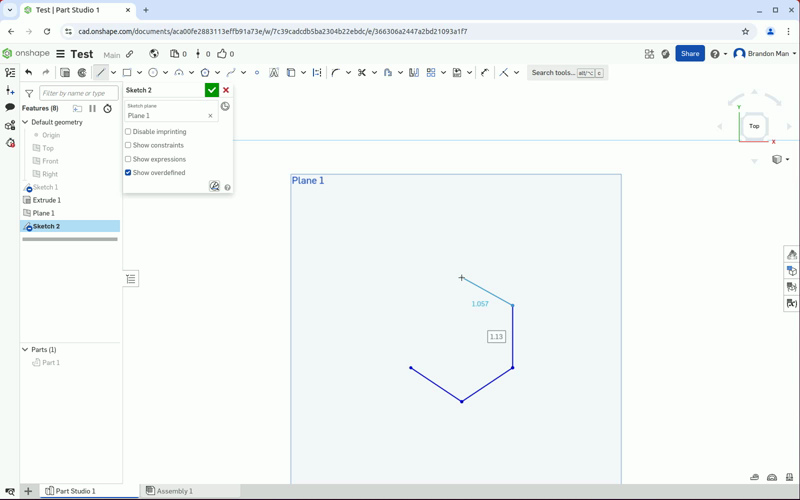
scroll(-6)
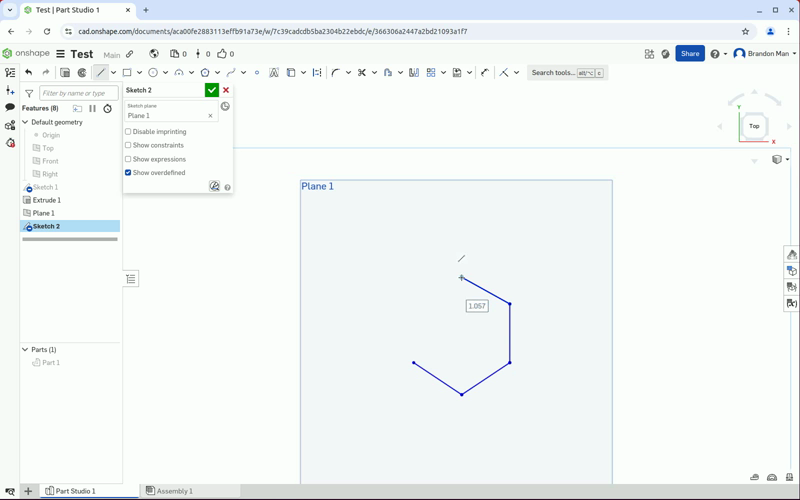
scroll(-6)
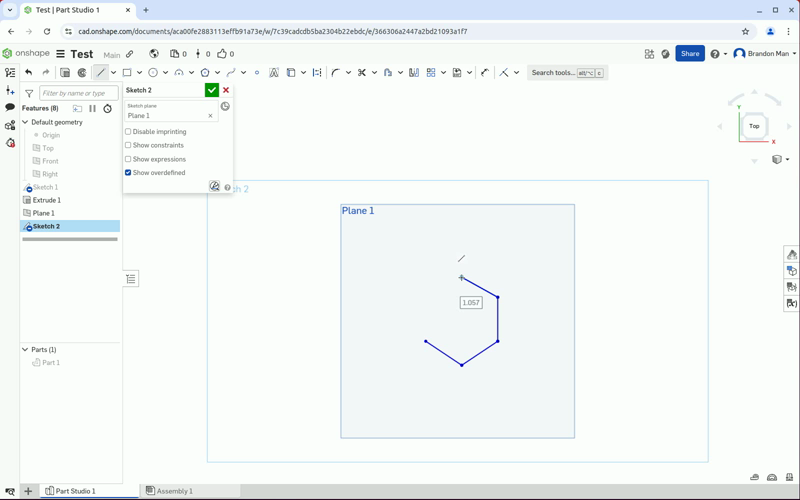
scroll(-6)
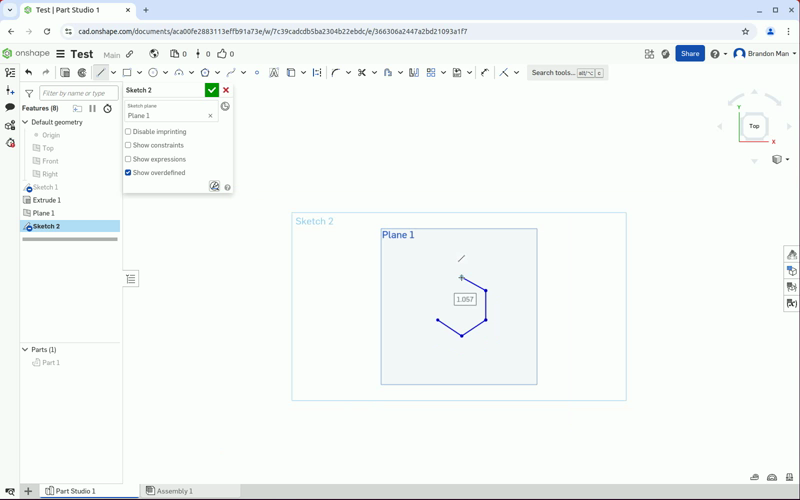
scroll(-6)
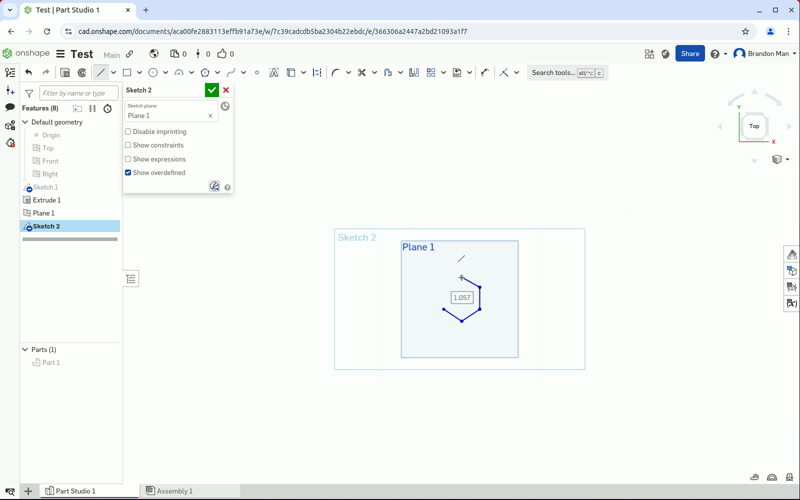
scroll(-6)
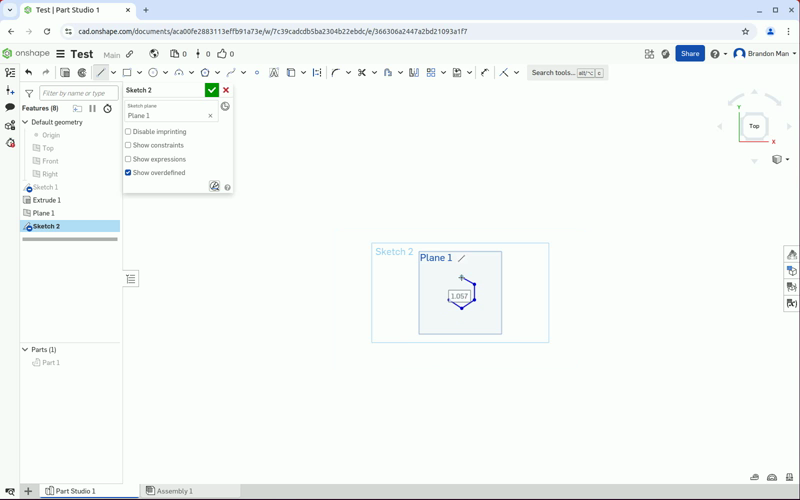
scroll(-6)
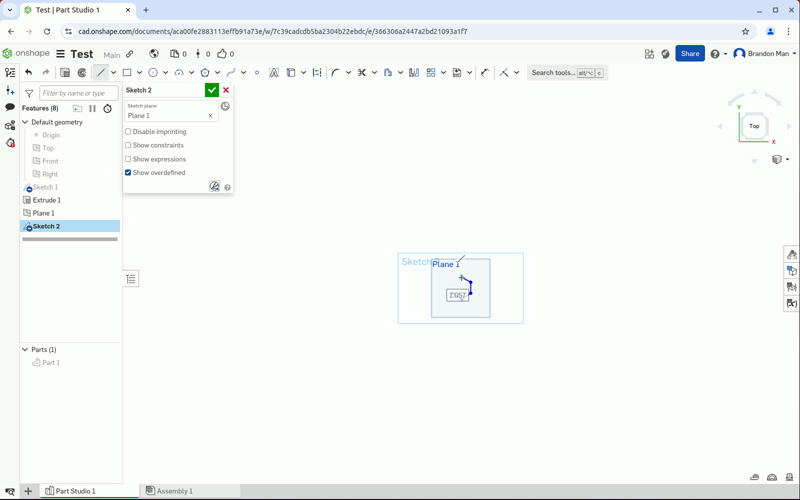
scroll(-6)
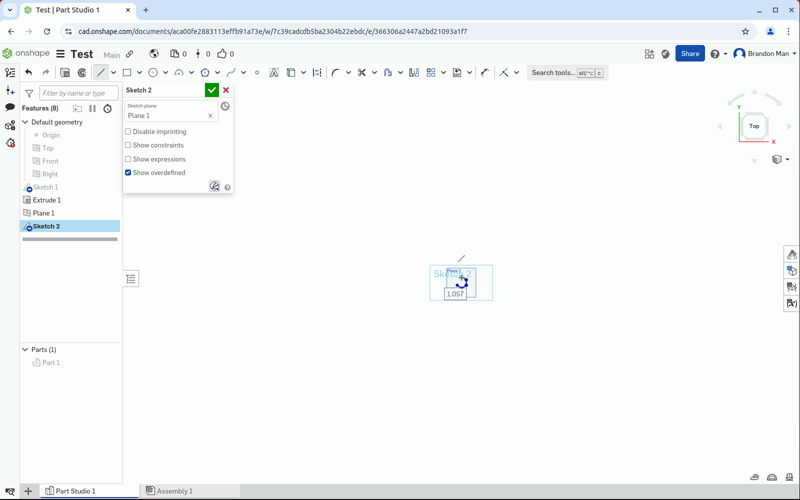
key_up(shift)
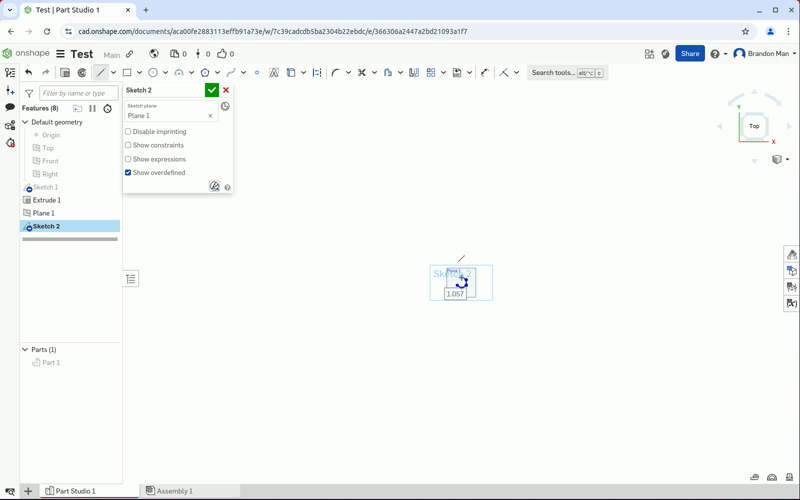
key_down(shift)
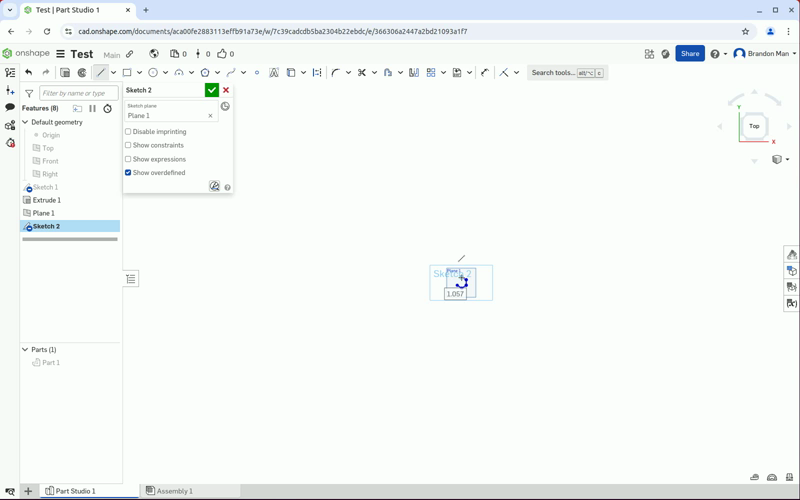
mouse_move(492, 277)
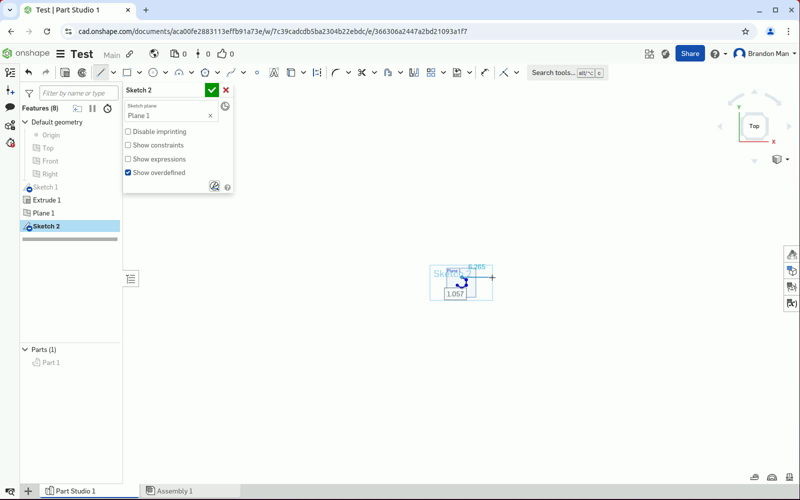
mouse_move(457, 279)
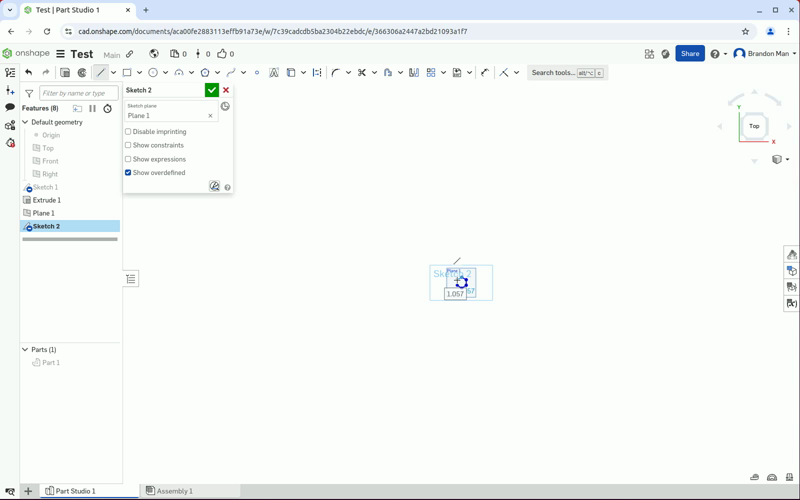
scroll(6)
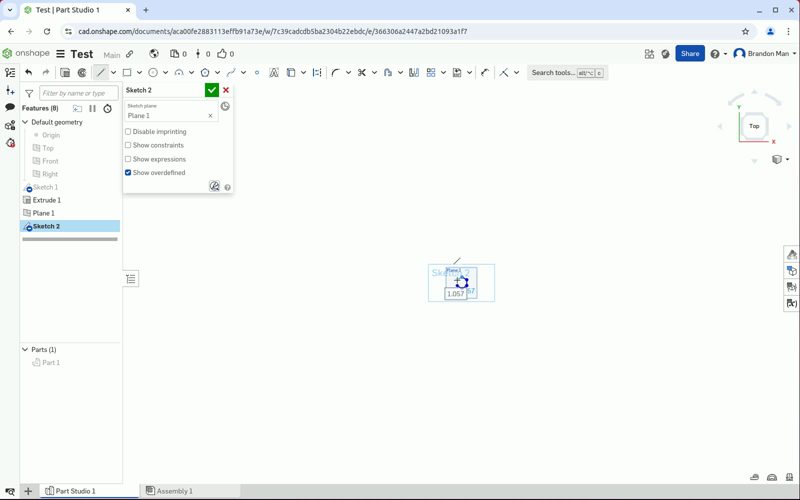
scroll(6)
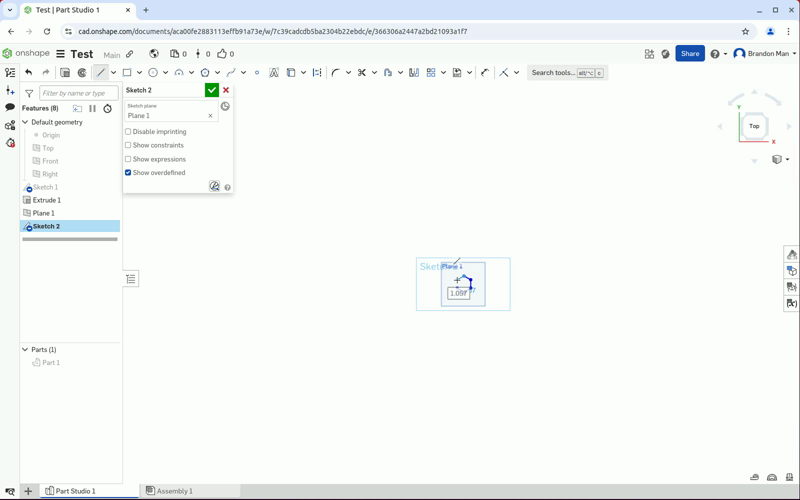
scroll(6)
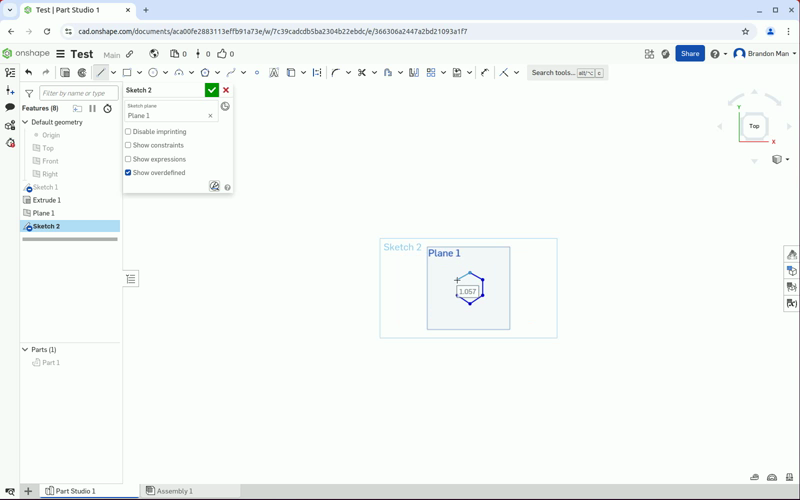
scroll(6)
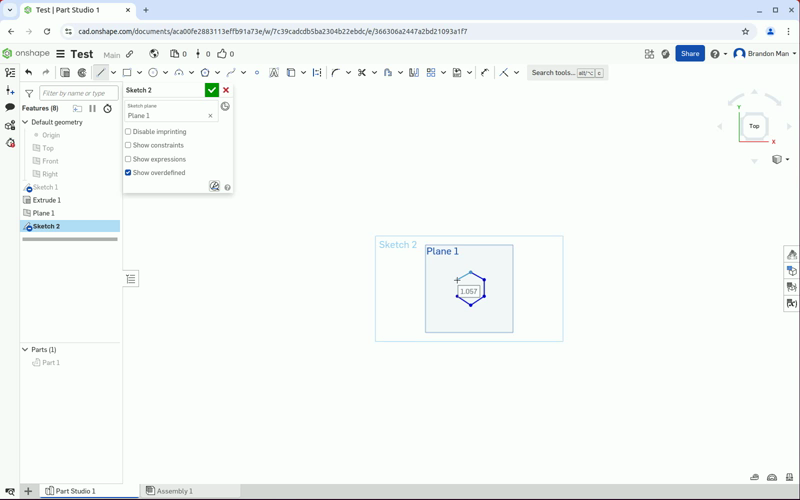
scroll(6)
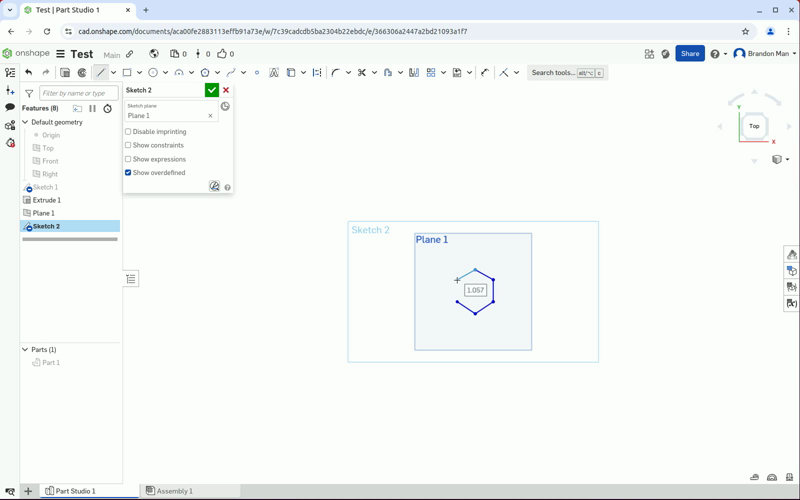
scroll(6)
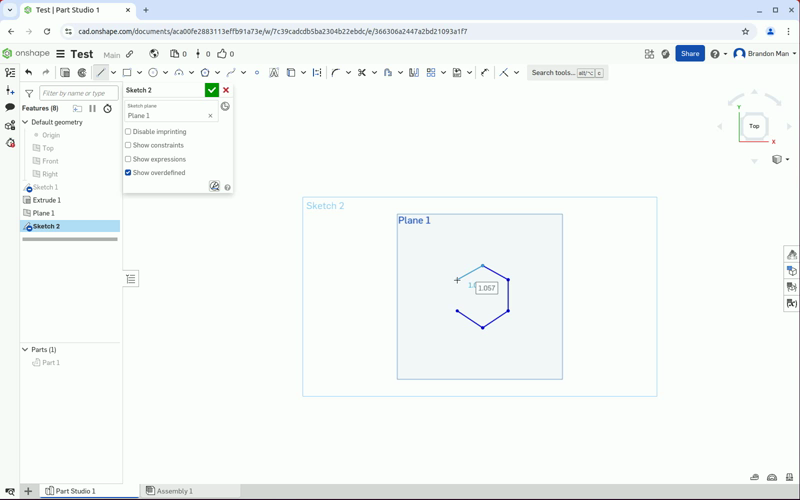
scroll(6)
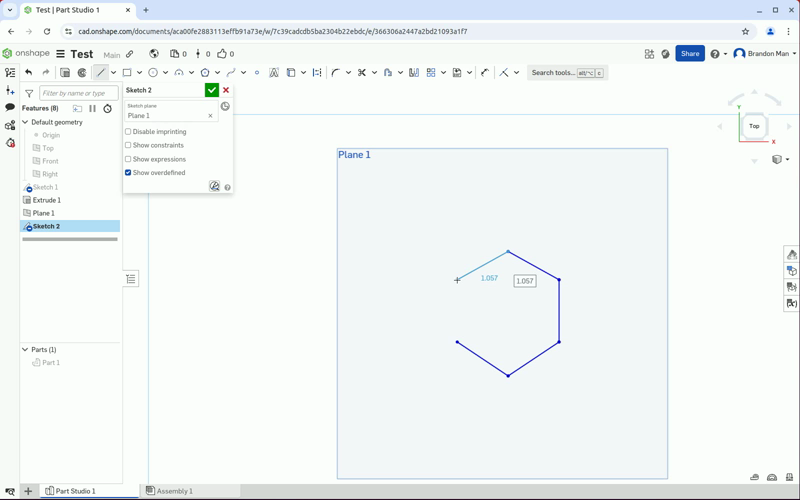
click(457, 279)
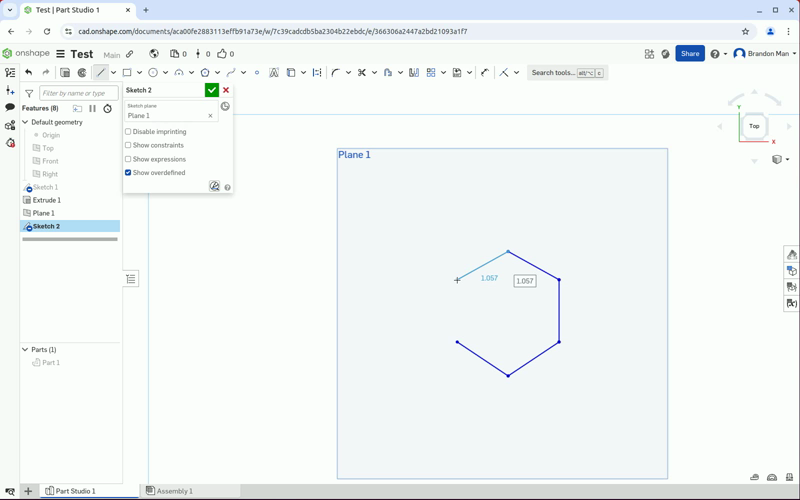
scroll(-6)
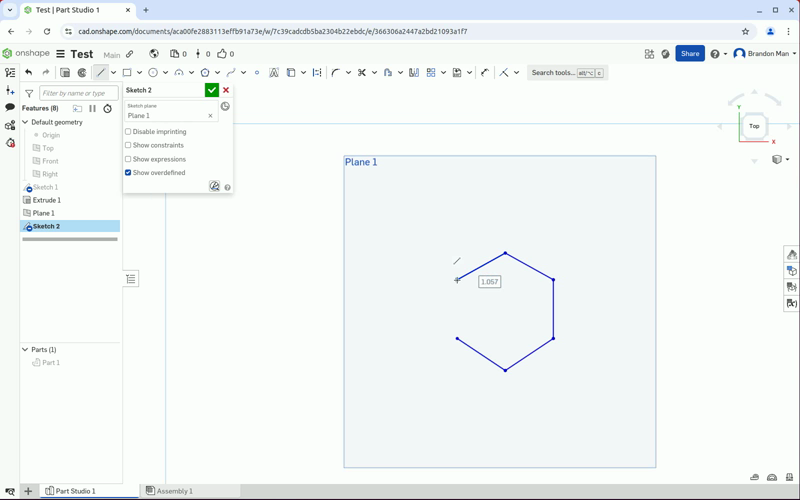
scroll(-6)
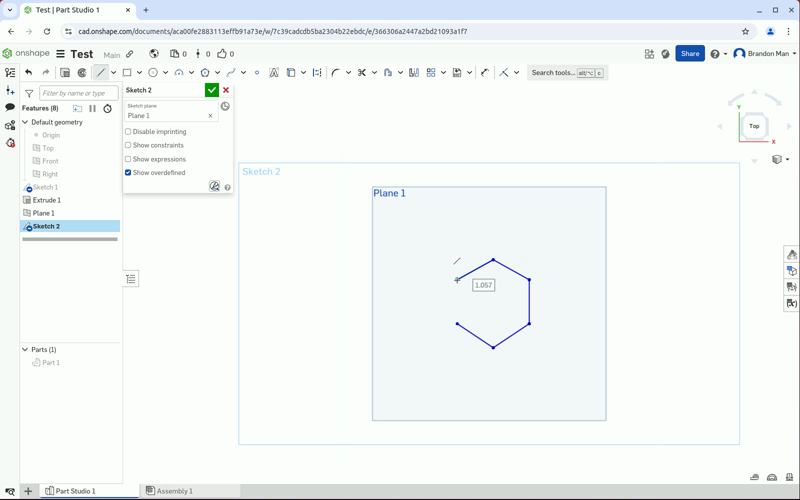
scroll(-6)
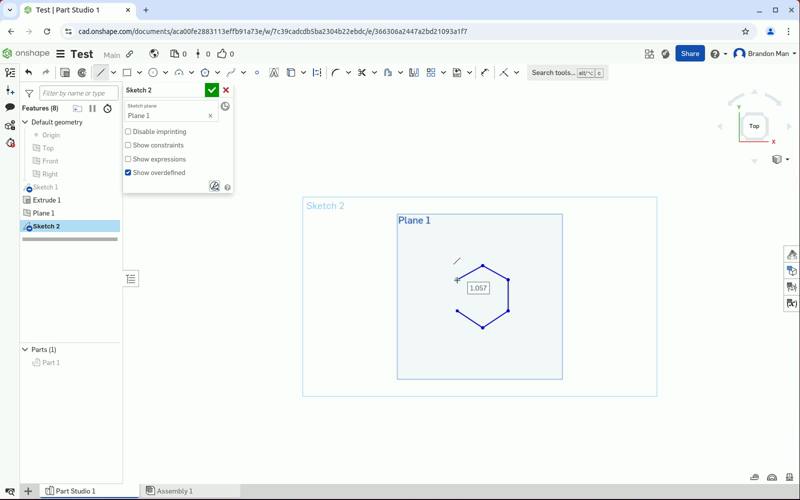
scroll(-6)
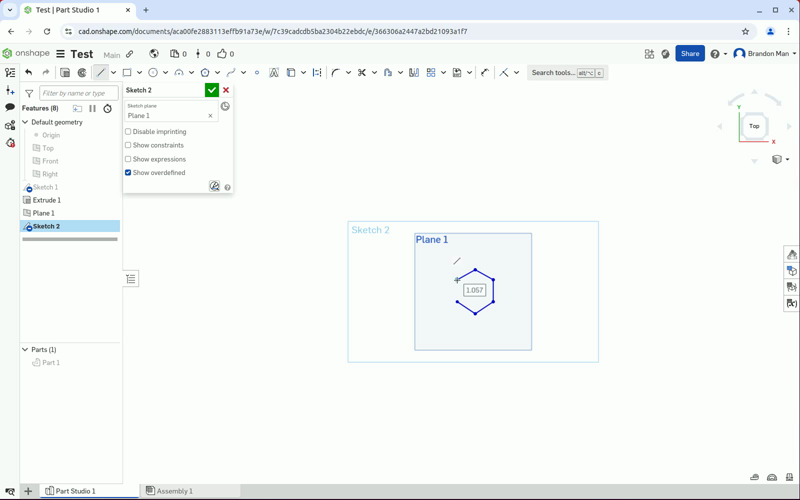
scroll(-6)
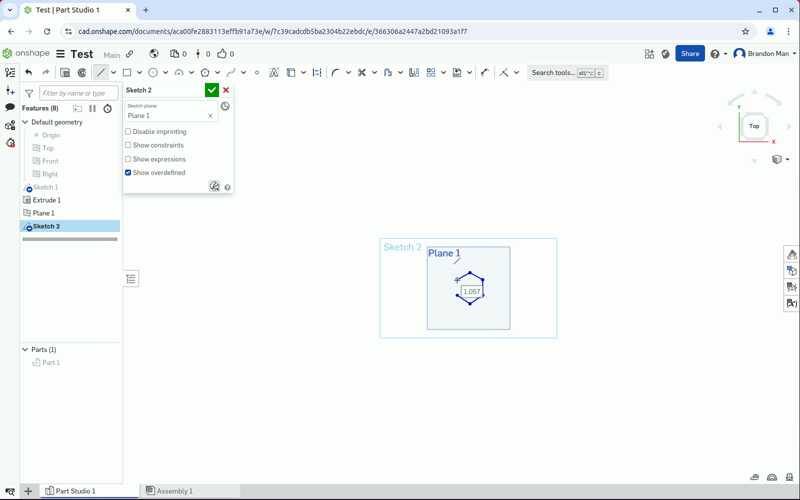
scroll(-6)
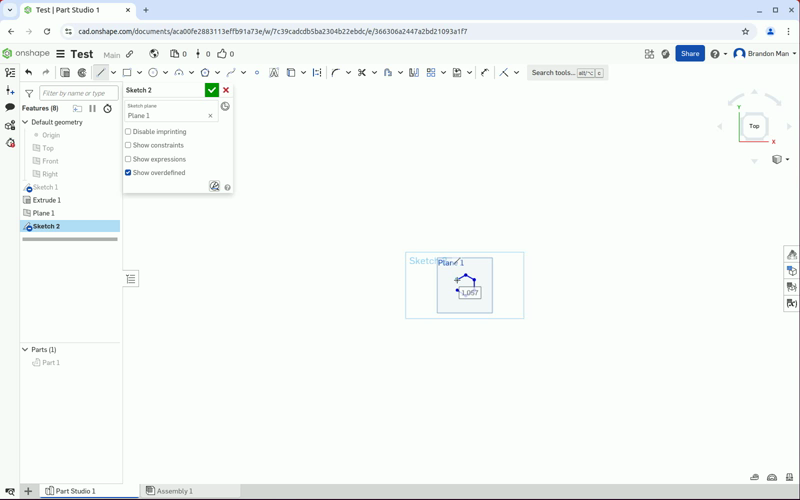
scroll(-6)
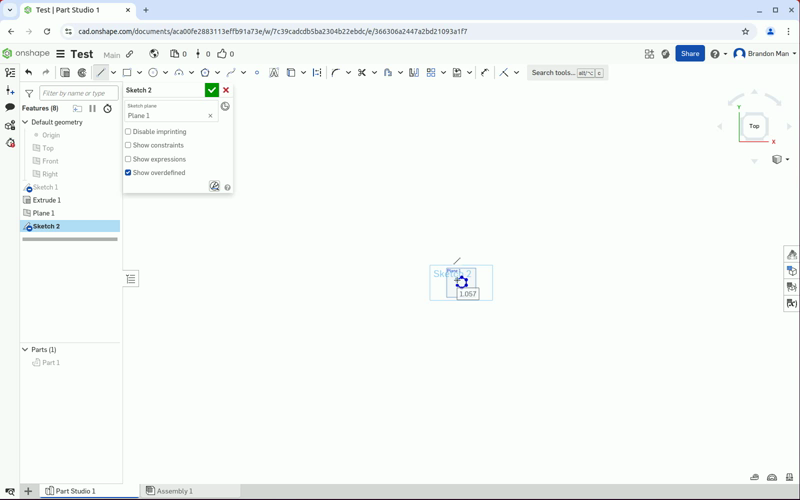
key_up(shift)
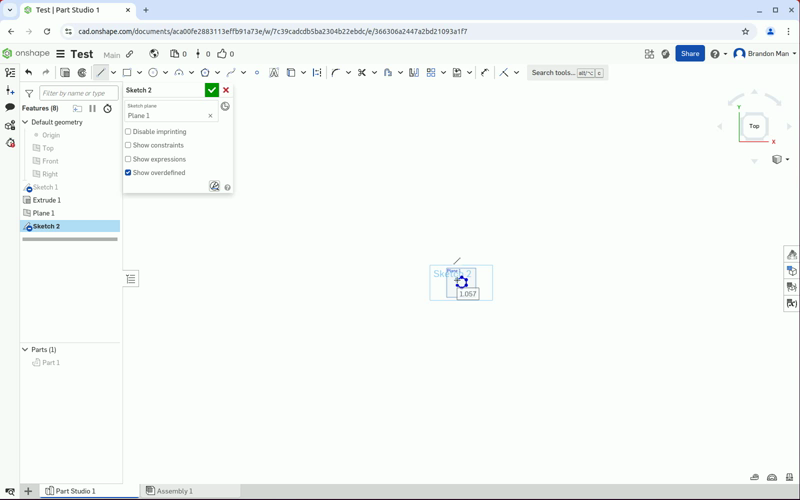
mouse_move(487, 279)
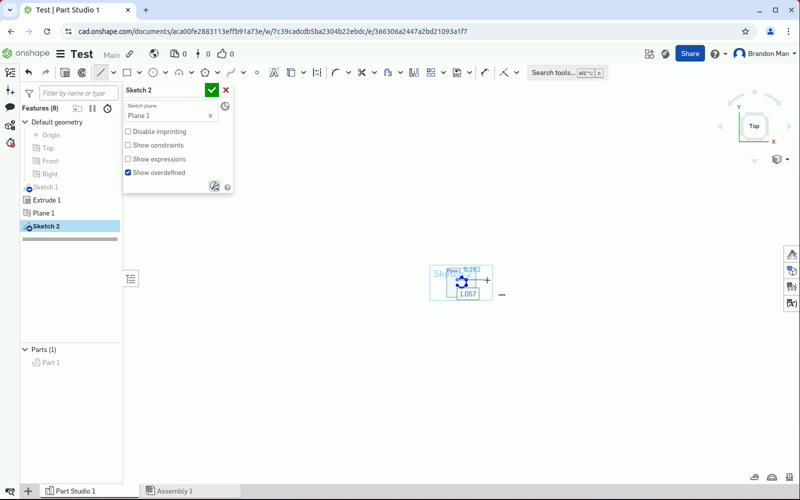
key_down(shift)
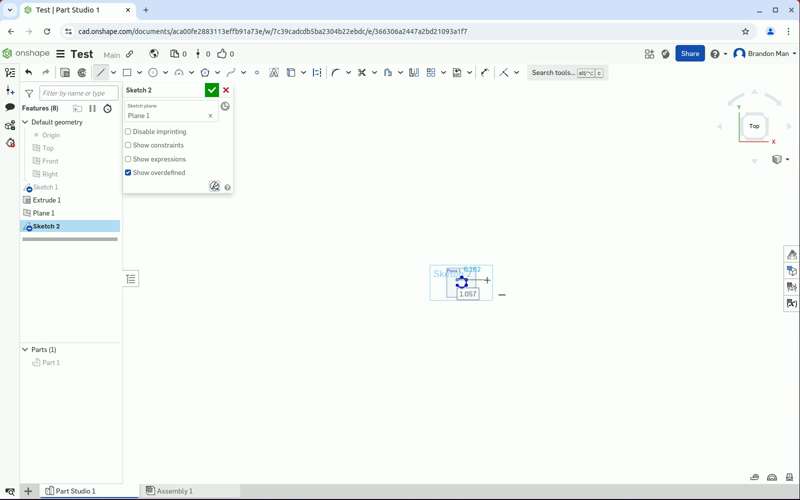
mouse_move(457, 285)
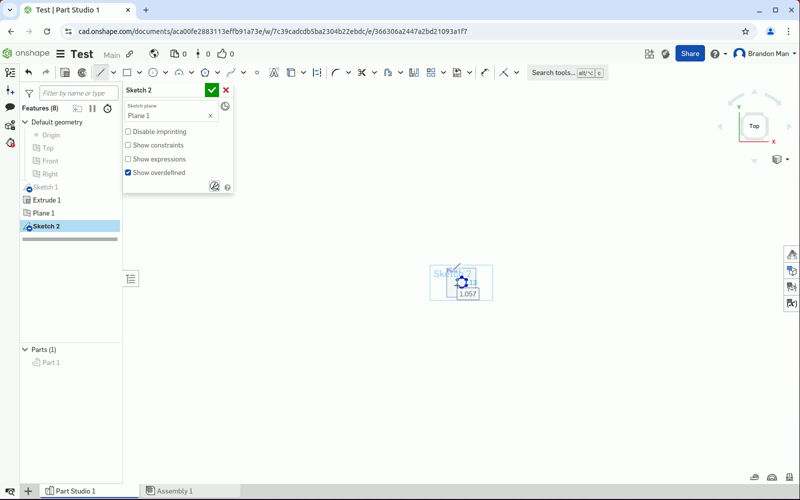
scroll(6)
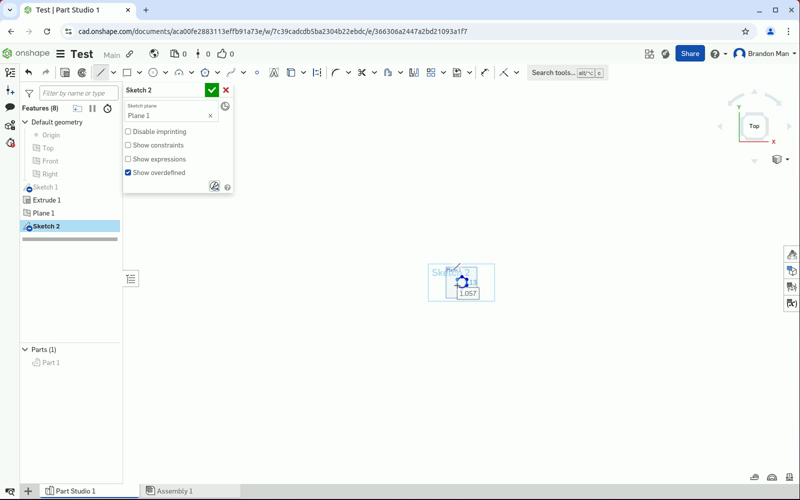
scroll(6)
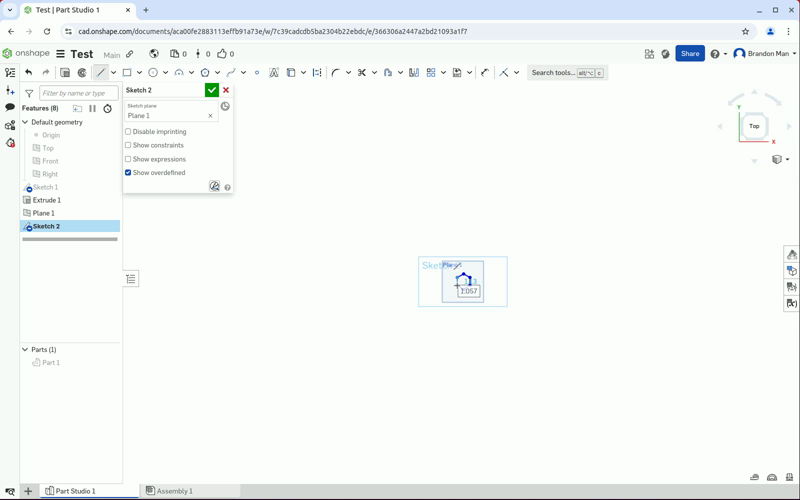
scroll(6)
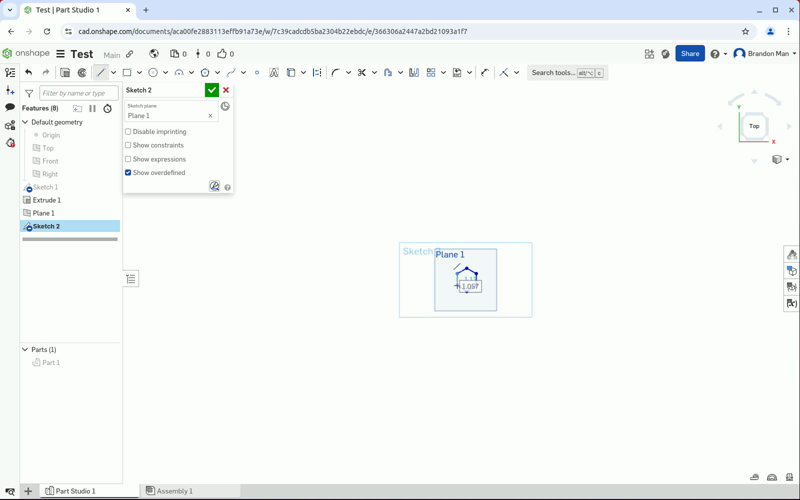
scroll(6)
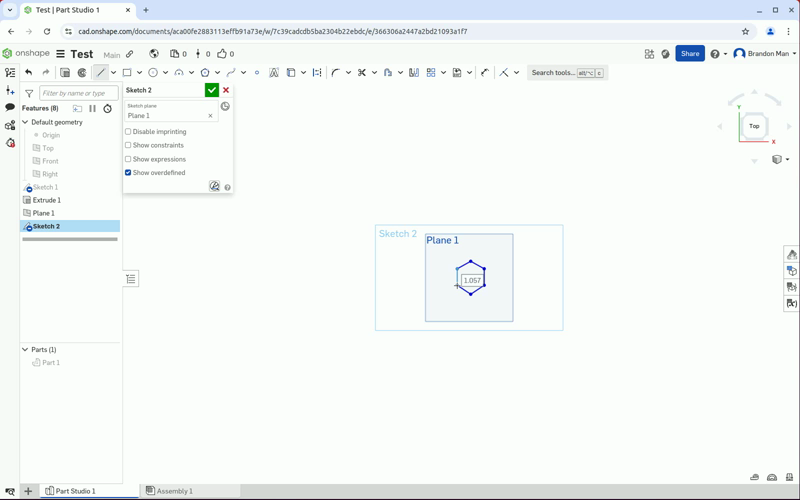
scroll(6)
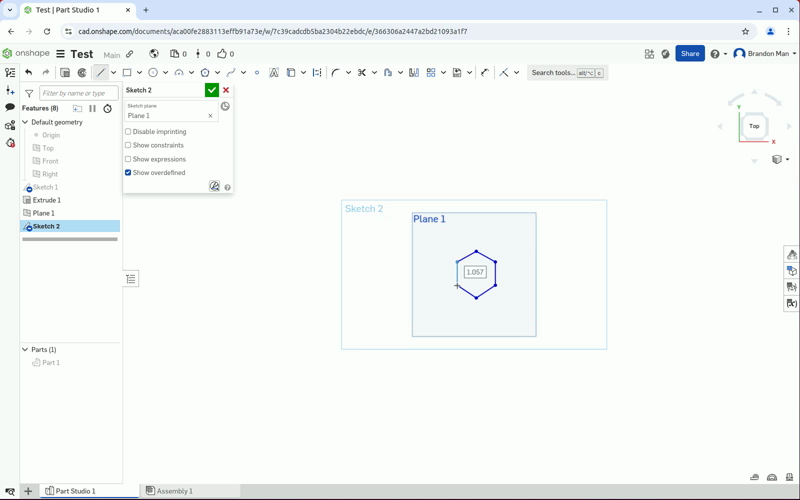
scroll(6)
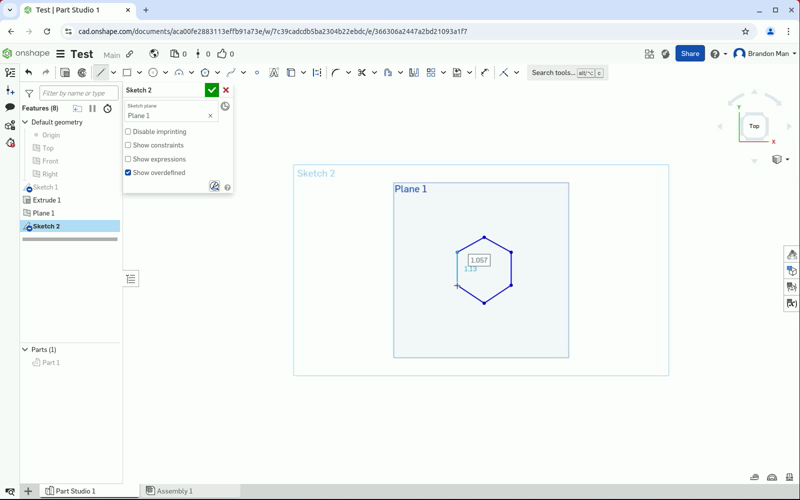
scroll(6)
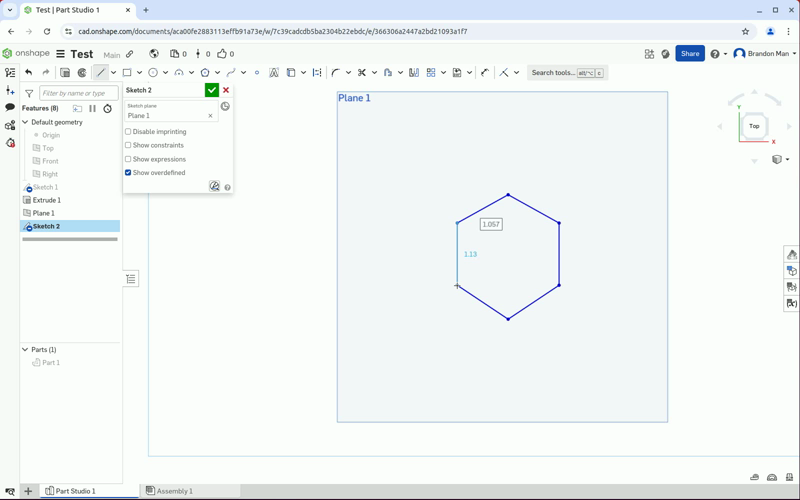
key_up(shift)
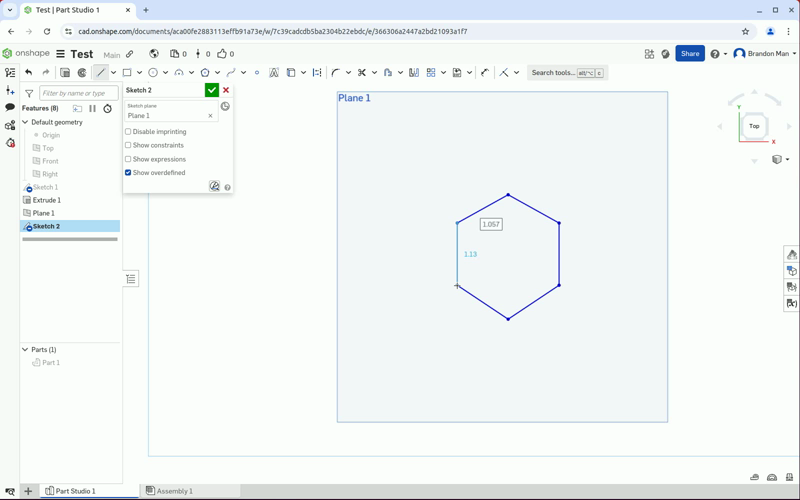
click(457, 285)
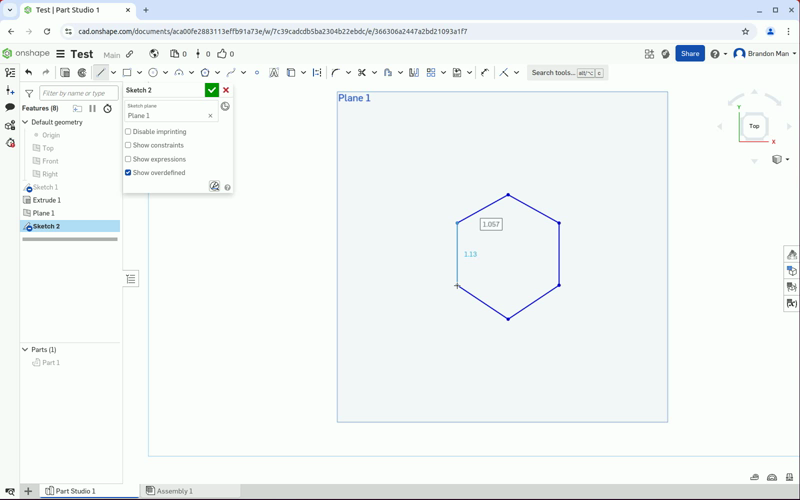
scroll(-6)
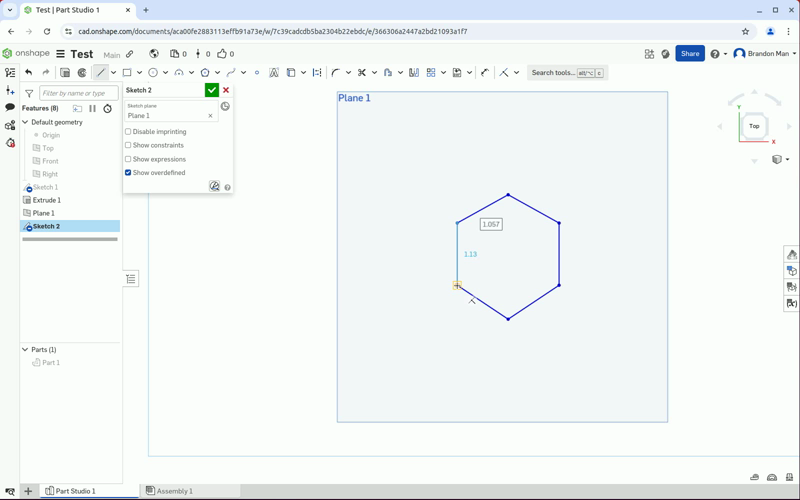
scroll(-6)
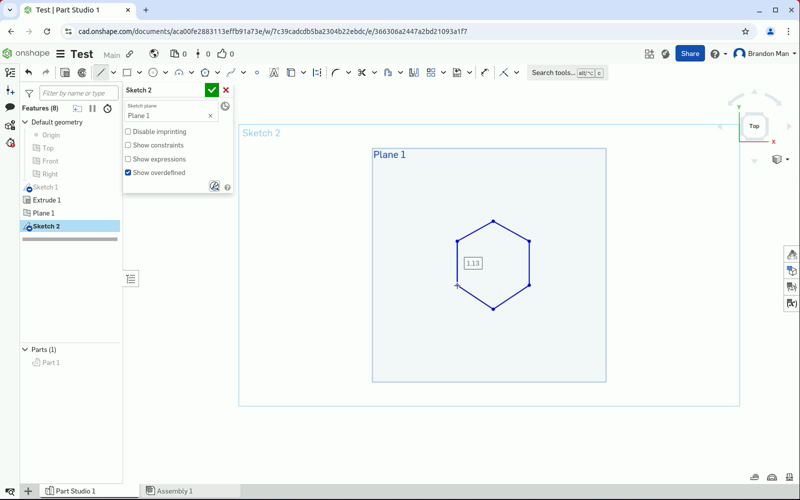
scroll(-6)
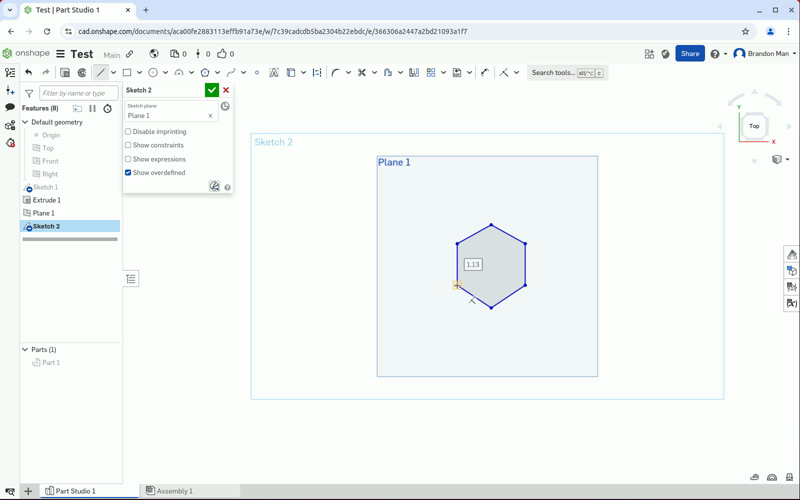
scroll(-6)
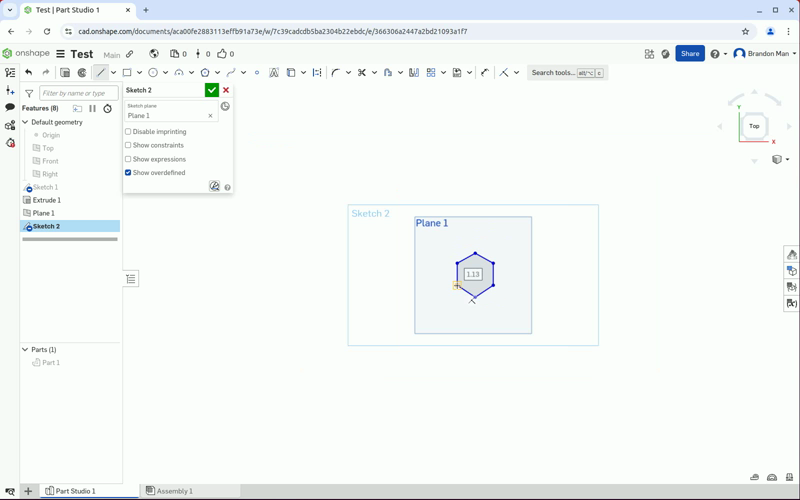
scroll(-6)
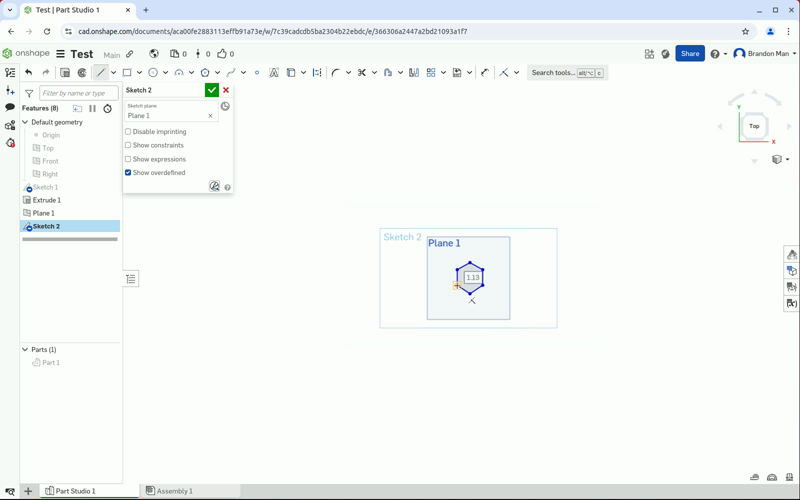
scroll(-6)
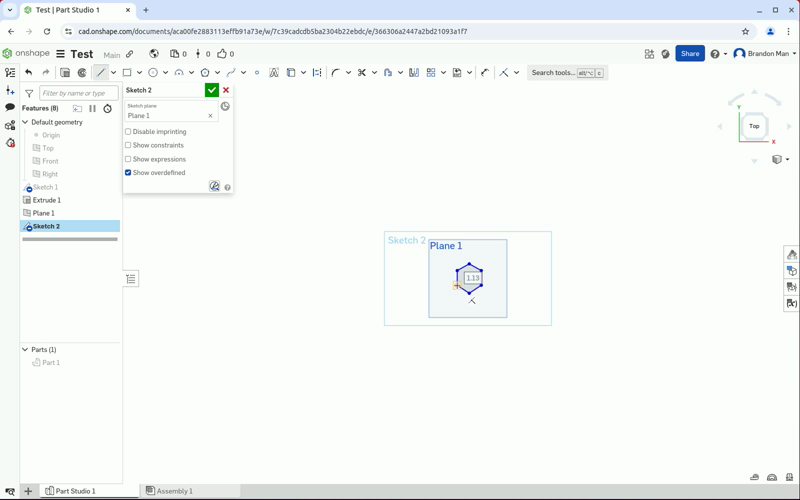
scroll(-6)
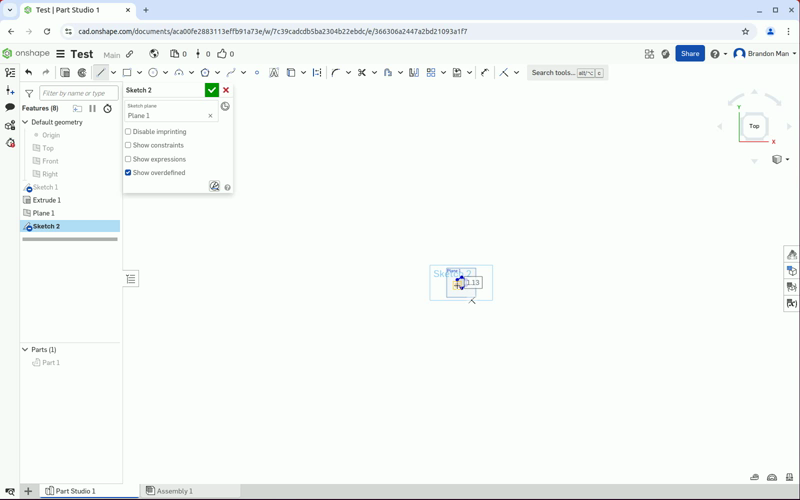
key(esc)
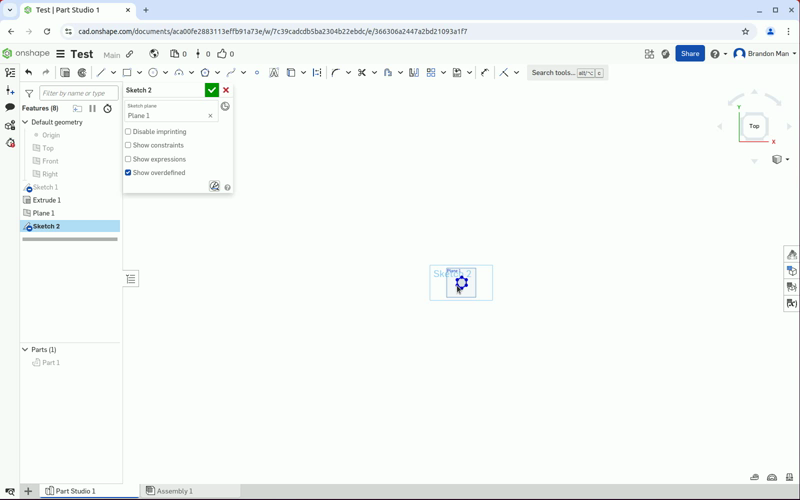
mouse_move(462, 281)
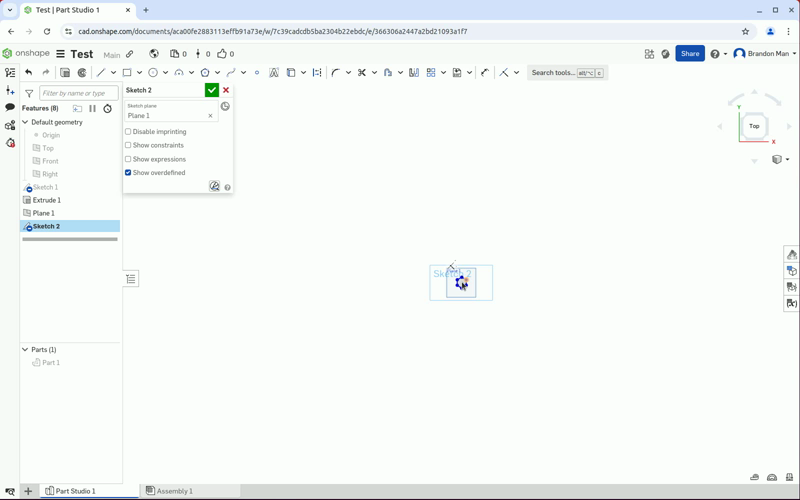
scroll(6)
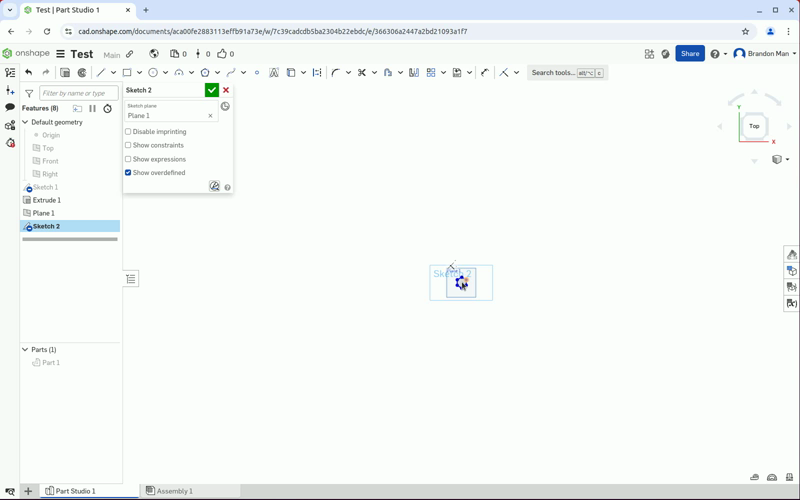
scroll(6)
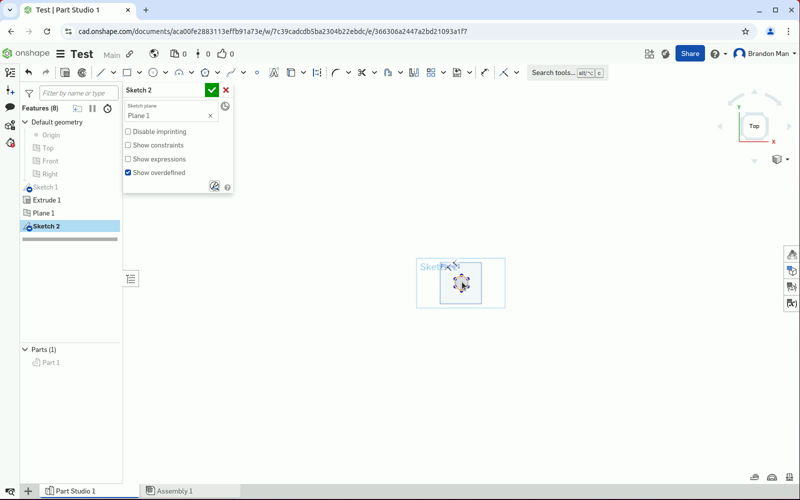
scroll(6)
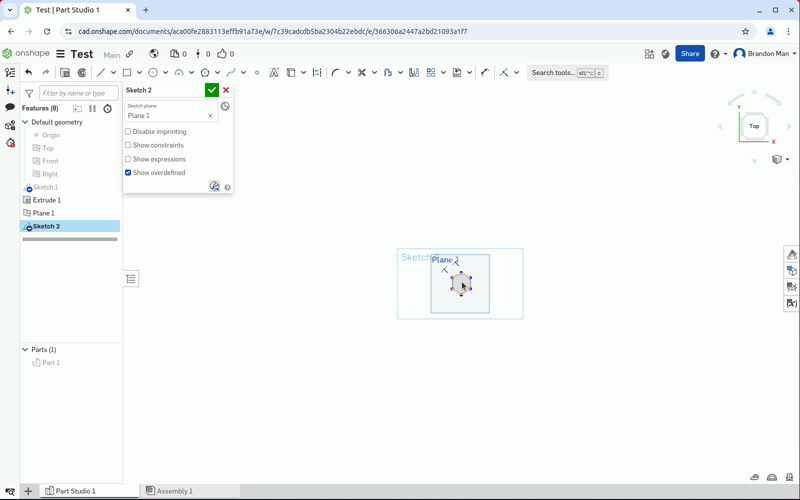
scroll(6)
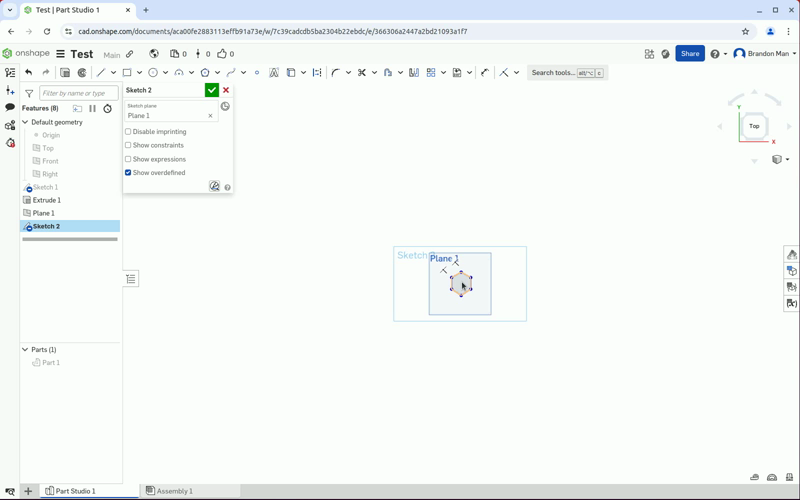
scroll(6)
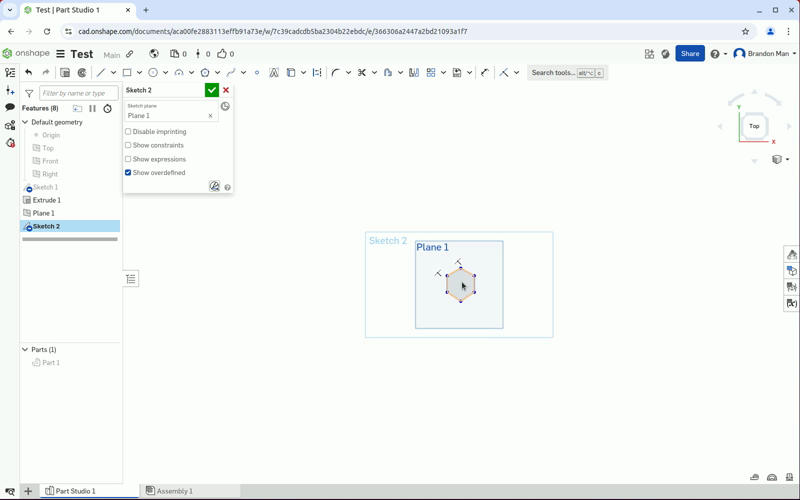
scroll(6)
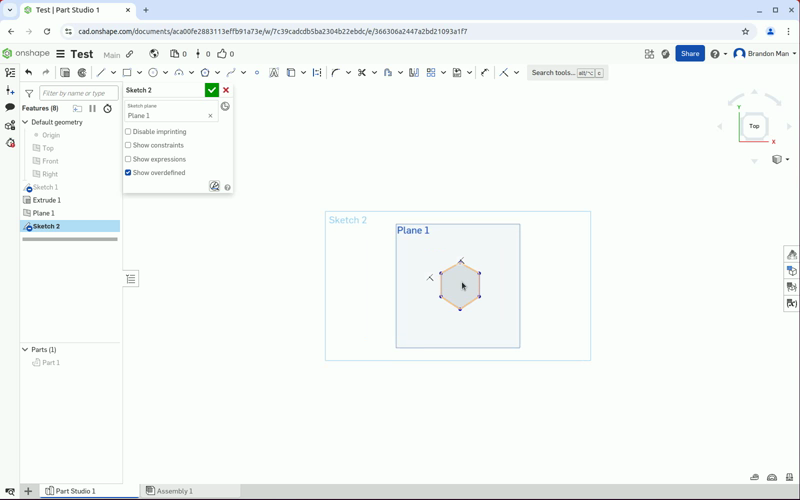
scroll(6)
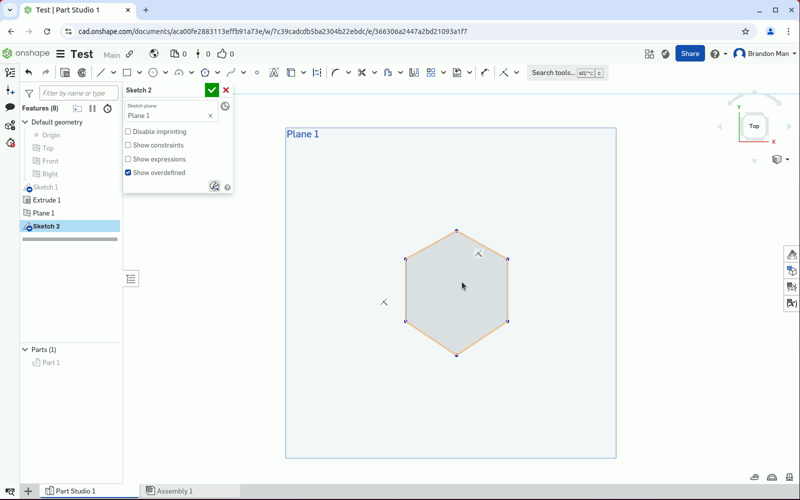
click(462, 281)
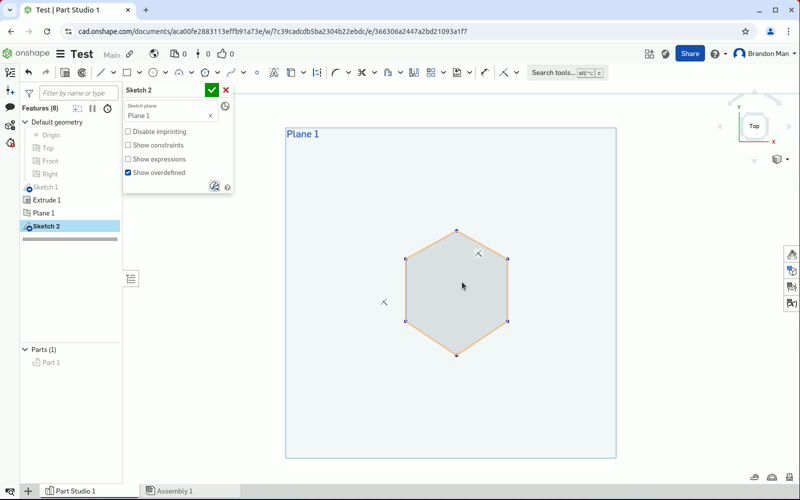
scroll(-6)
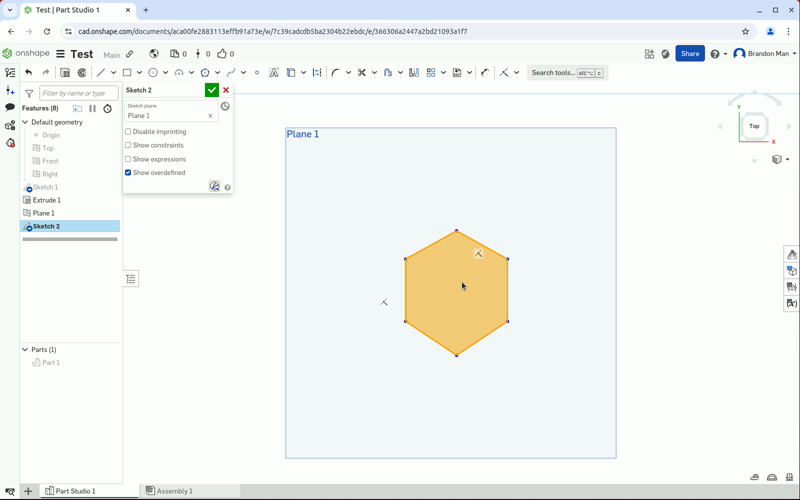
scroll(-6)
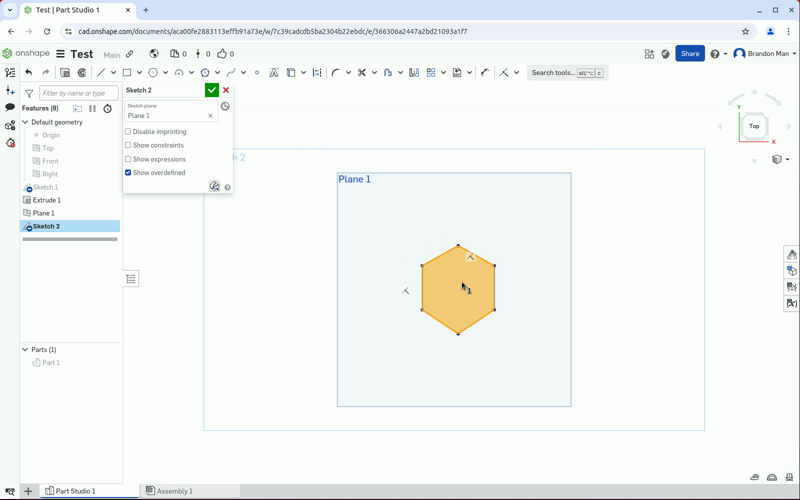
scroll(-6)
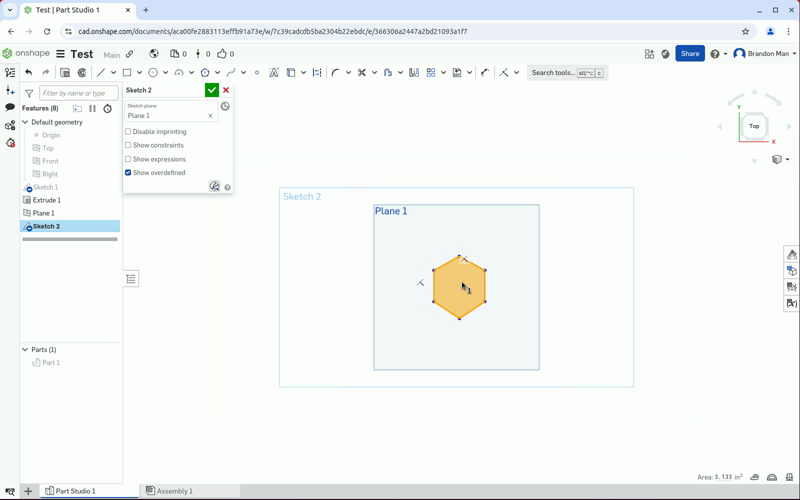
scroll(-6)
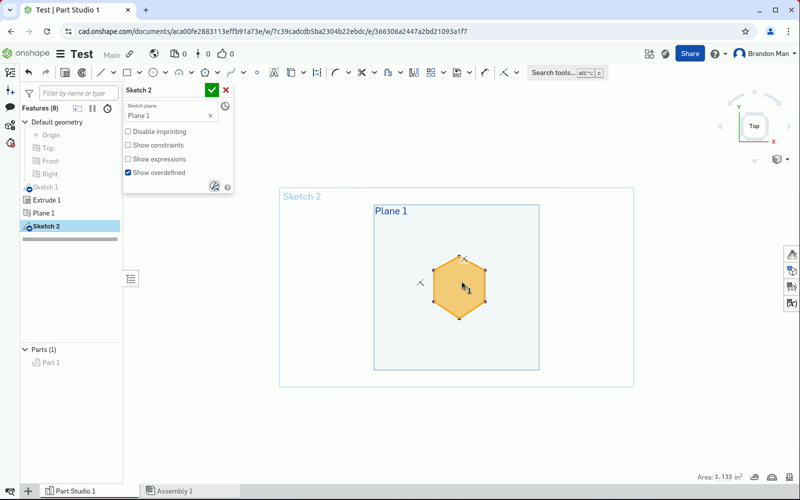
scroll(-6)
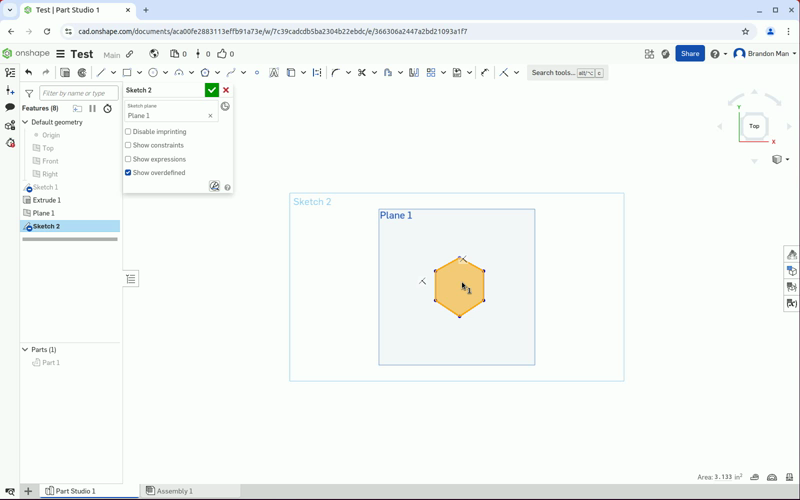
scroll(-6)
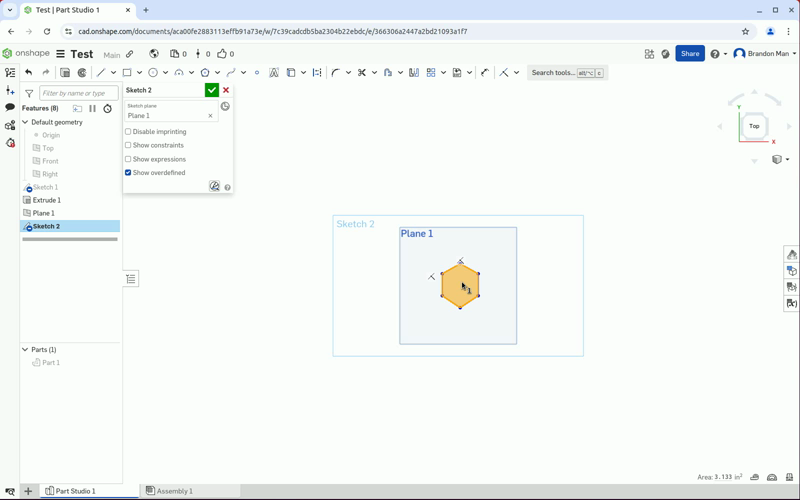
scroll(-6)
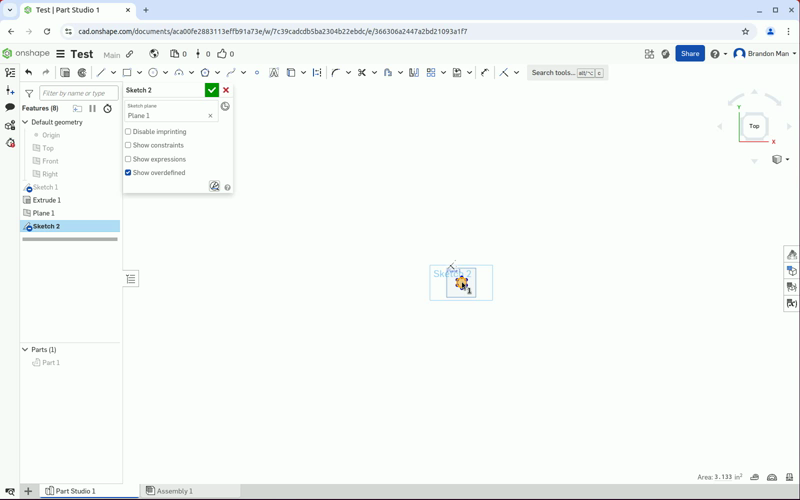
mouse_move(73, 352)
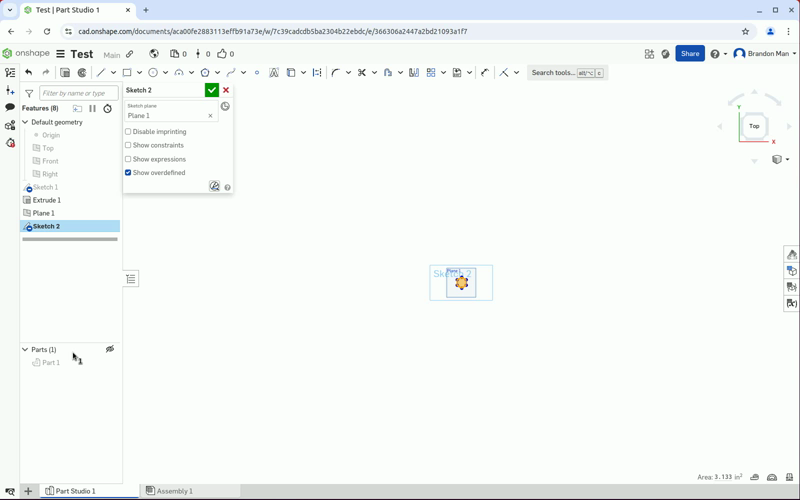
key(shift+y)
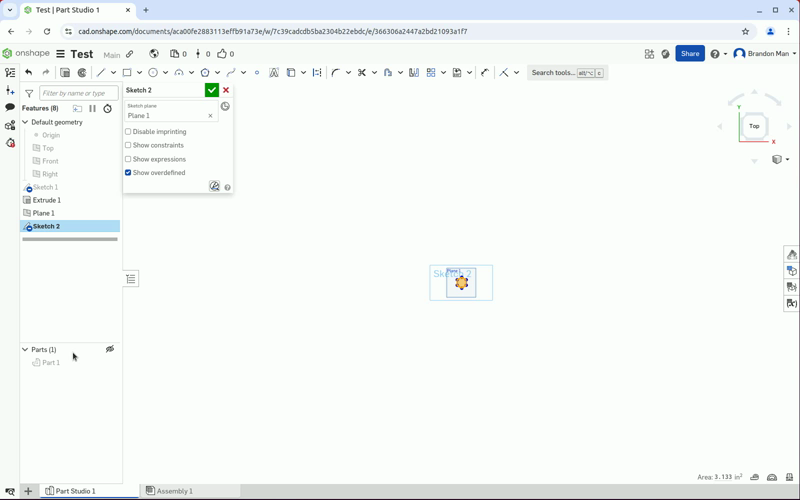
key(shift+e)
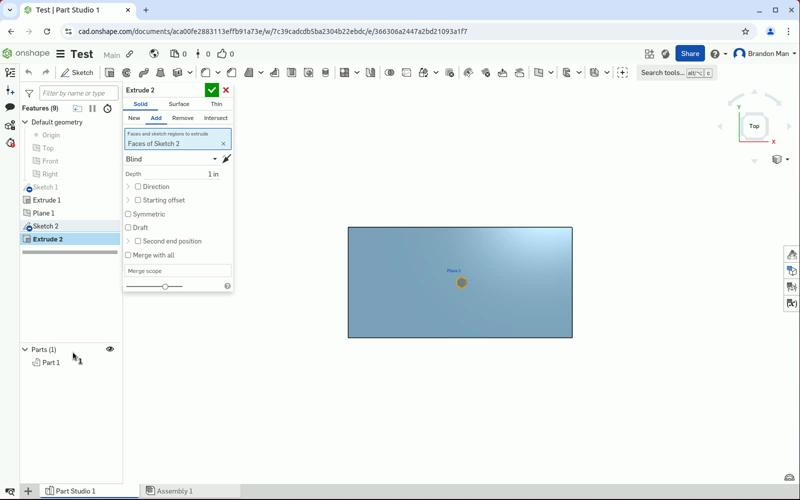
mouse_move(143, 106)
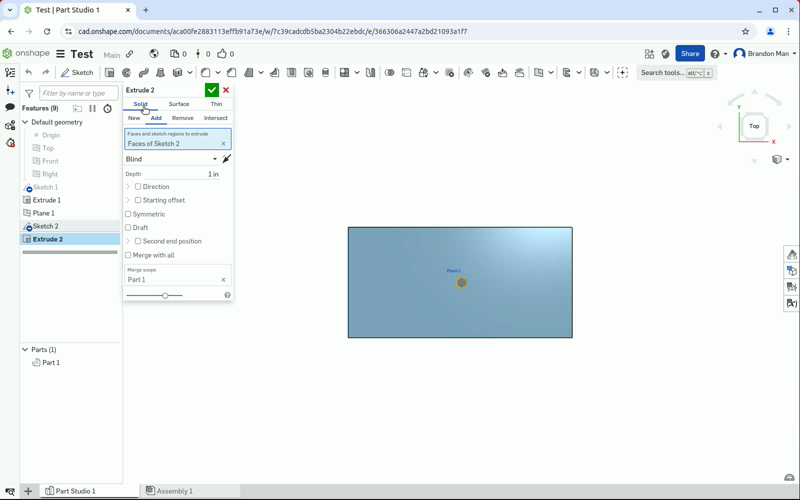
click(143, 106)
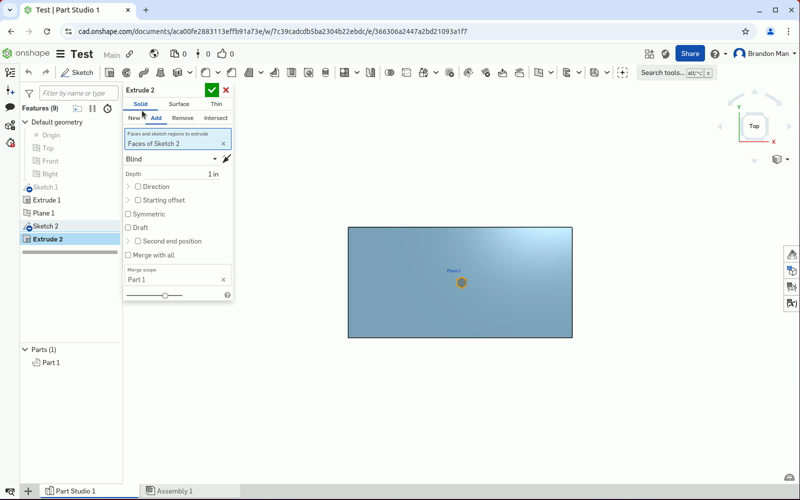
mouse_move(137, 120)
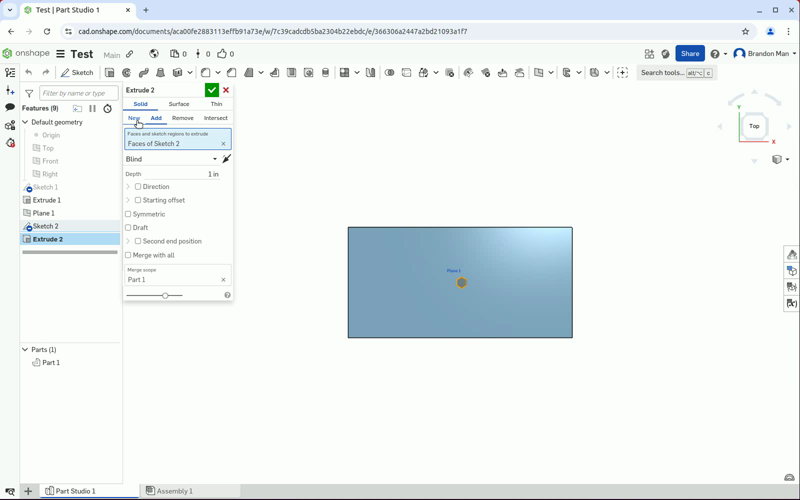
click(137, 120)
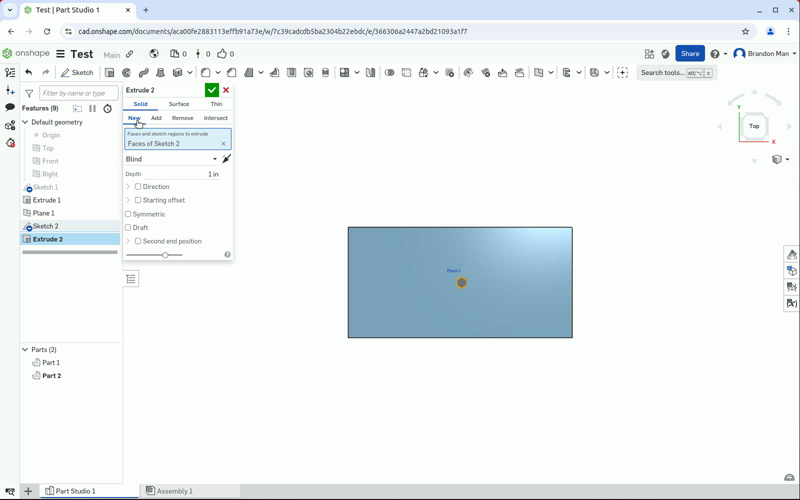
key(tab, 4)
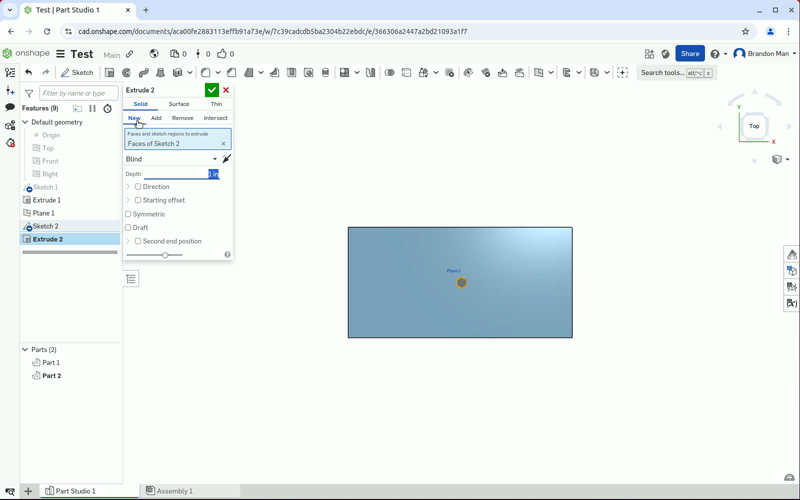
text(0.722)
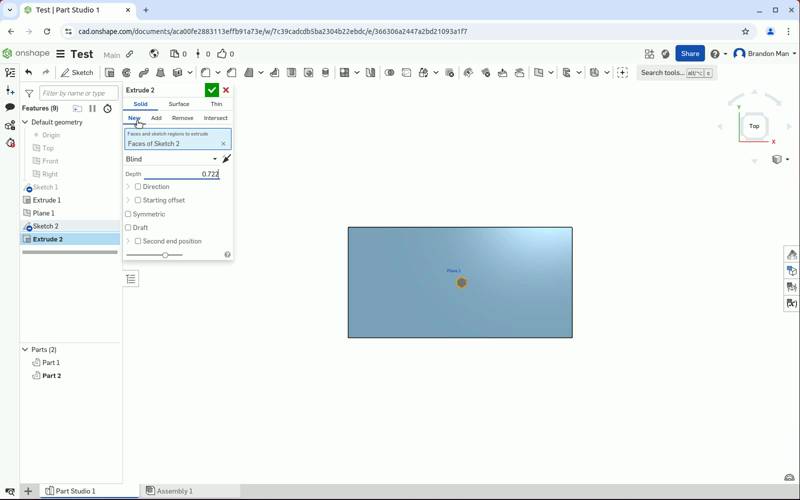
key(enter)
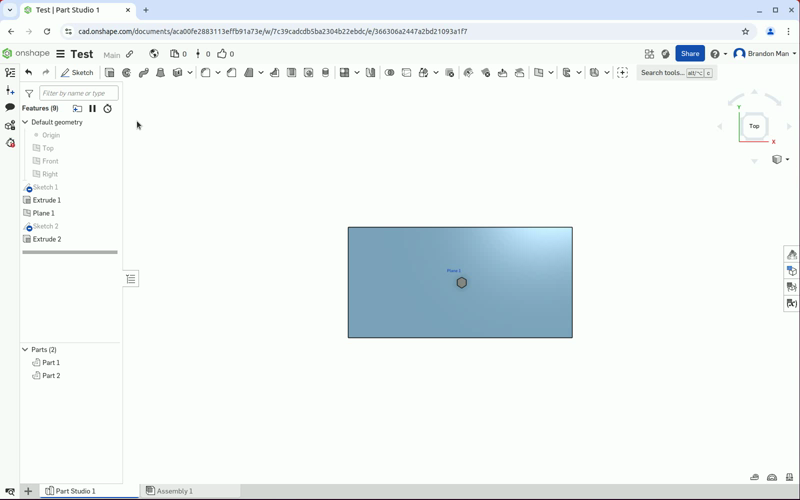
key(shift+h)
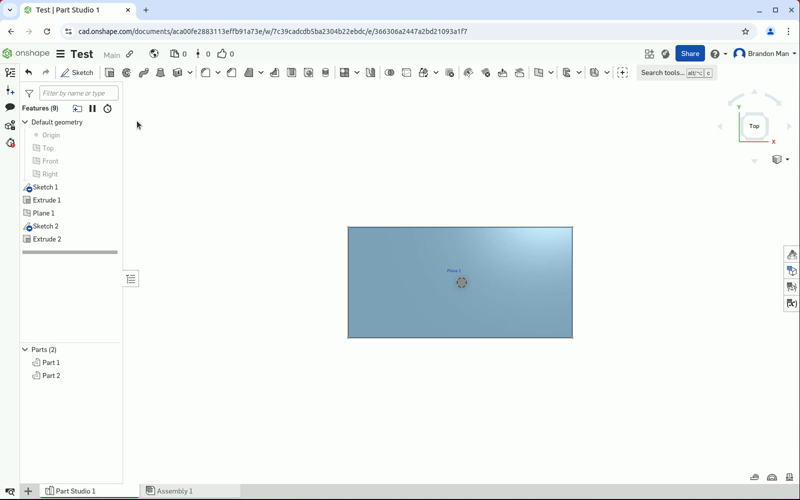
key(shift+h)
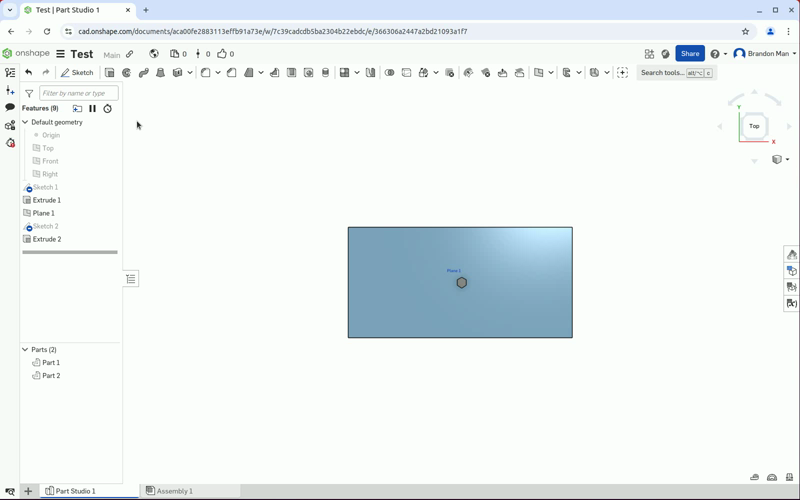
mouse_move(73, 189)
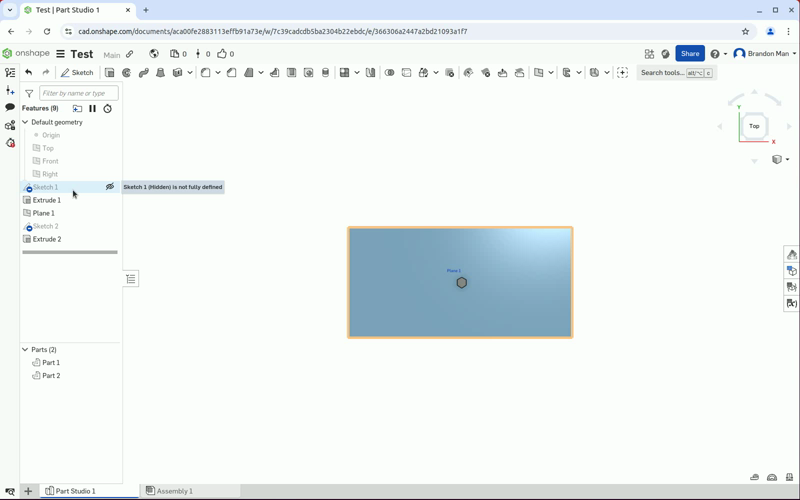
click(73, 189)
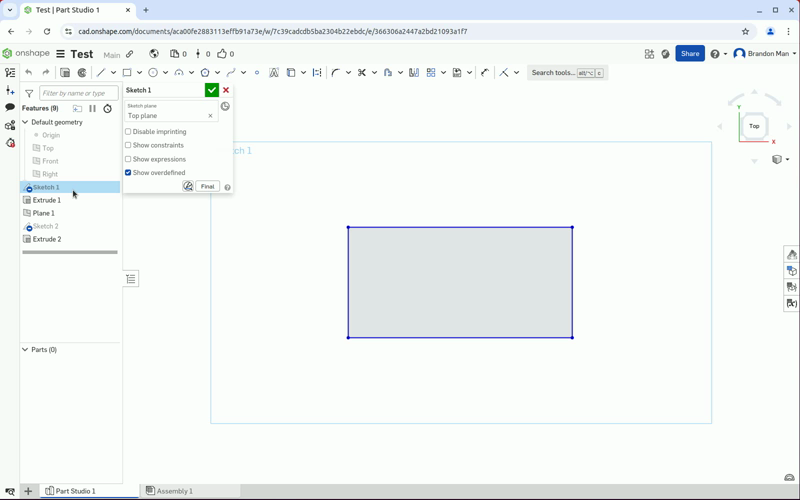
mouse_move(229, 92)
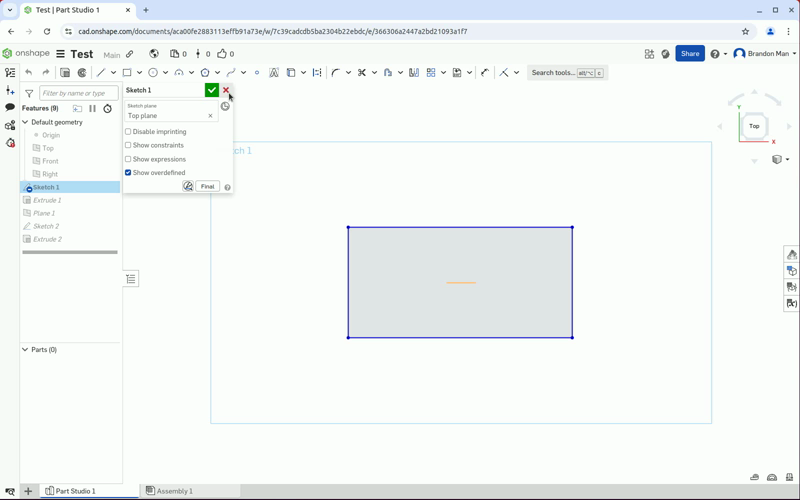
click(229, 92)
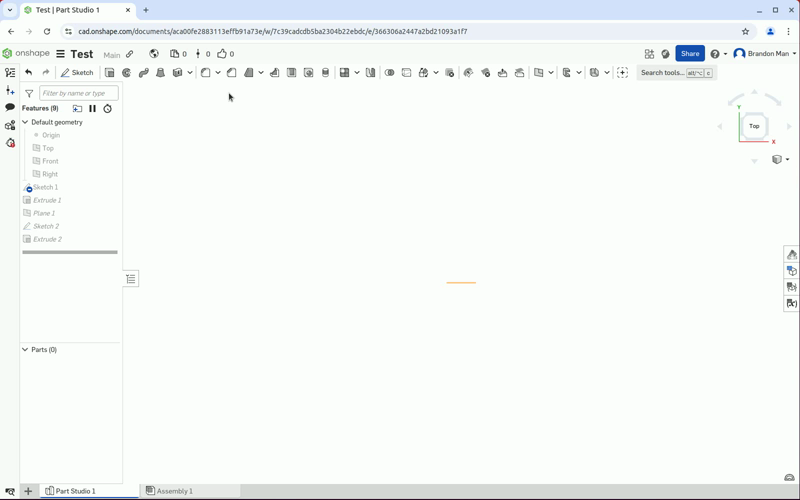
key(shift+s)
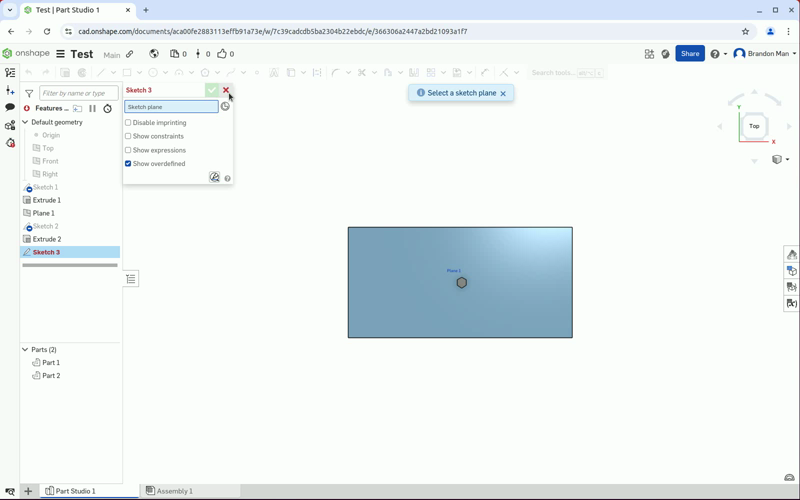
mouse_move(73, 215)
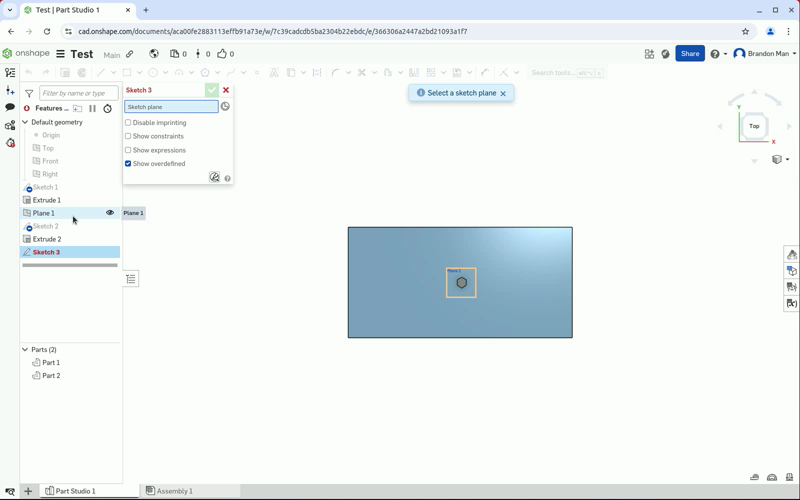
click(73, 215)
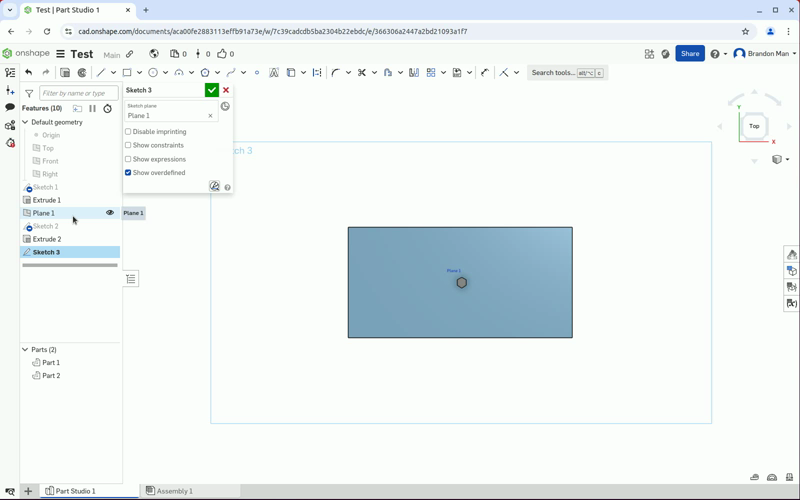
mouse_move(73, 352)
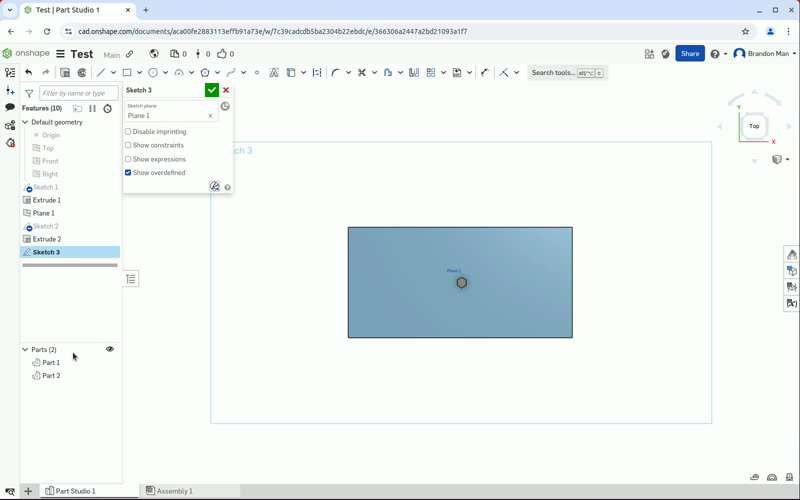
key(y)
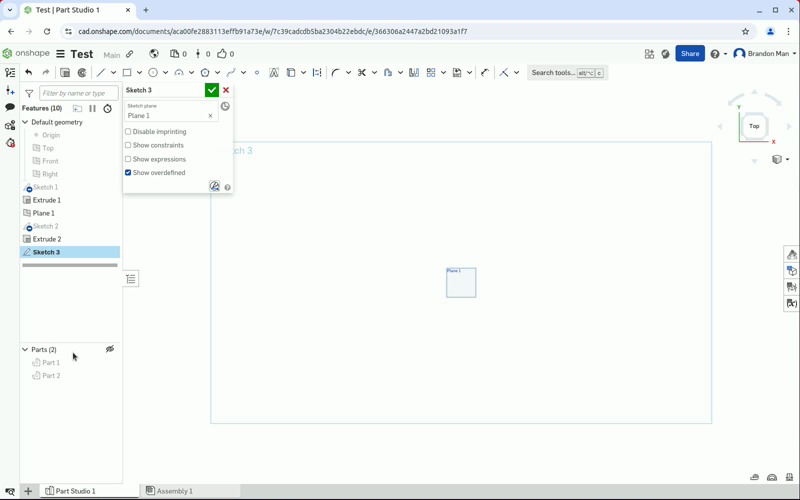
key(l)
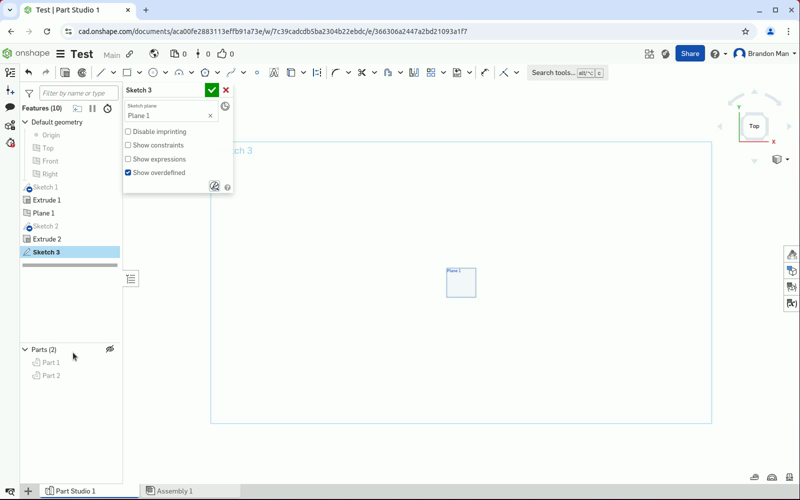
key_down(shift)
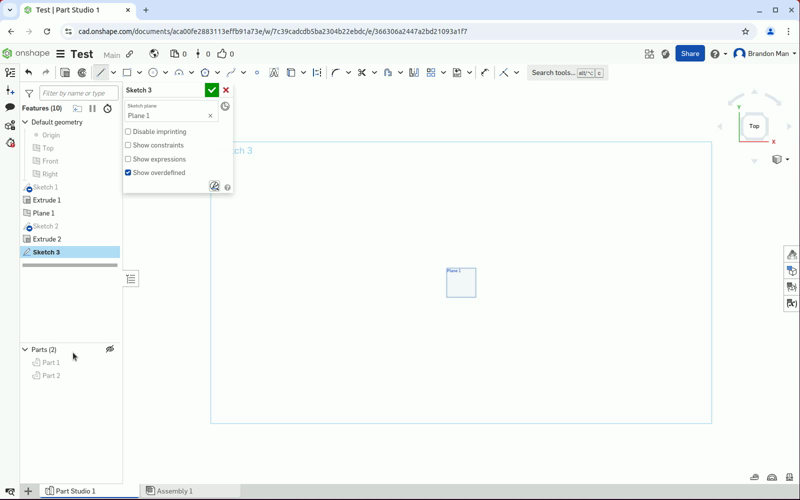
mouse_move(489, 299)
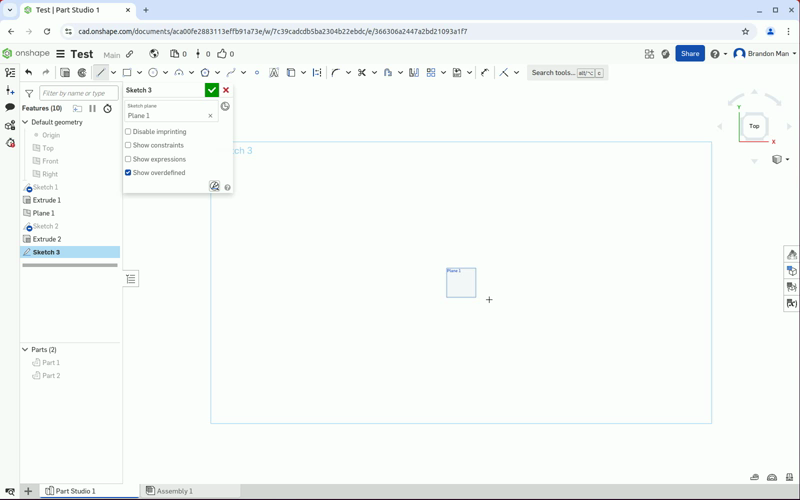
click(489, 299)
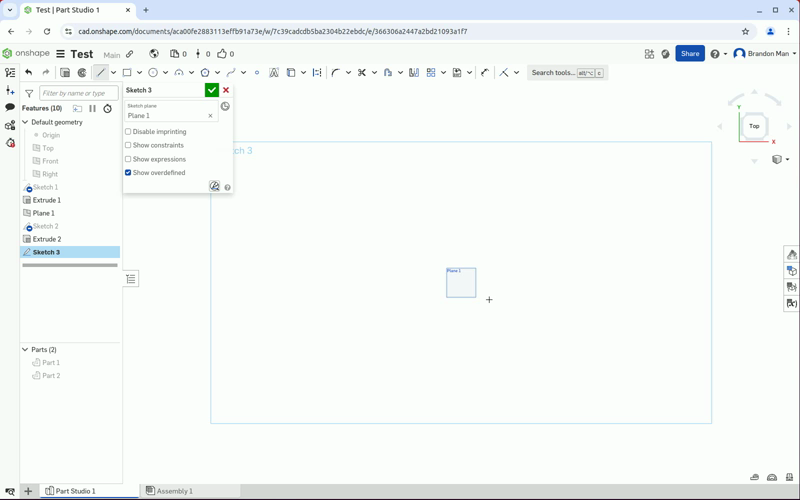
key_up(shift)
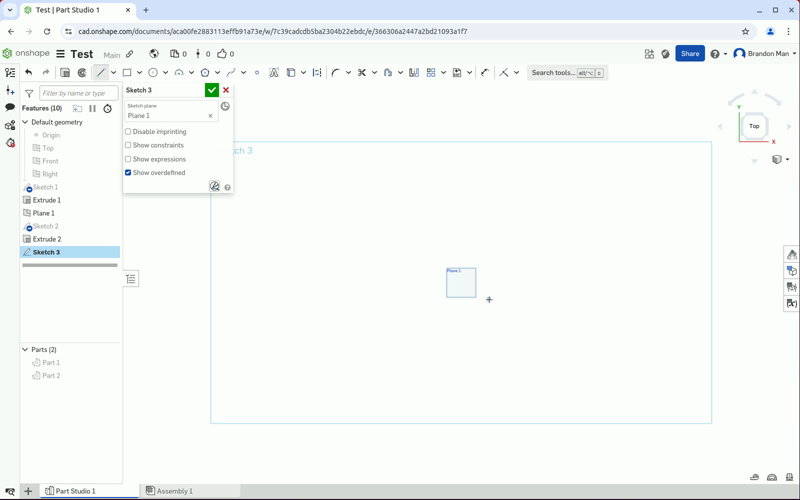
key_down(shift)
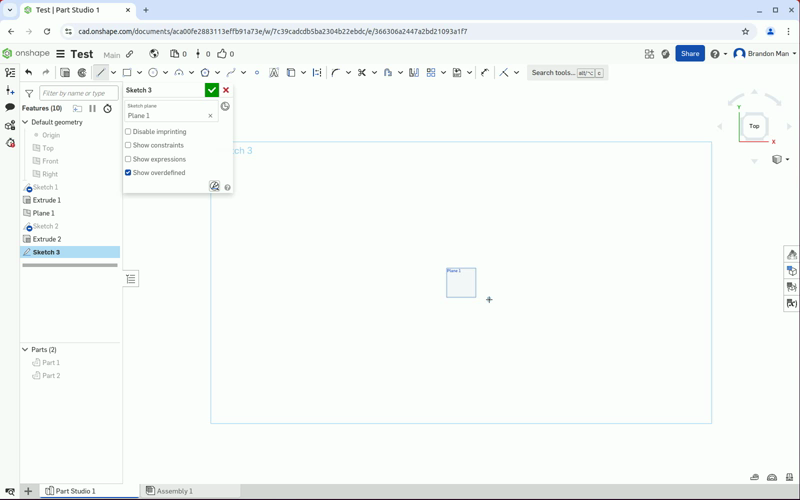
mouse_move(519, 299)
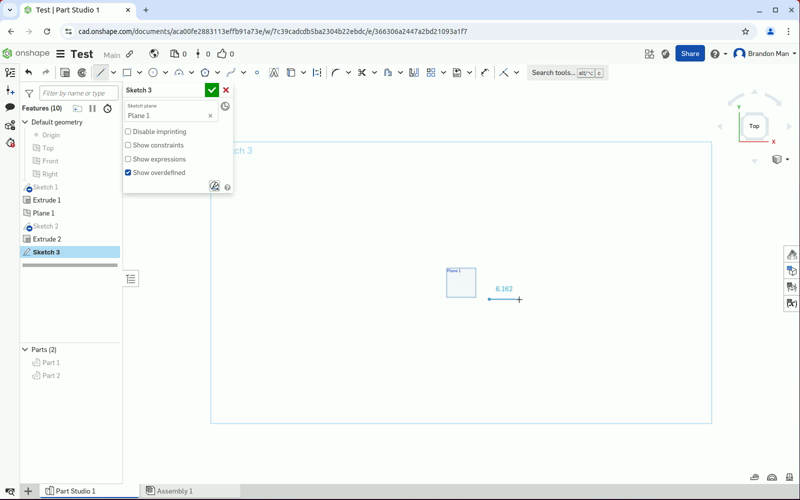
mouse_move(516, 315)
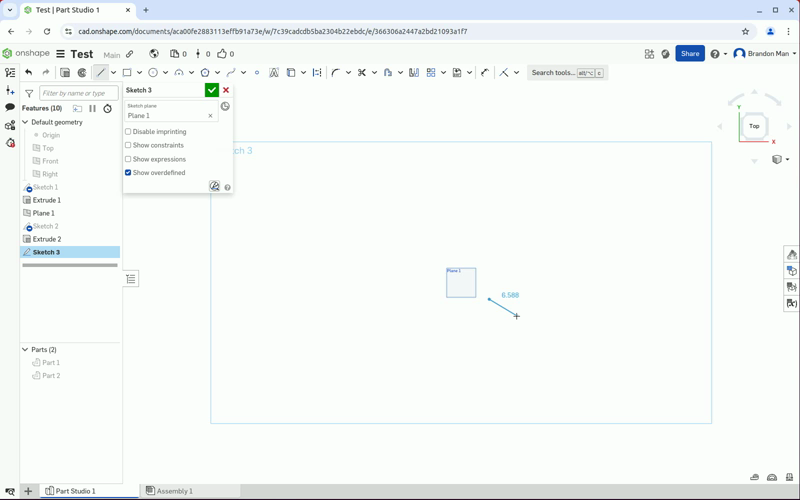
click(516, 315)
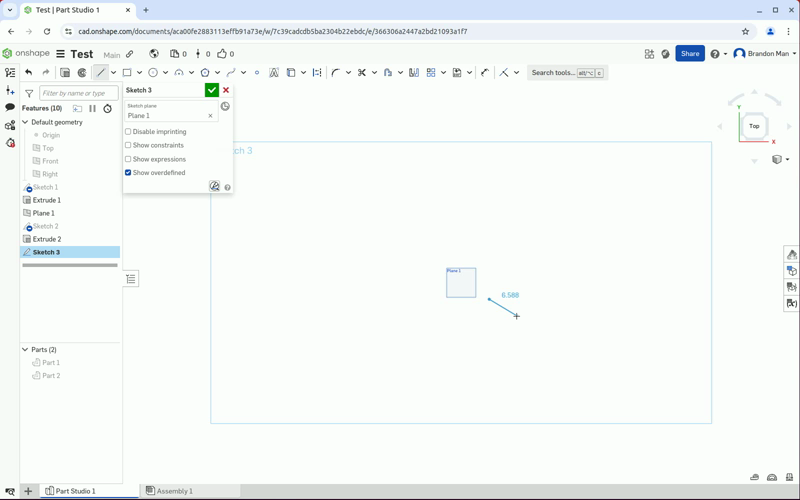
key_up(shift)
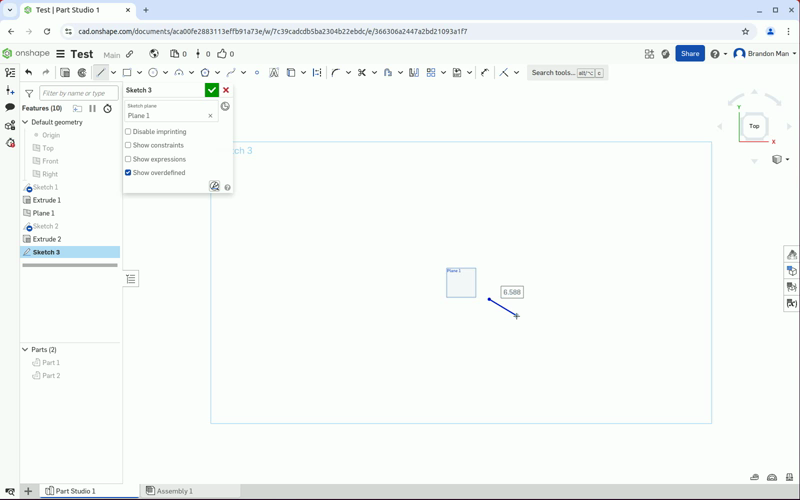
key_down(shift)
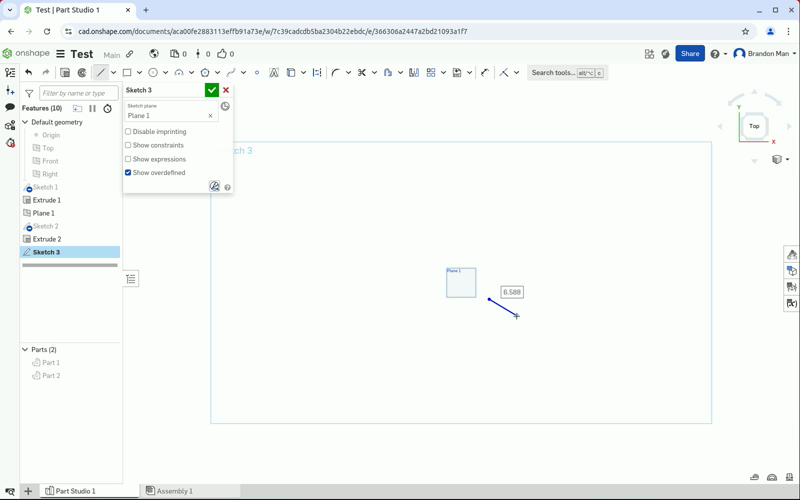
mouse_move(546, 315)
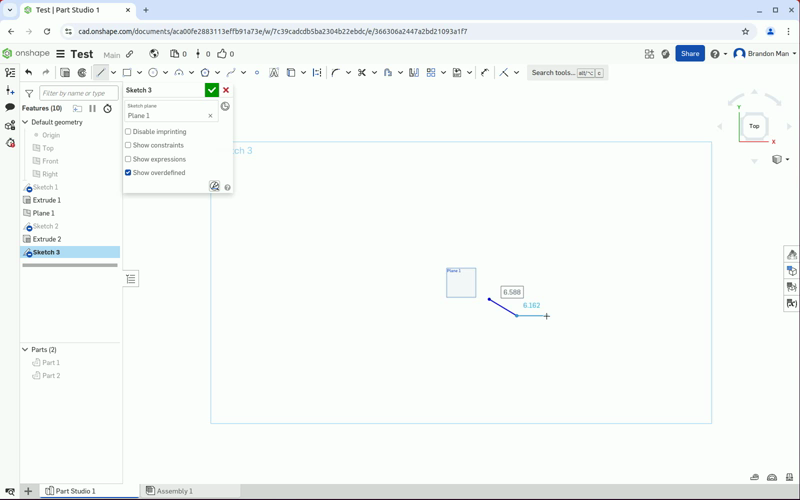
mouse_move(537, 280)
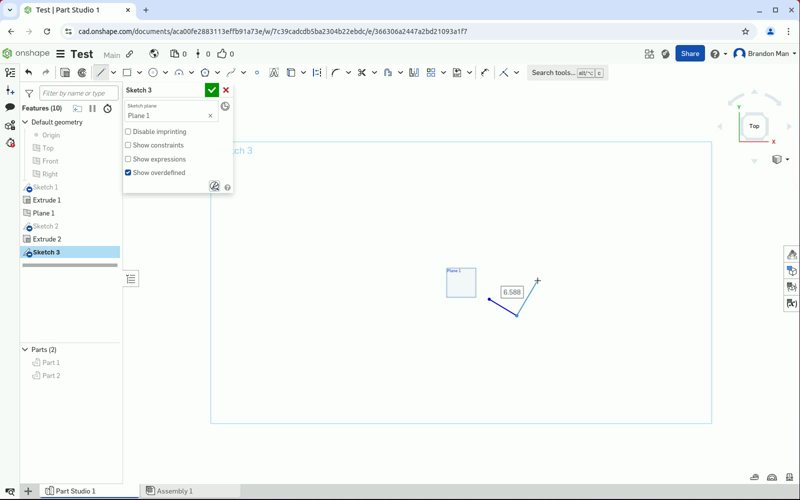
click(537, 280)
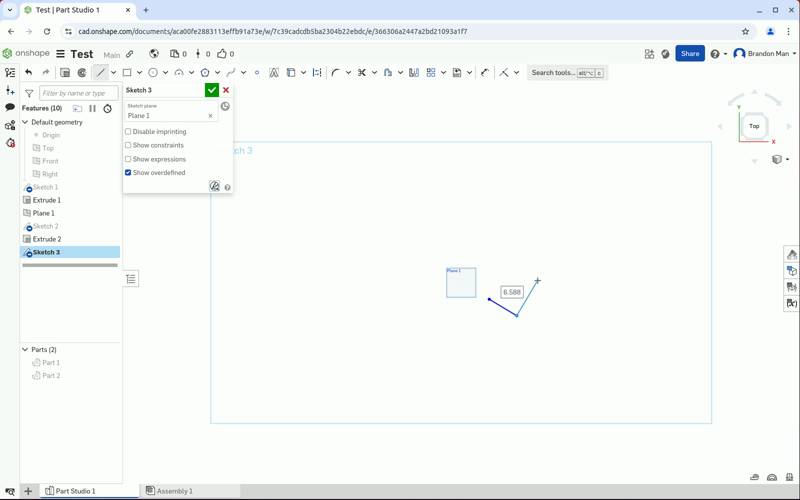
key_up(shift)
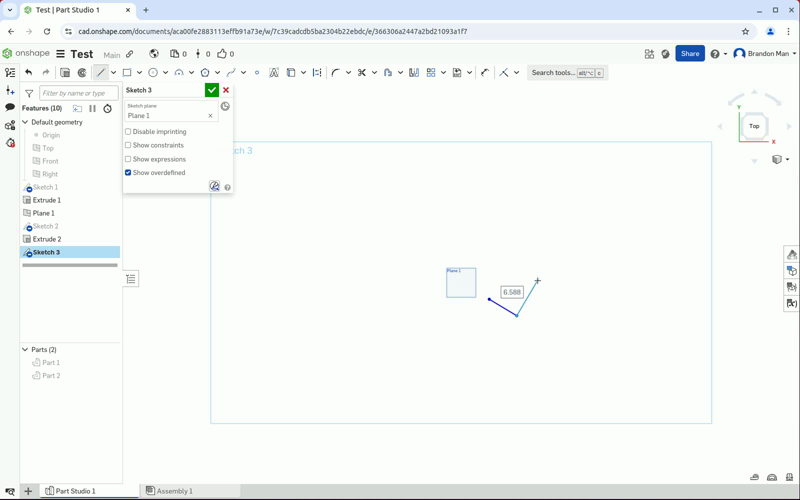
key_down(shift)
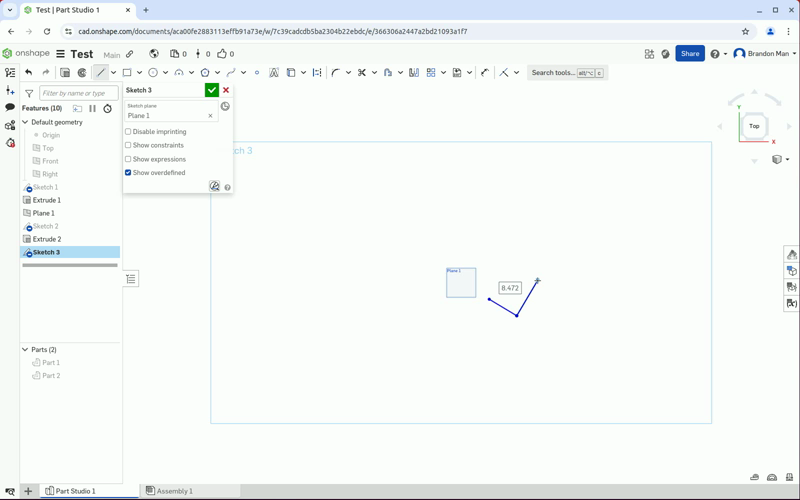
mouse_move(567, 280)
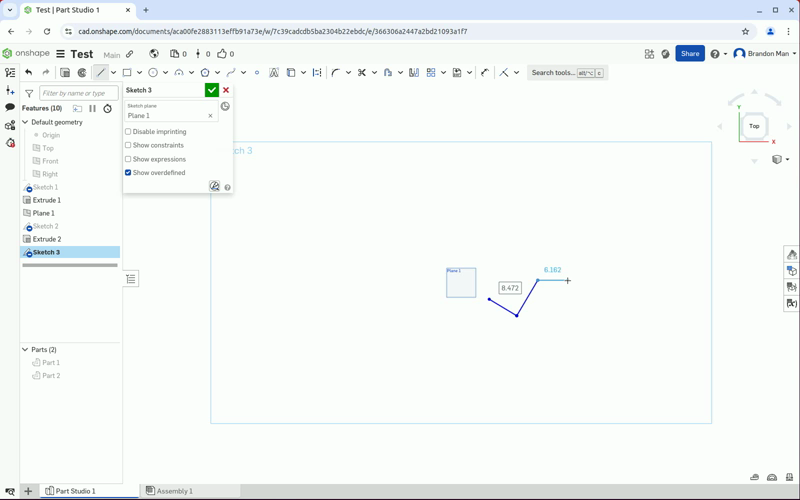
mouse_move(510, 264)
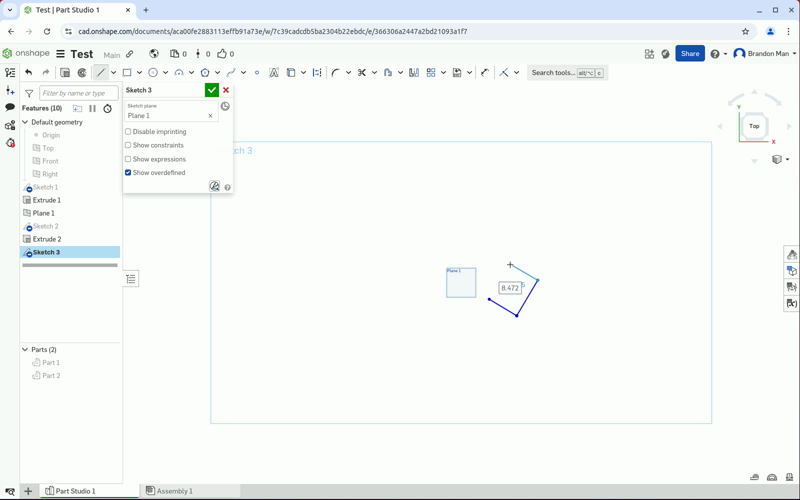
click(510, 264)
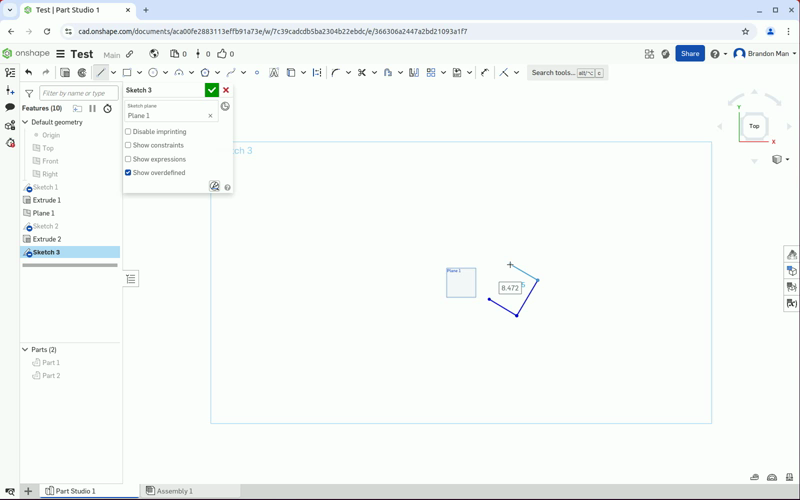
key_up(shift)
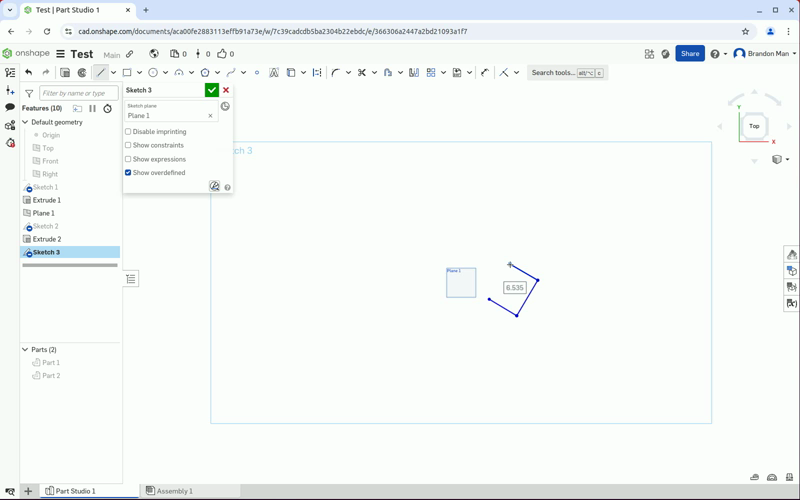
mouse_move(540, 264)
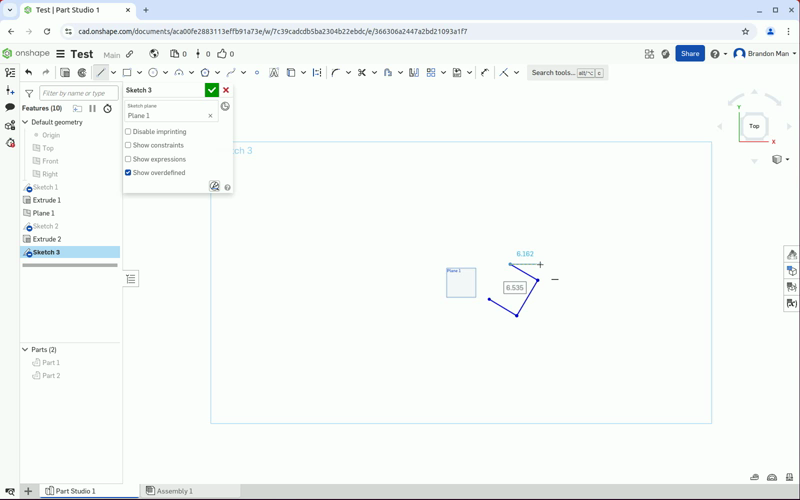
key_down(shift)
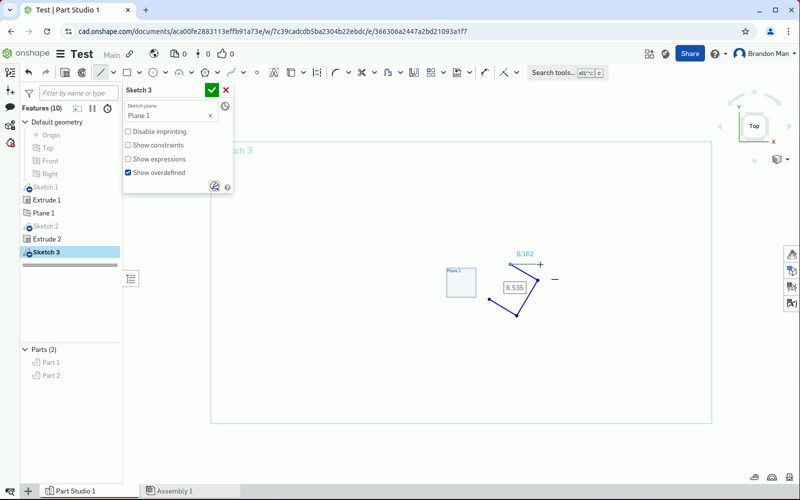
mouse_move(489, 299)
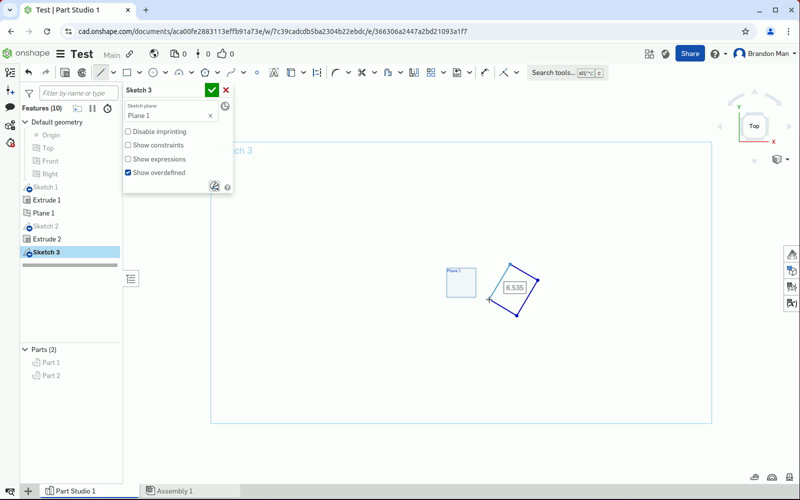
key_up(shift)
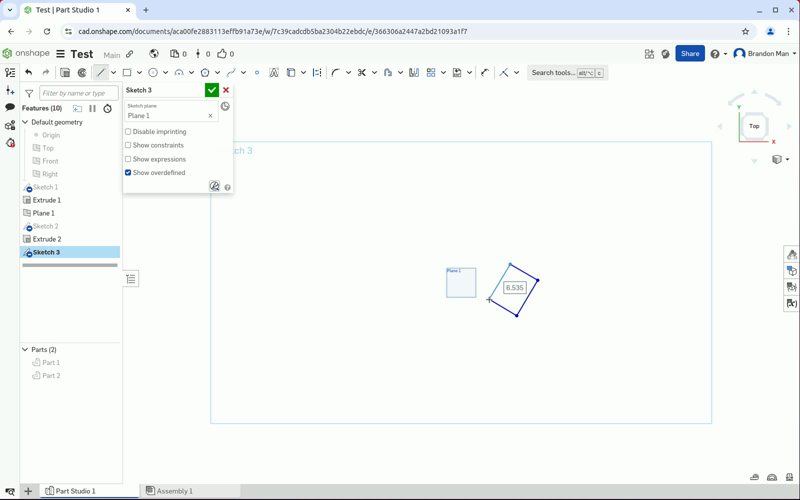
click(489, 299)
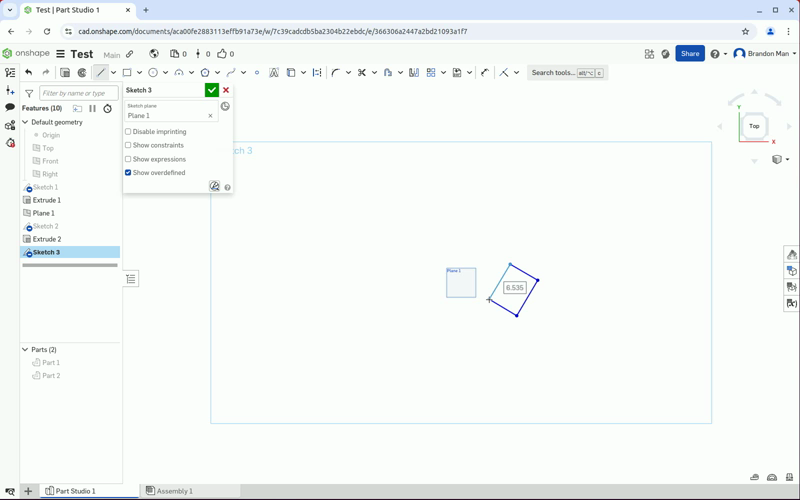
key(esc)
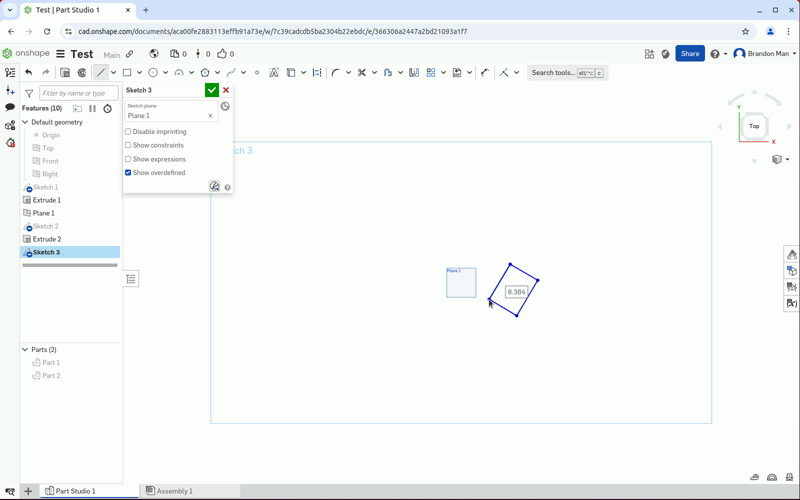
mouse_move(505, 276)
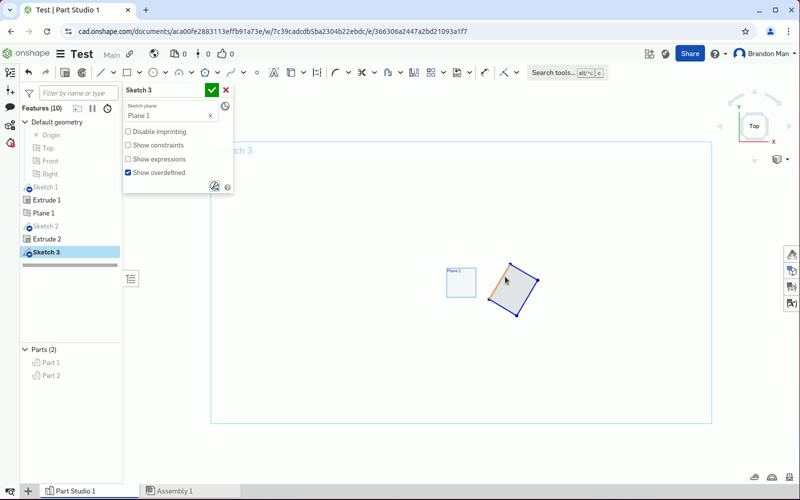
scroll(6)
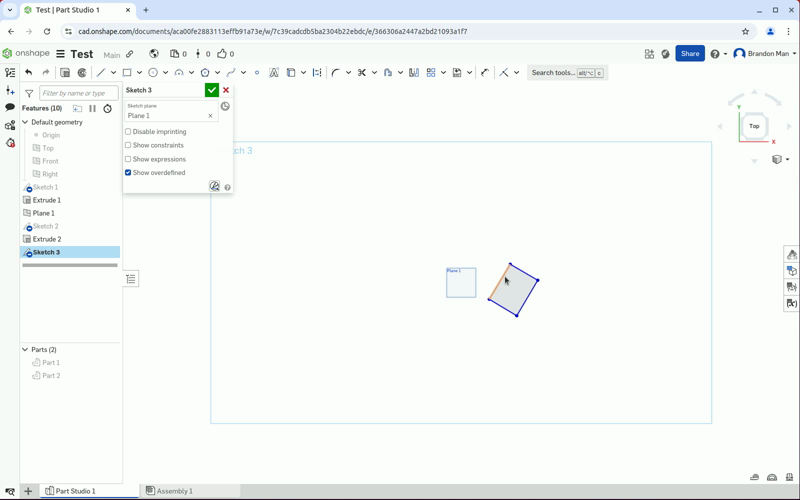
scroll(6)
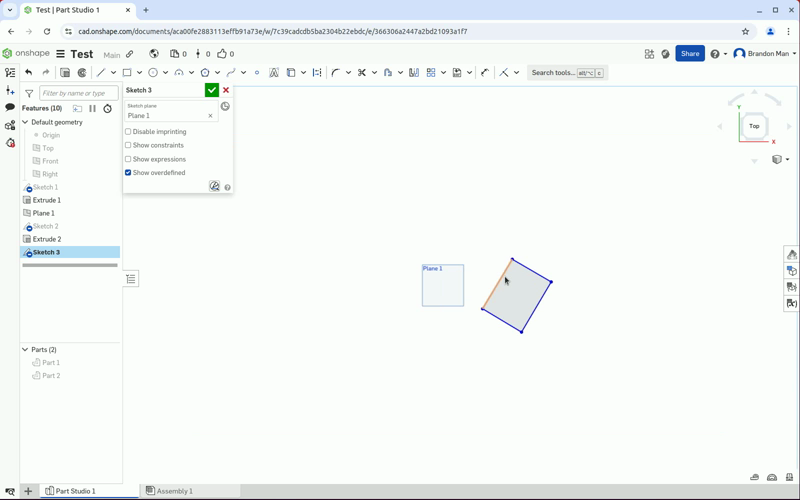
scroll(6)
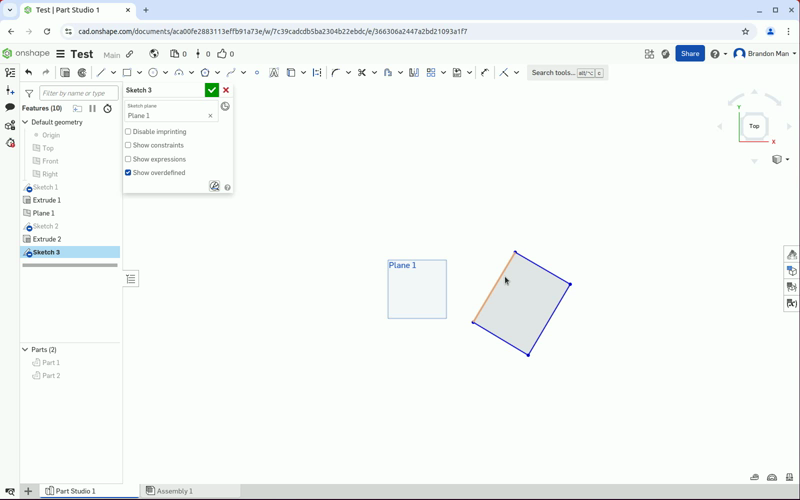
scroll(6)
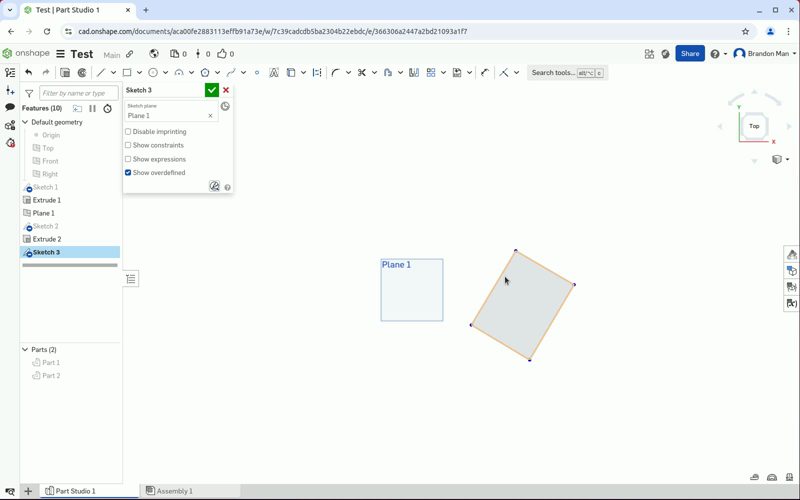
scroll(6)
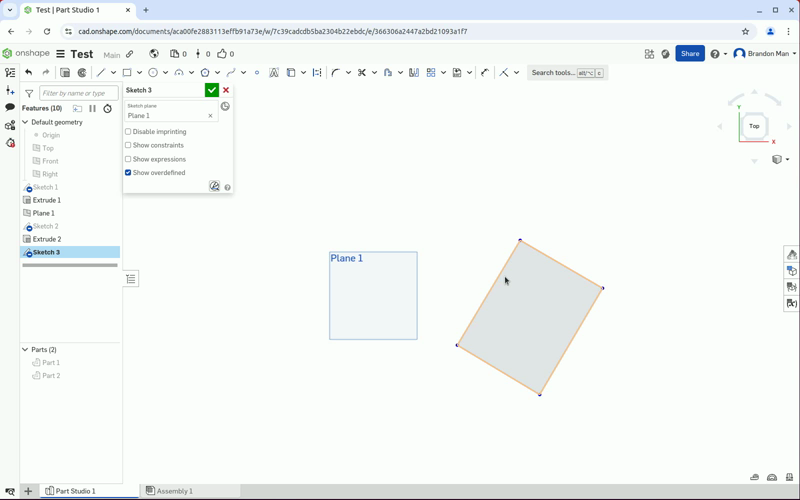
scroll(6)
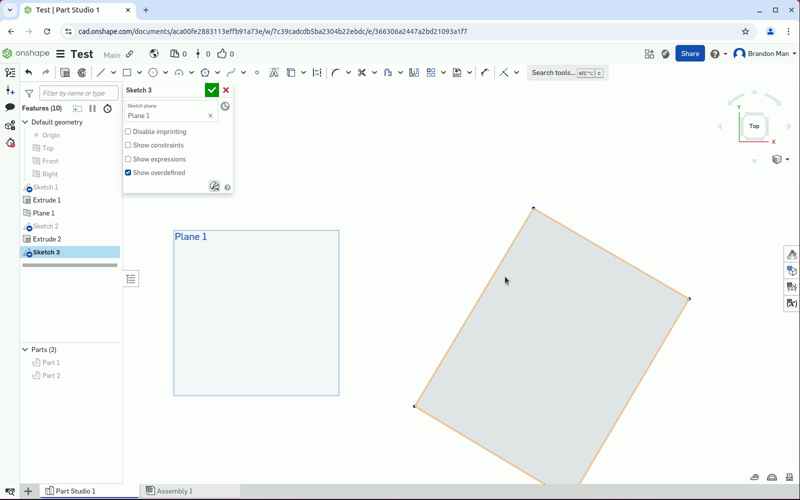
scroll(6)
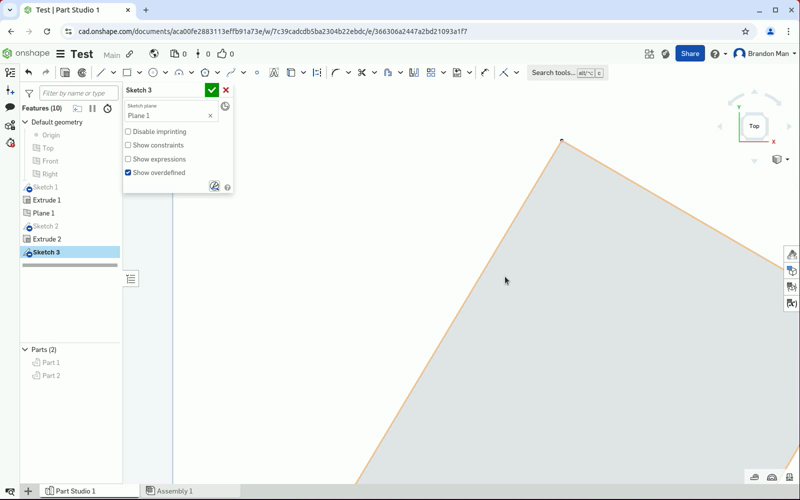
click(505, 276)
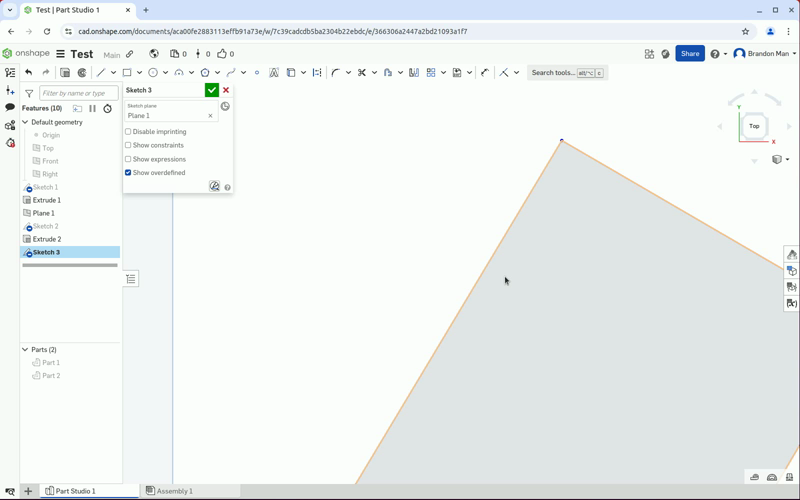
scroll(-6)
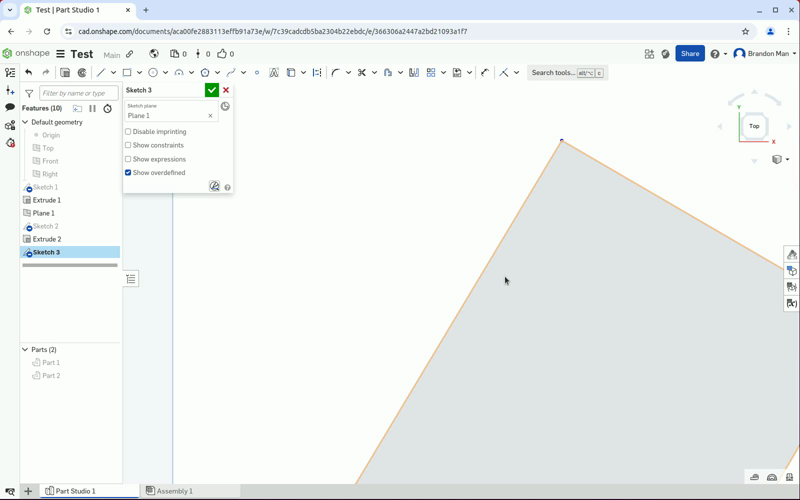
scroll(-6)
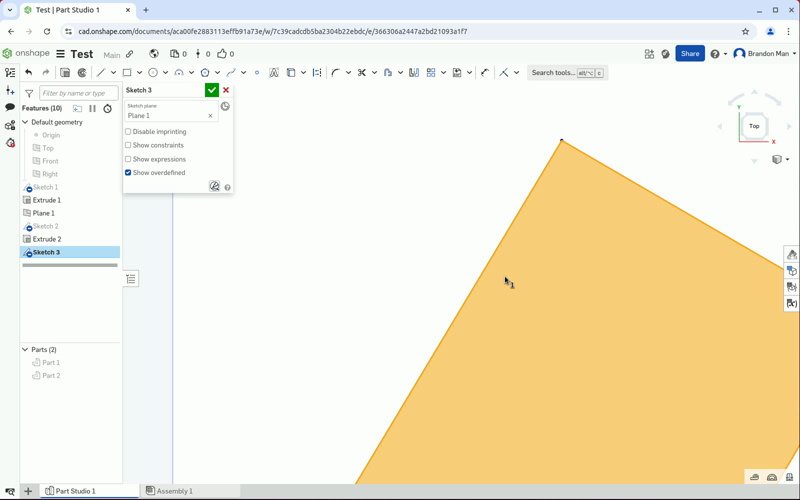
scroll(-6)
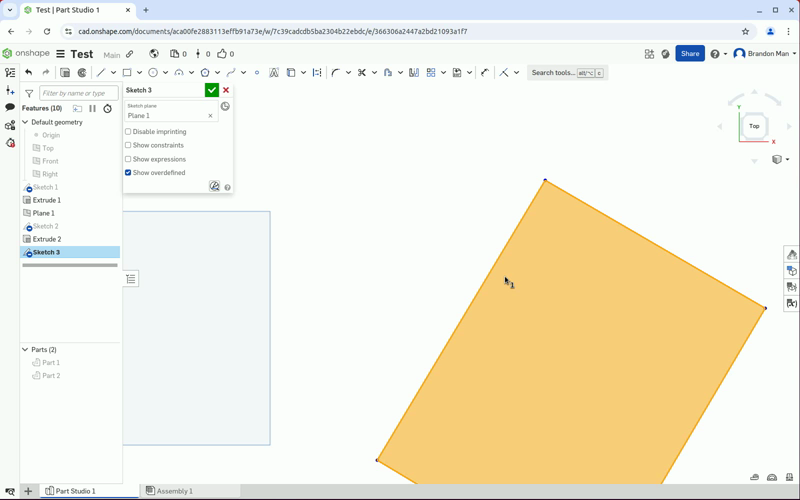
scroll(-6)
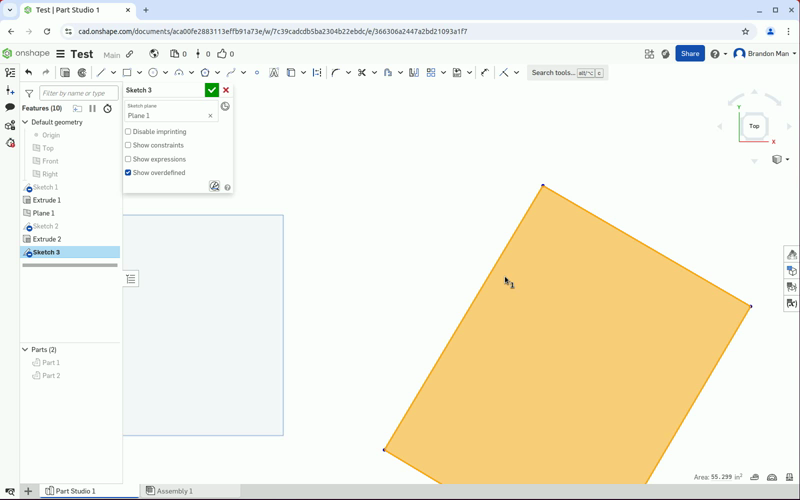
scroll(-6)
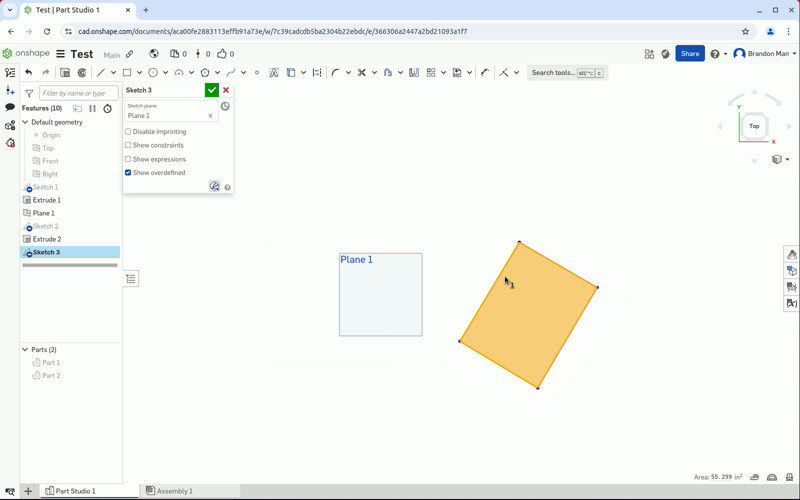
scroll(-6)
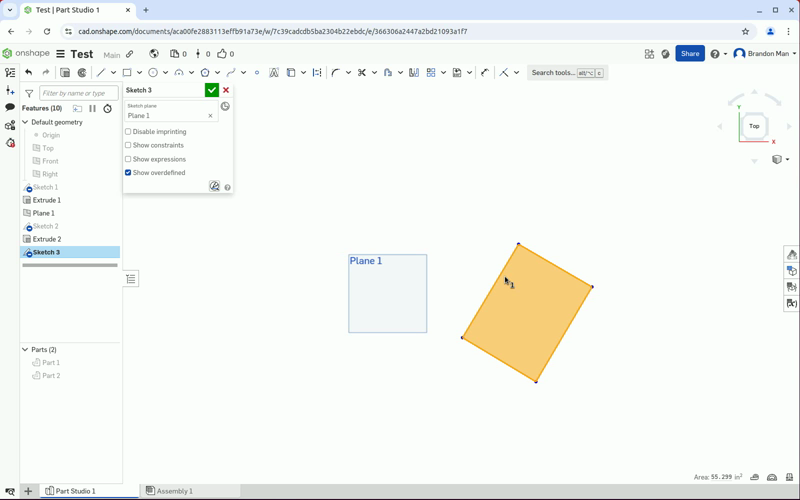
scroll(-6)
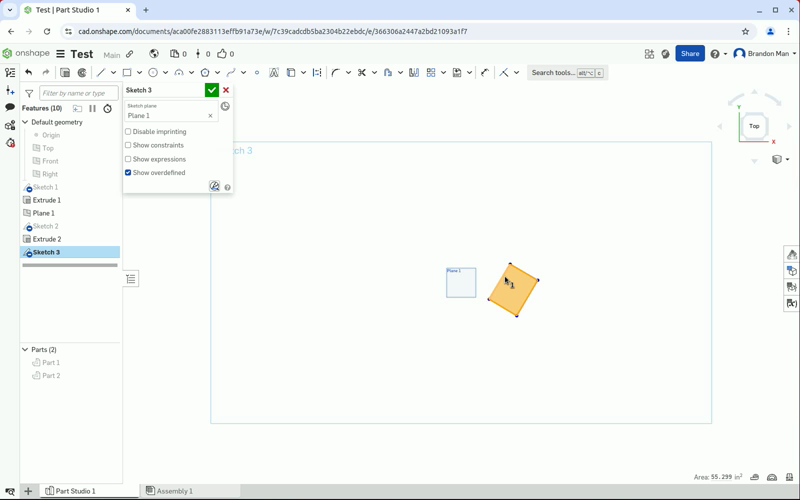
mouse_move(73, 352)
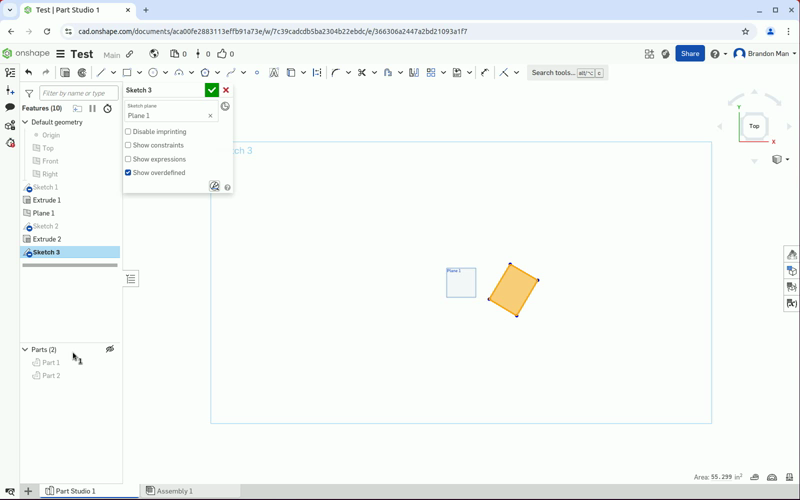
key(shift+y)
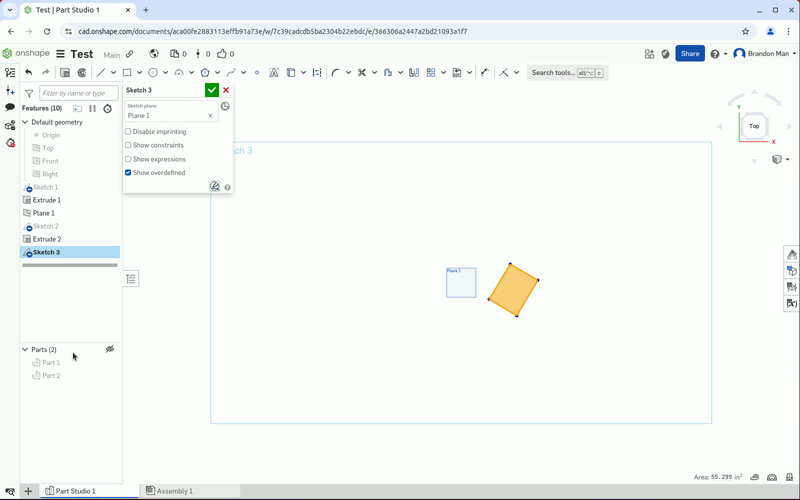
key(shift+e)
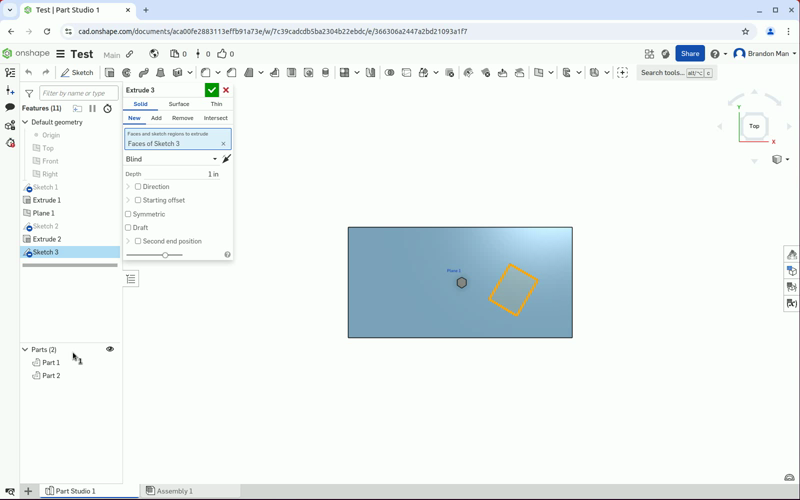
mouse_move(143, 106)
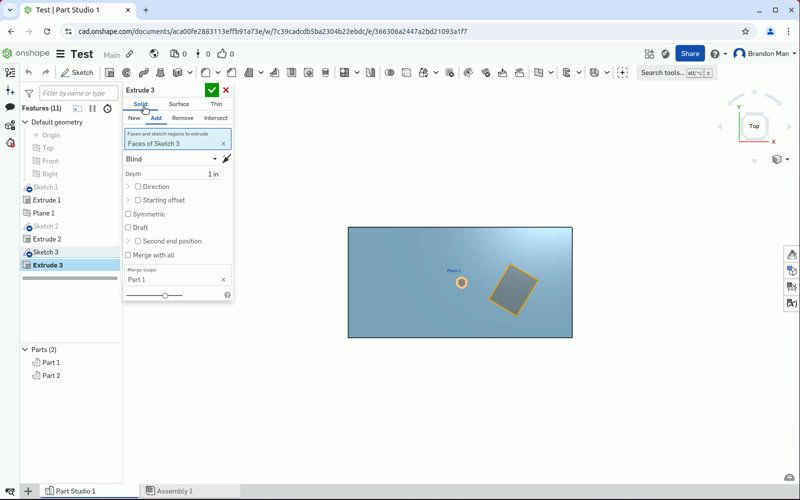
click(143, 106)
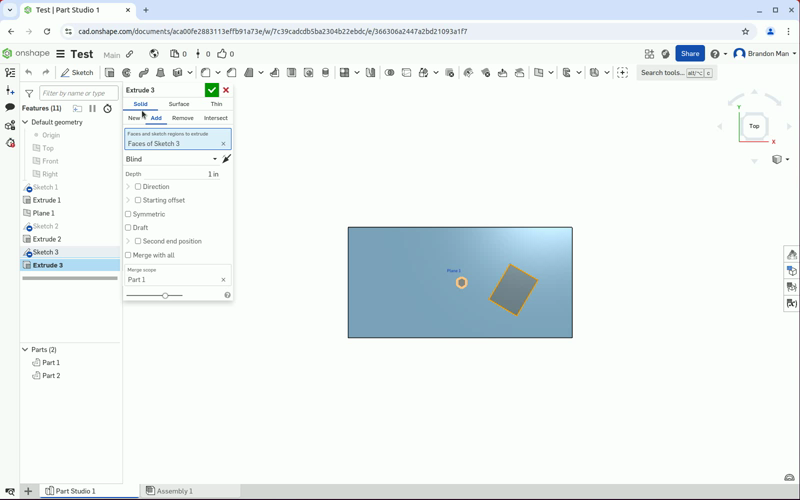
mouse_move(137, 120)
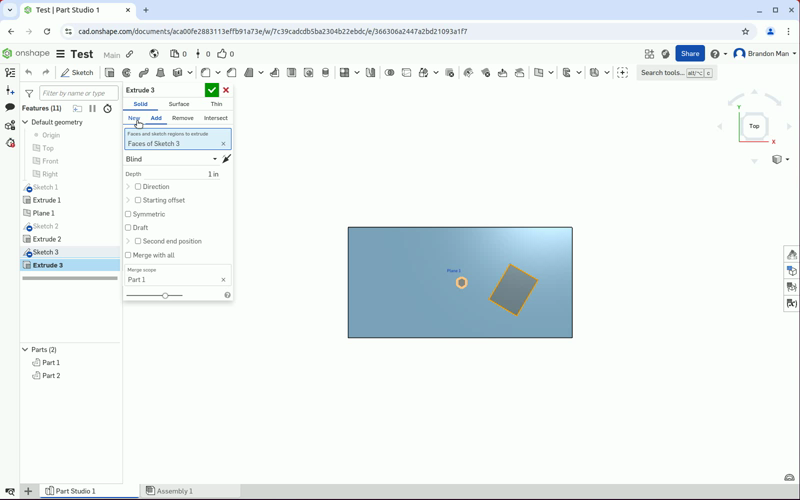
click(137, 120)
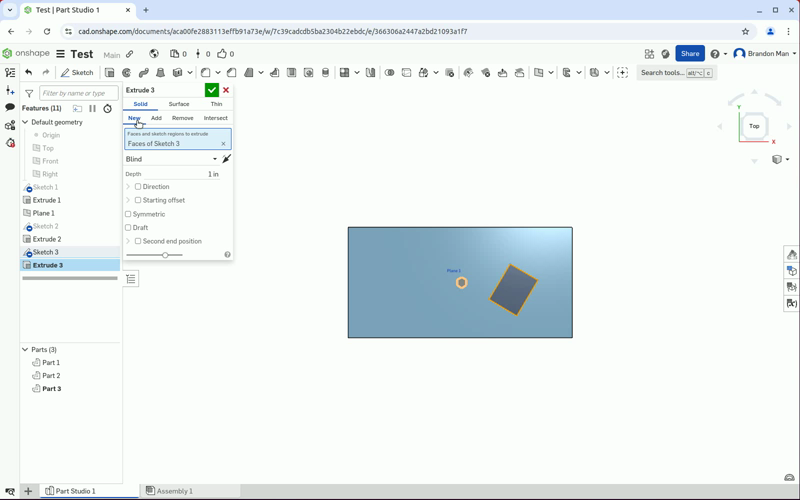
key(tab, 4)
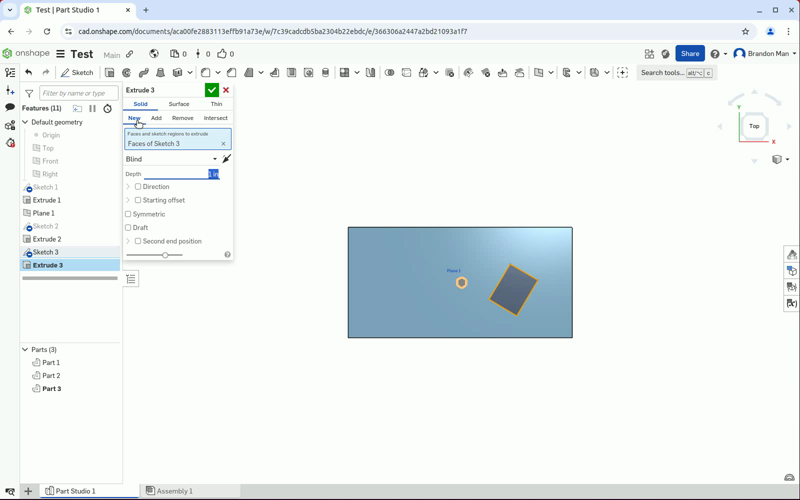
text(0.722)
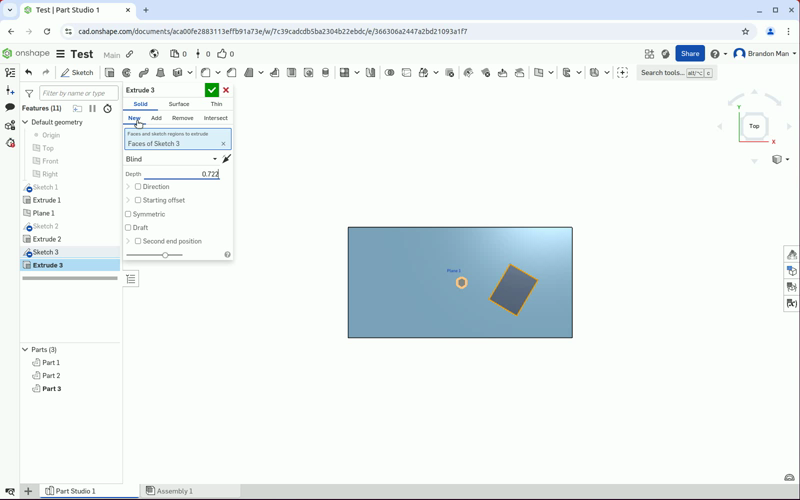
key(enter)
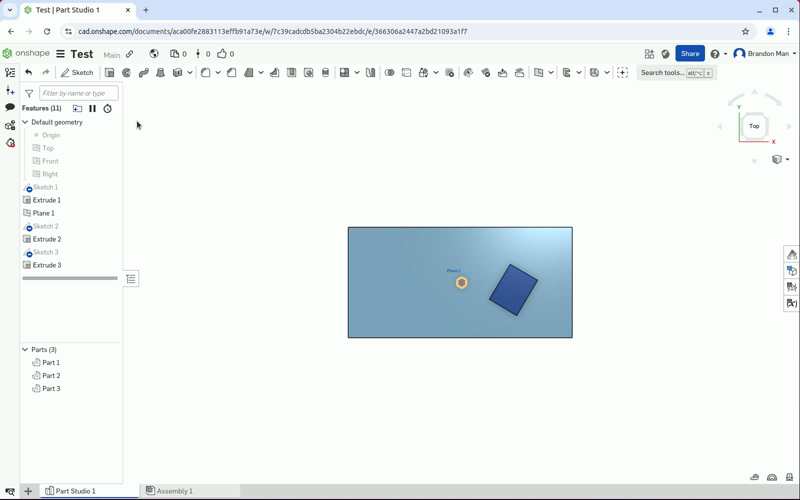
key(shift+h)
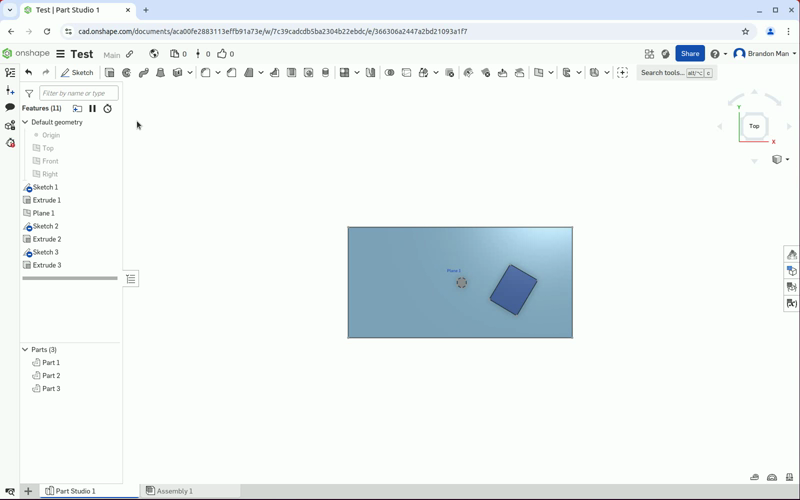
key(shift+h)
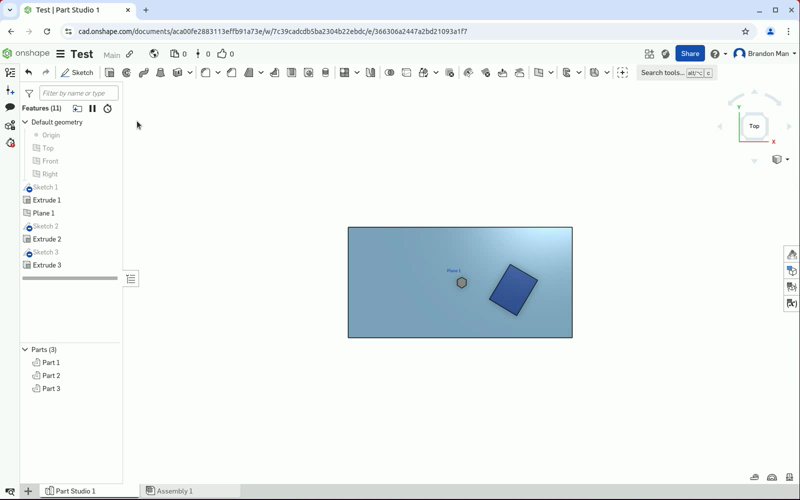
mouse_move(73, 189)
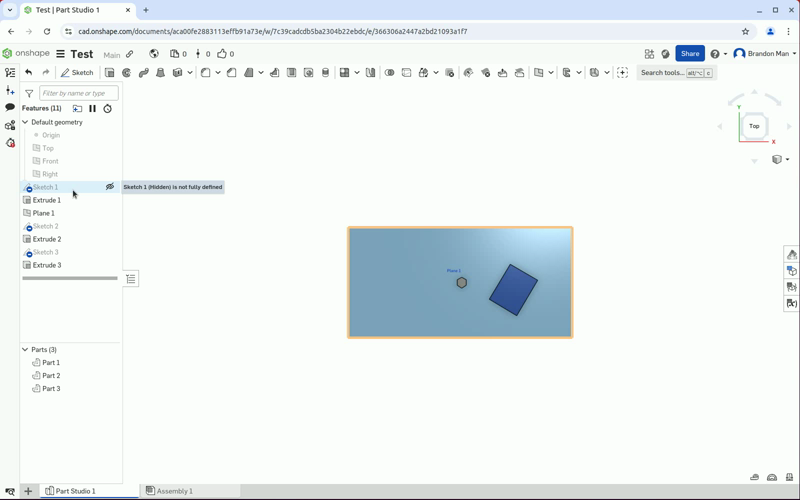
click(73, 189)
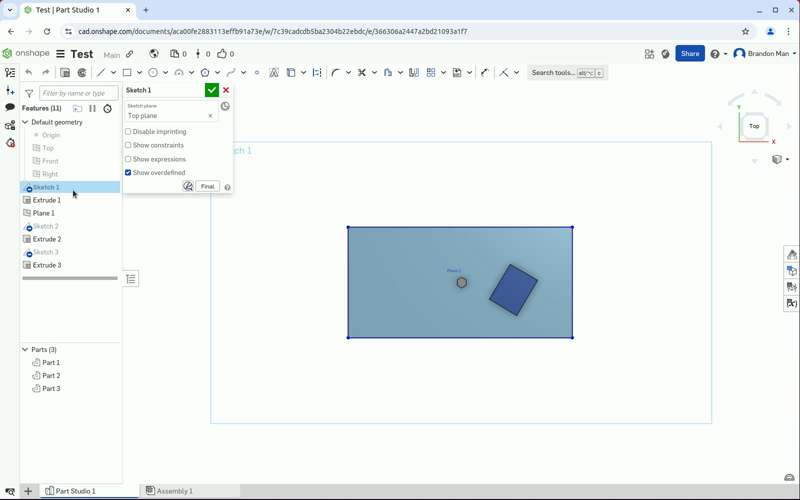
mouse_move(229, 92)
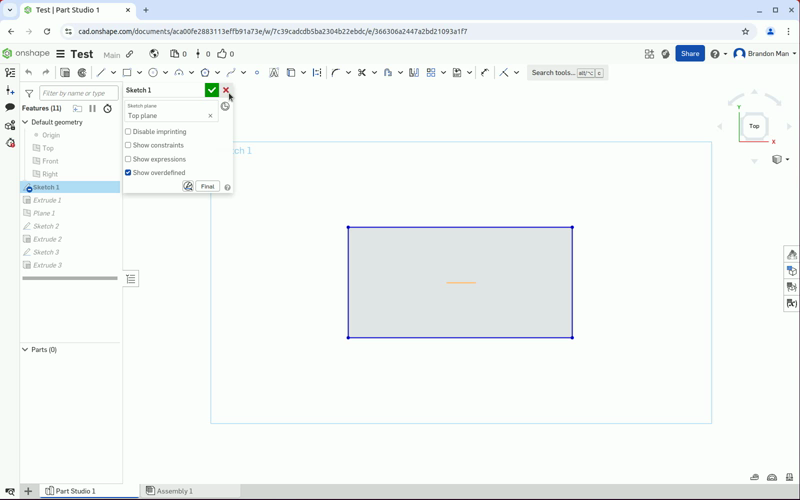
click(229, 92)
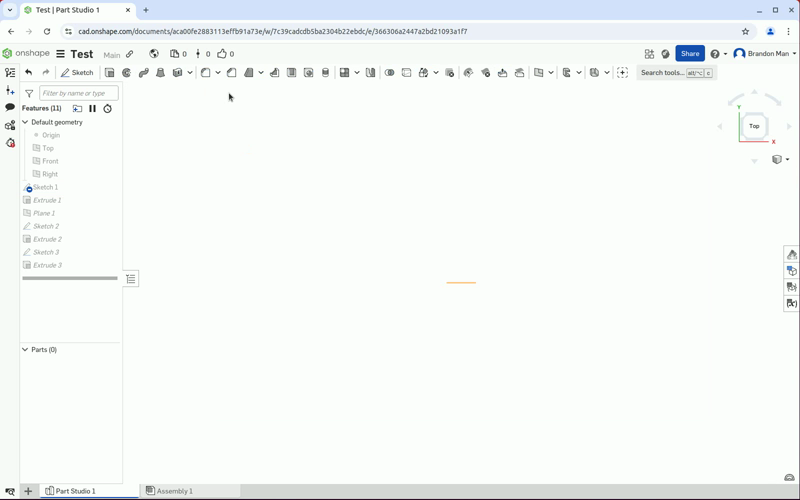
key(shift+s)
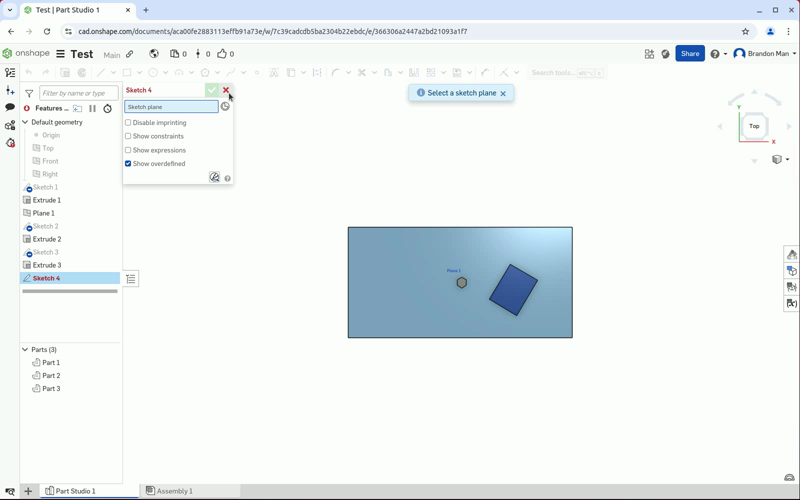
mouse_move(73, 215)
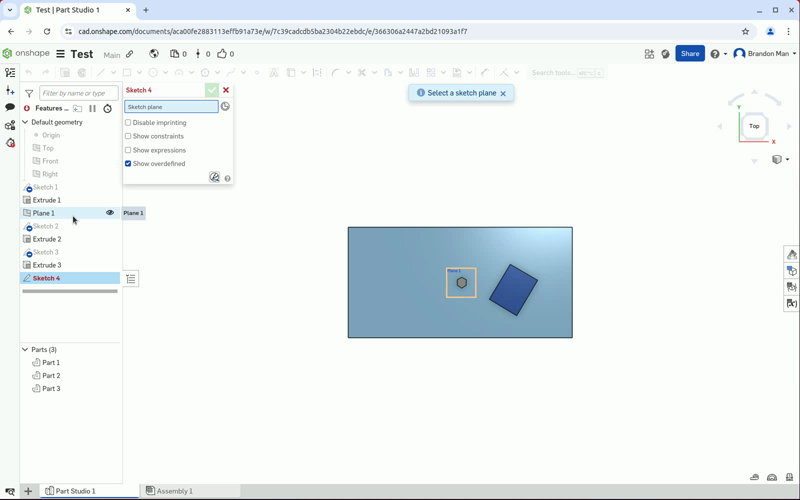
click(73, 215)
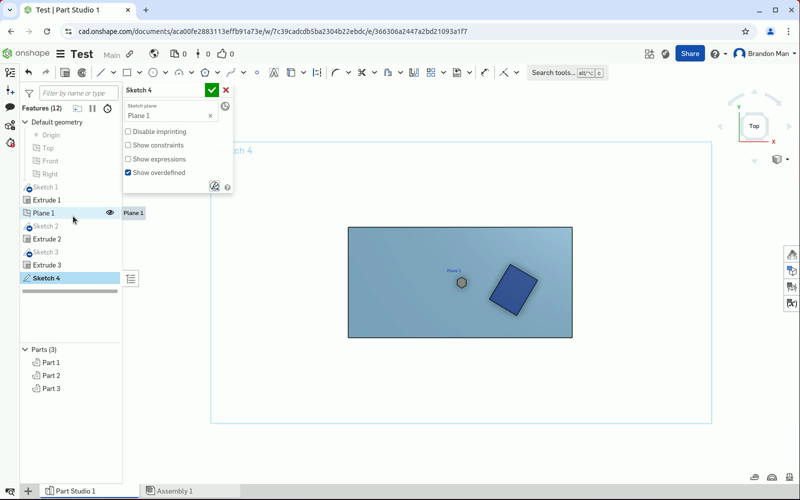
mouse_move(73, 352)
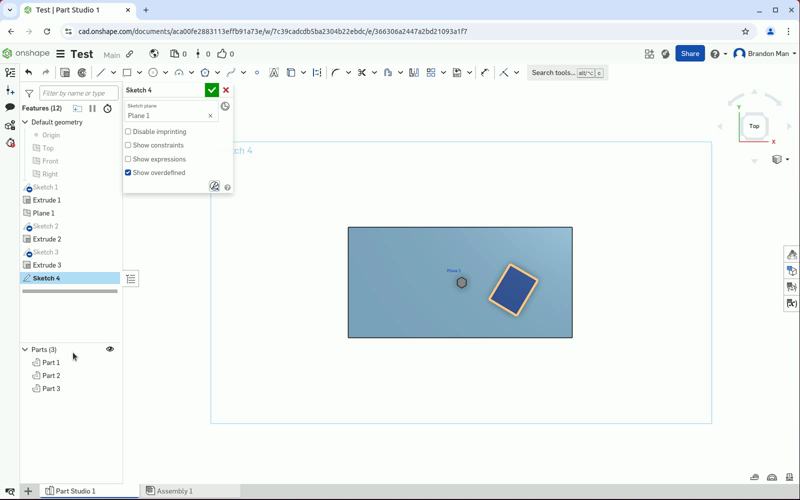
key(y)
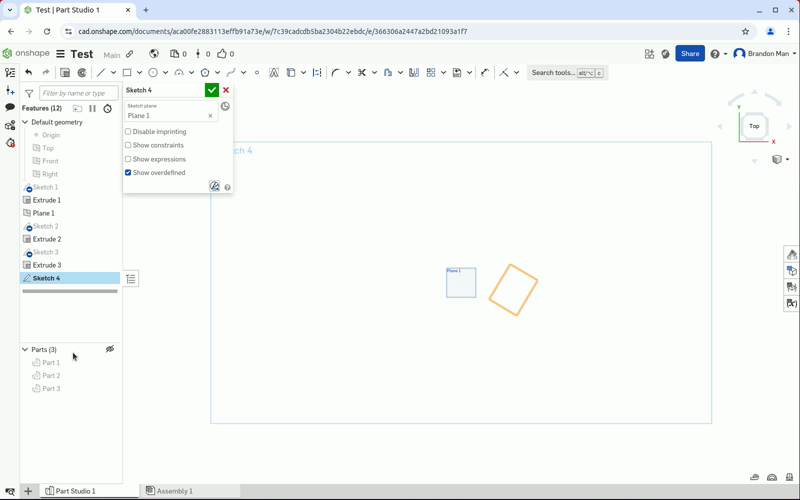
key(l)
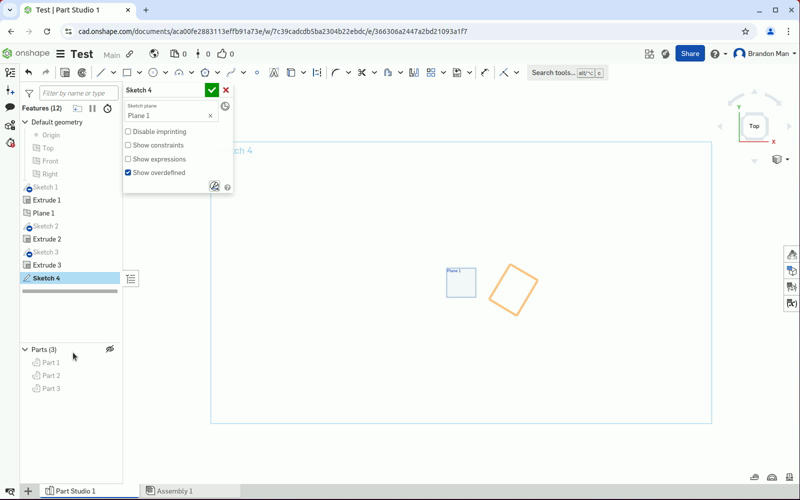
key_down(shift)
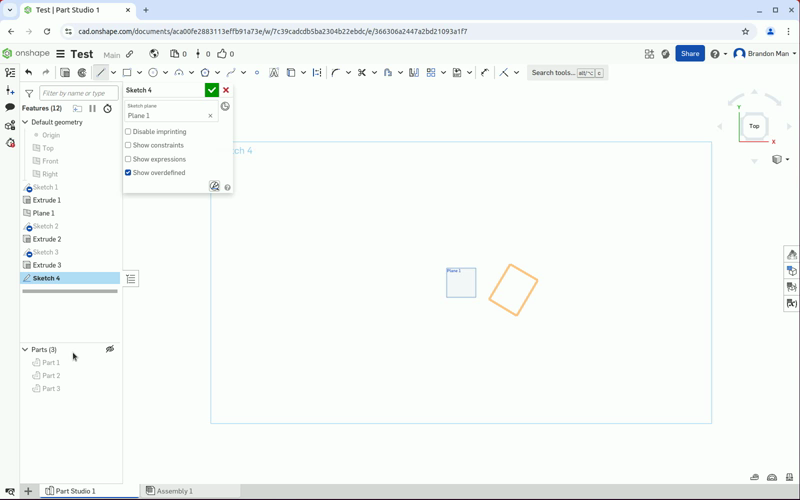
mouse_move(460, 272)
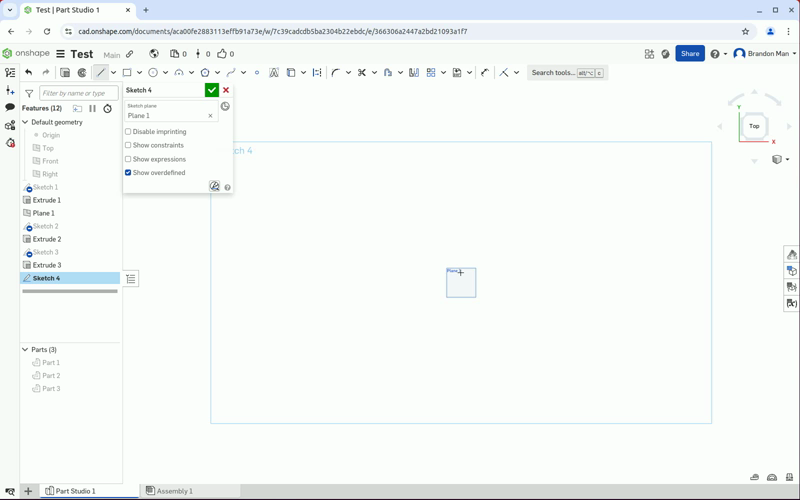
click(460, 272)
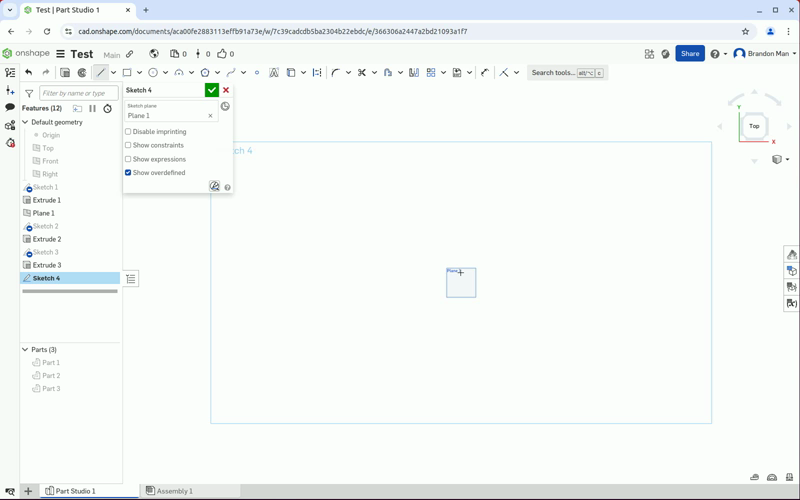
key_up(shift)
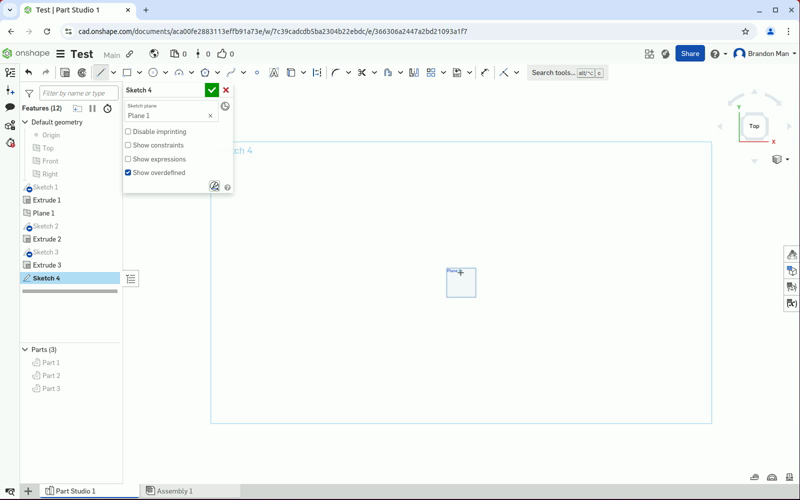
key_down(shift)
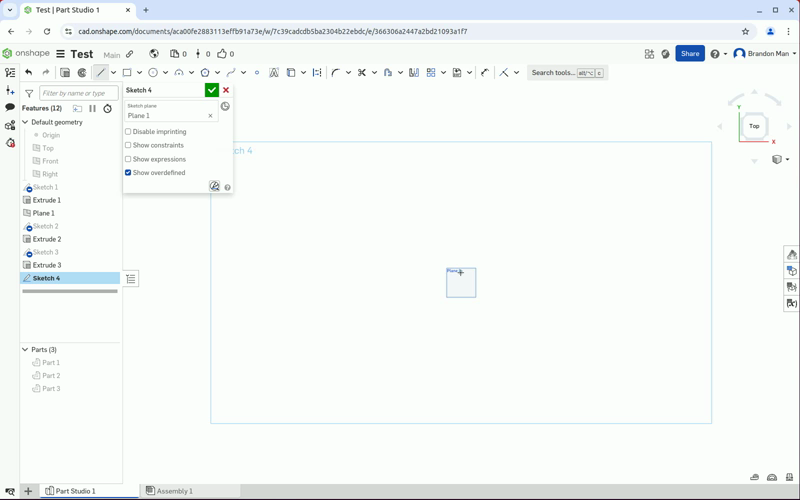
mouse_move(490, 272)
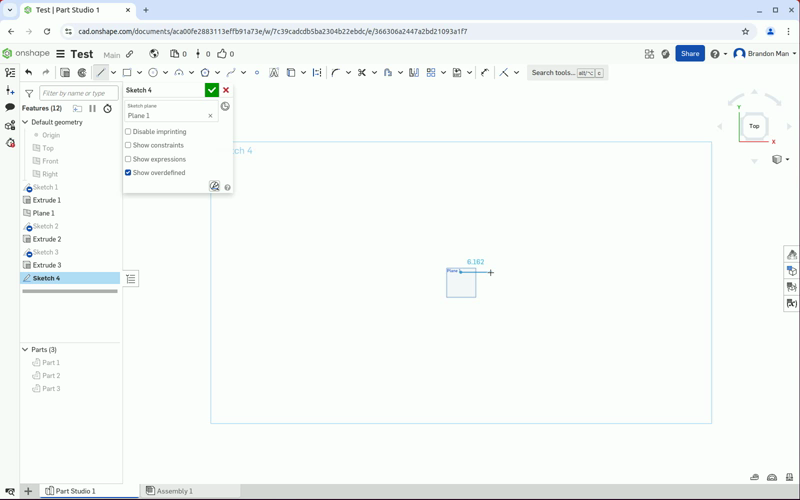
mouse_move(490, 289)
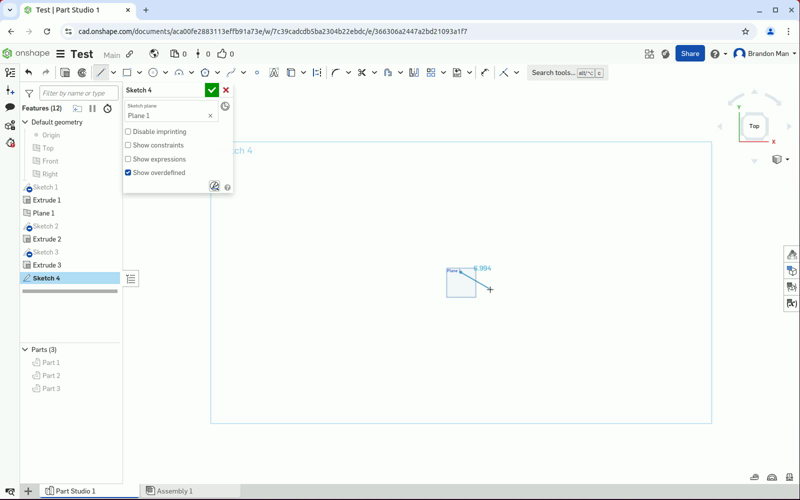
click(490, 289)
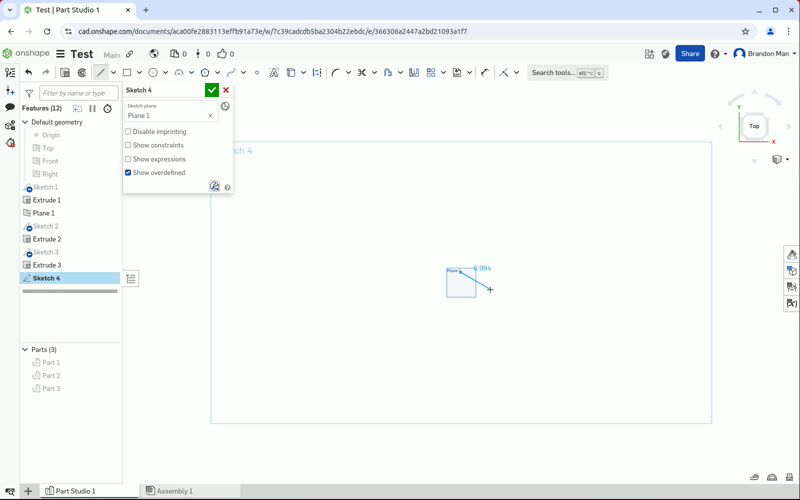
key_up(shift)
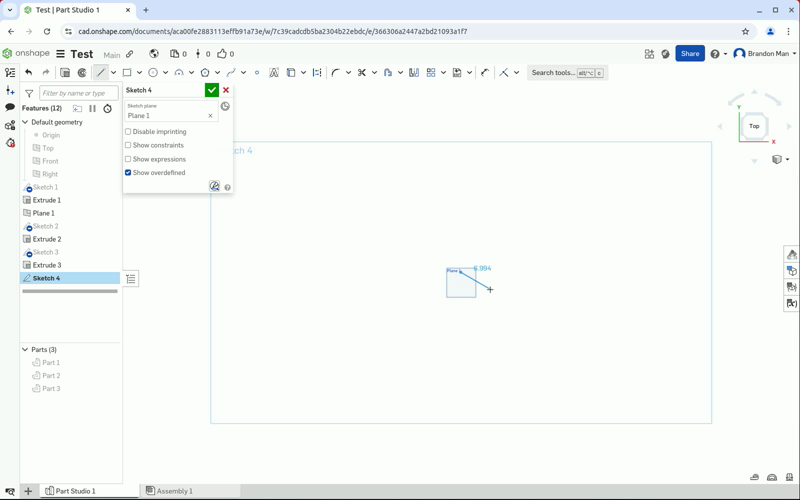
key_down(shift)
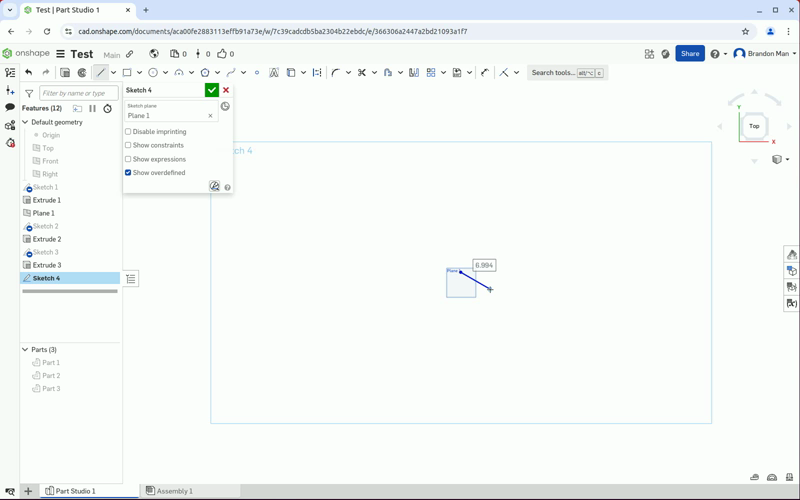
mouse_move(520, 289)
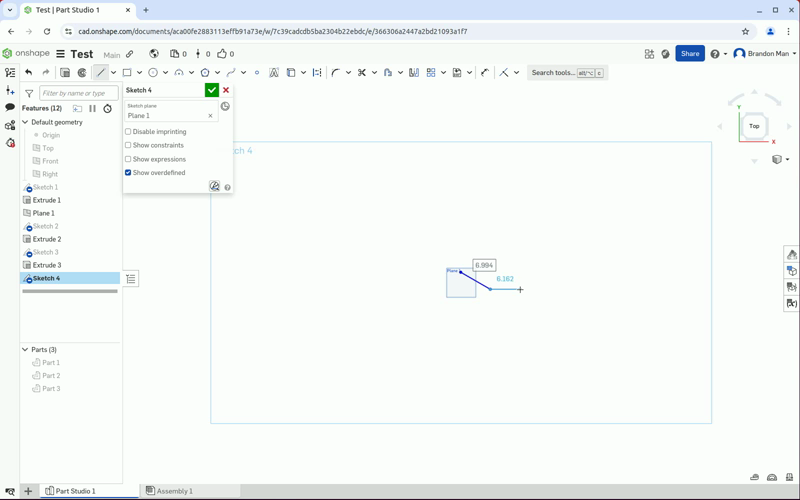
mouse_move(510, 252)
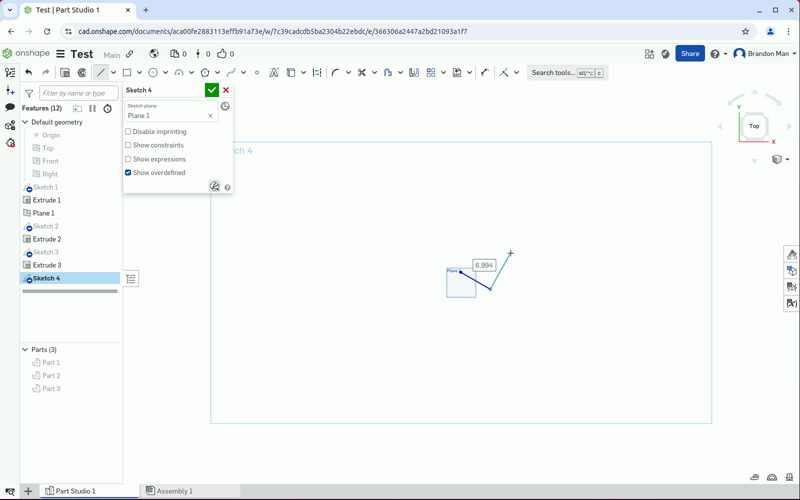
click(510, 252)
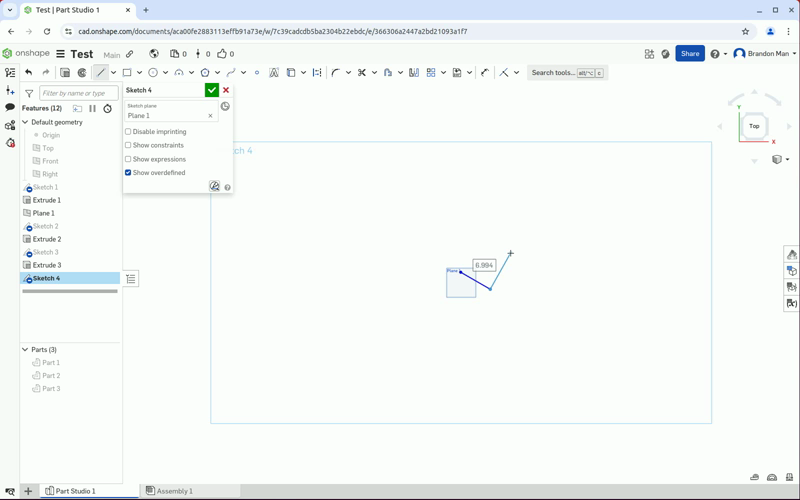
key_up(shift)
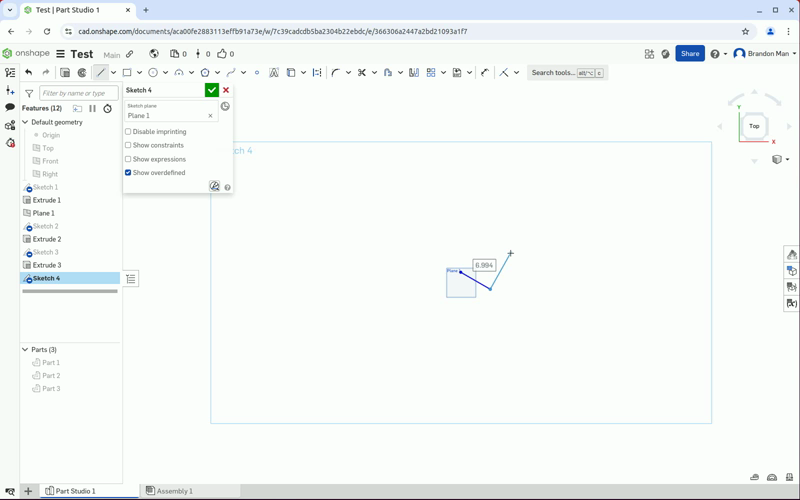
key_down(shift)
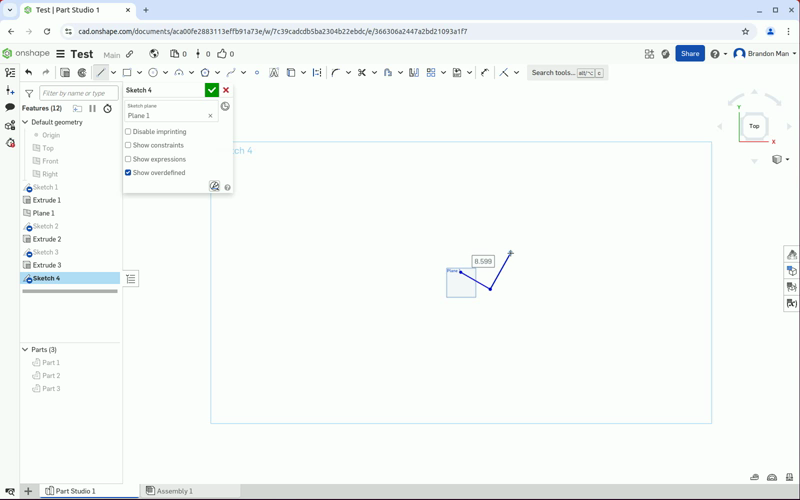
mouse_move(540, 252)
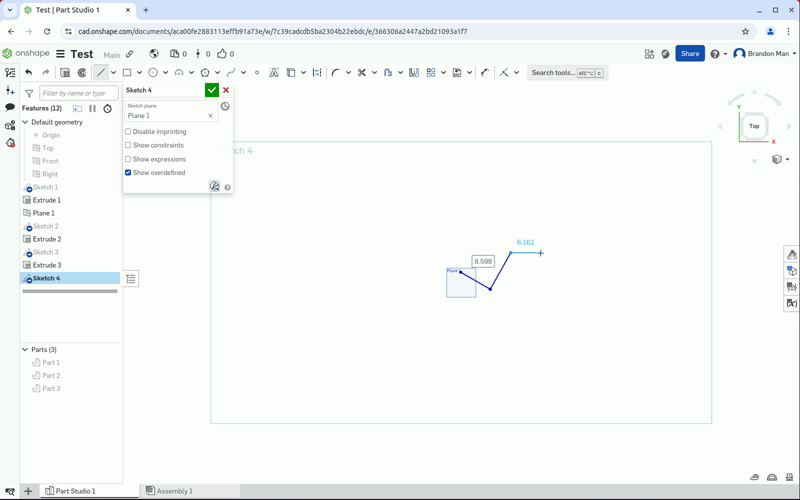
mouse_move(481, 236)
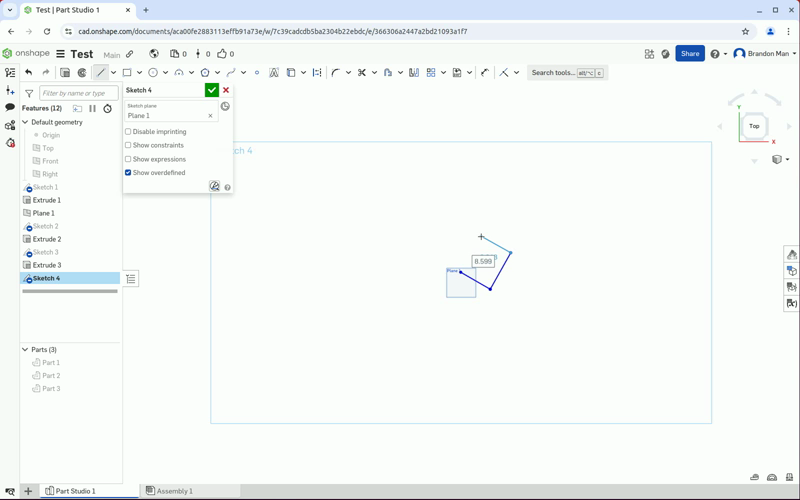
click(481, 236)
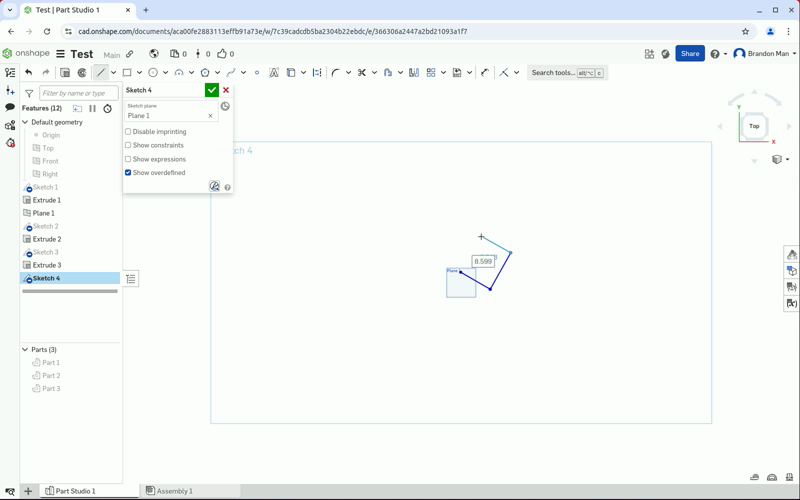
key_up(shift)
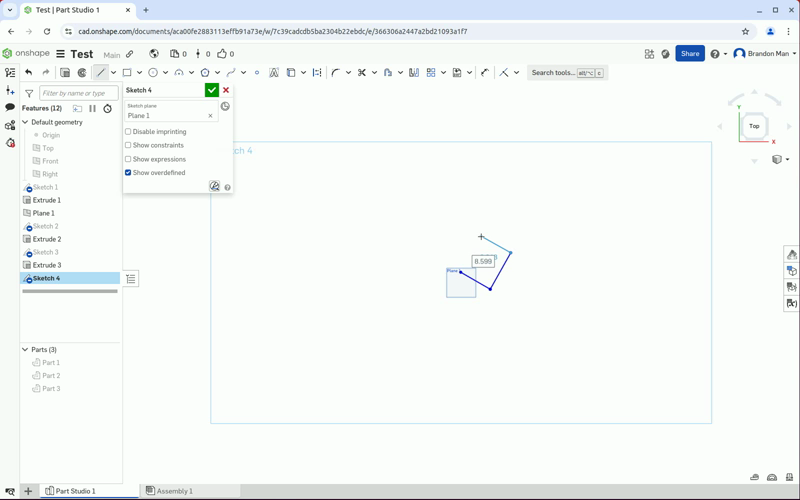
mouse_move(511, 236)
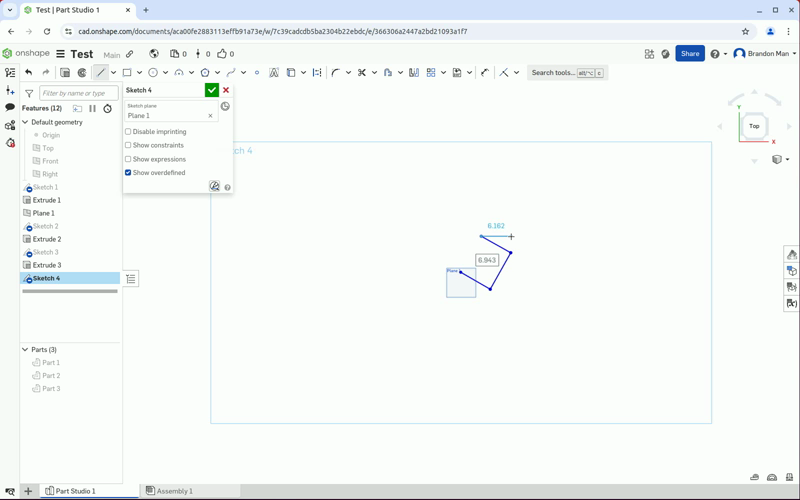
key_down(shift)
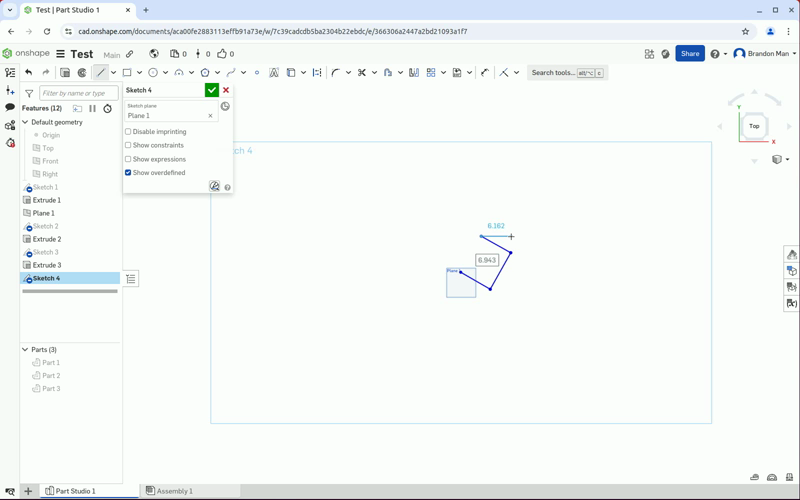
mouse_move(460, 272)
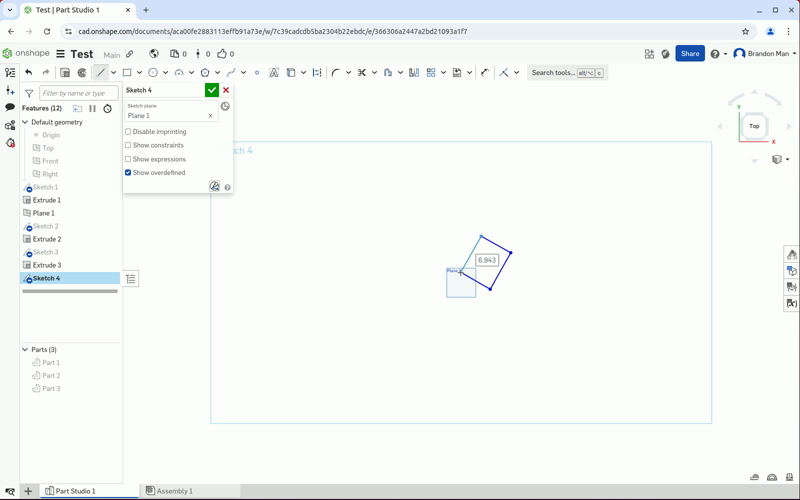
key_up(shift)
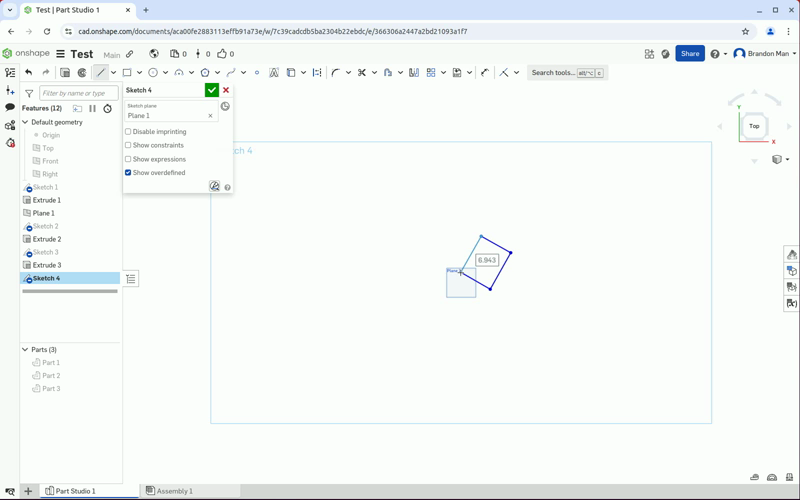
click(460, 272)
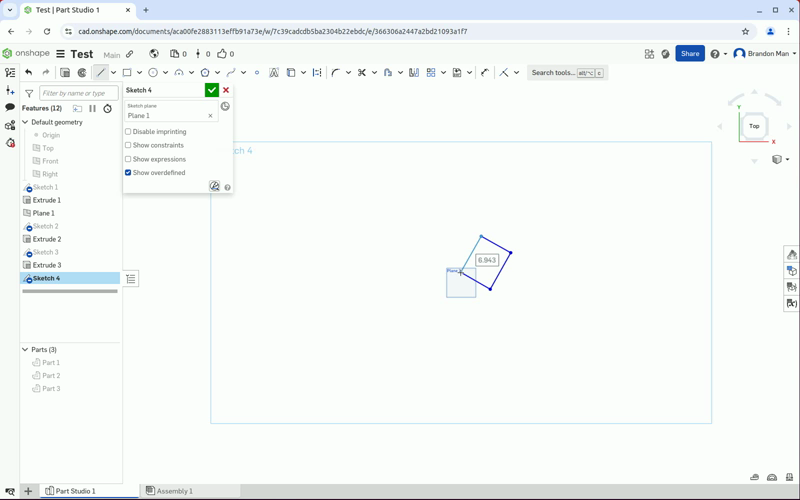
key(esc)
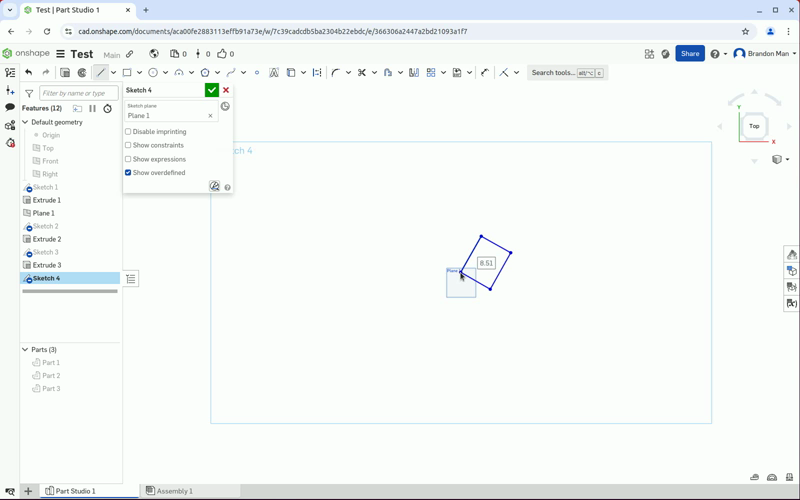
mouse_move(499, 268)
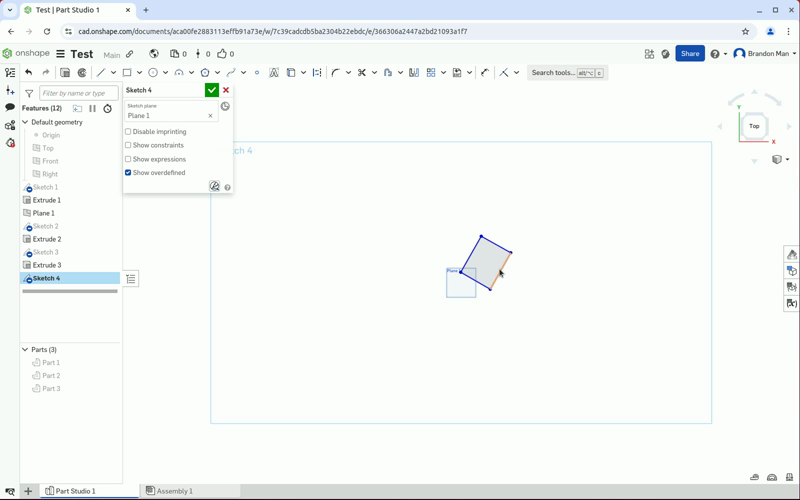
scroll(6)
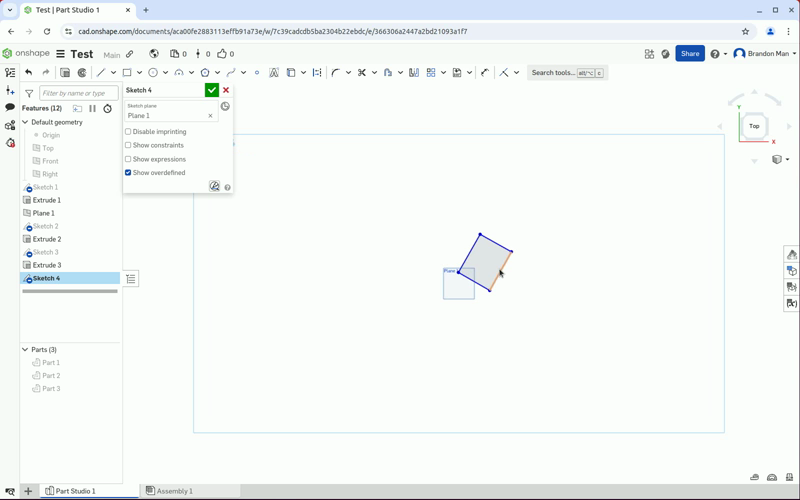
scroll(6)
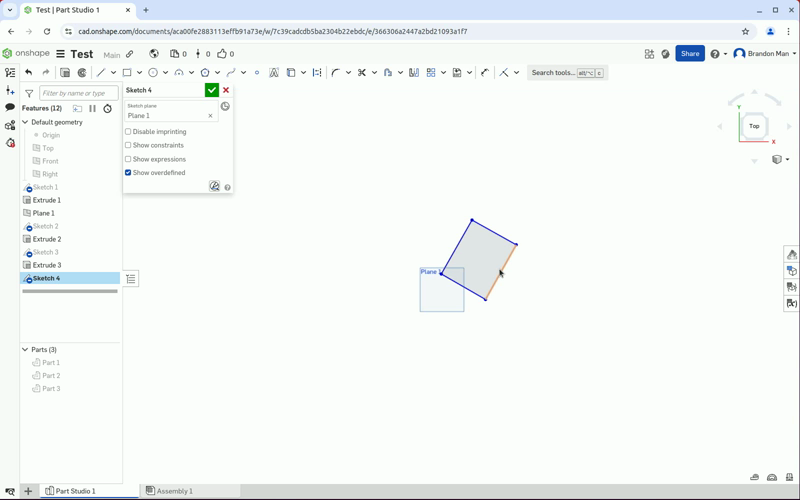
scroll(6)
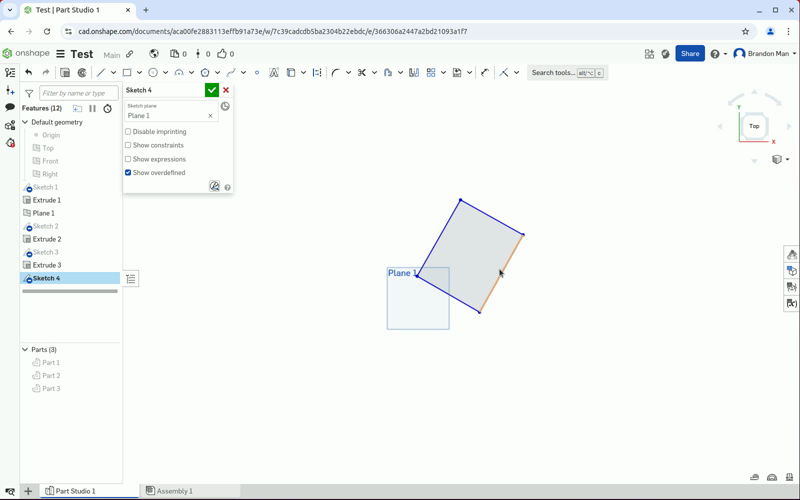
scroll(6)
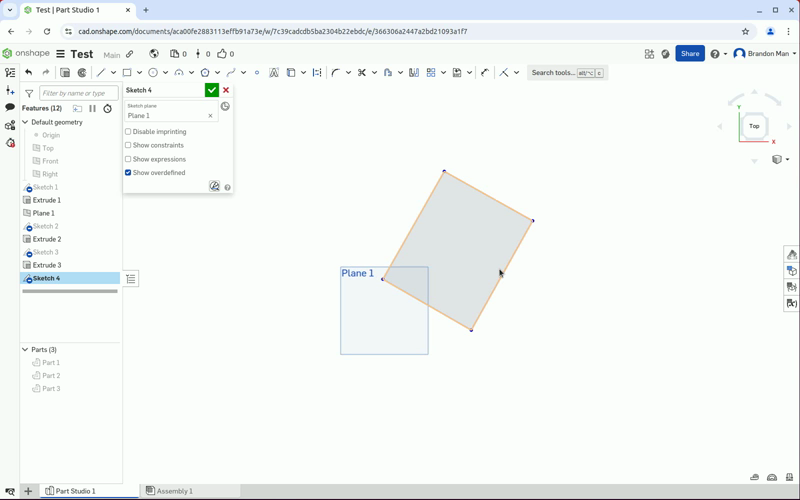
scroll(6)
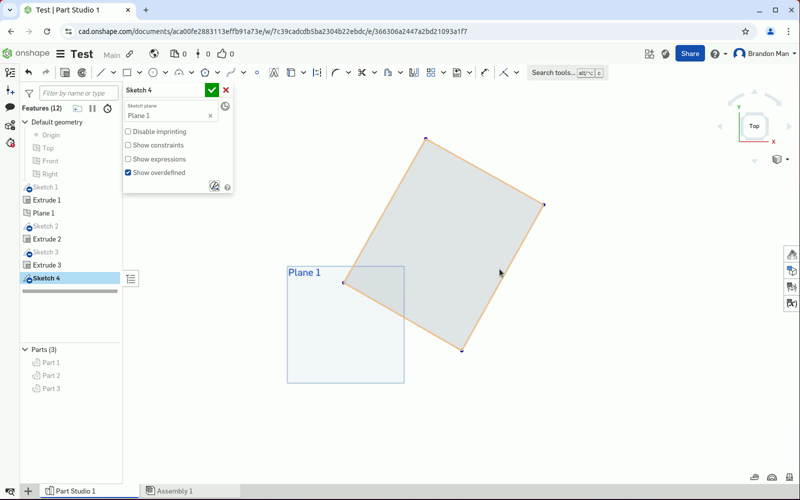
scroll(6)
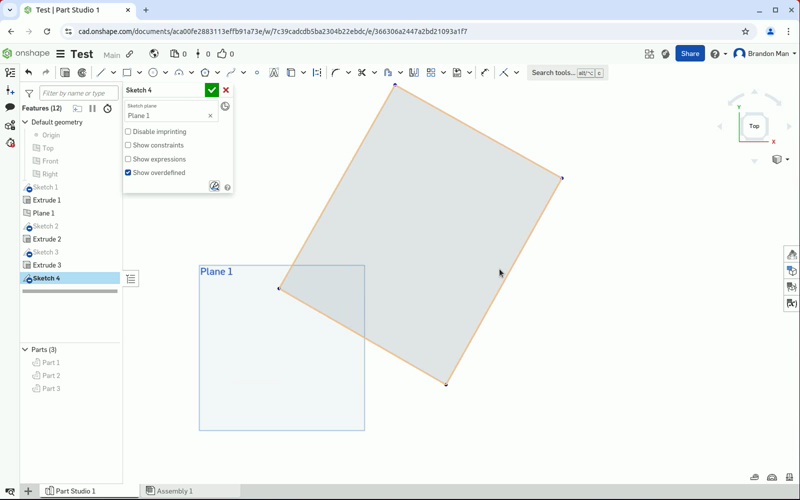
scroll(6)
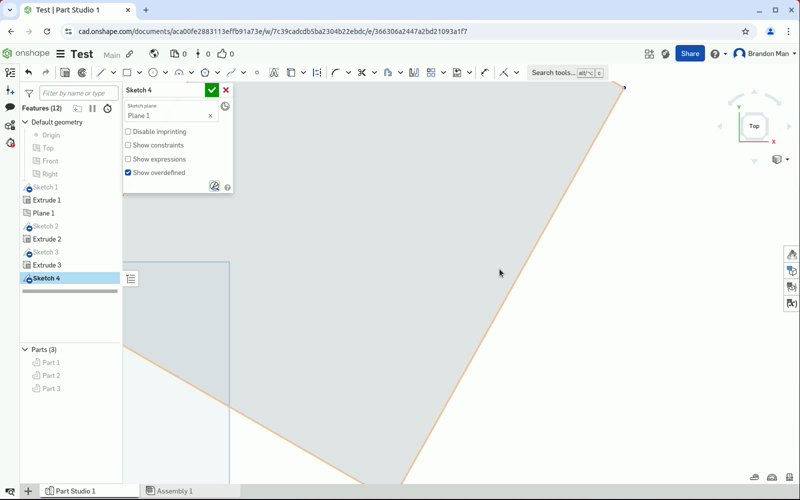
click(499, 268)
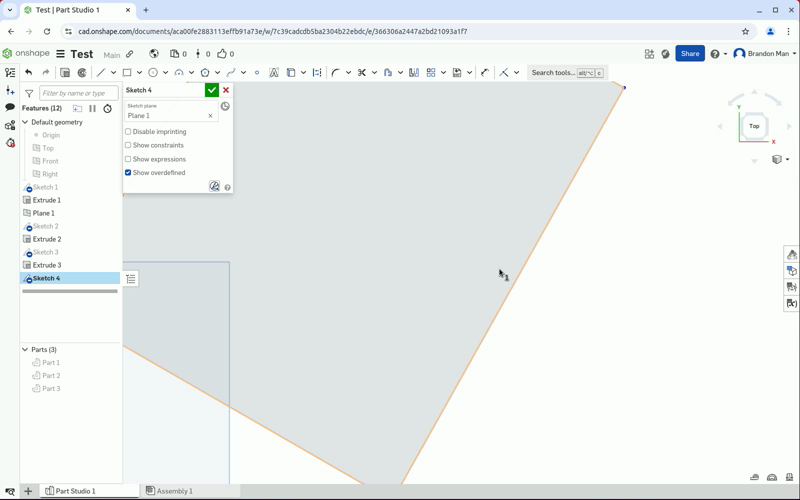
scroll(-6)
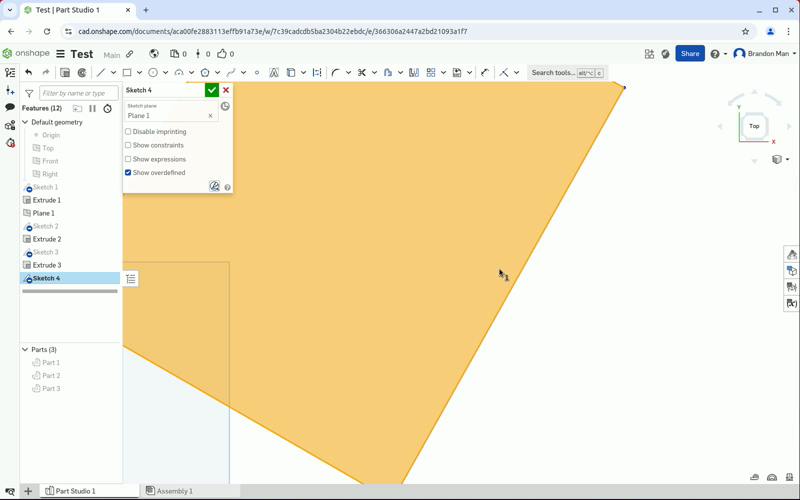
scroll(-6)
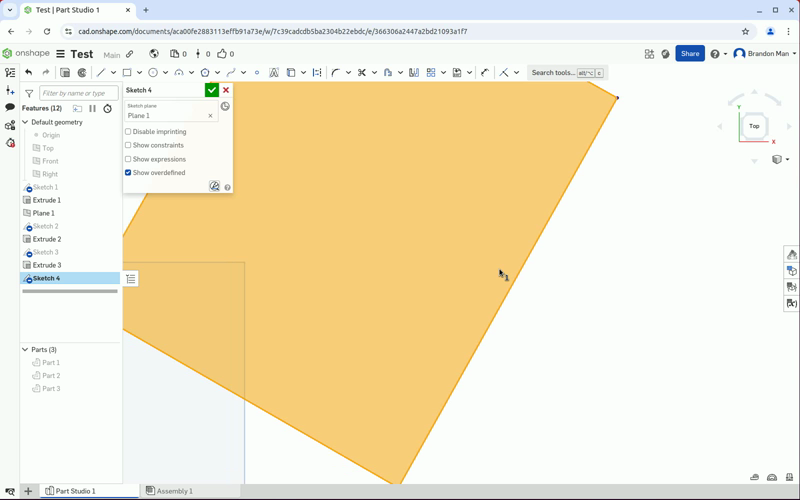
scroll(-6)
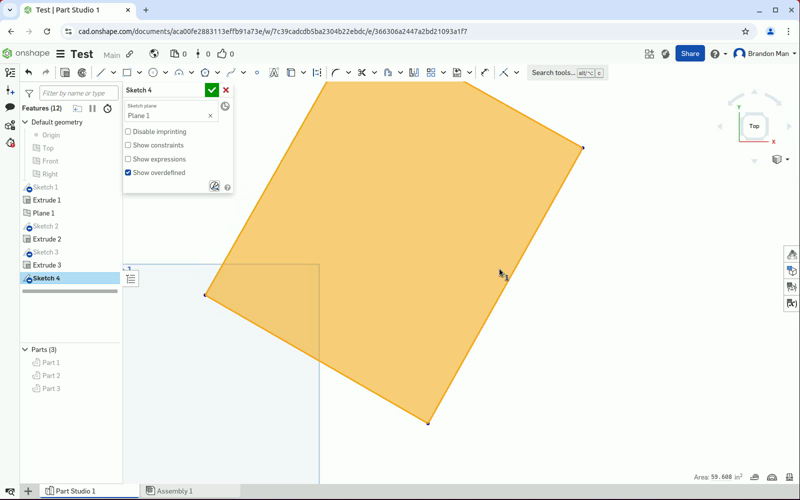
scroll(-6)
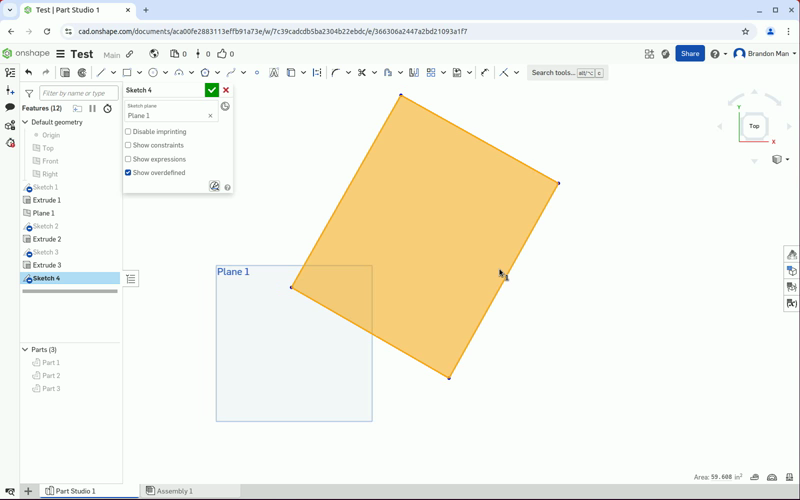
scroll(-6)
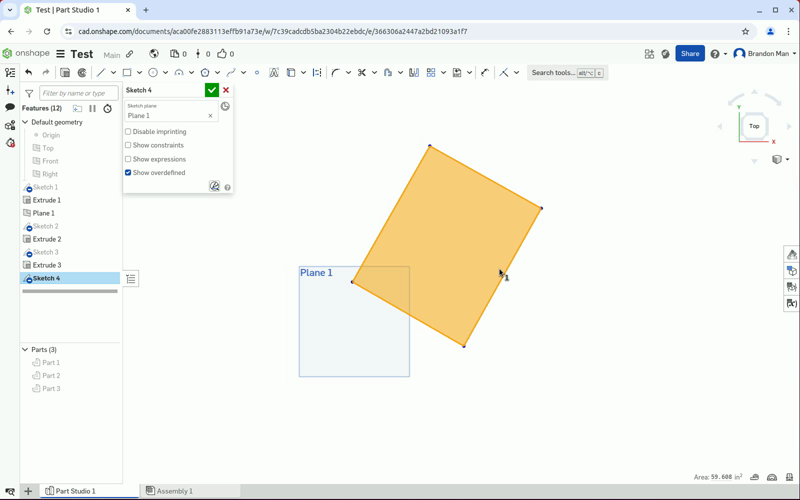
scroll(-6)
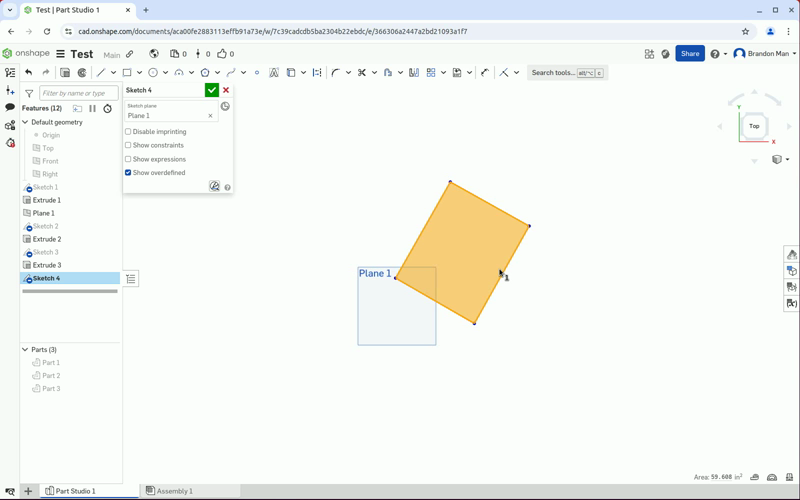
scroll(-6)
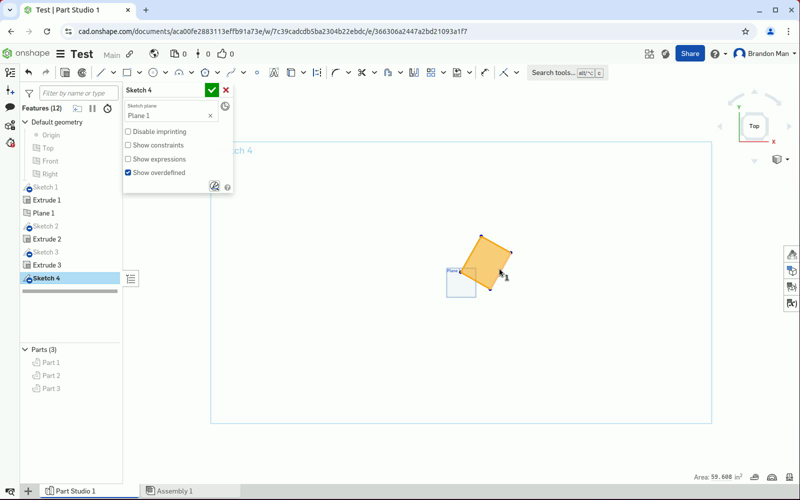
mouse_move(73, 352)
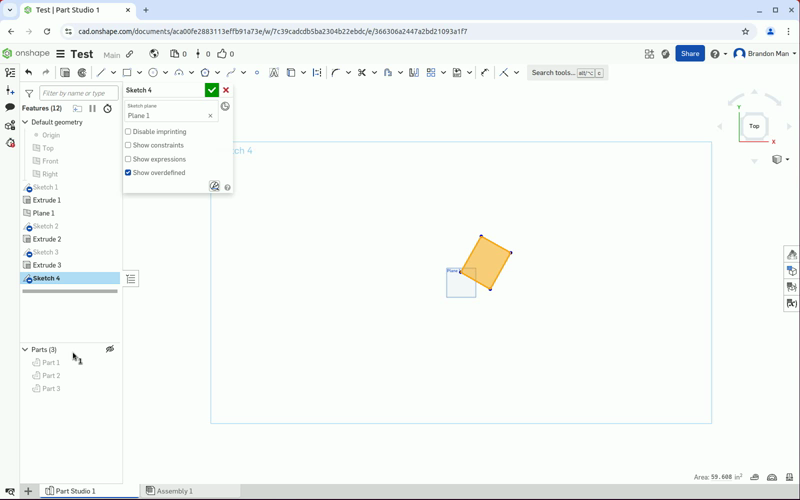
key(shift+y)
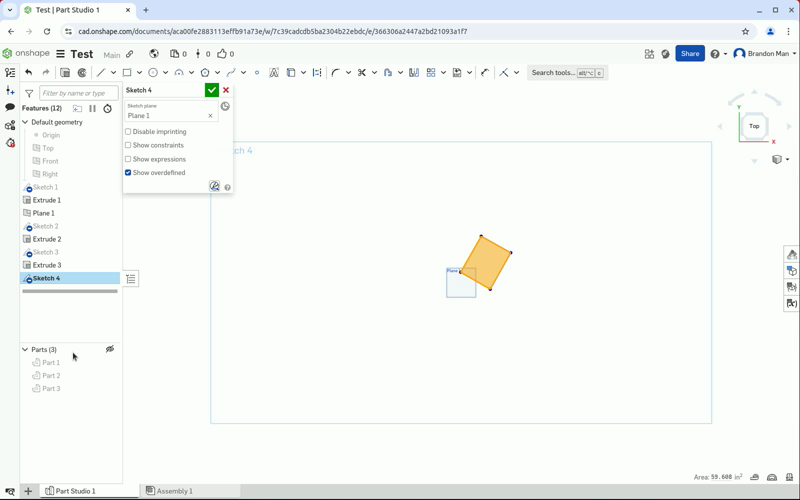
key(shift+e)
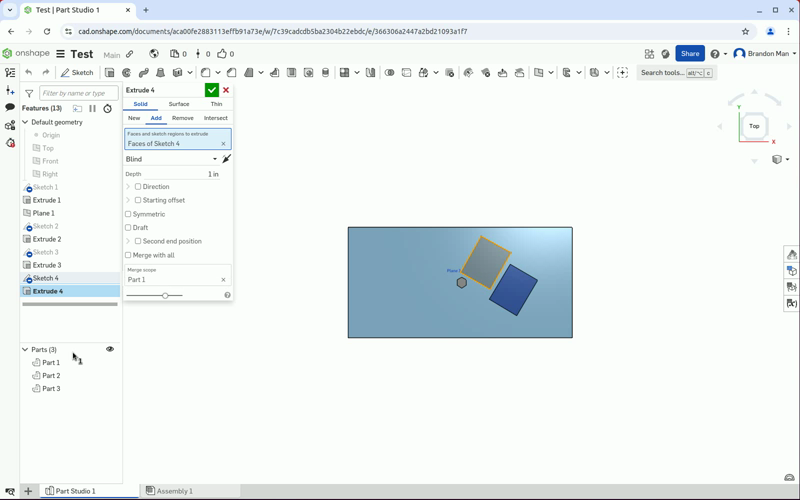
mouse_move(143, 106)
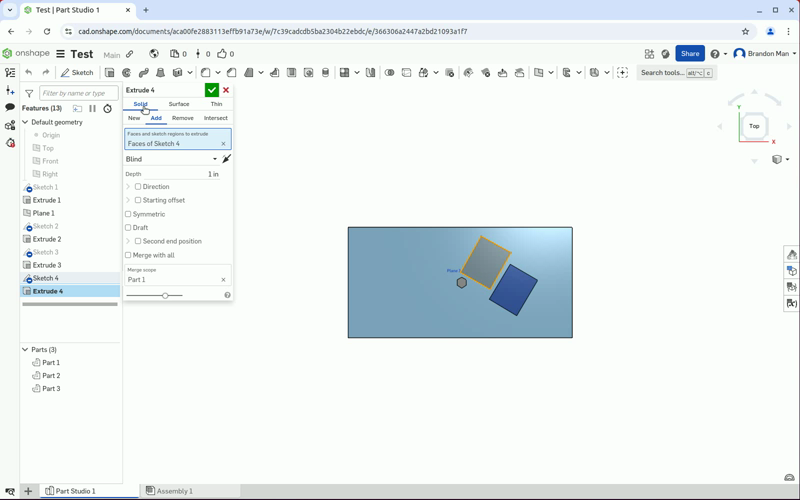
click(143, 106)
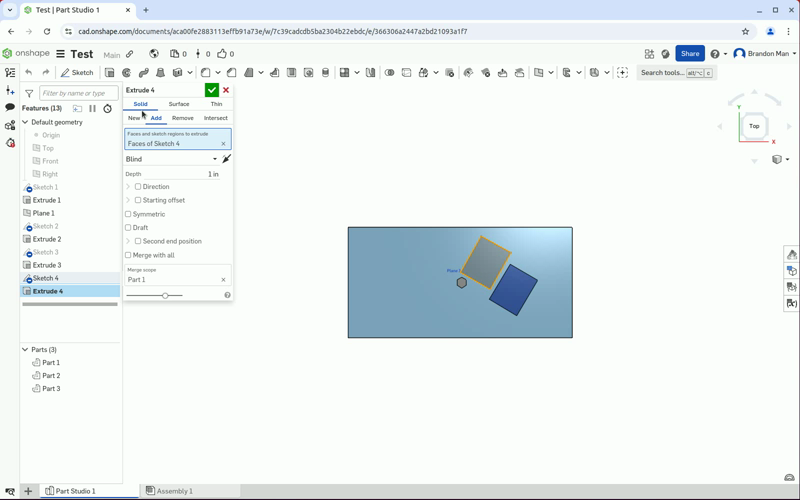
mouse_move(137, 120)
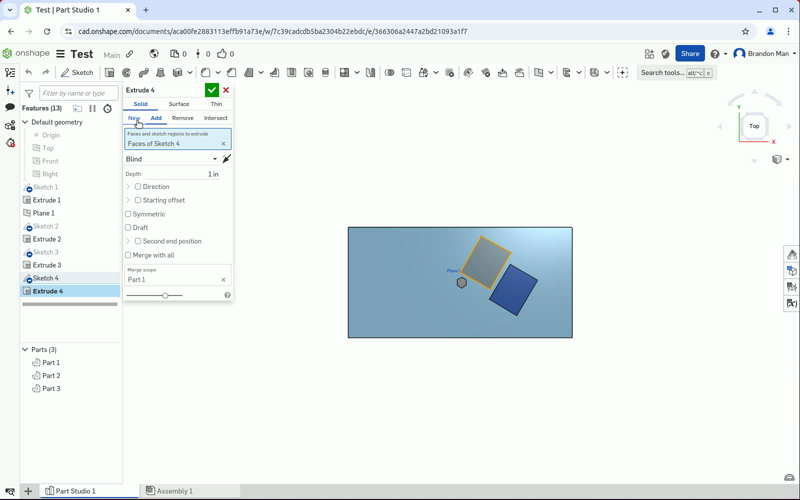
click(137, 120)
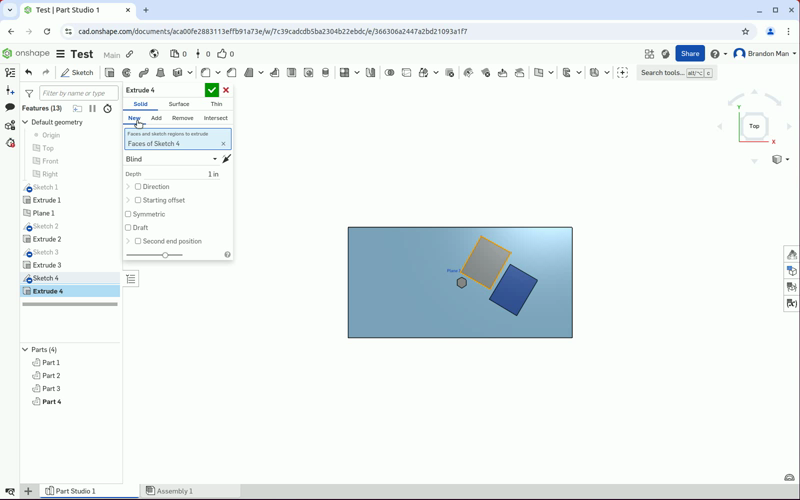
key(tab, 4)
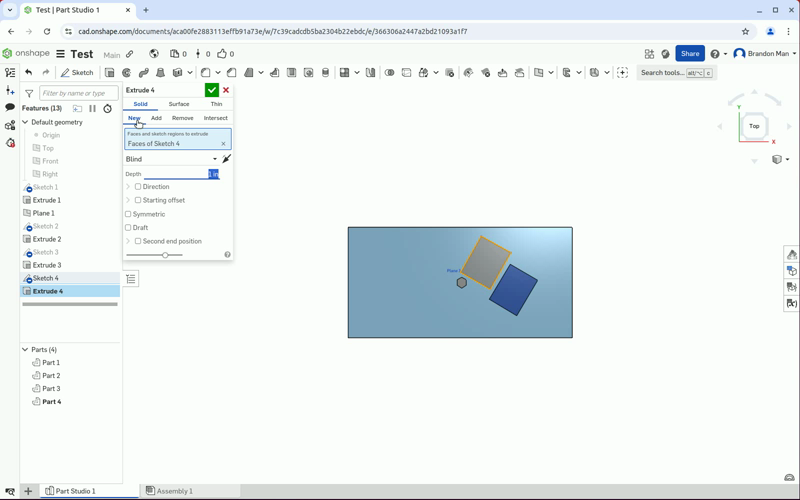
text(0.722)
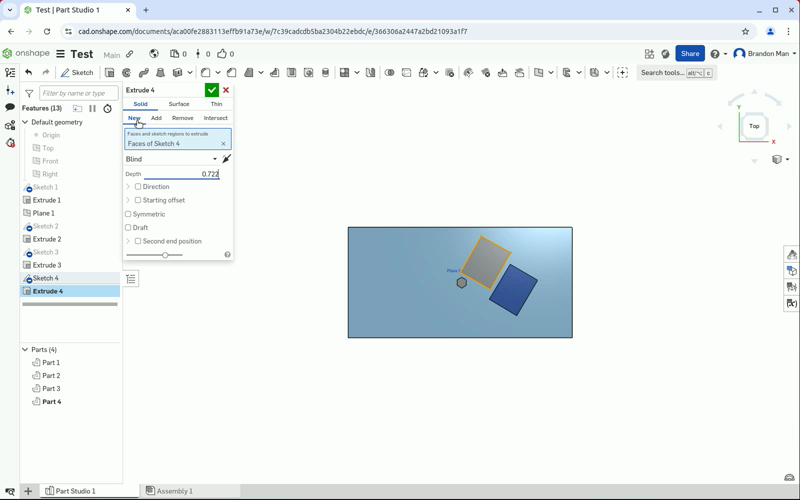
key(enter)
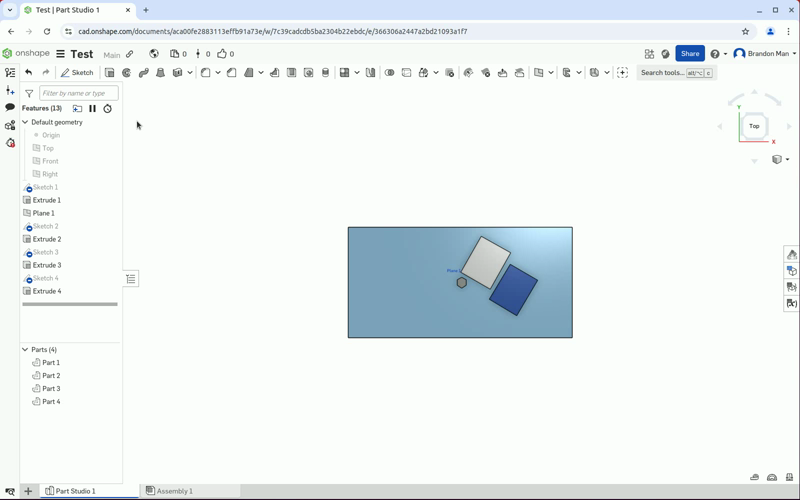
key(shift+h)
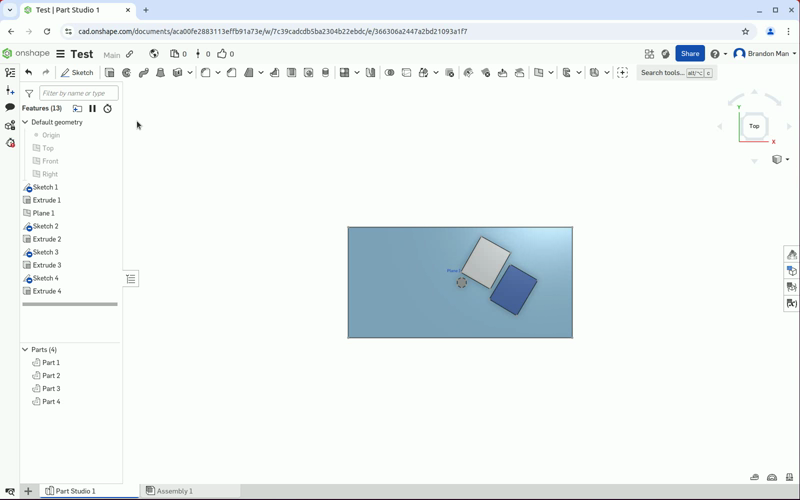
key(shift+h)
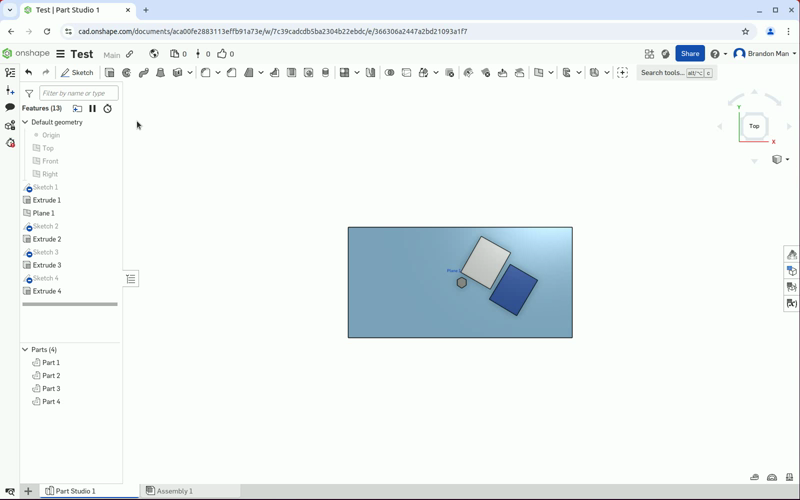
mouse_move(73, 189)
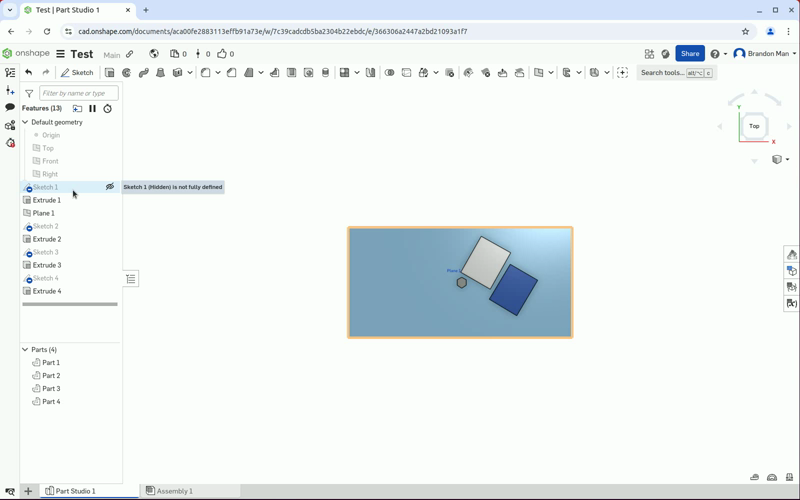
click(73, 189)
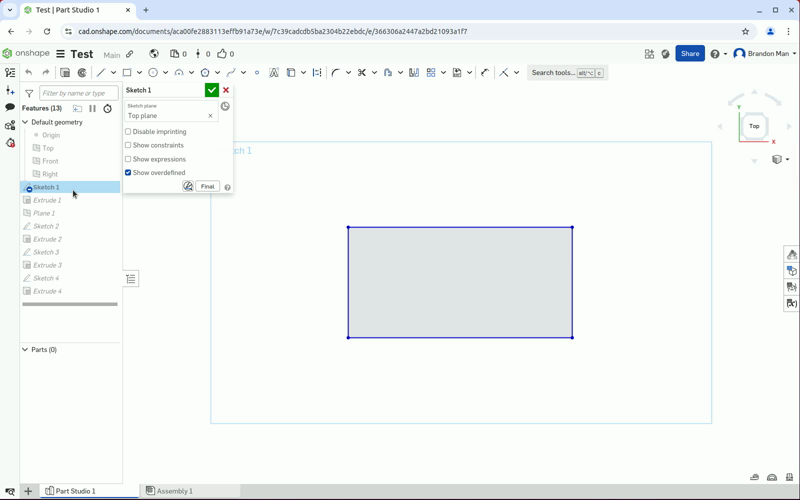
mouse_move(229, 92)
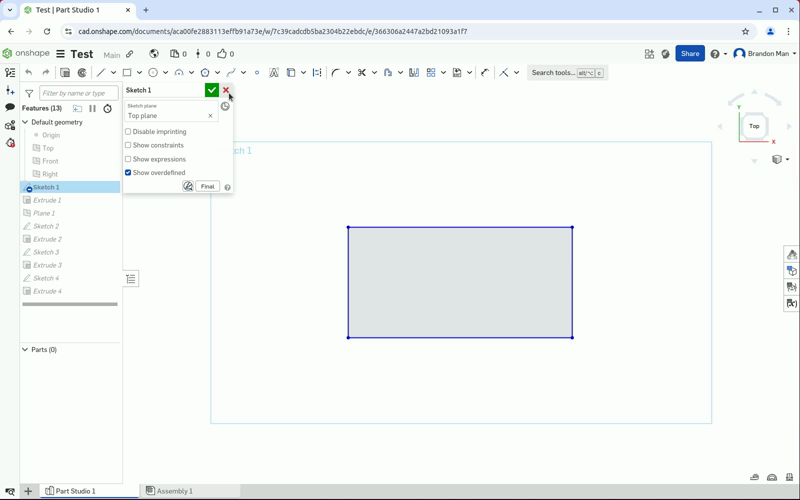
click(229, 92)
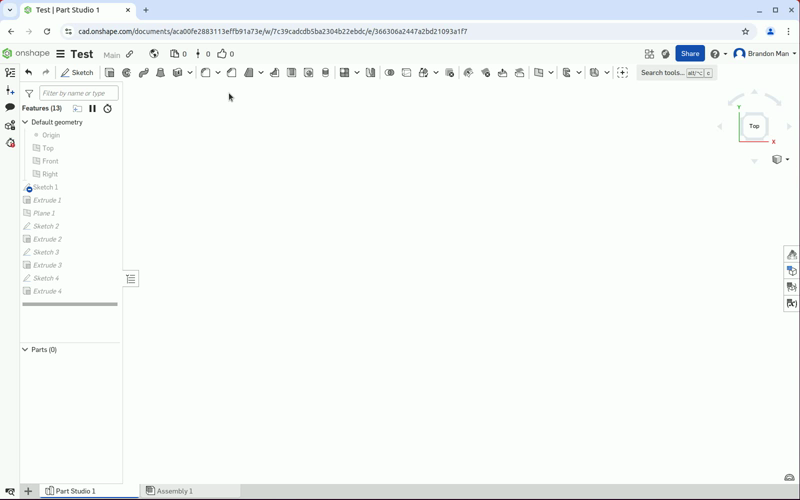
key(shift+s)
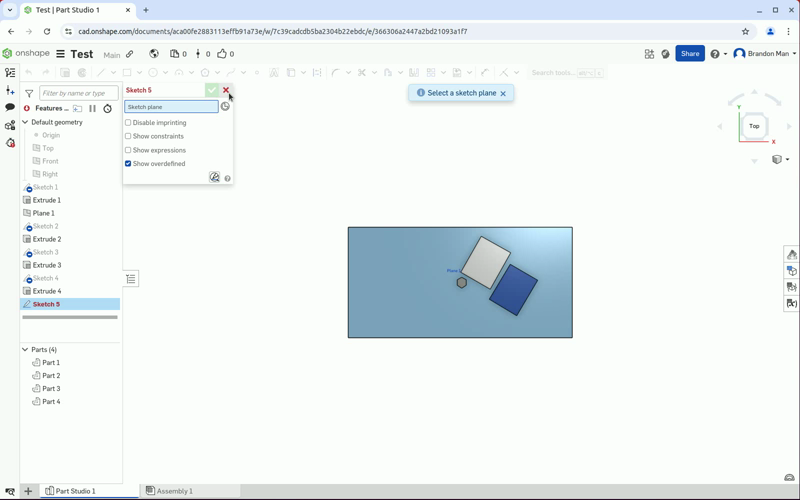
mouse_move(73, 215)
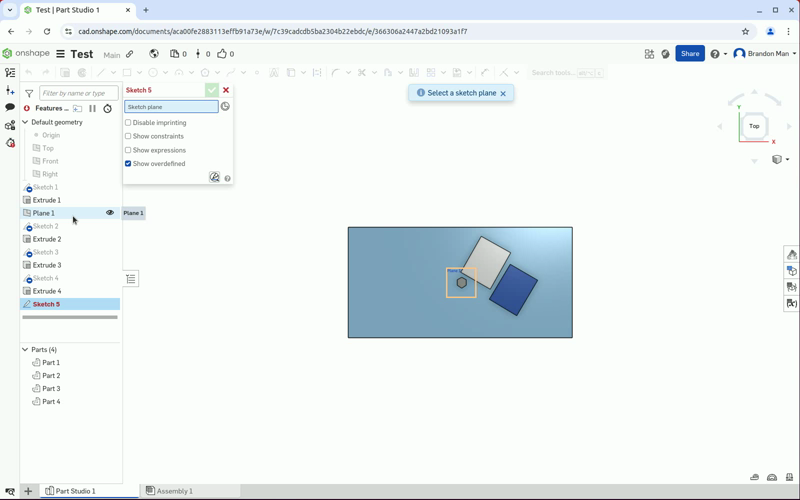
click(73, 215)
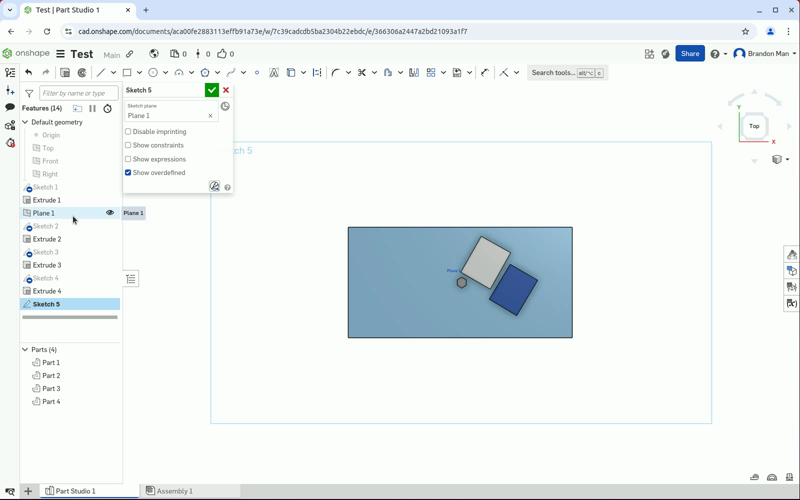
mouse_move(73, 352)
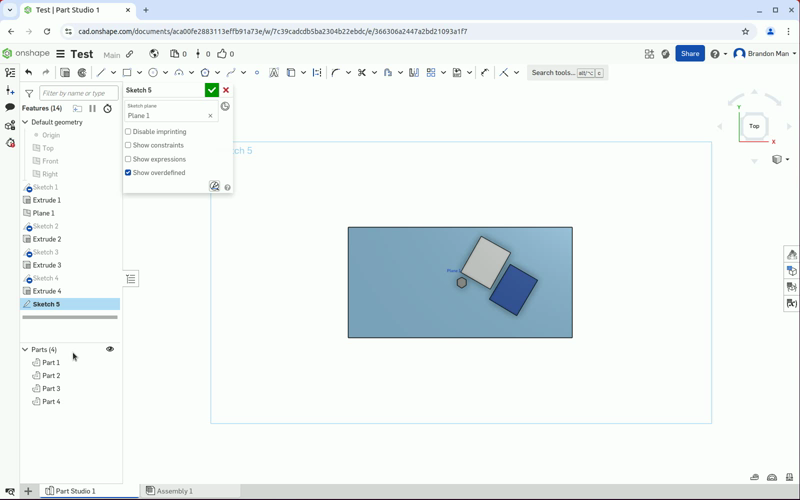
key(y)
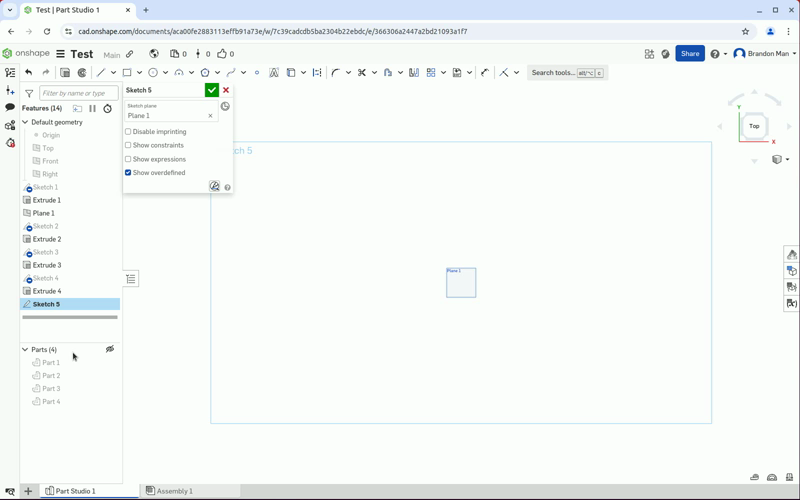
key(l)
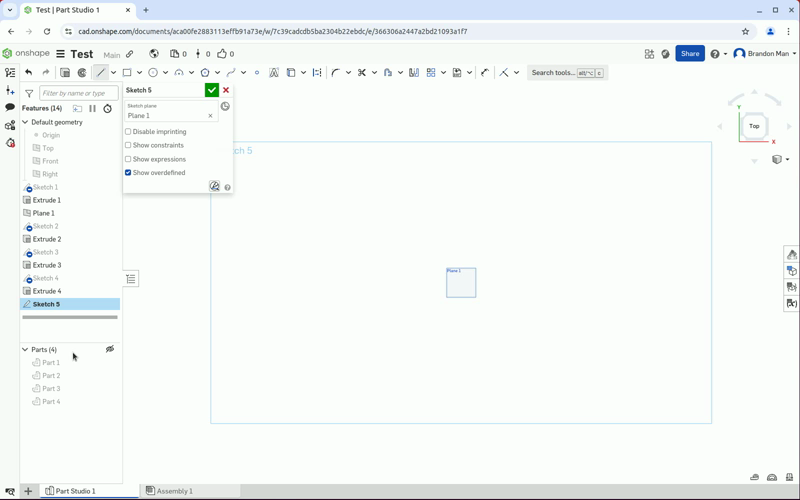
key_down(shift)
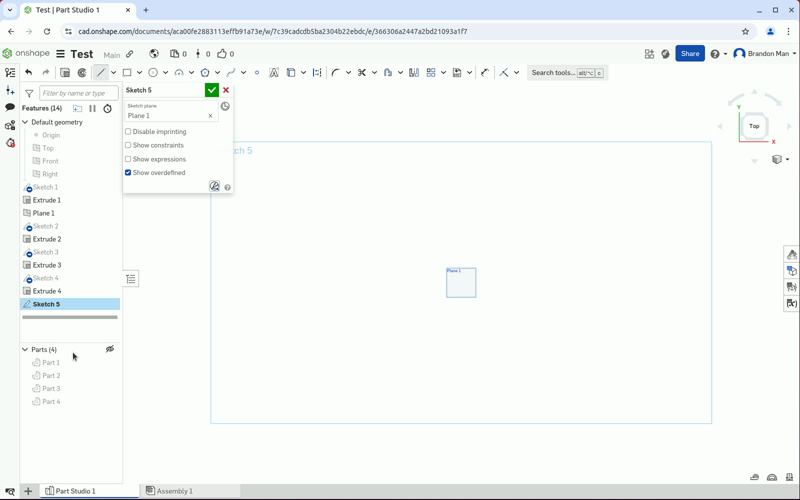
mouse_move(426, 271)
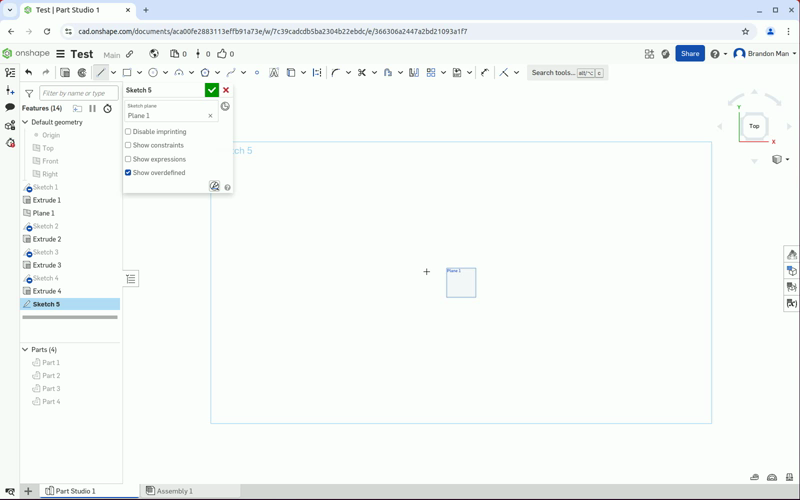
click(426, 271)
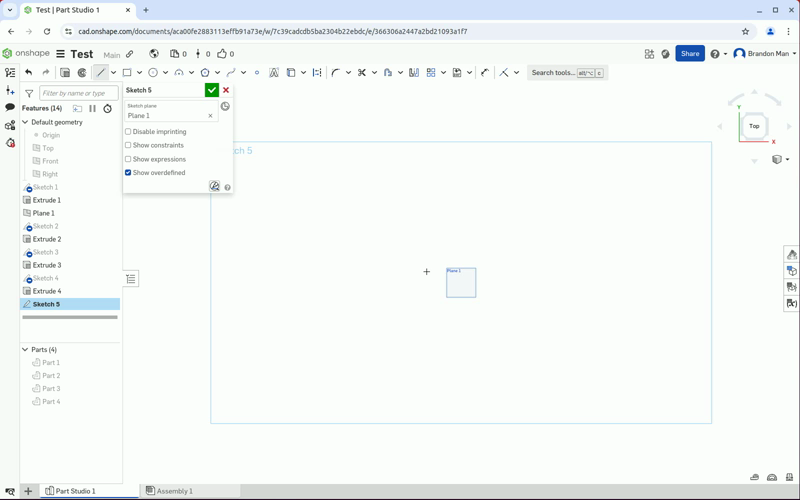
key_up(shift)
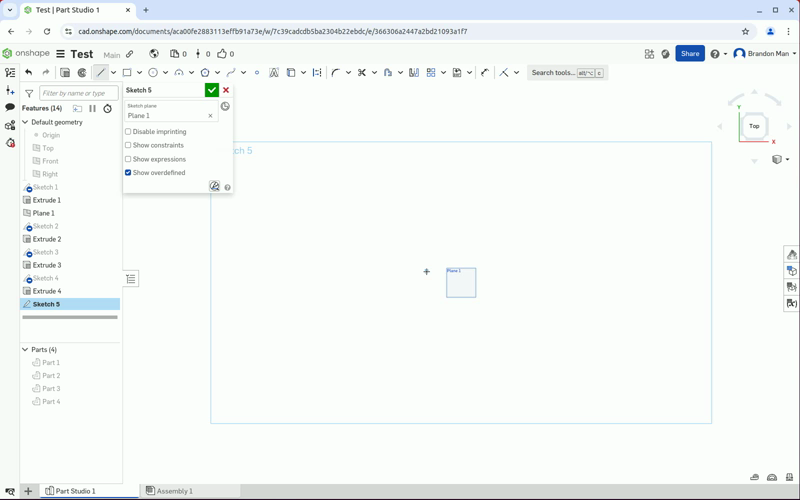
key_down(shift)
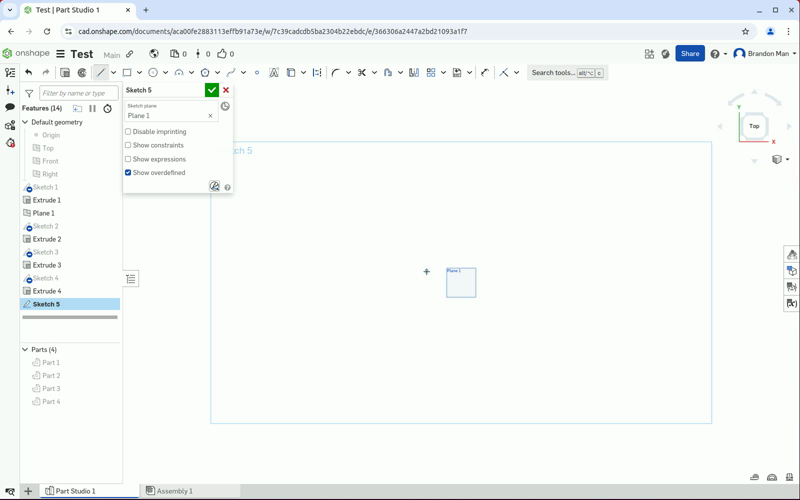
mouse_move(456, 271)
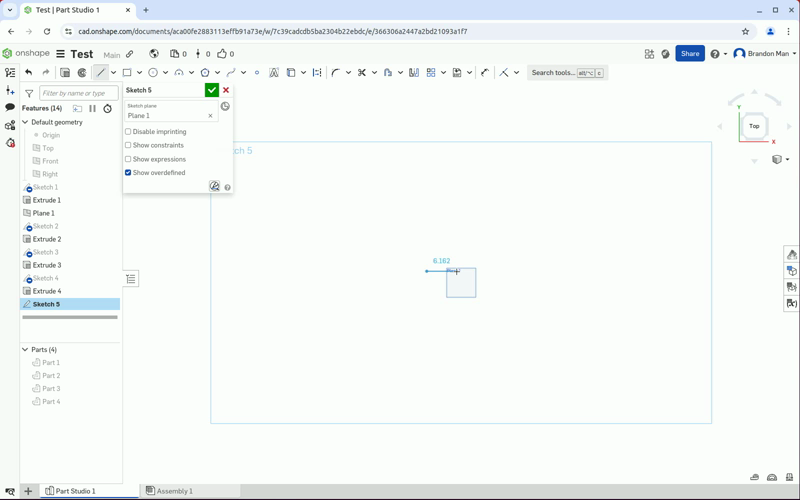
mouse_move(437, 288)
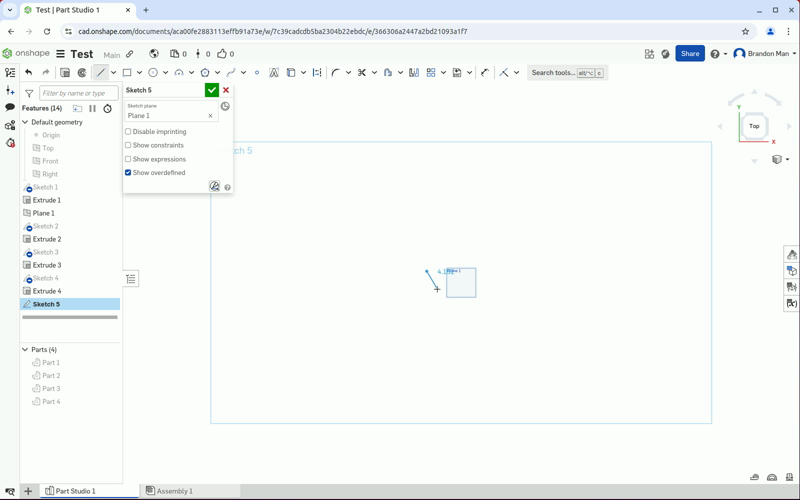
click(437, 288)
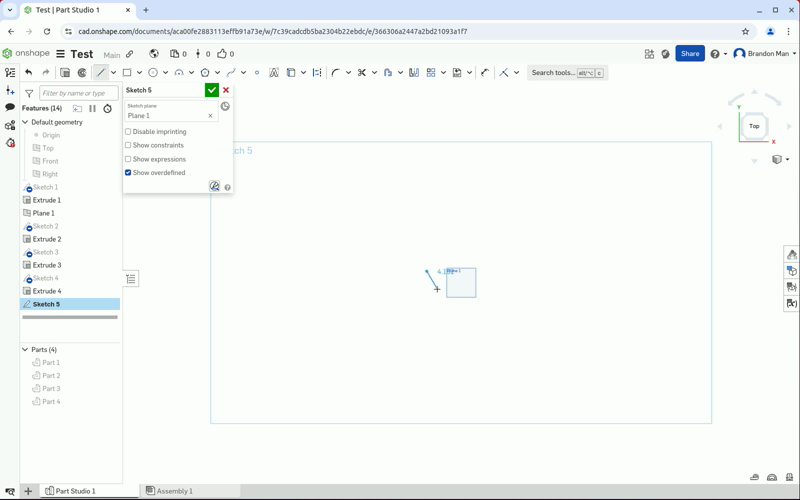
key_up(shift)
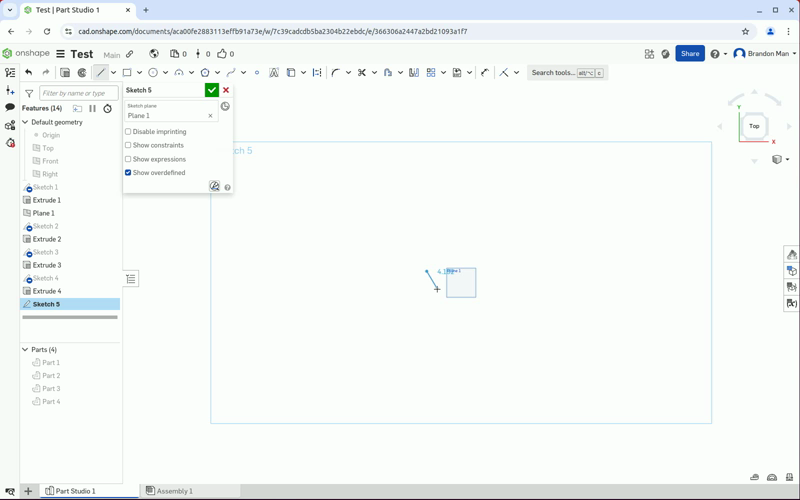
key_down(shift)
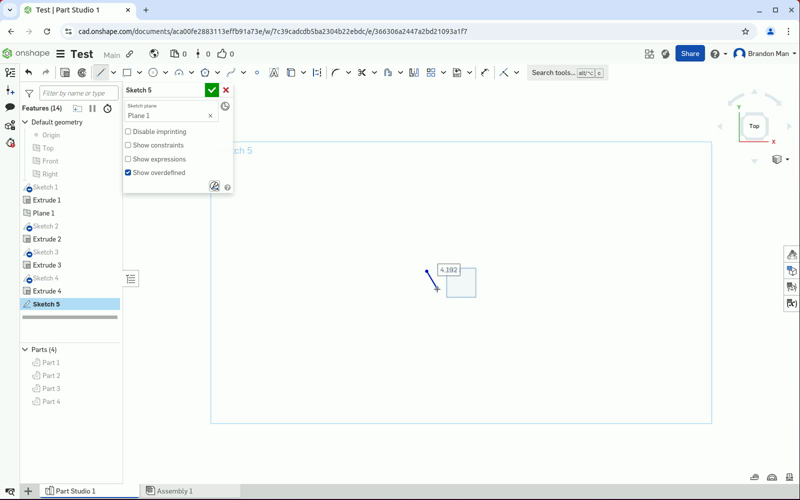
mouse_move(467, 288)
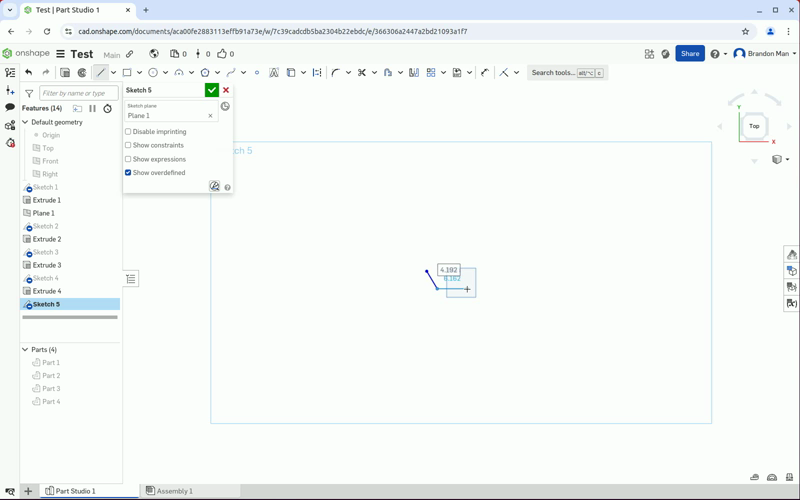
mouse_move(451, 280)
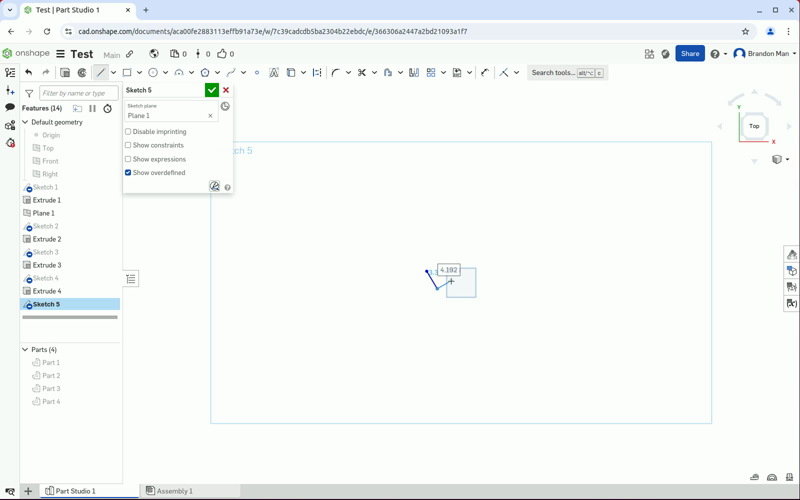
click(451, 280)
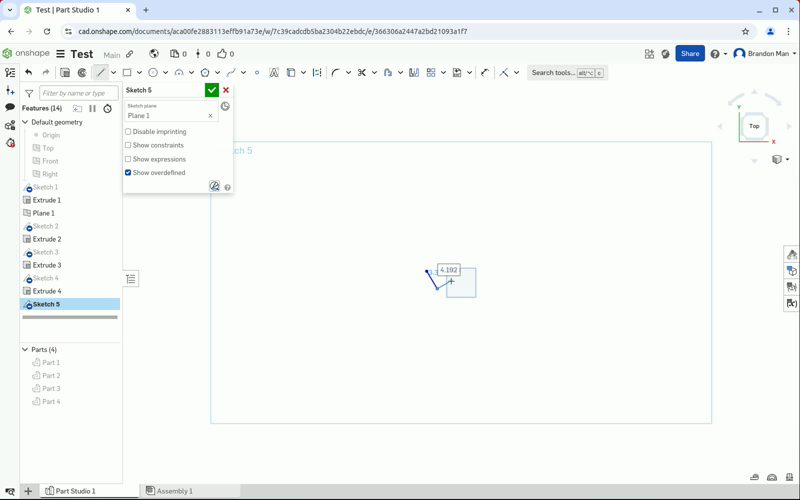
key_up(shift)
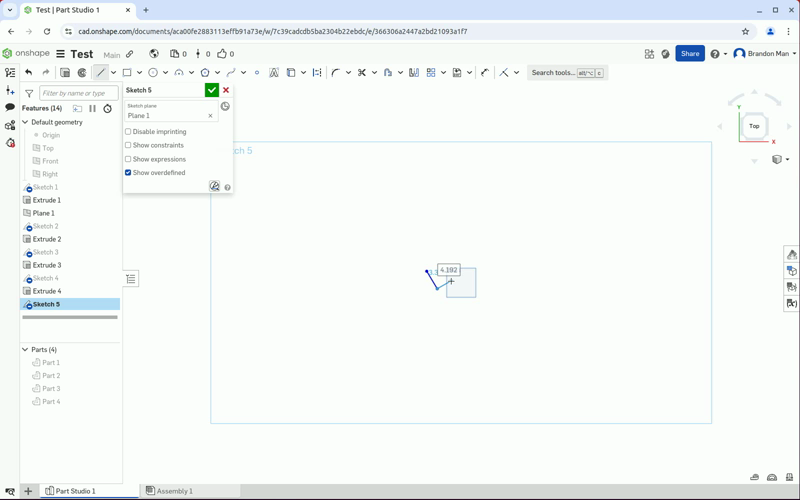
key_down(shift)
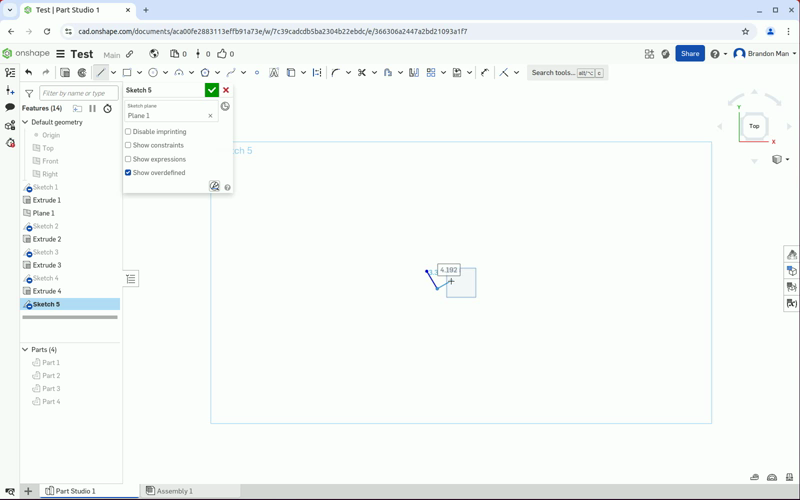
mouse_move(481, 280)
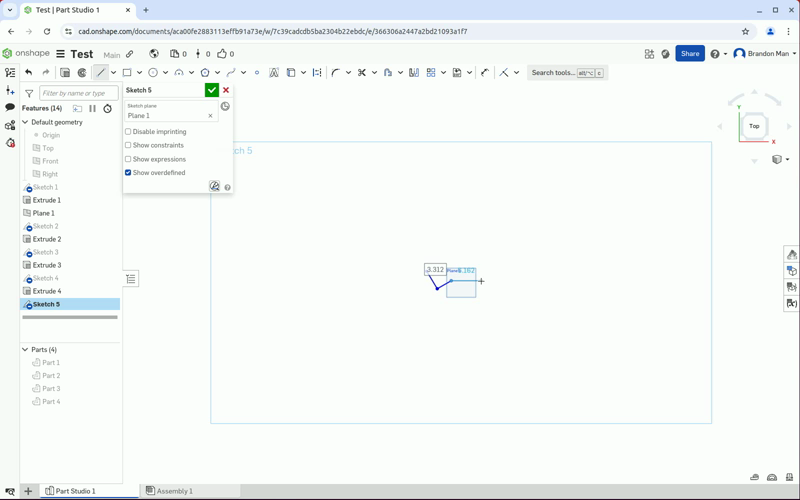
mouse_move(440, 263)
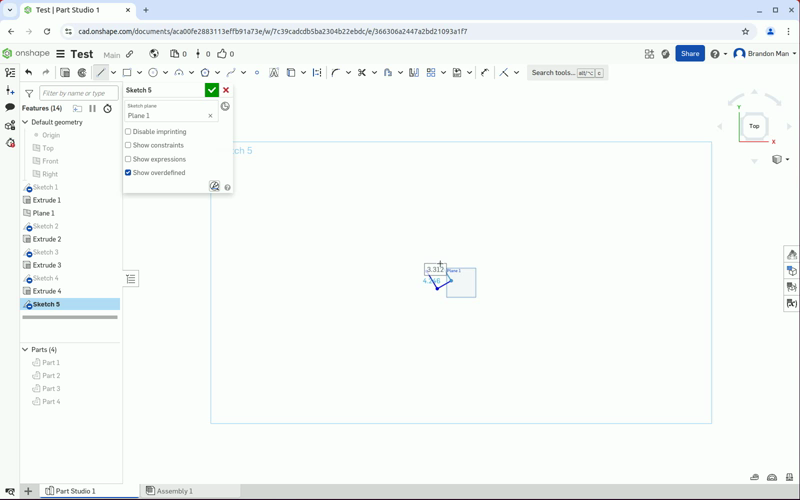
click(440, 263)
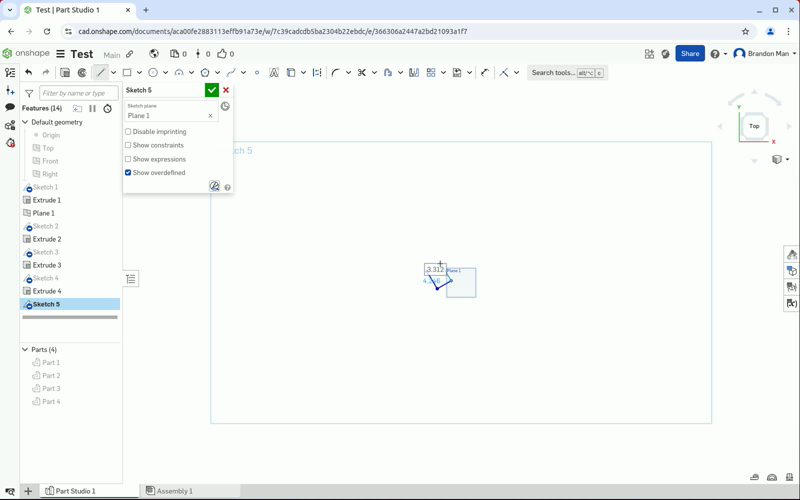
key_up(shift)
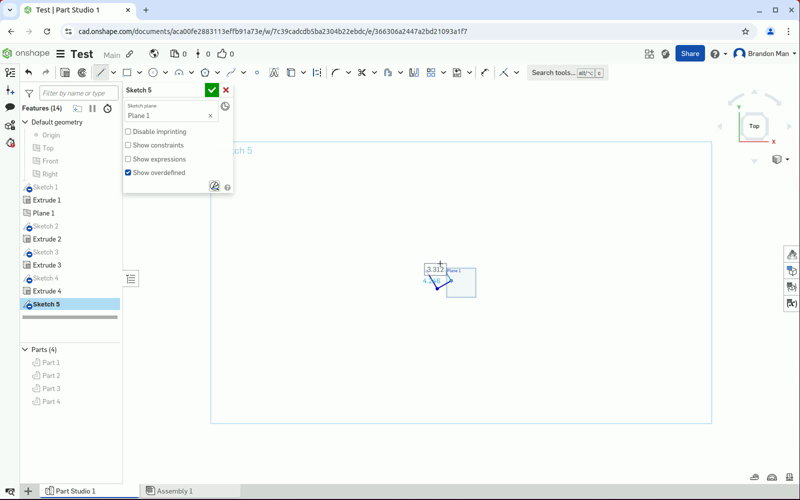
mouse_move(470, 263)
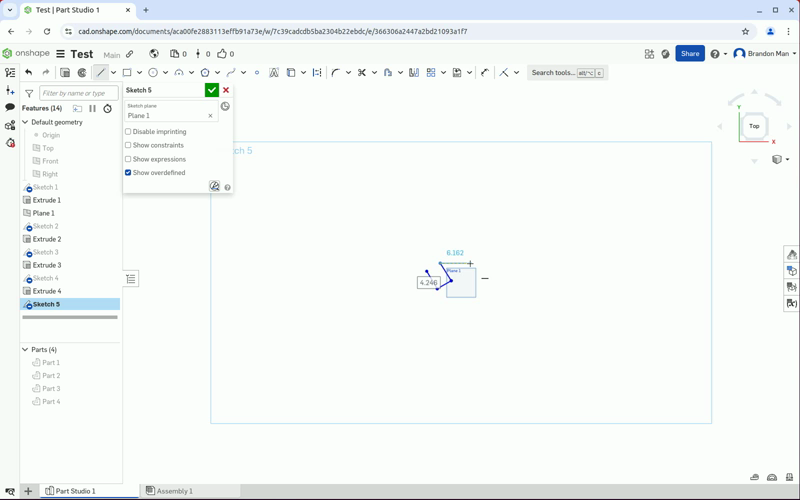
key_down(shift)
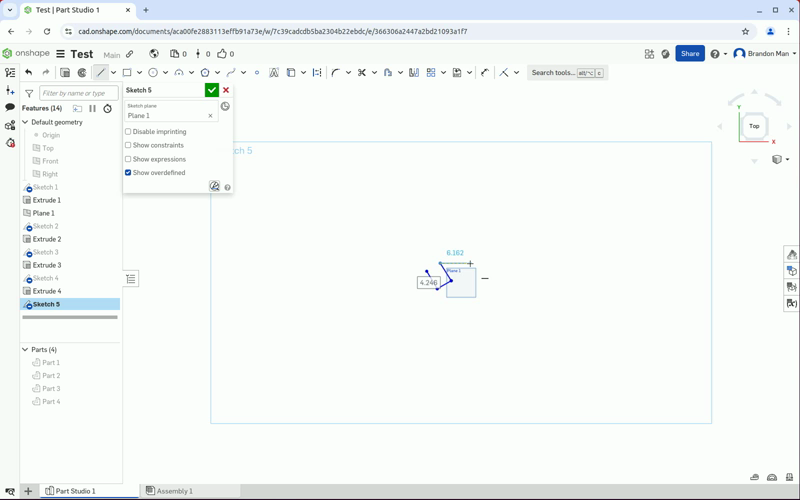
mouse_move(426, 271)
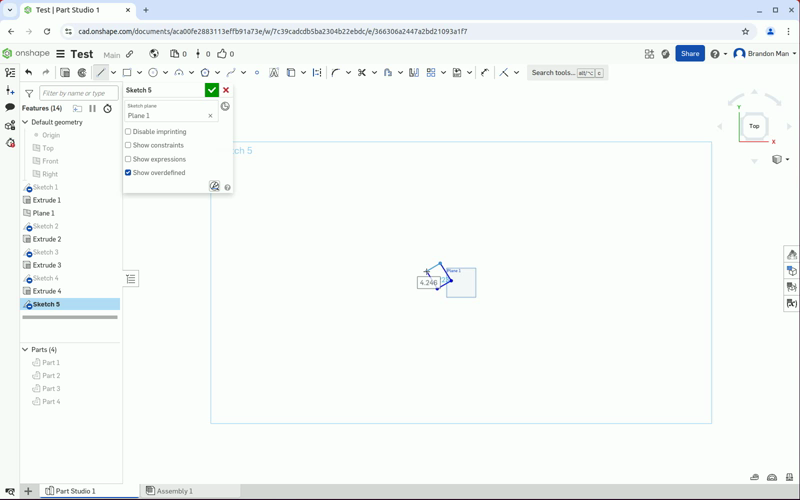
key_up(shift)
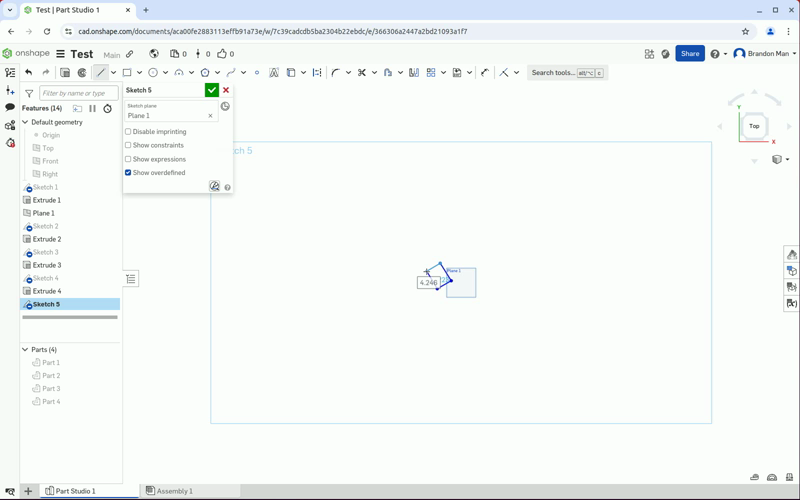
click(426, 271)
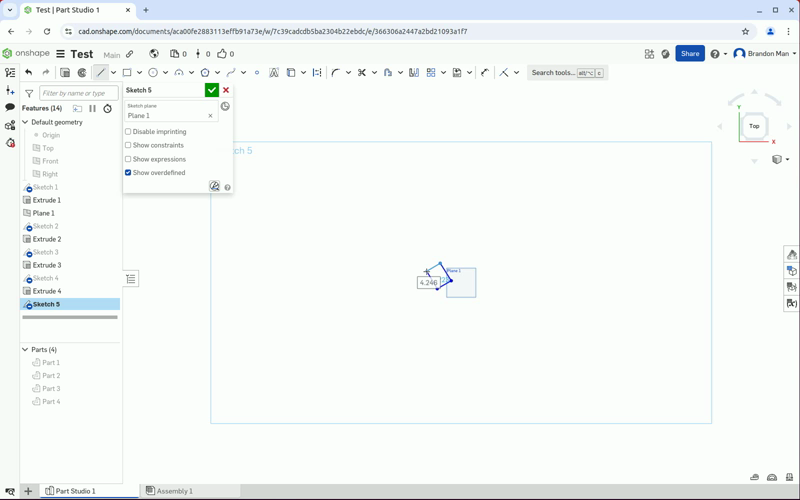
key(esc)
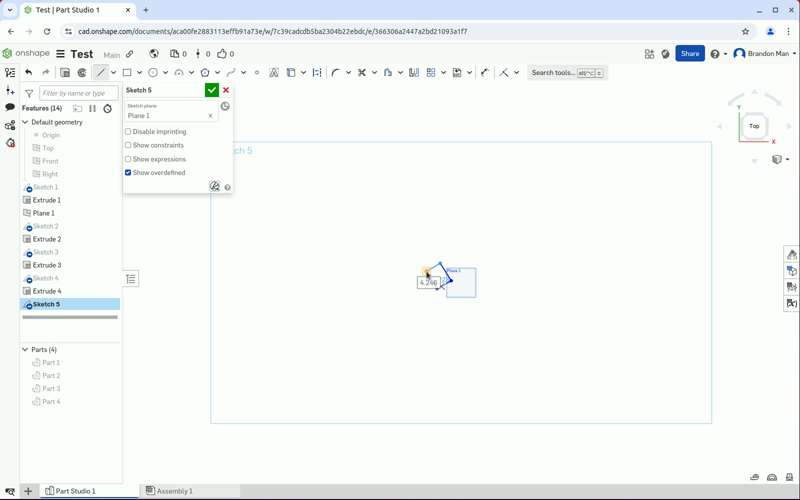
mouse_move(441, 284)
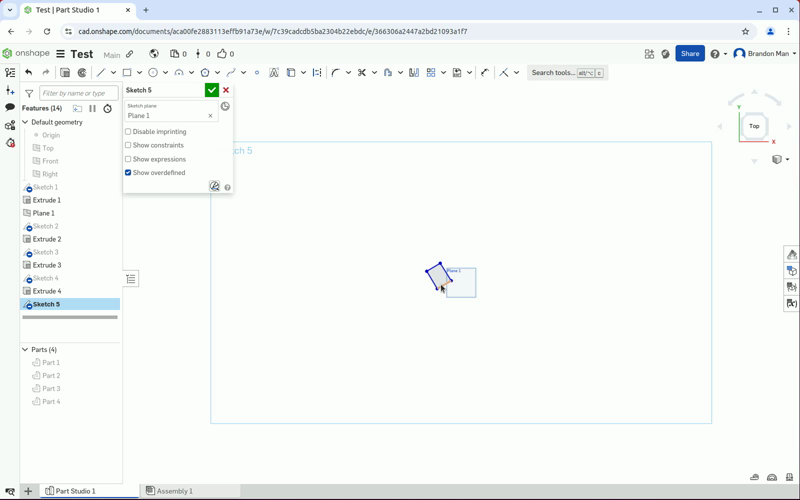
scroll(6)
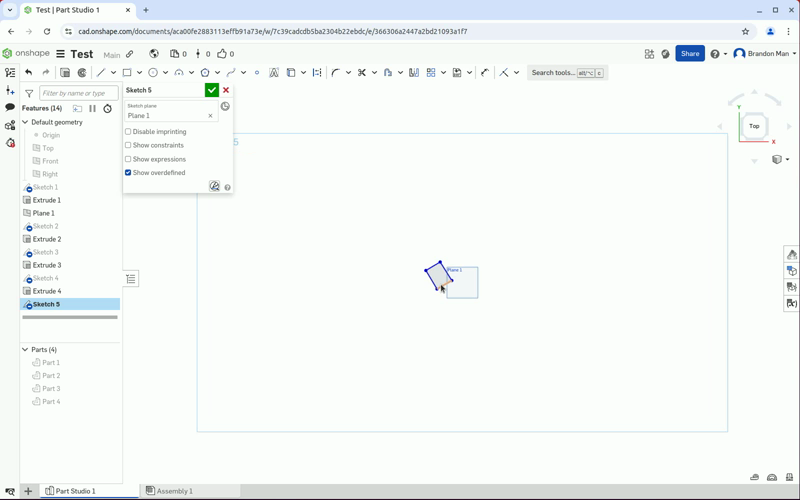
scroll(6)
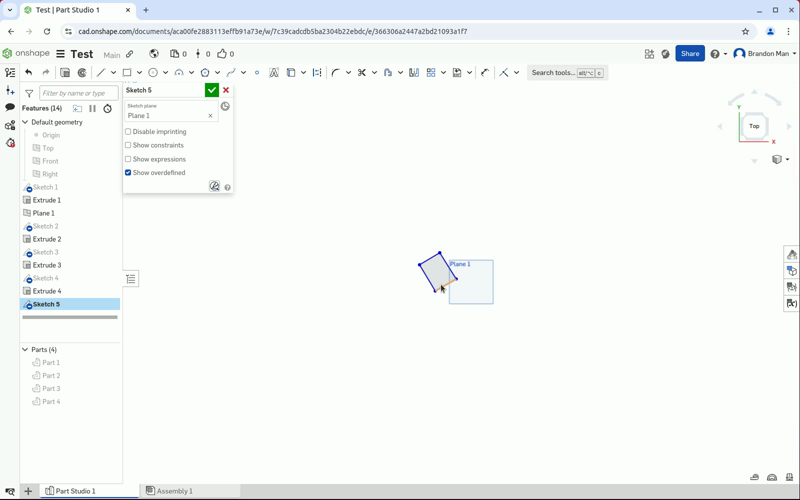
scroll(6)
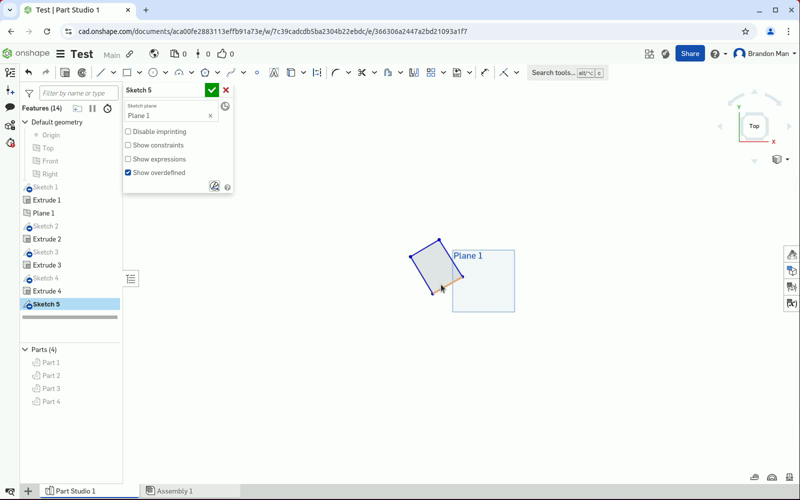
scroll(6)
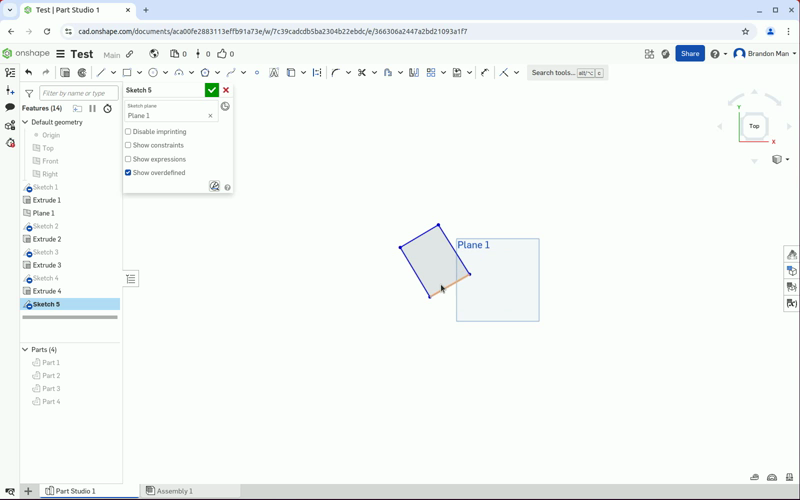
scroll(6)
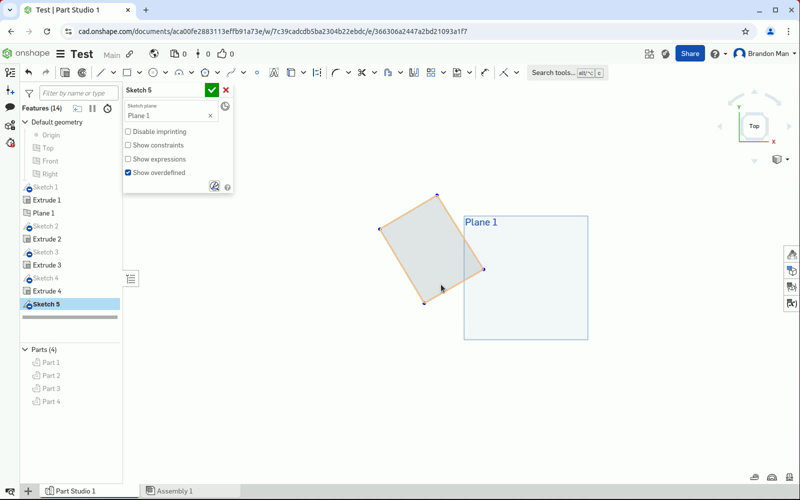
scroll(6)
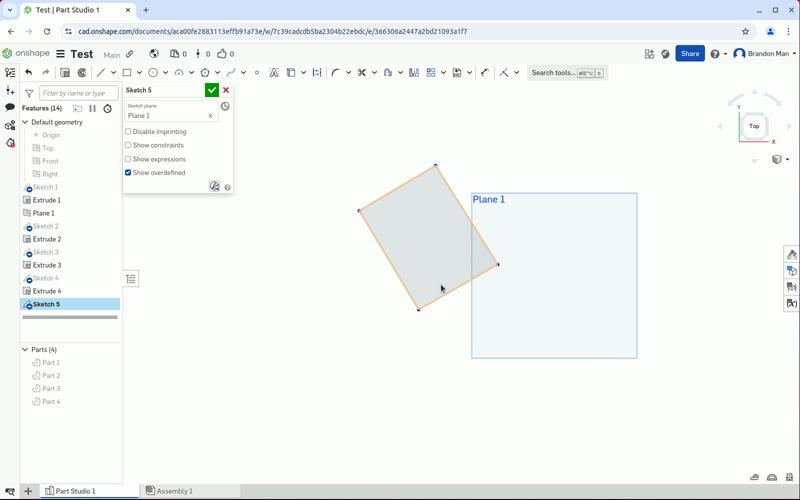
scroll(6)
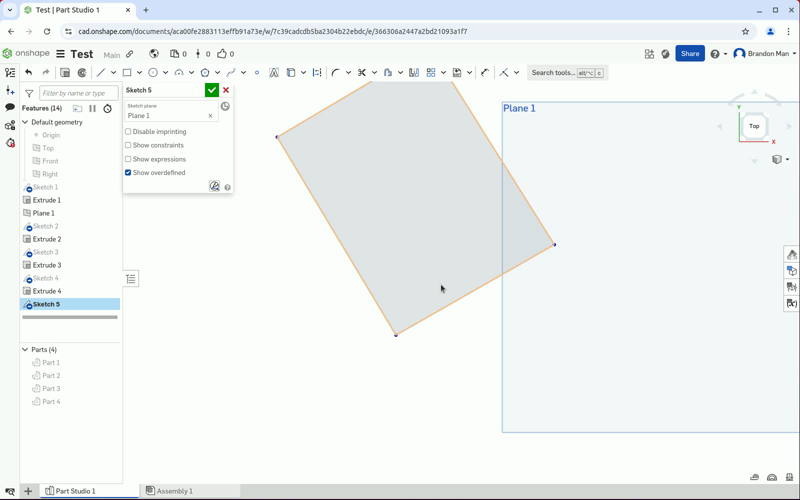
click(441, 284)
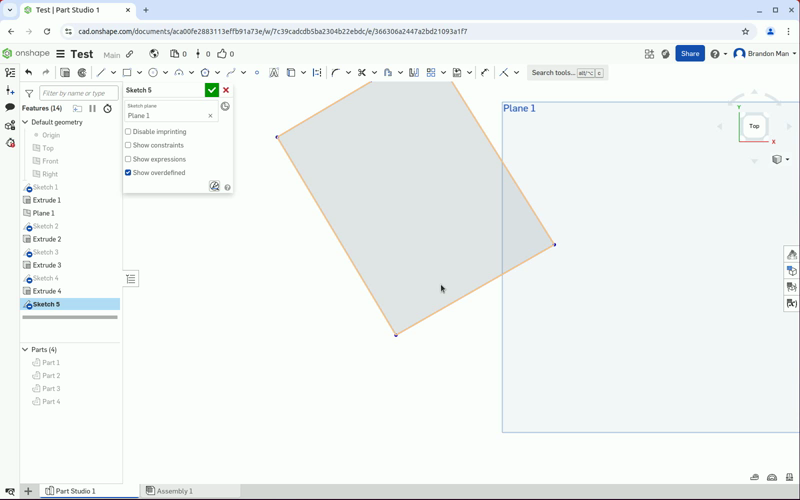
scroll(-6)
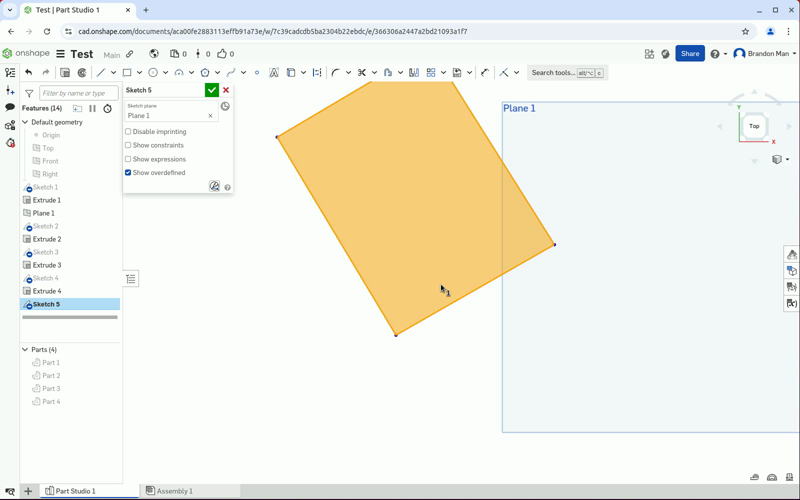
scroll(-6)
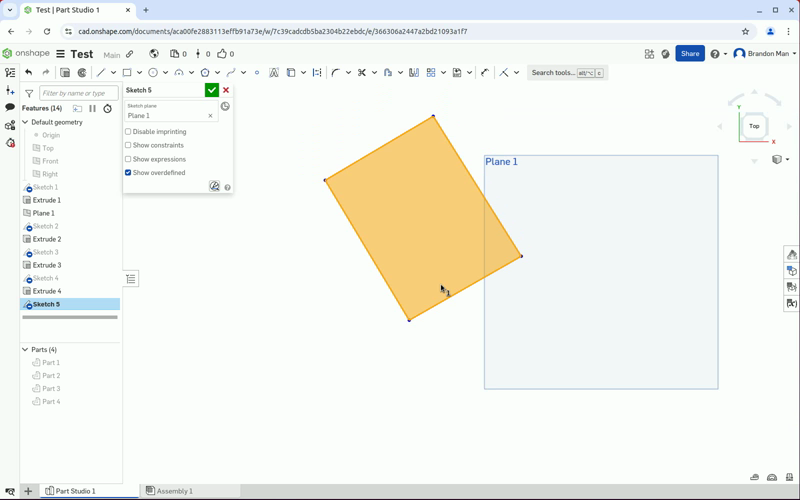
scroll(-6)
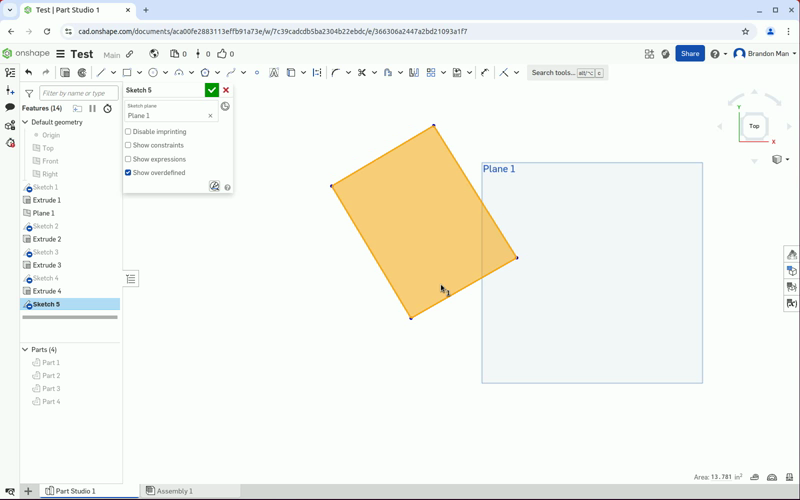
scroll(-6)
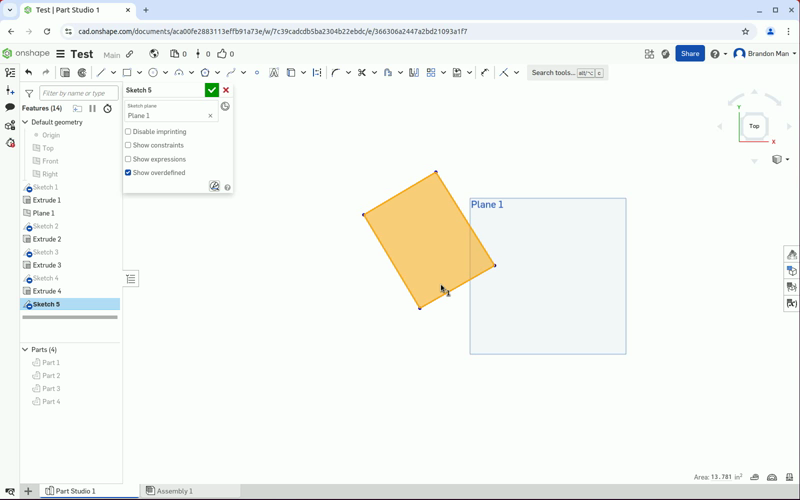
scroll(-6)
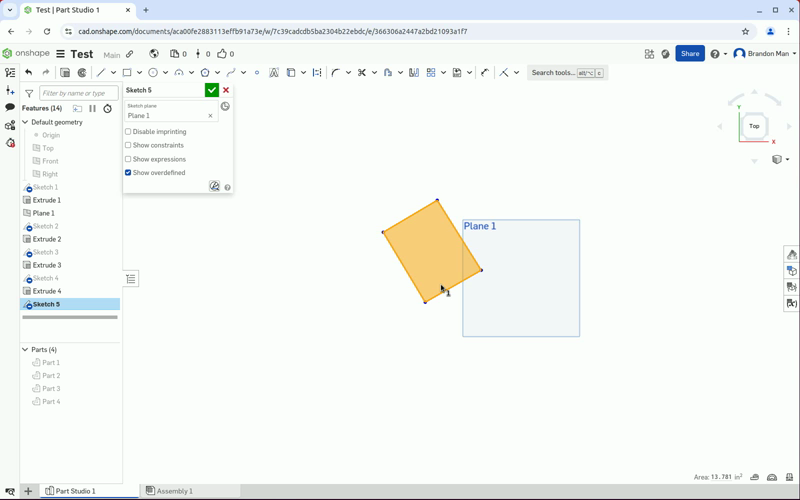
scroll(-6)
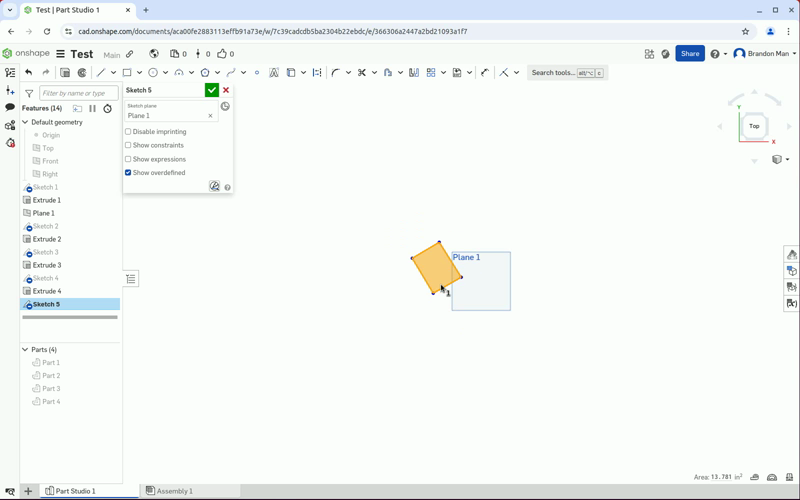
scroll(-6)
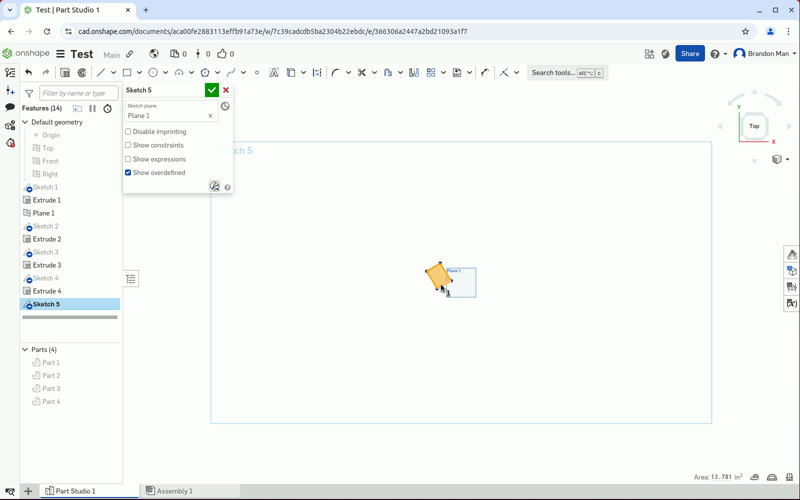
mouse_move(73, 352)
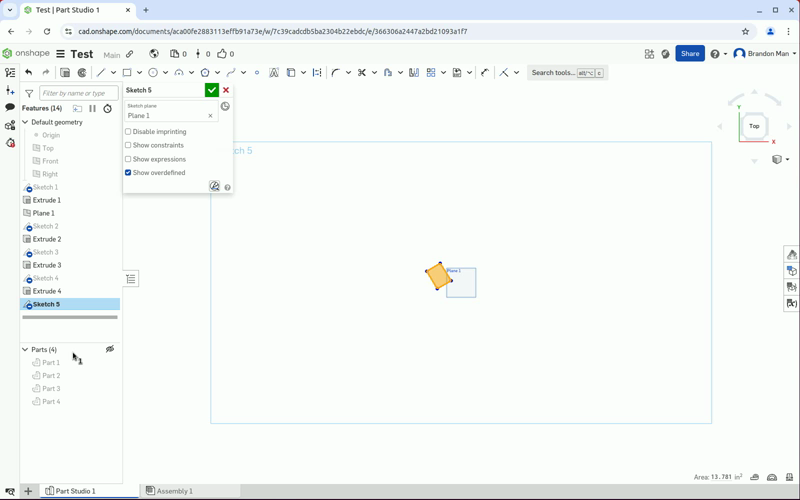
key(shift+y)
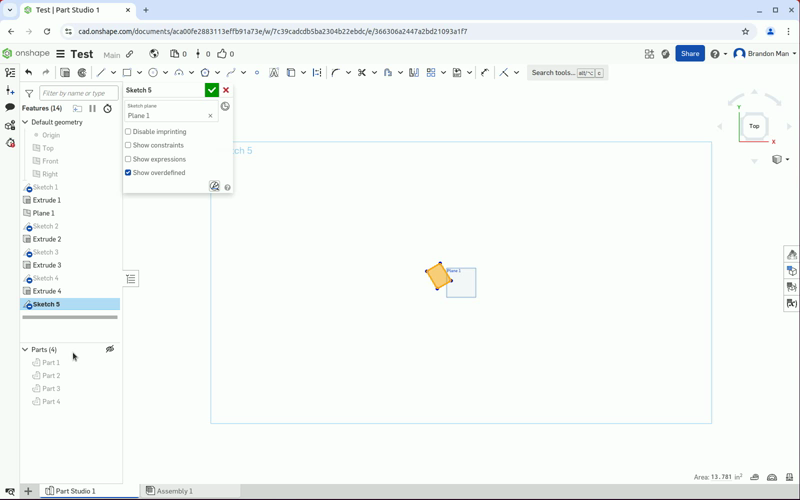
key(shift+e)
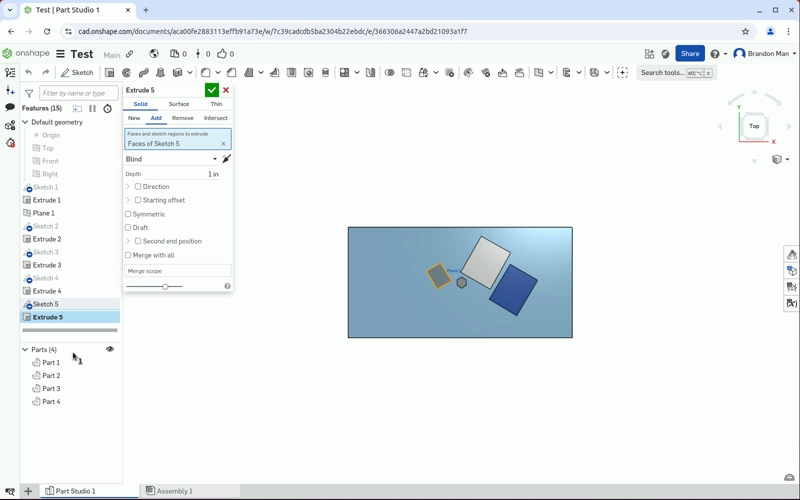
mouse_move(143, 106)
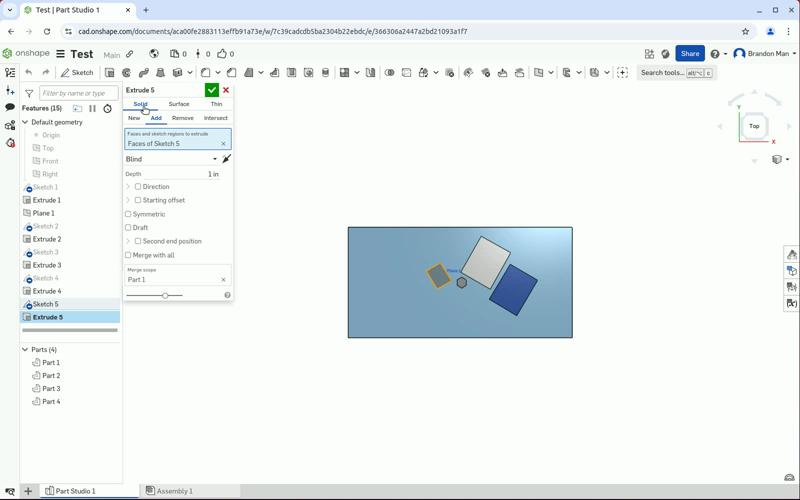
click(143, 106)
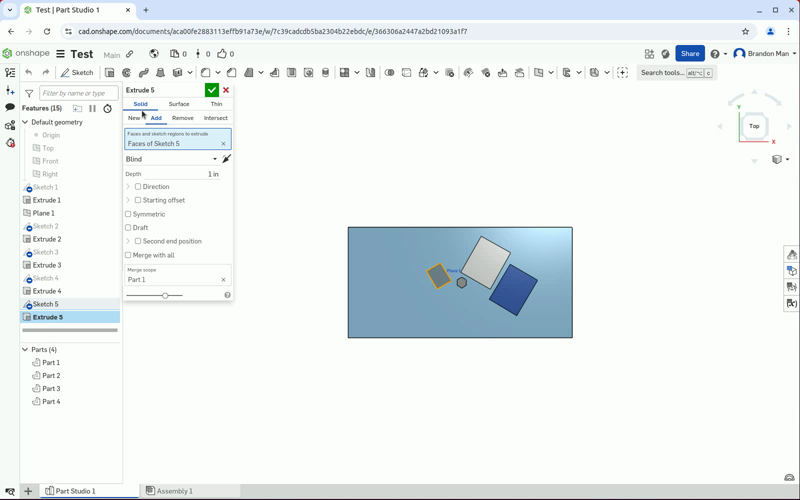
mouse_move(137, 120)
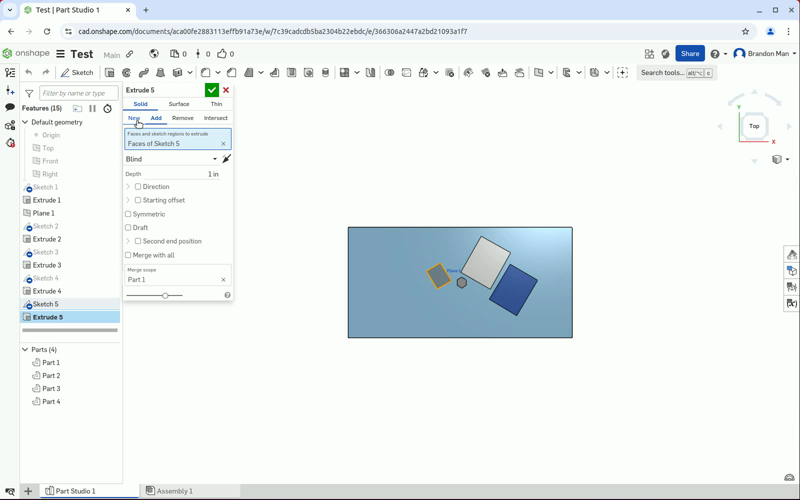
click(137, 120)
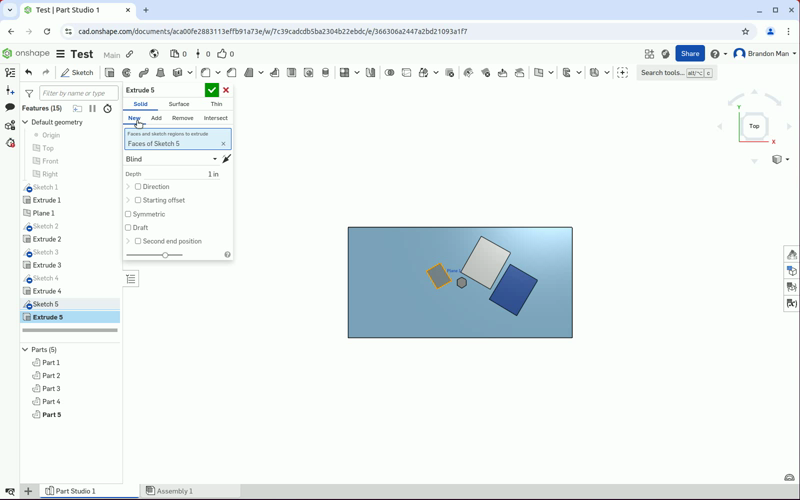
key(tab, 4)
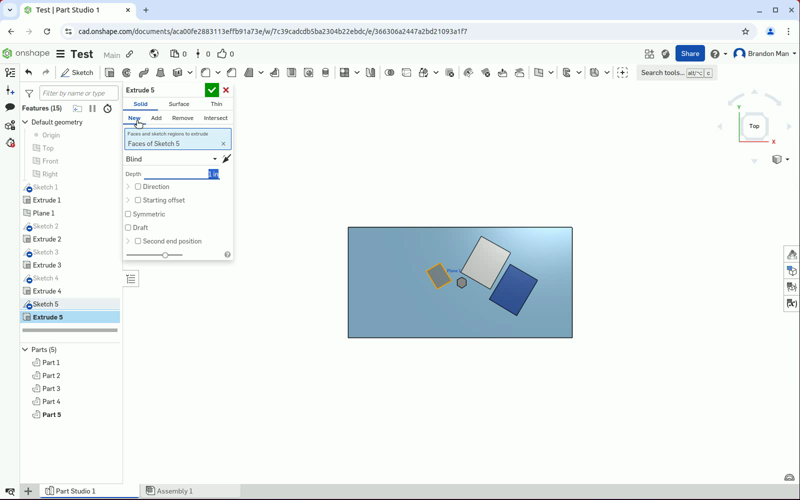
text(0.722)
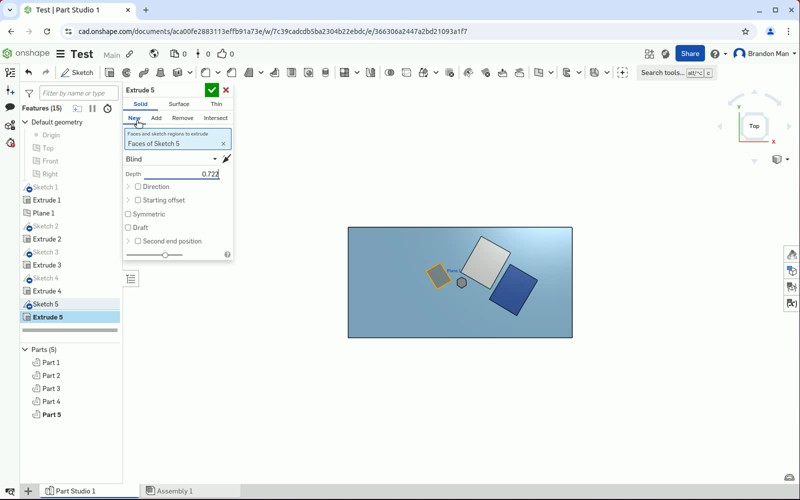
key(enter)
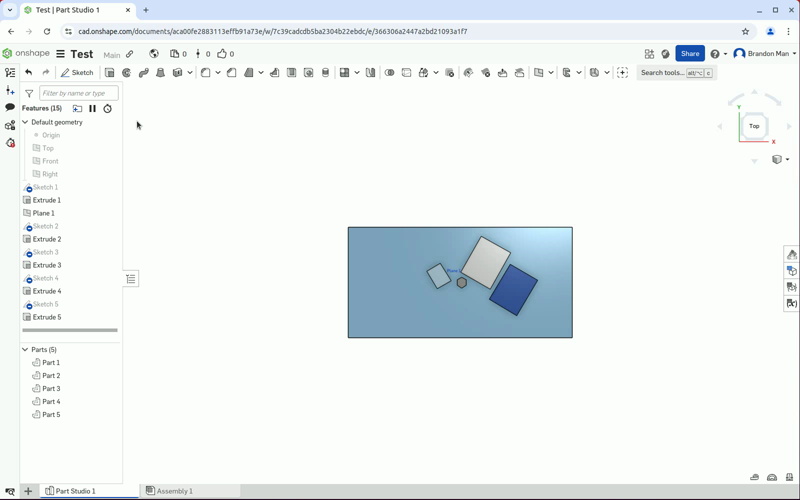
key(shift+h)
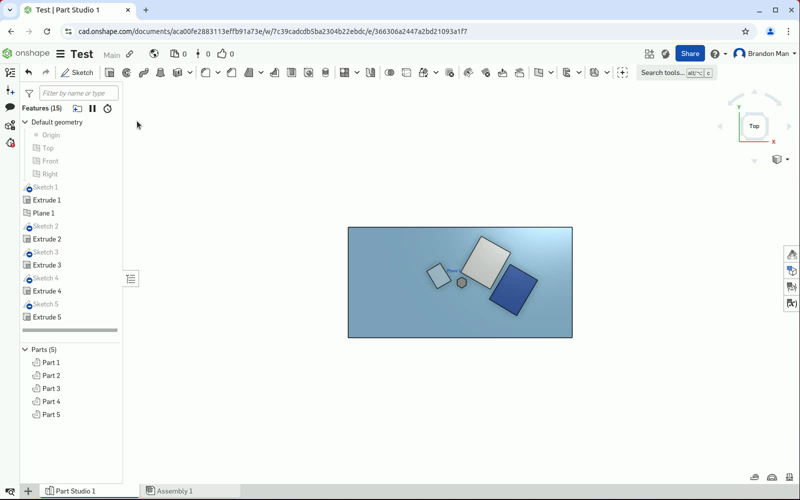
key(shift+h)
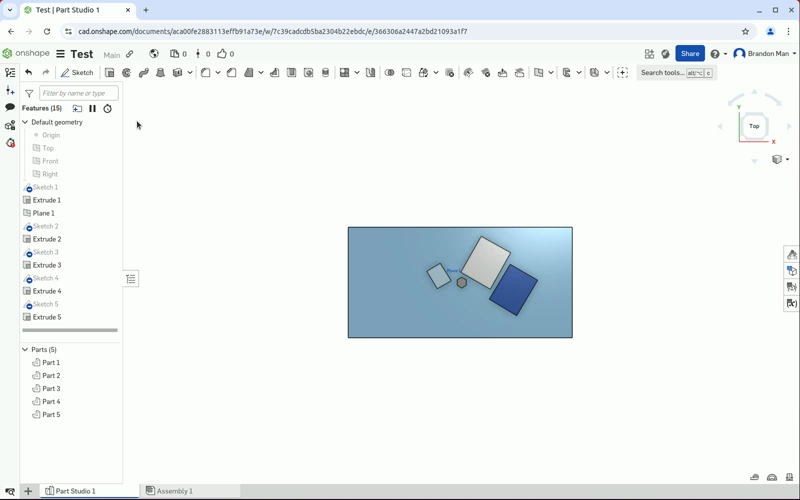
mouse_move(73, 189)
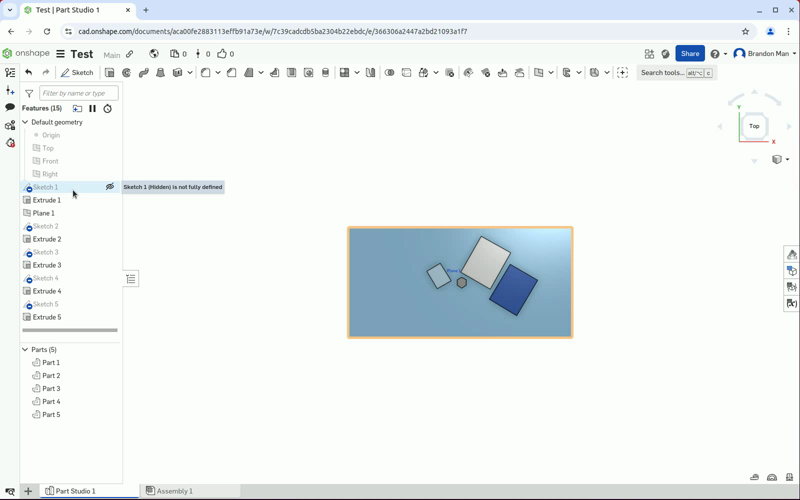
click(73, 189)
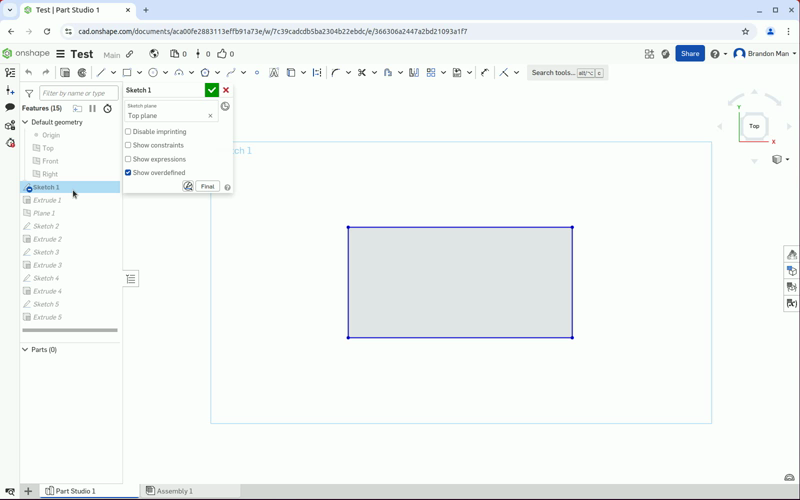
mouse_move(229, 92)
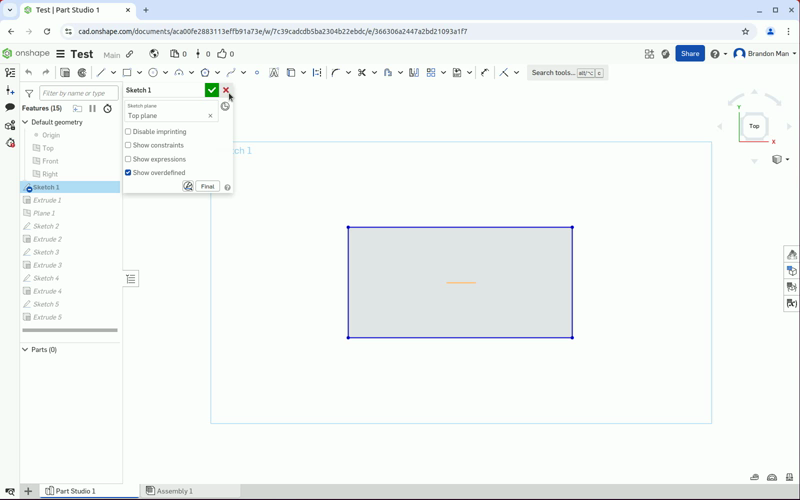
click(229, 92)
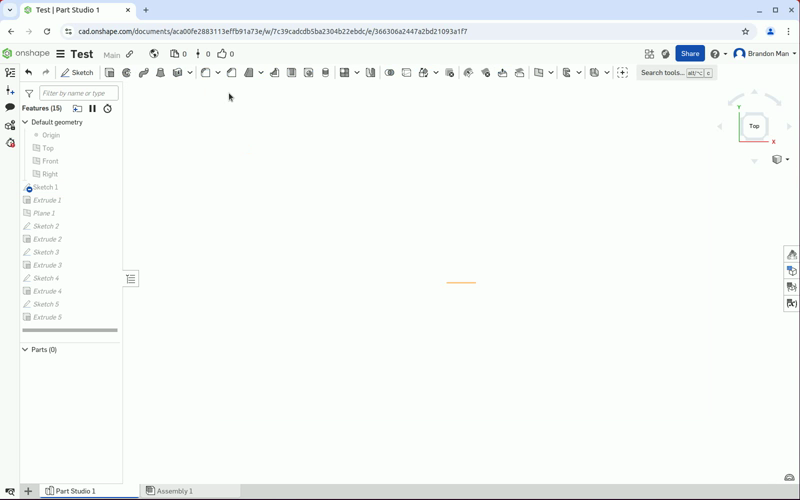
key(shift+s)
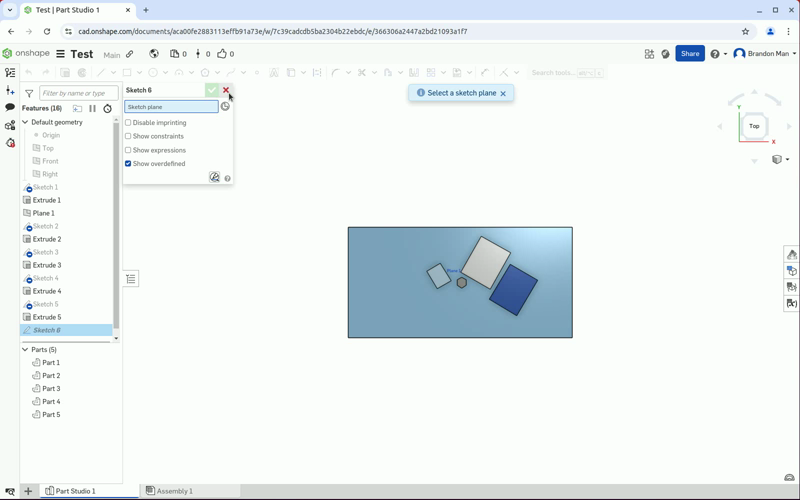
mouse_move(69, 215)
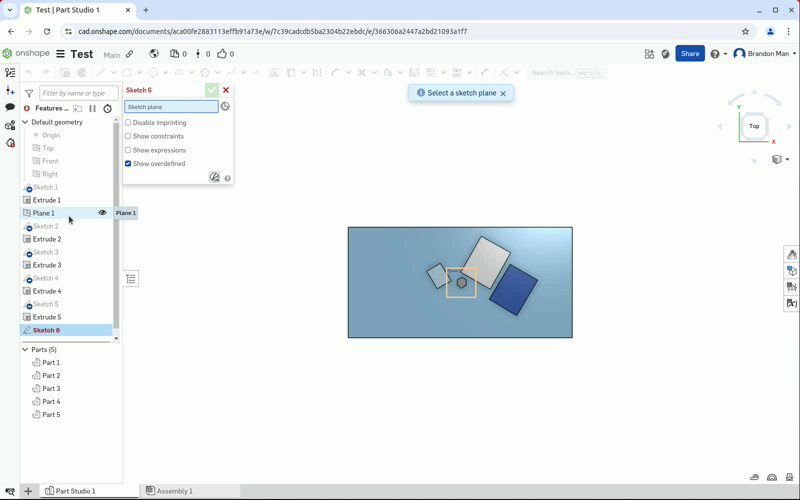
click(69, 215)
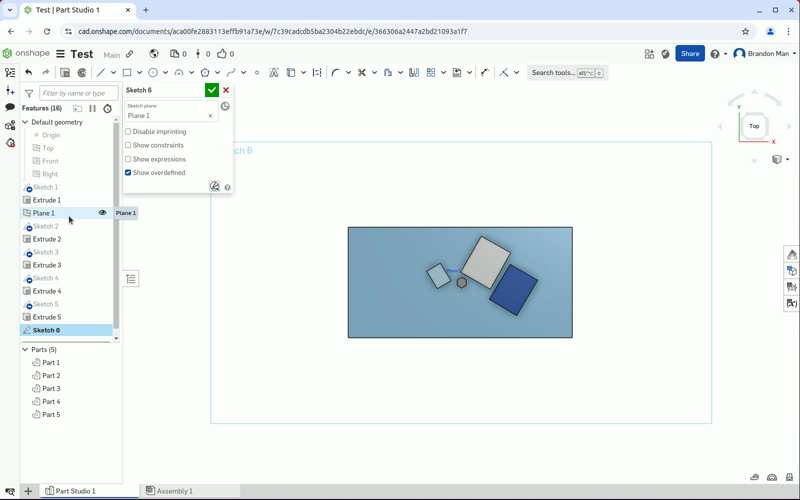
mouse_move(73, 352)
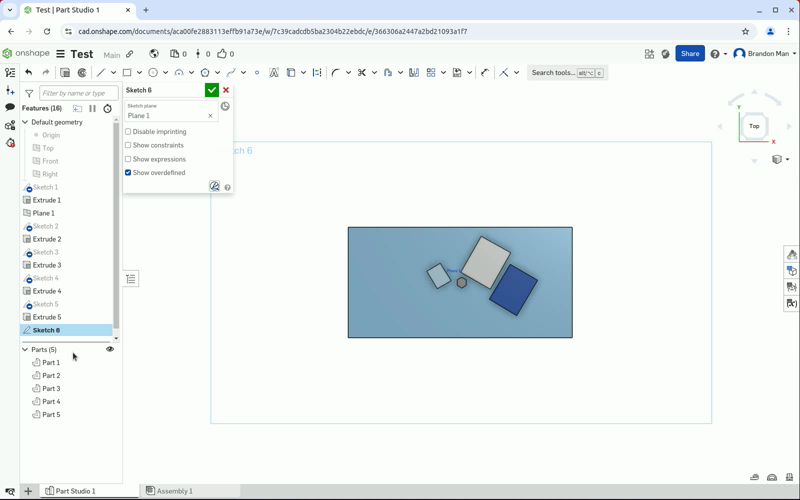
key(y)
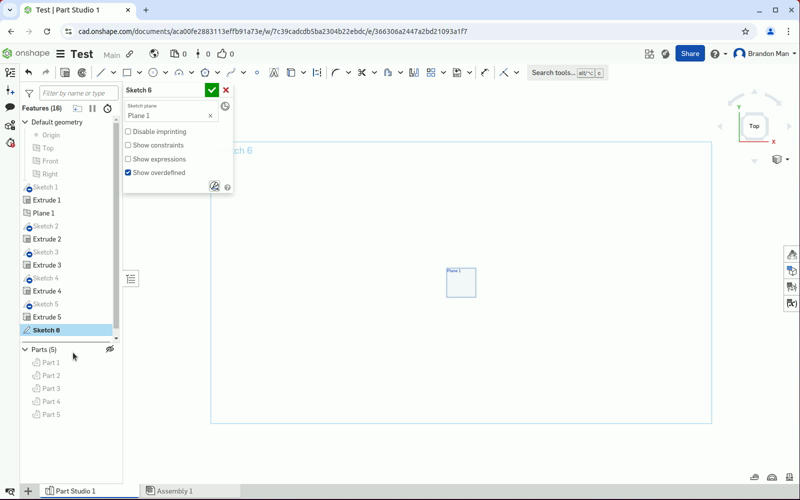
key(l)
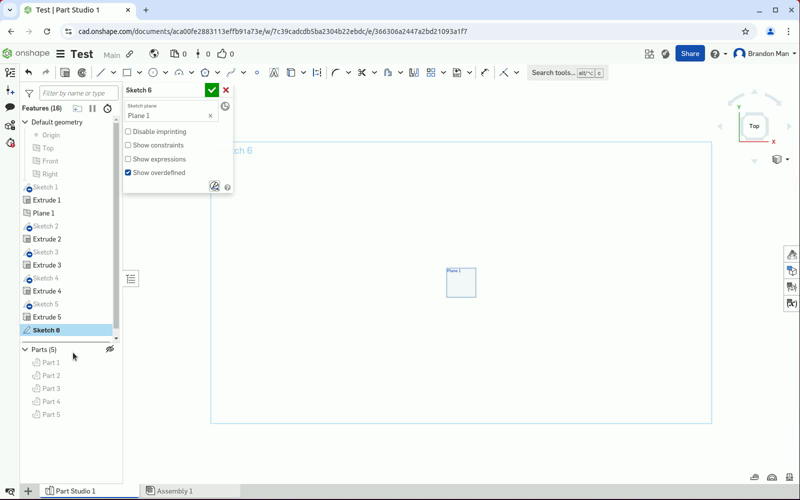
key_down(shift)
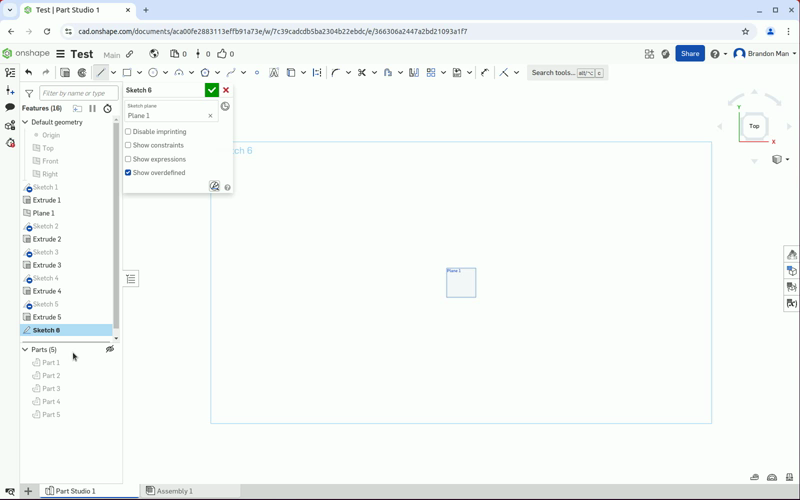
mouse_move(412, 288)
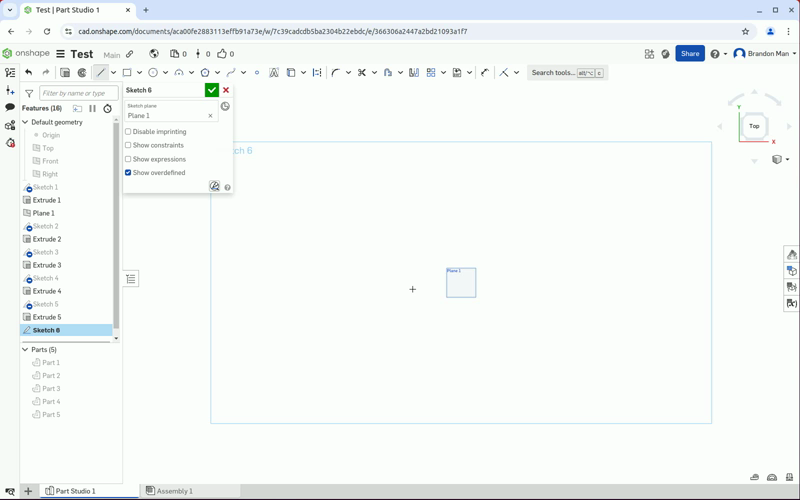
click(412, 288)
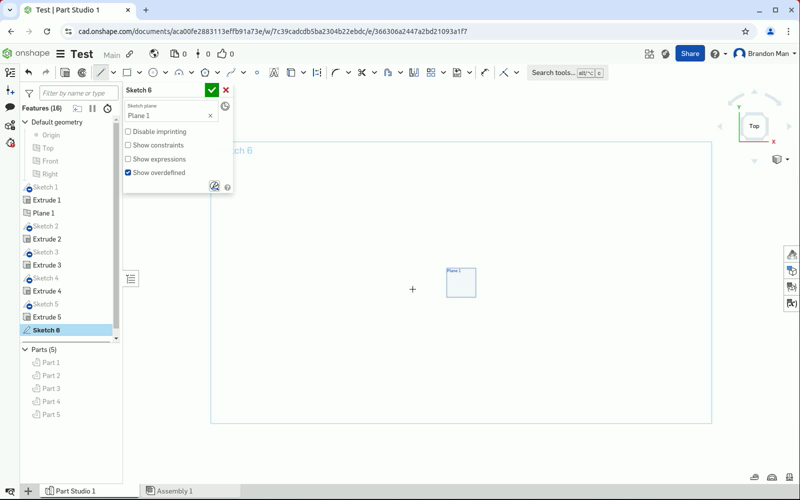
key_up(shift)
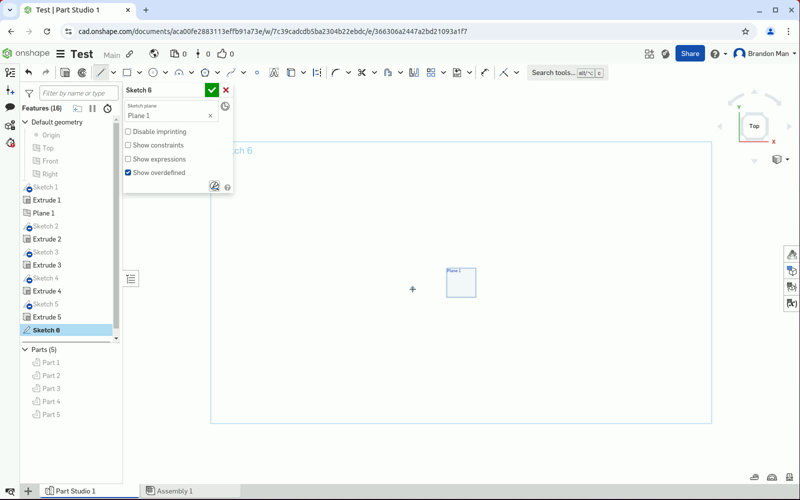
key_down(shift)
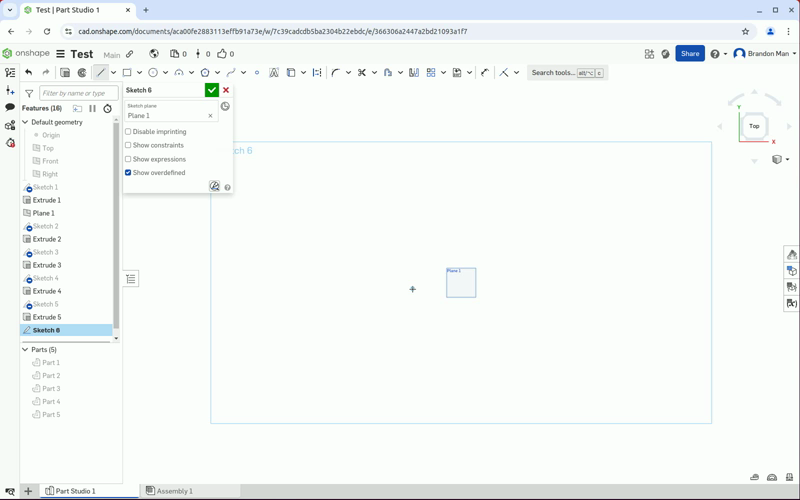
mouse_move(442, 288)
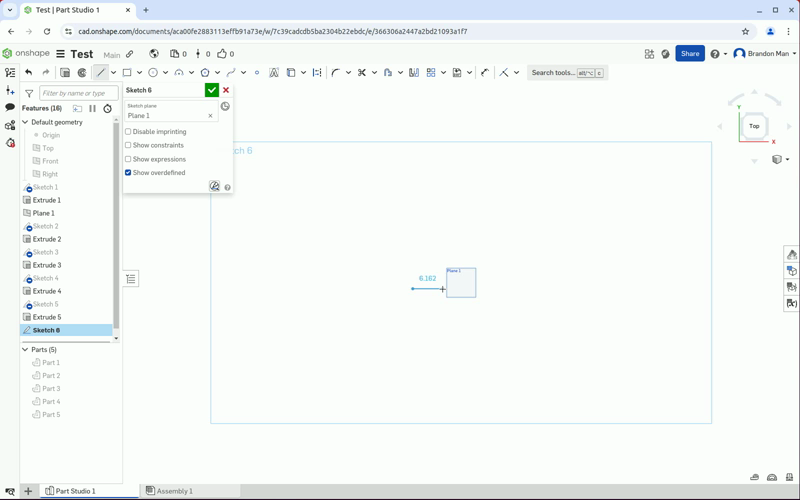
mouse_move(423, 307)
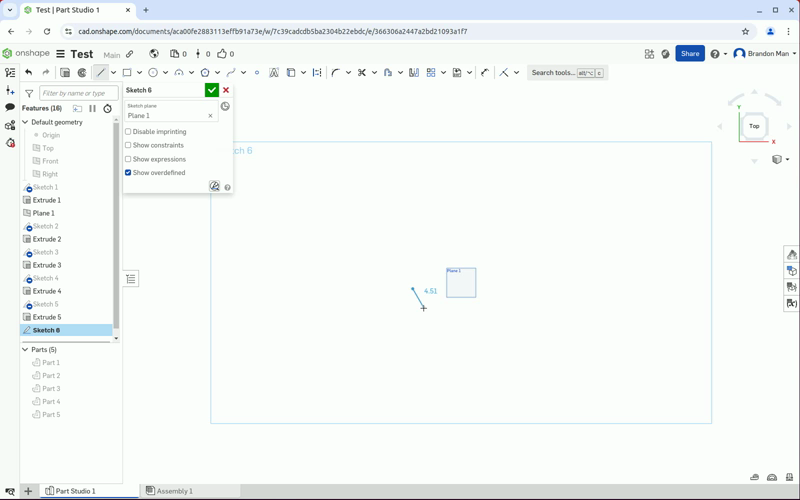
click(423, 307)
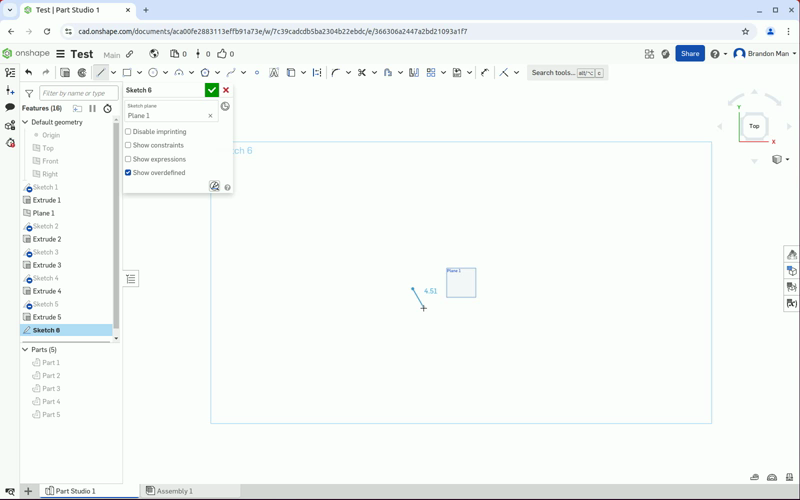
key_up(shift)
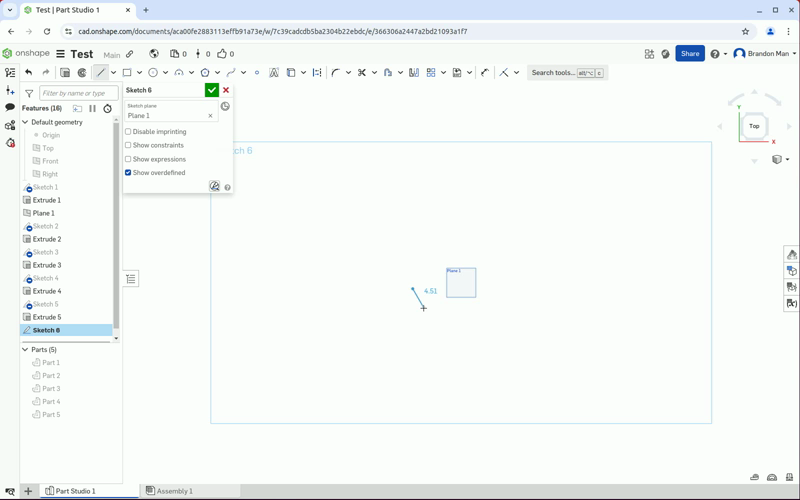
key_down(shift)
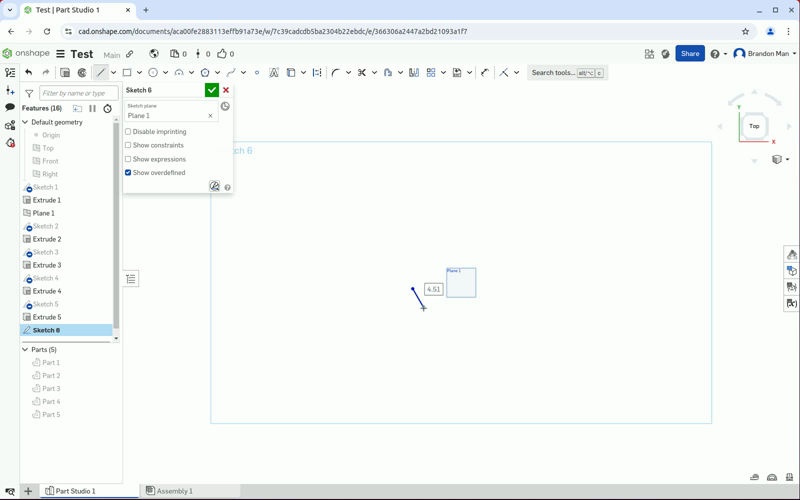
mouse_move(453, 307)
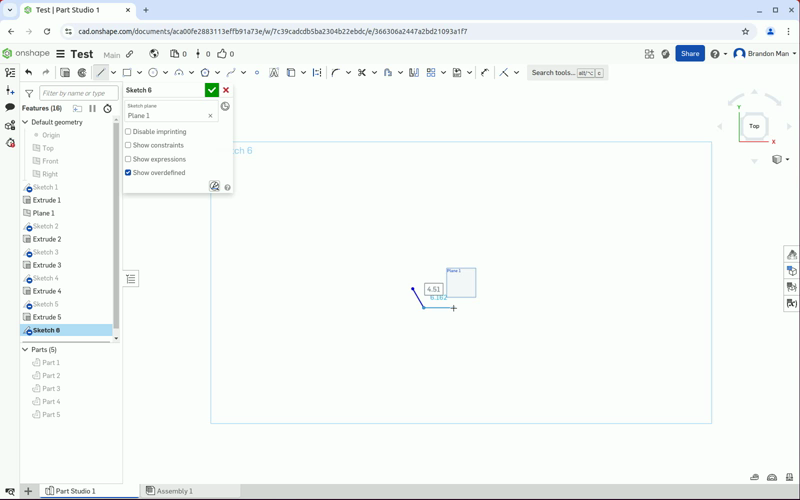
mouse_move(438, 299)
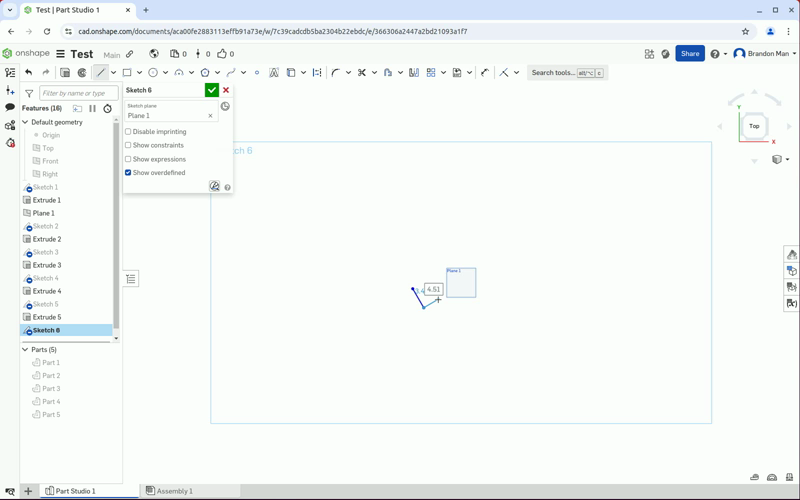
click(438, 299)
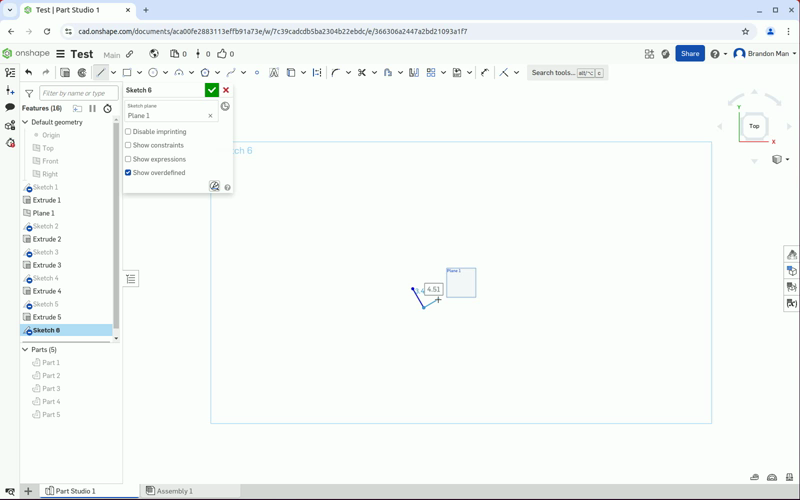
key_up(shift)
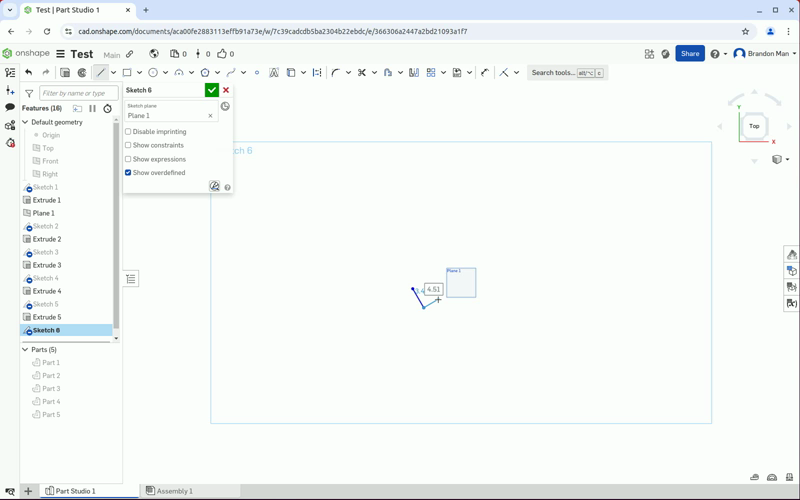
key_down(shift)
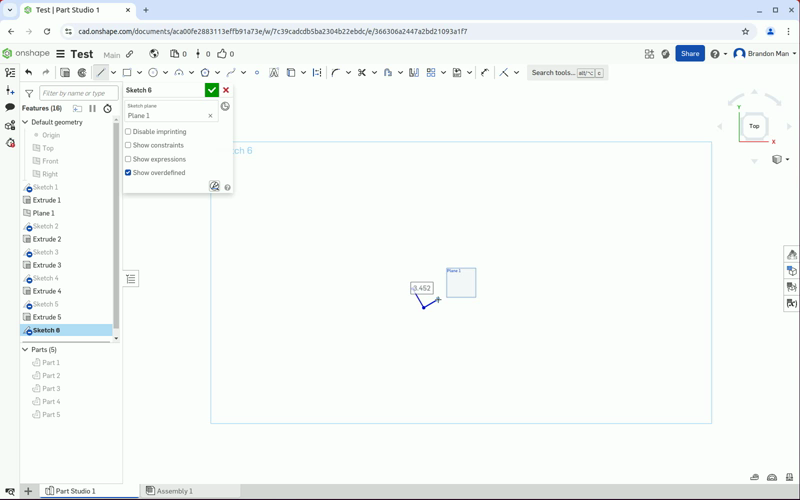
mouse_move(468, 299)
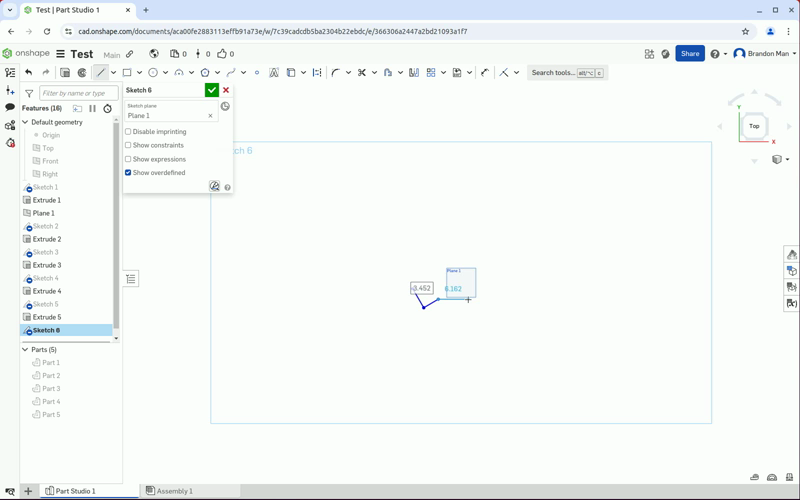
mouse_move(427, 280)
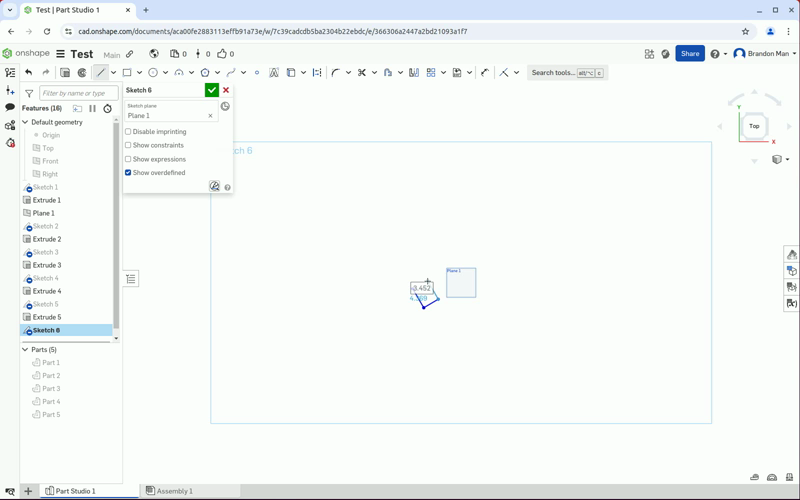
click(427, 280)
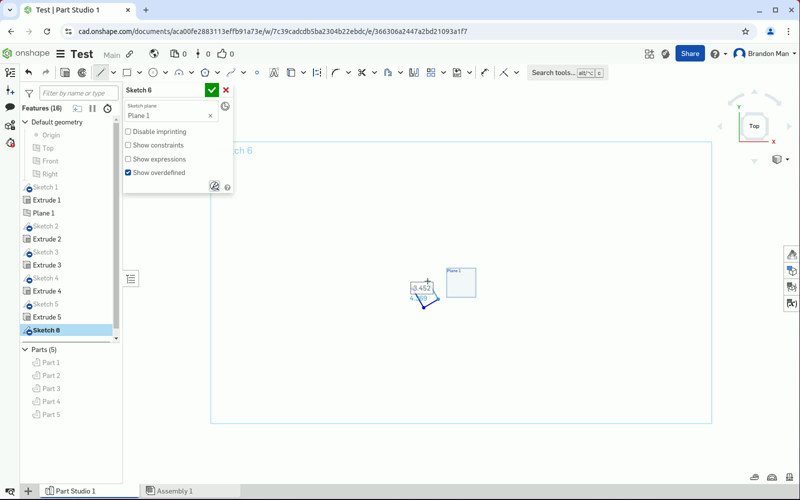
key_up(shift)
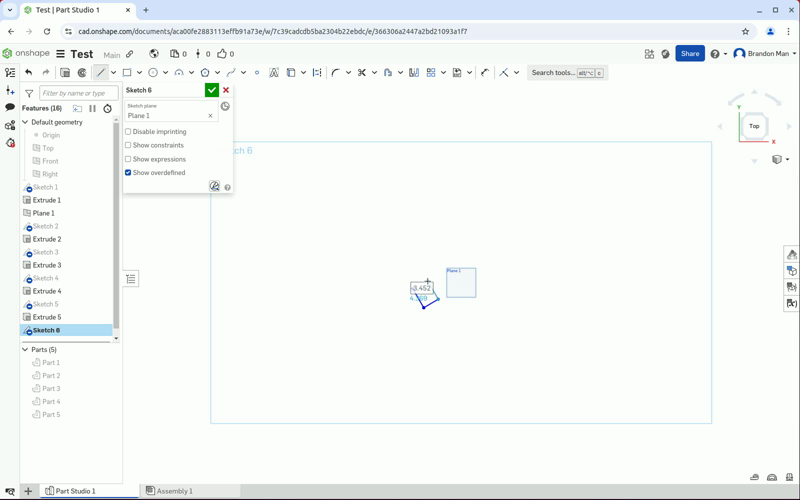
mouse_move(457, 280)
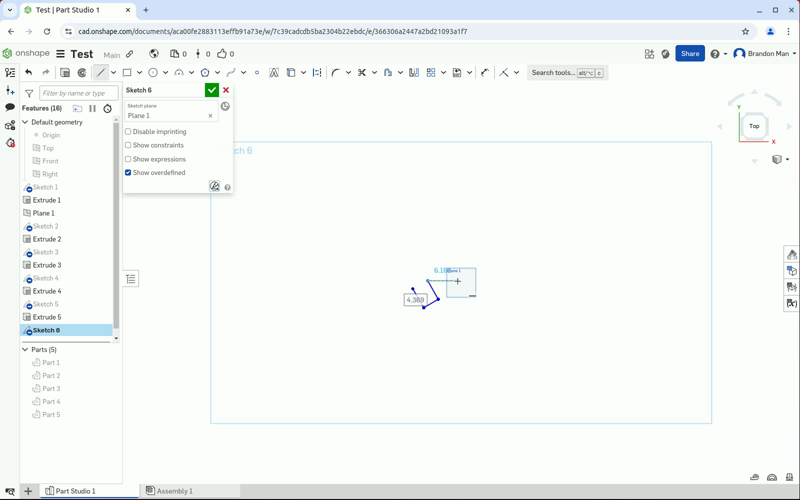
key_down(shift)
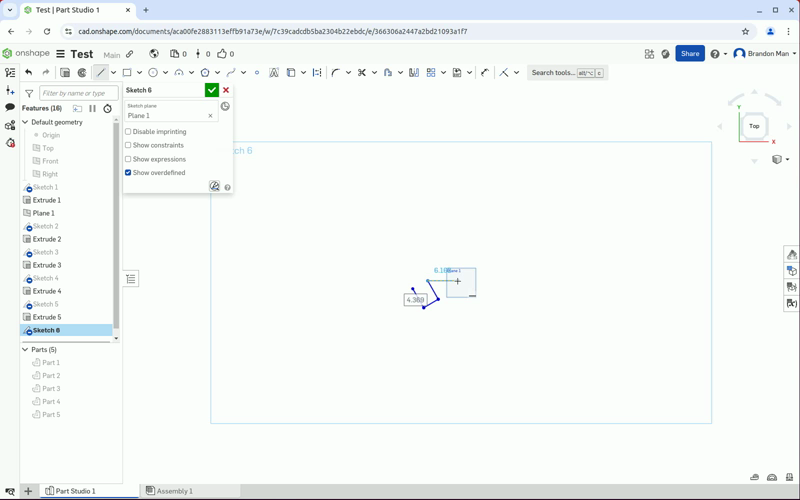
mouse_move(412, 288)
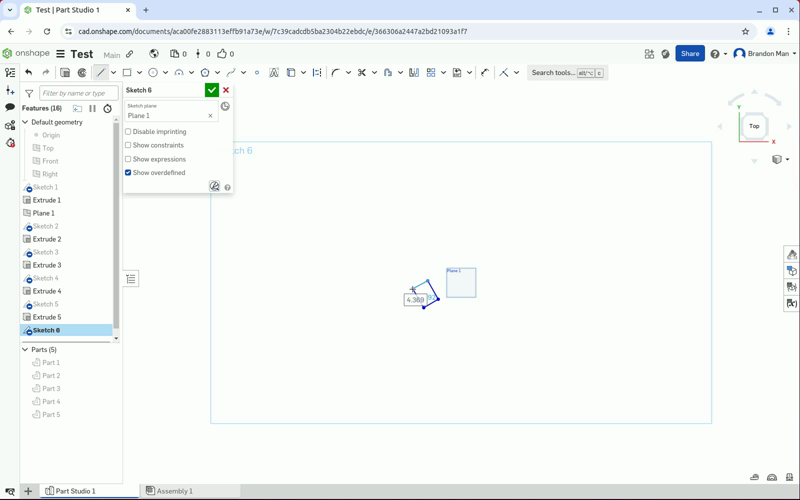
key_up(shift)
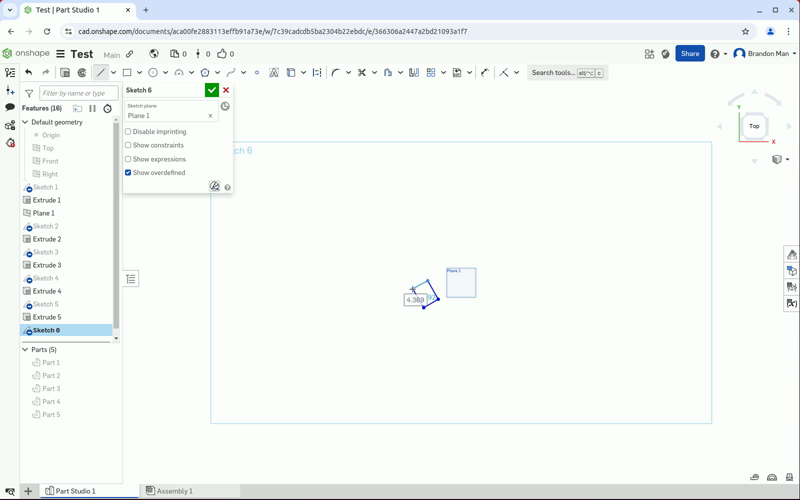
click(412, 288)
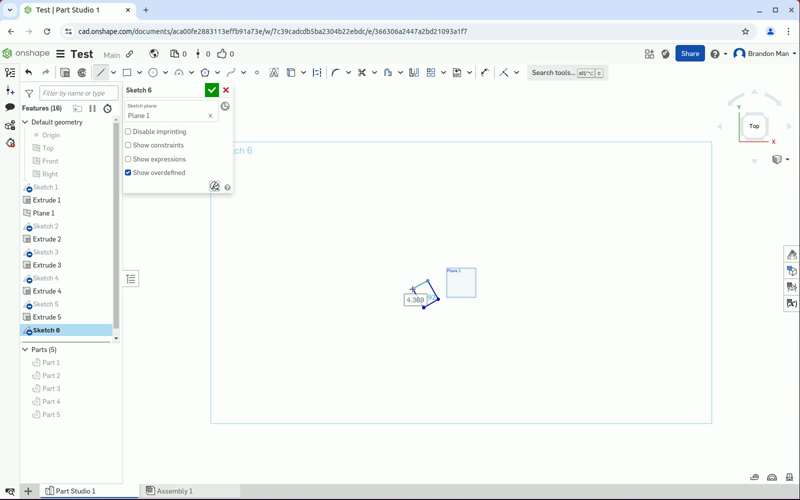
key(esc)
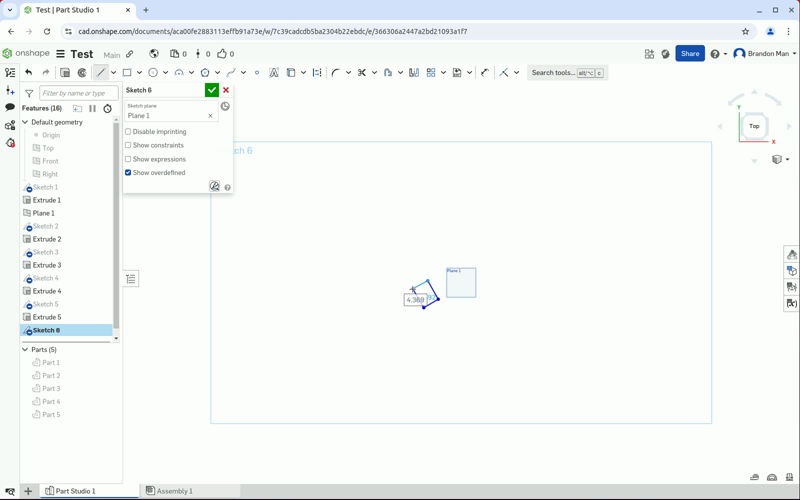
mouse_move(425, 301)
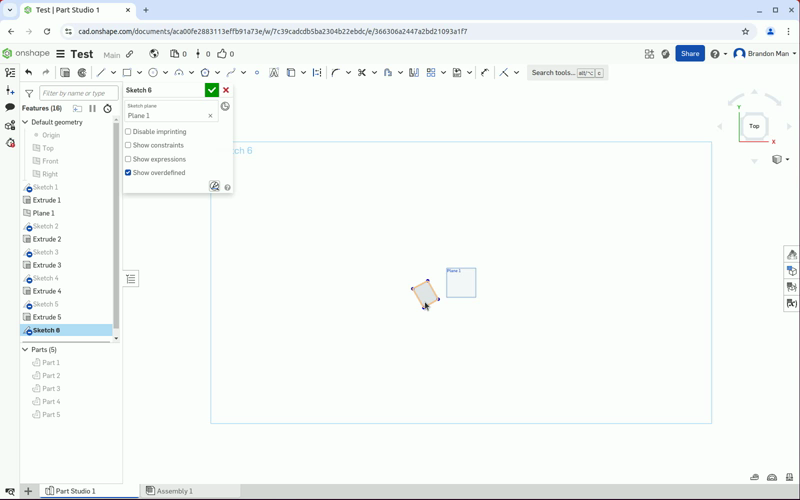
scroll(6)
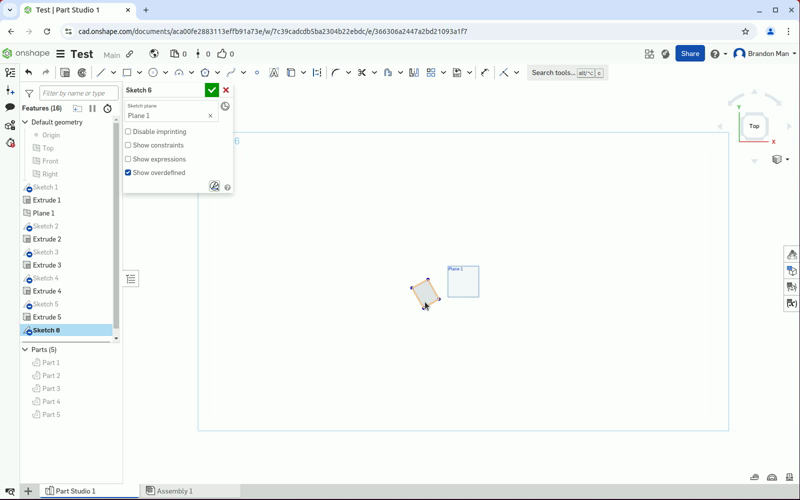
scroll(6)
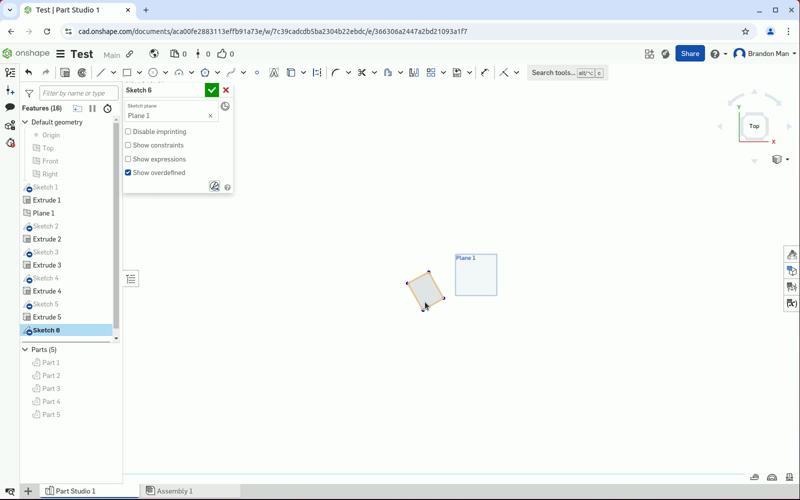
scroll(6)
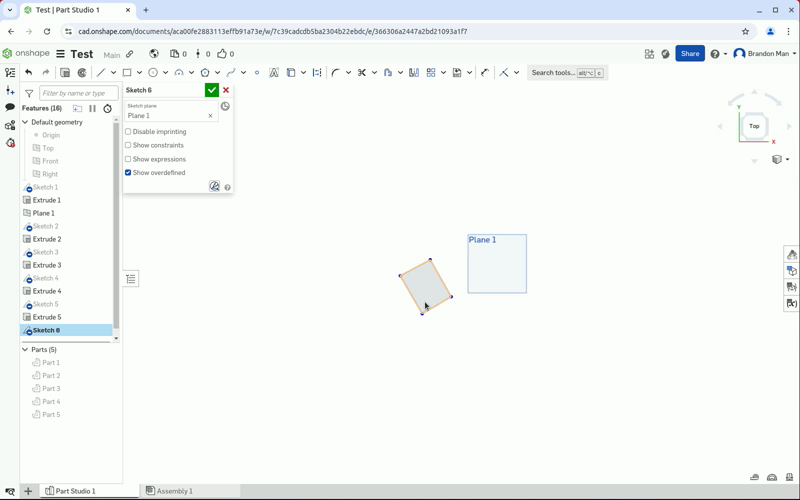
scroll(6)
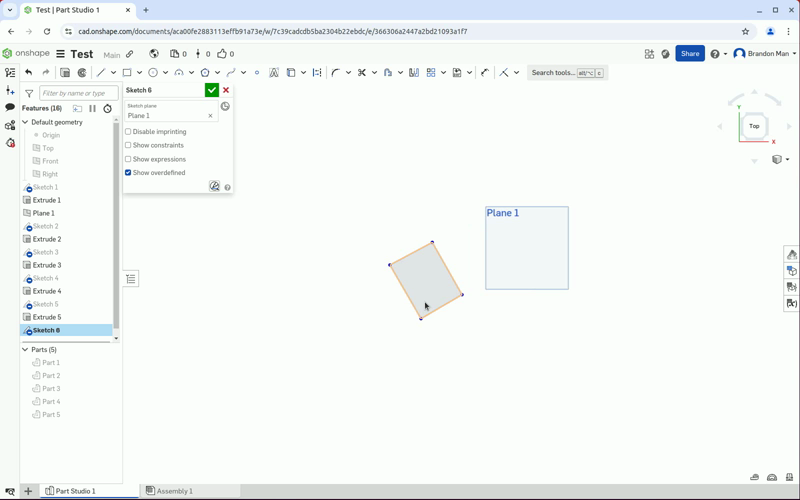
scroll(6)
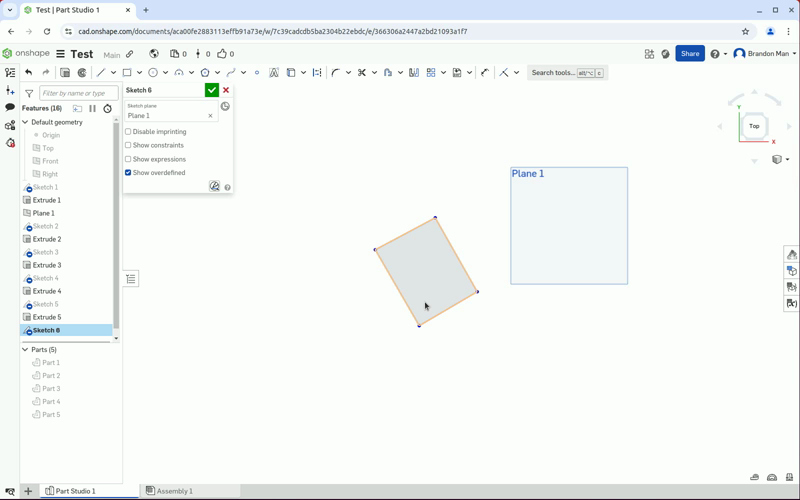
scroll(6)
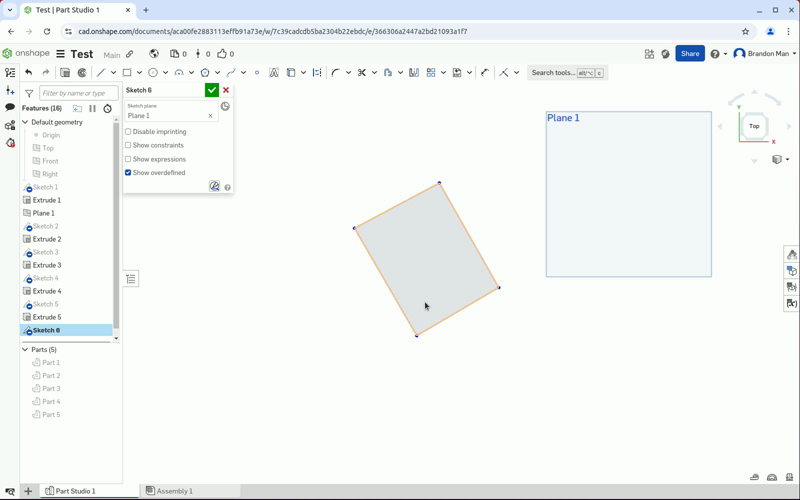
scroll(6)
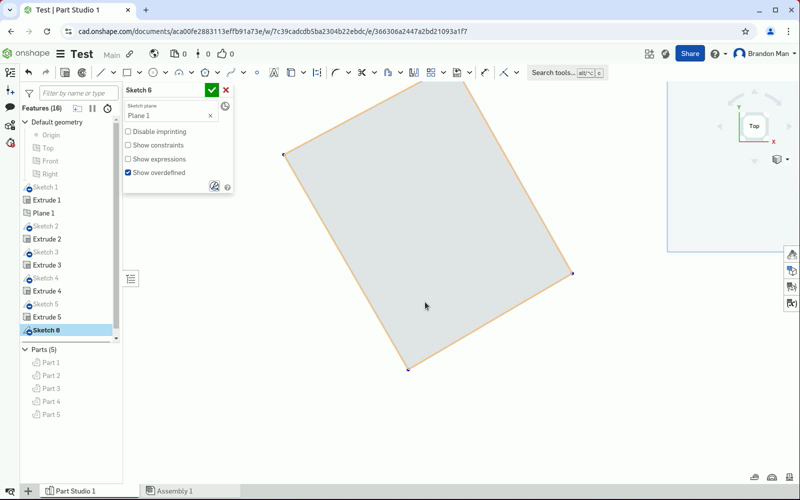
click(425, 301)
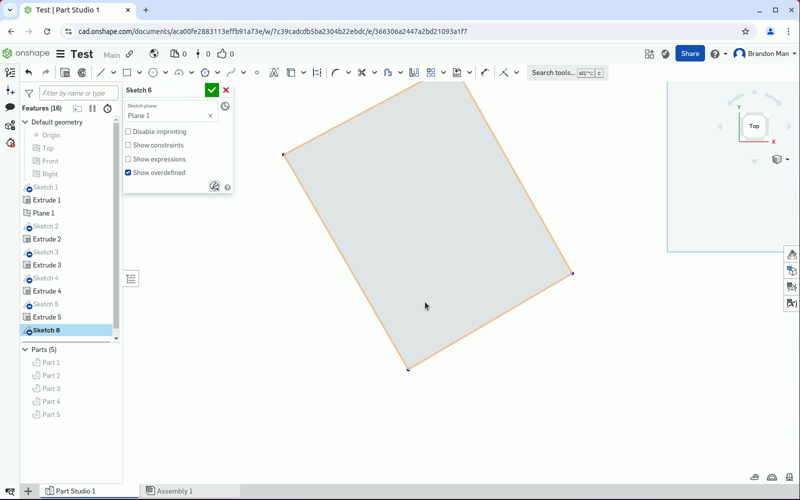
scroll(-6)
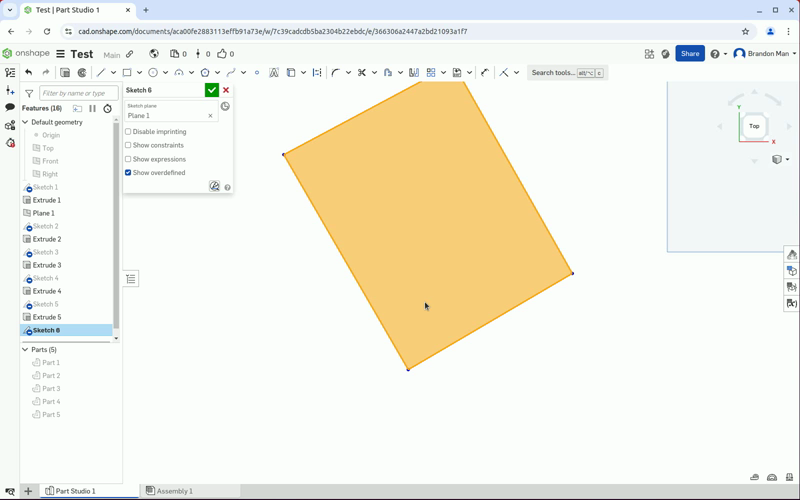
scroll(-6)
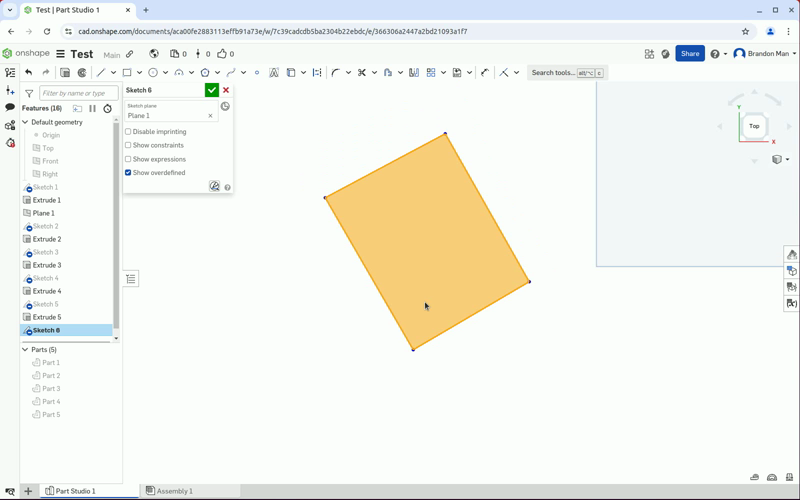
scroll(-6)
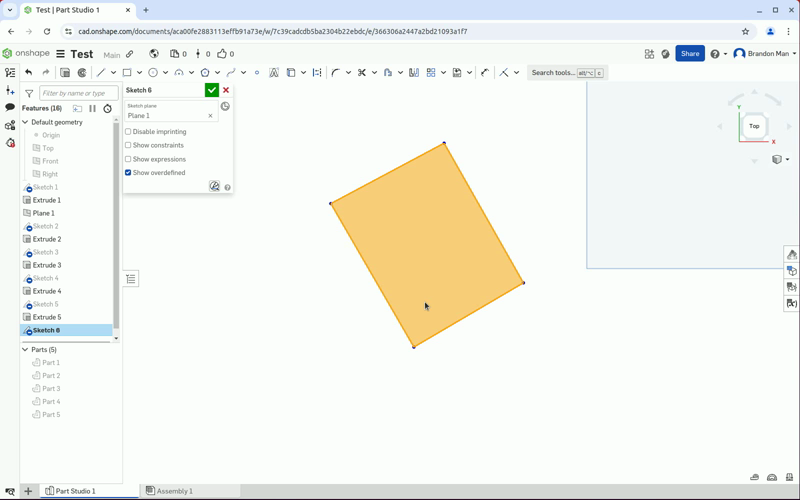
scroll(-6)
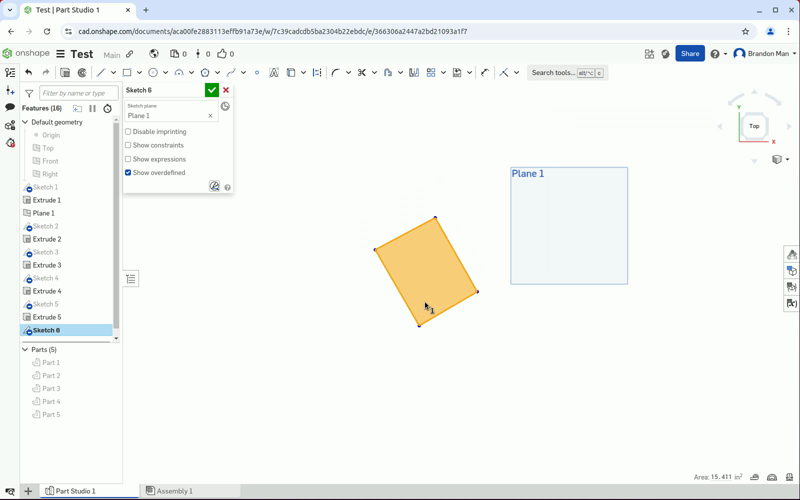
scroll(-6)
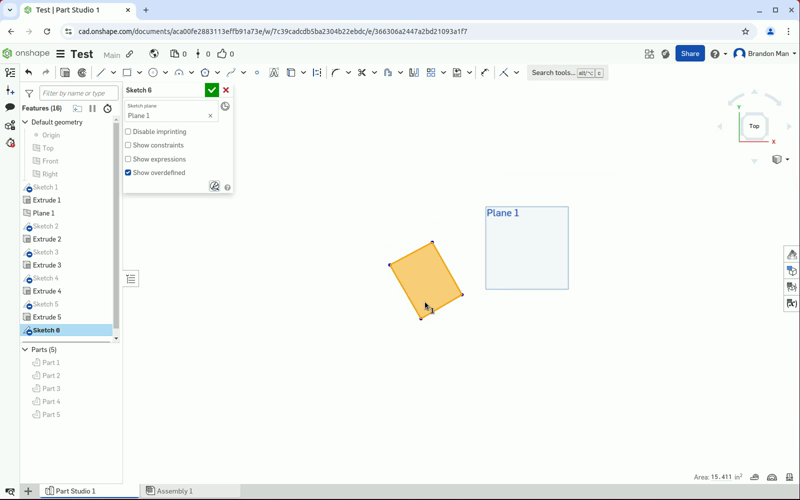
scroll(-6)
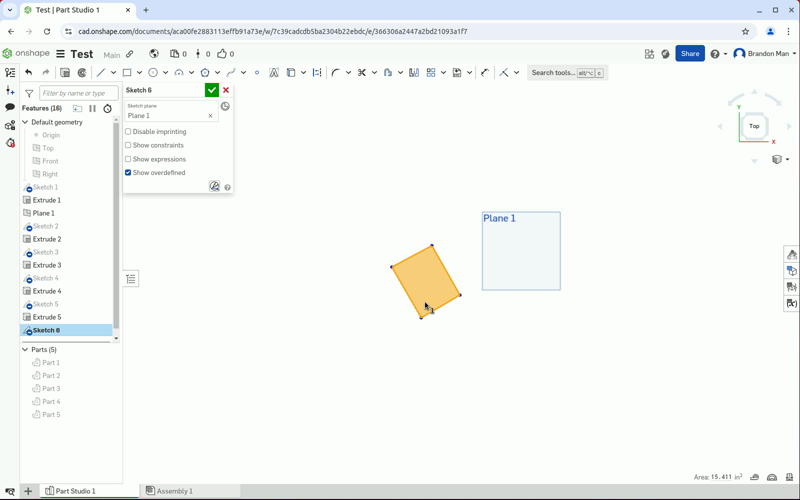
scroll(-6)
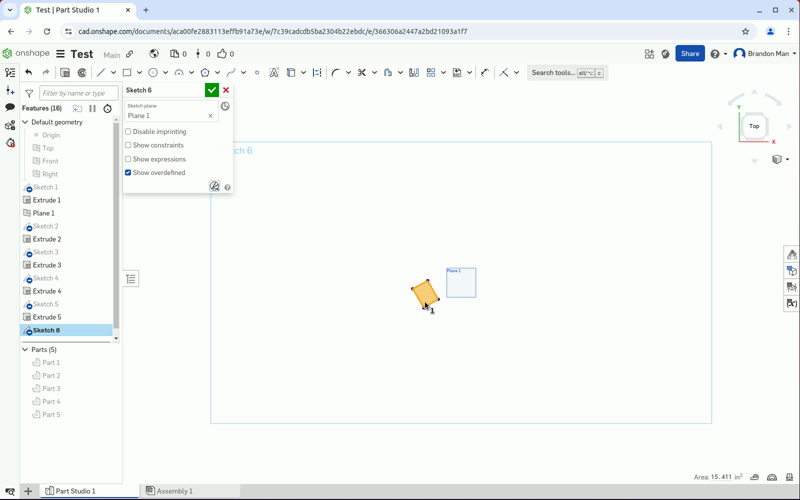
mouse_move(73, 352)
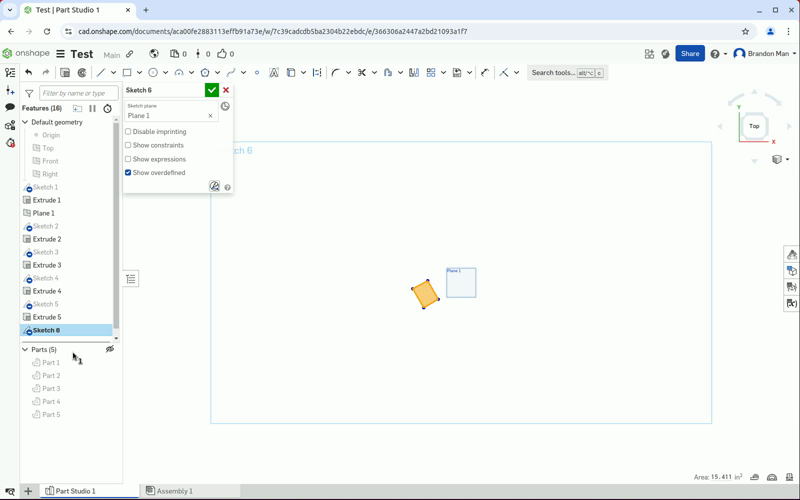
key(shift+y)
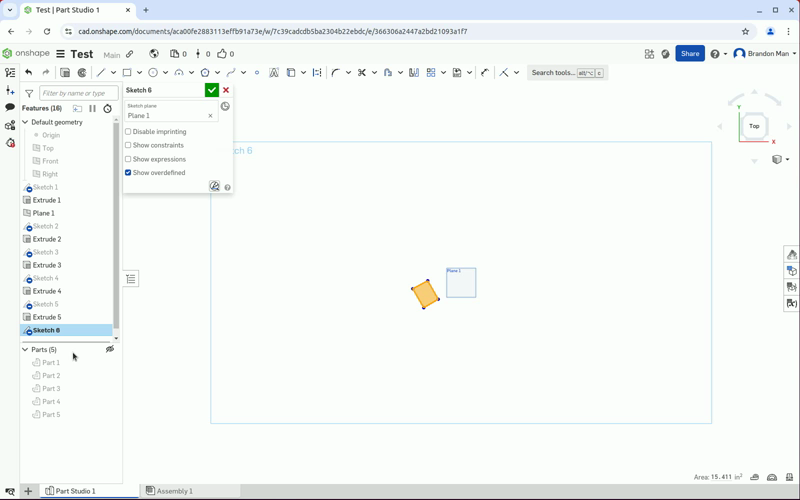
key(shift+e)
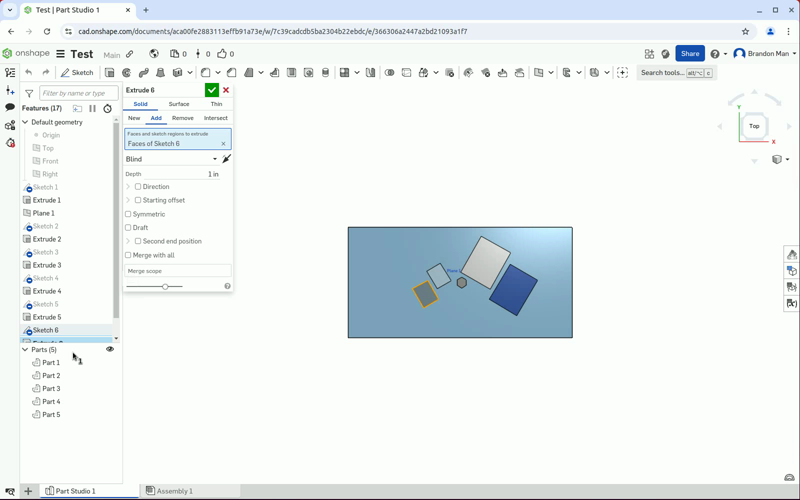
mouse_move(143, 106)
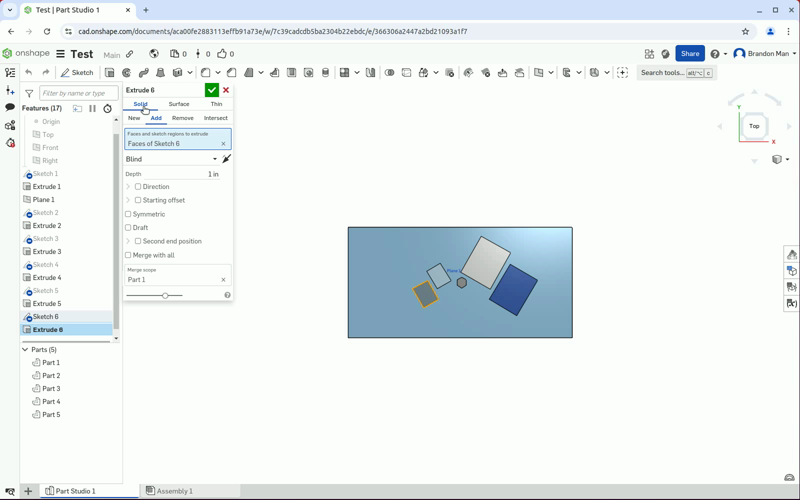
click(143, 106)
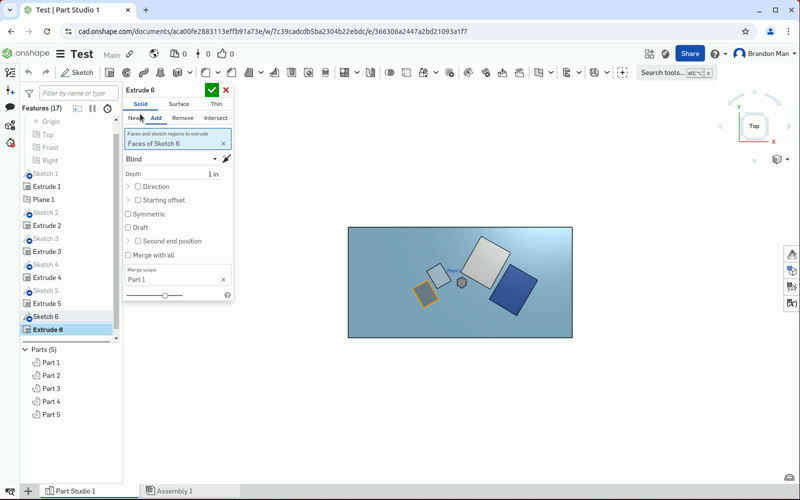
mouse_move(137, 120)
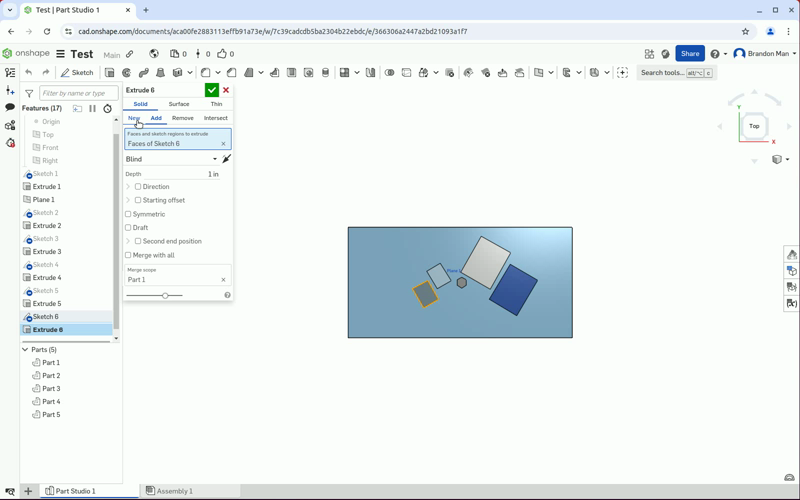
click(137, 120)
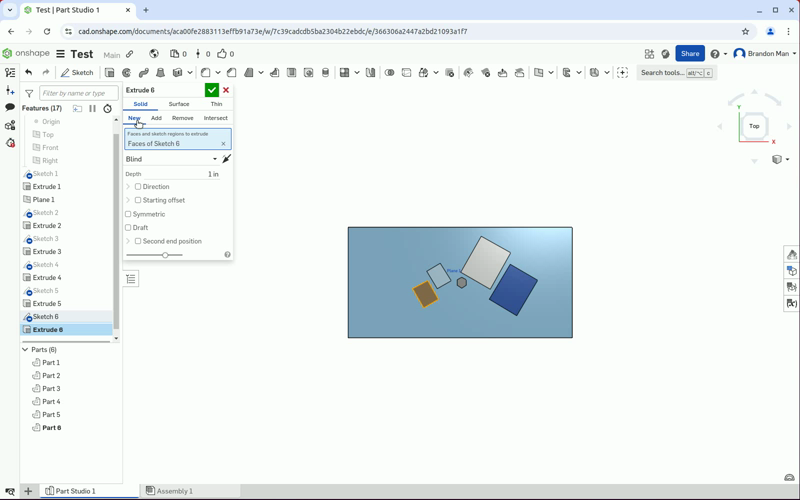
key(tab, 4)
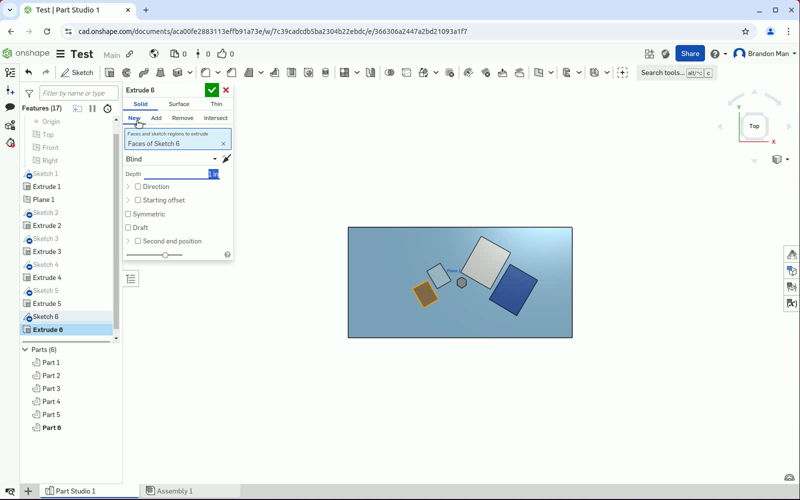
text(0.722)
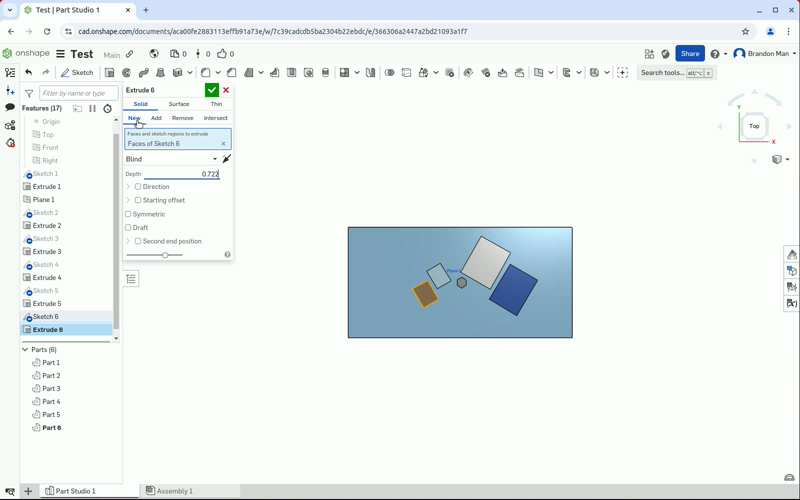
key(enter)
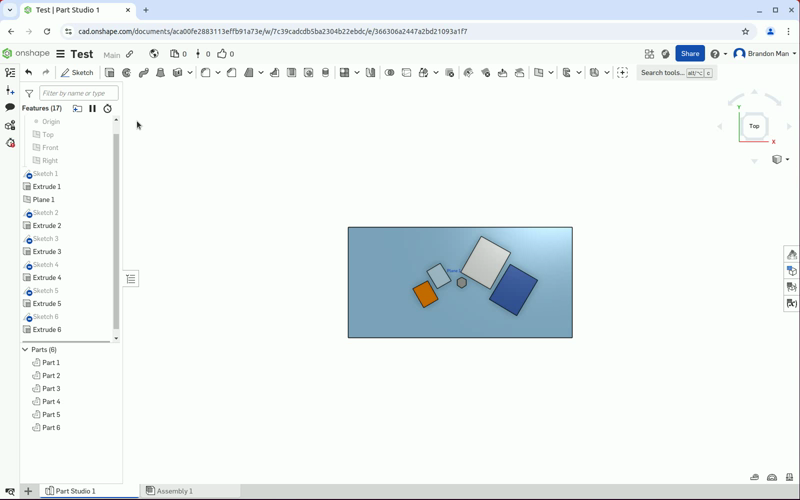
key(shift+h)
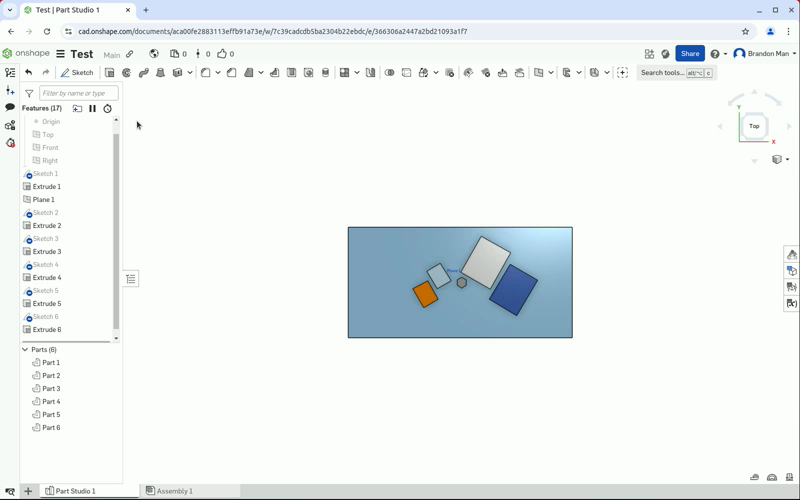
key(shift+h)
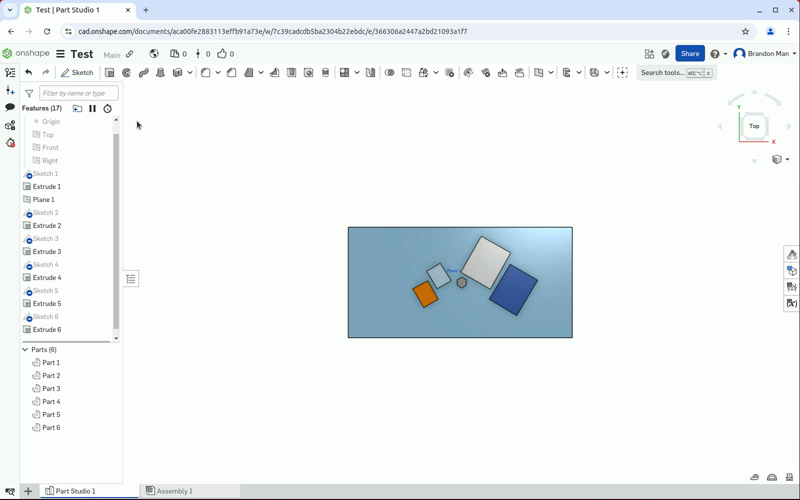
mouse_move(69, 176)
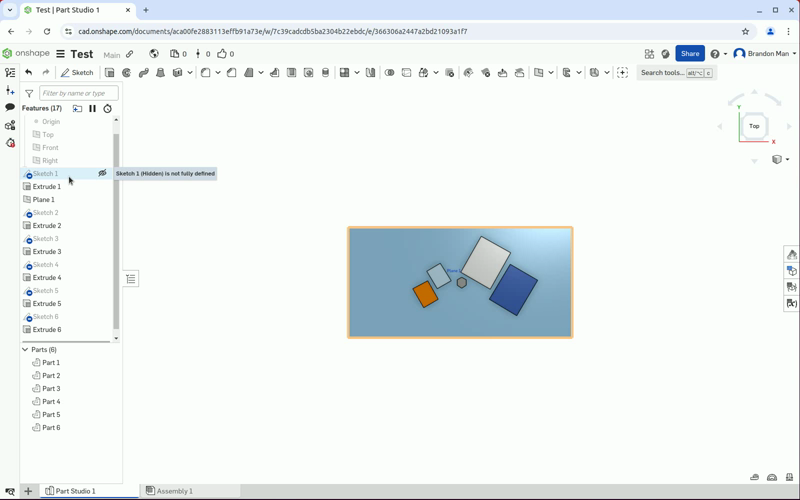
click(69, 176)
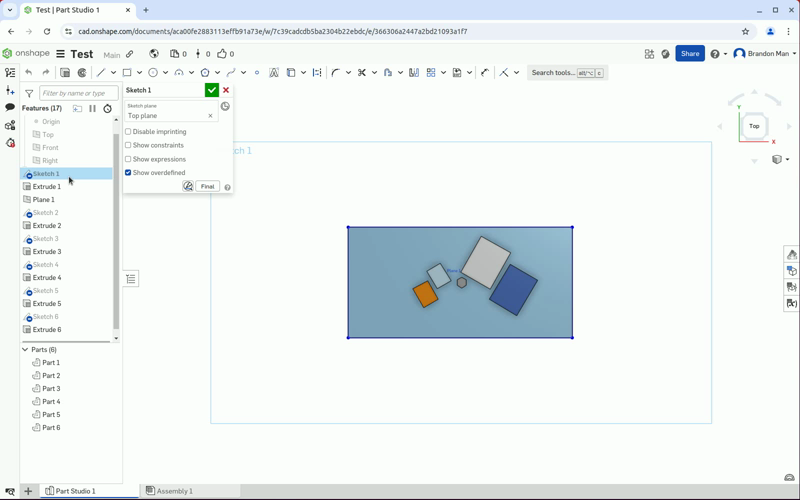
mouse_move(229, 92)
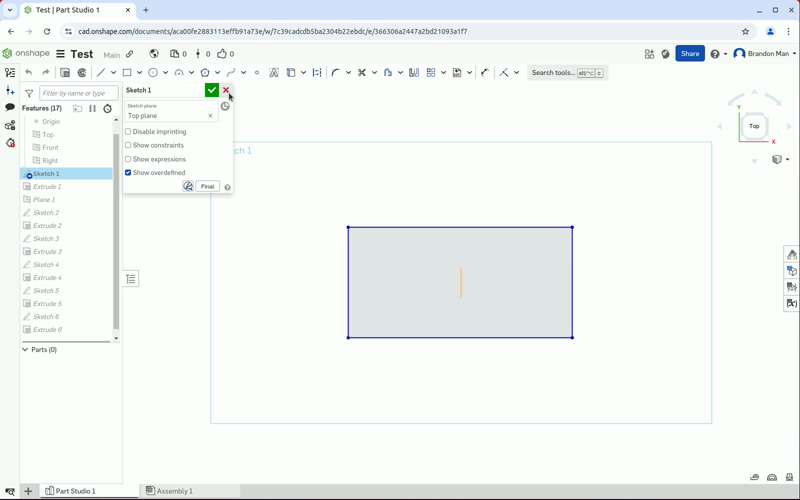
click(229, 92)
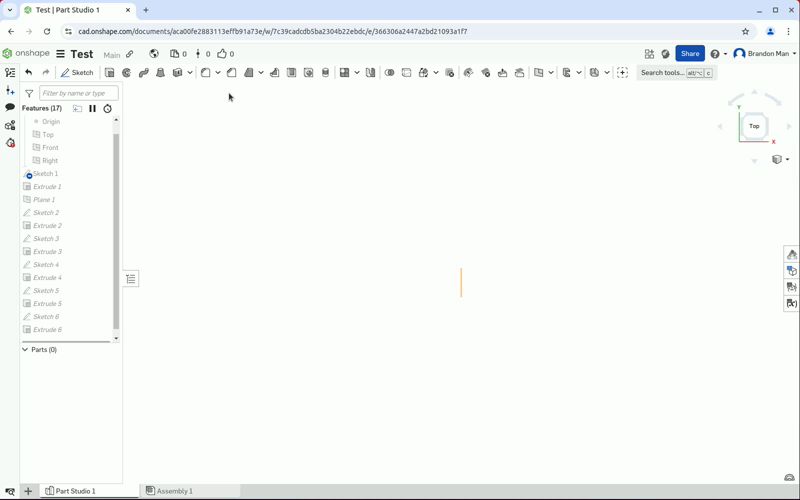
key(shift+s)
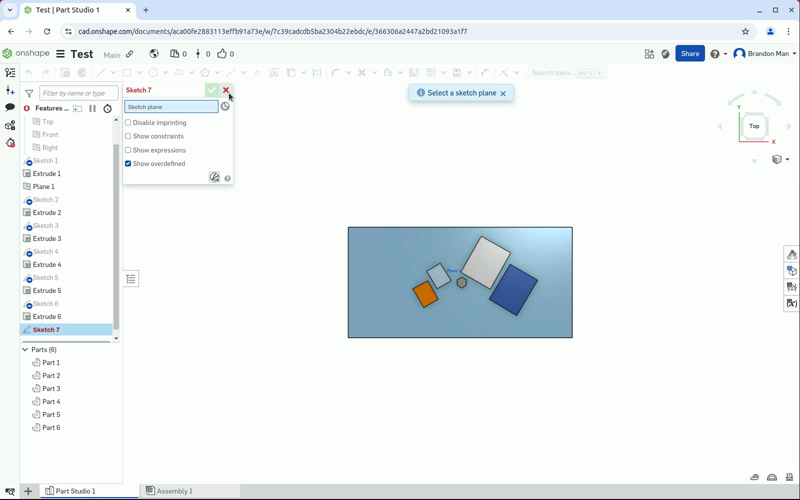
mouse_move(69, 189)
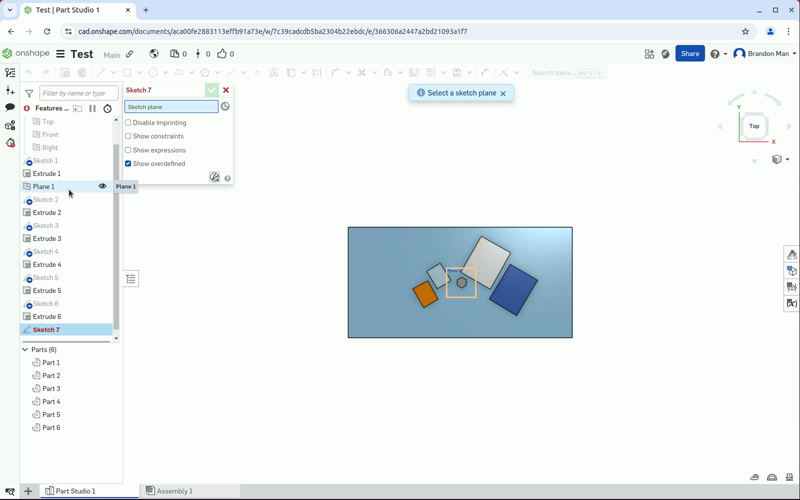
click(69, 189)
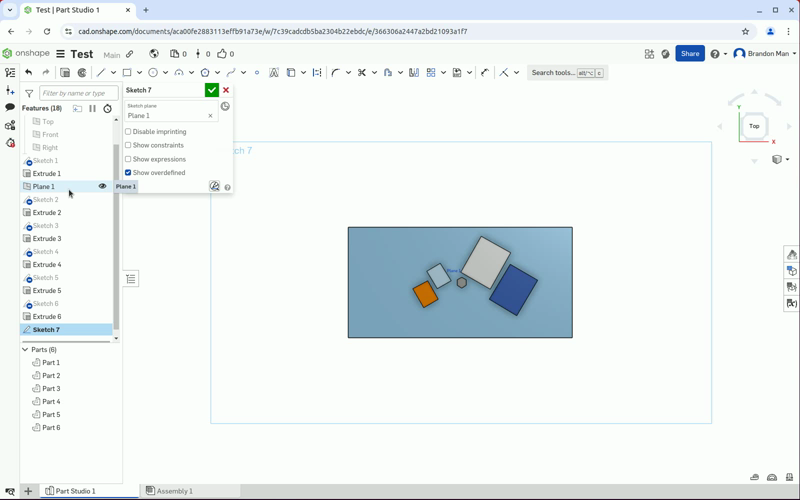
mouse_move(73, 352)
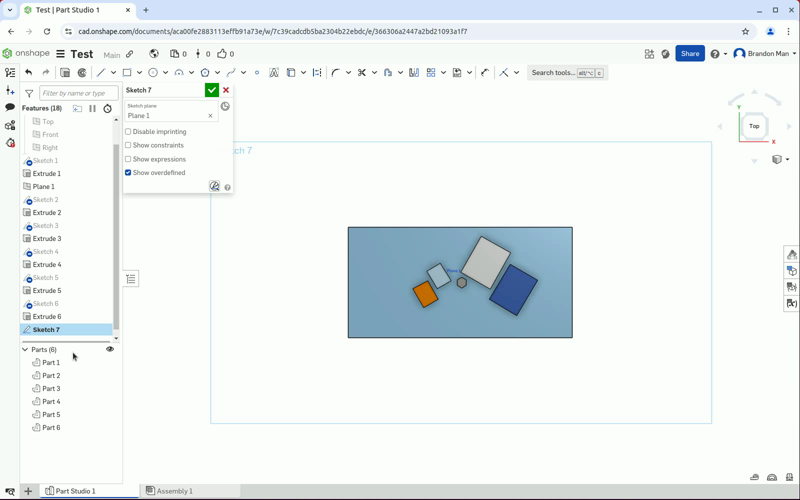
key(y)
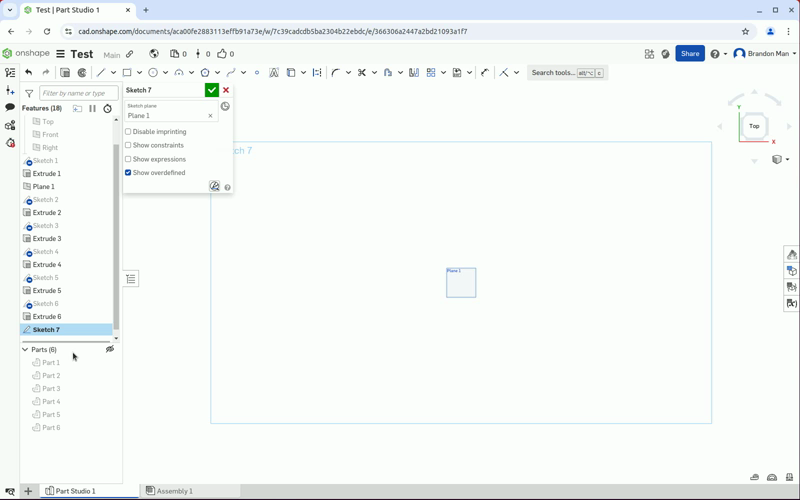
key(l)
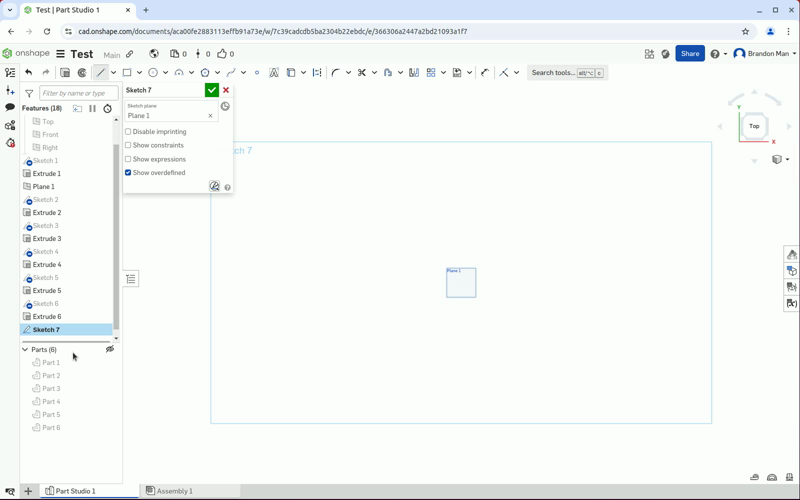
key_down(shift)
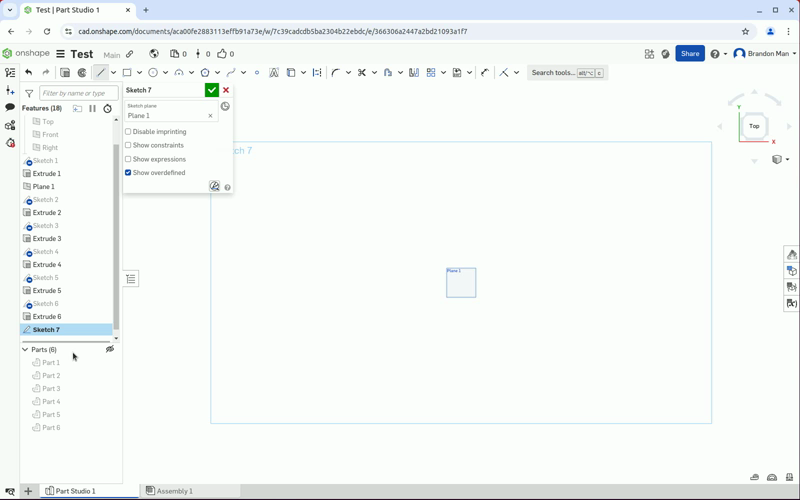
mouse_move(405, 329)
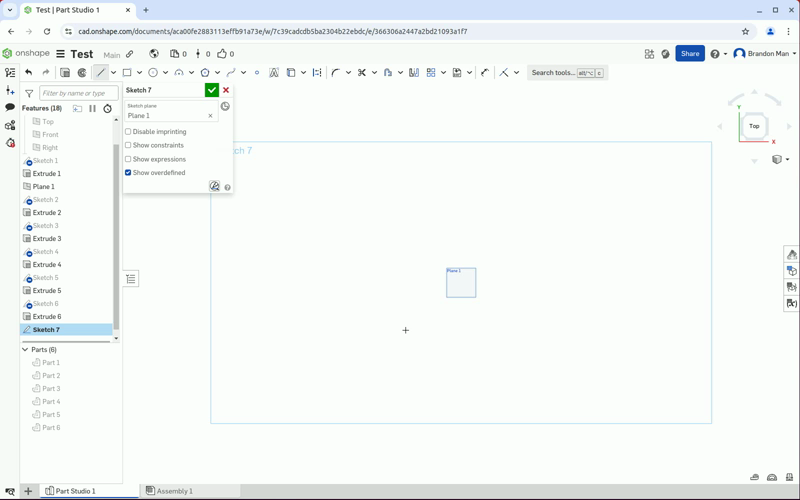
click(405, 329)
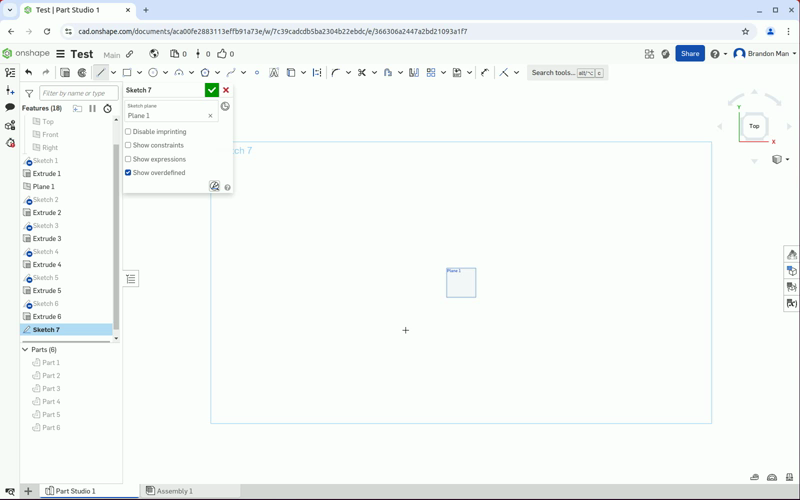
key_up(shift)
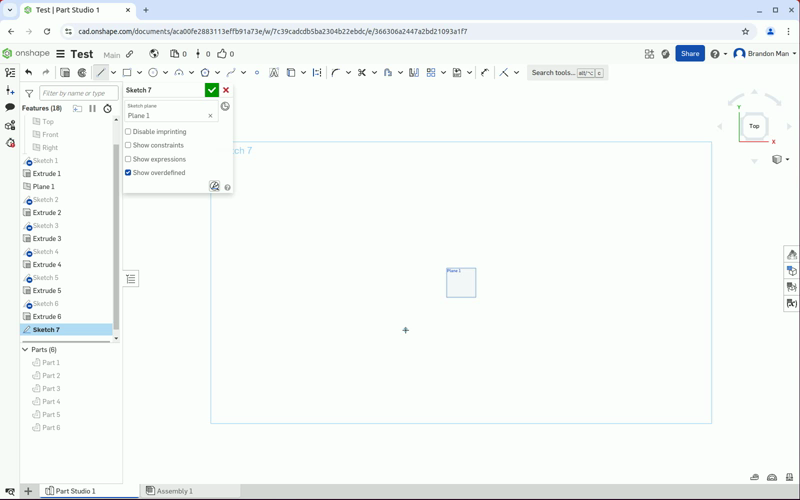
key_down(shift)
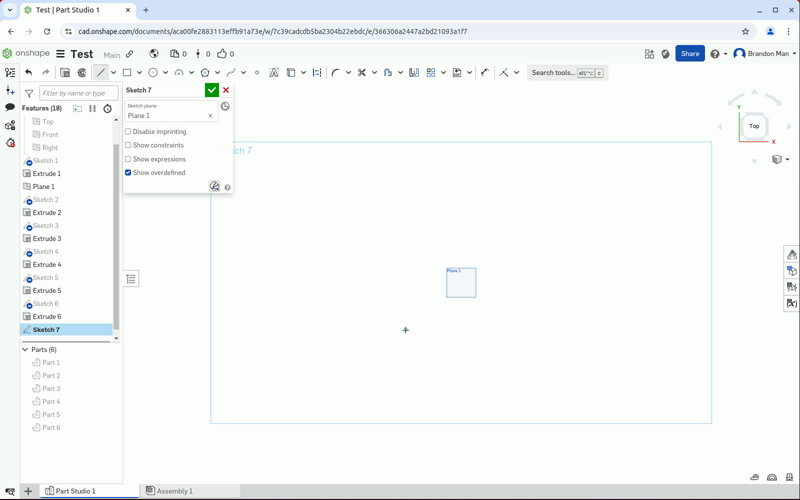
mouse_move(435, 329)
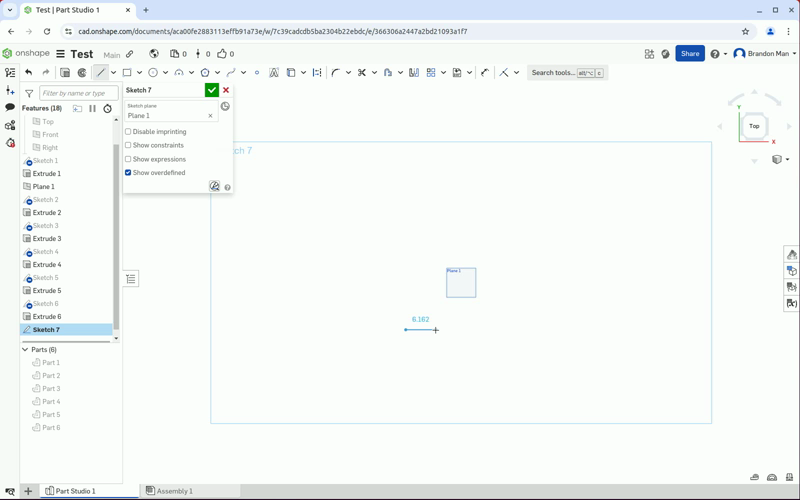
mouse_move(439, 329)
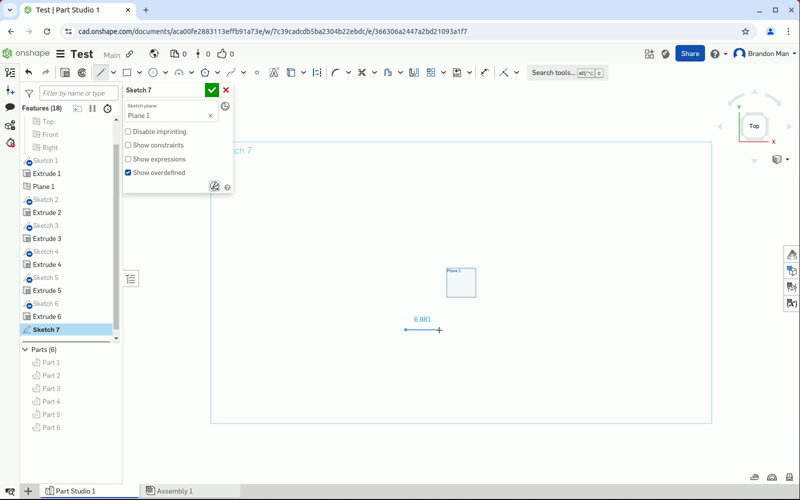
click(439, 329)
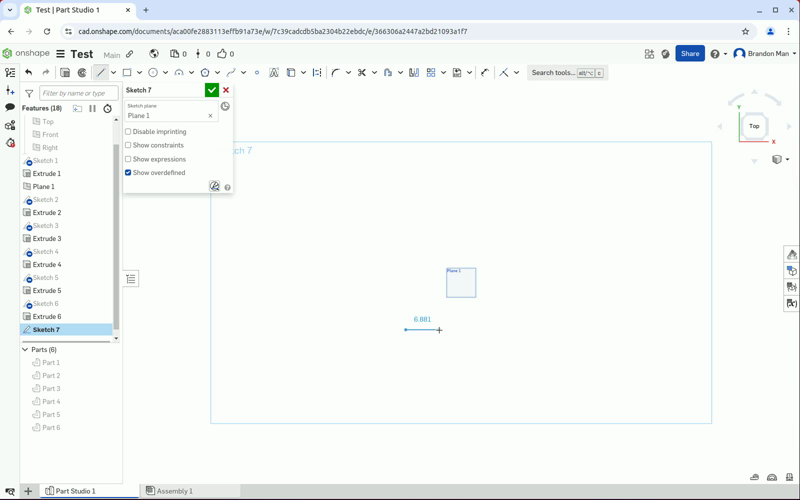
key_up(shift)
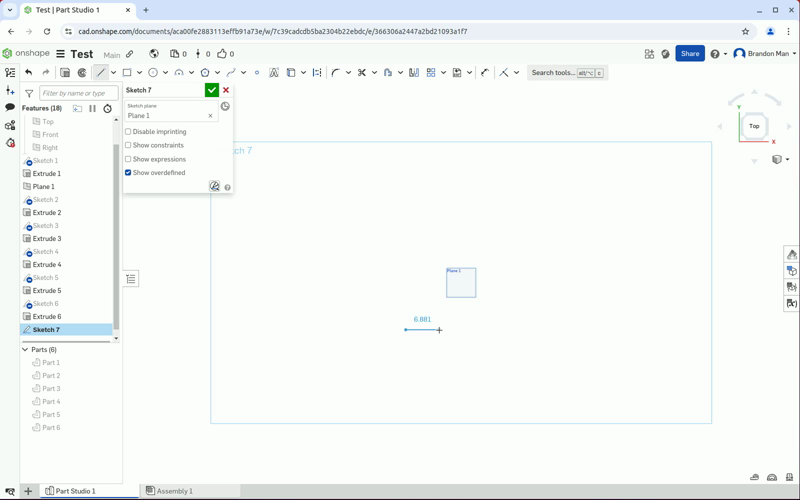
key_down(shift)
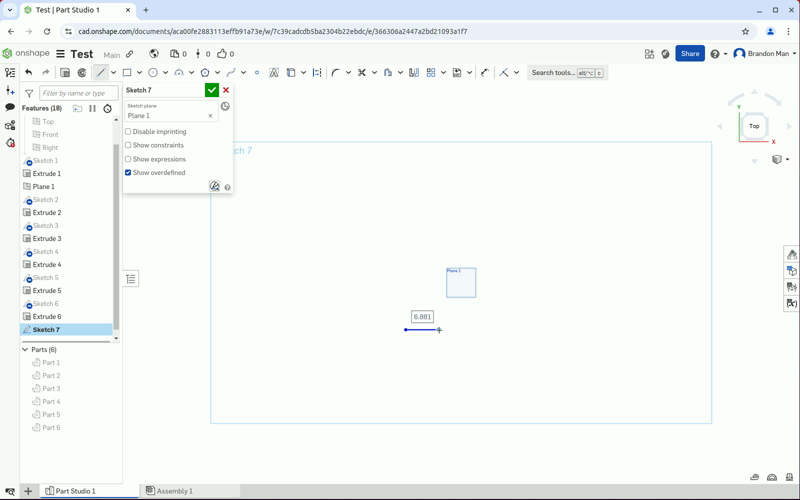
mouse_move(469, 329)
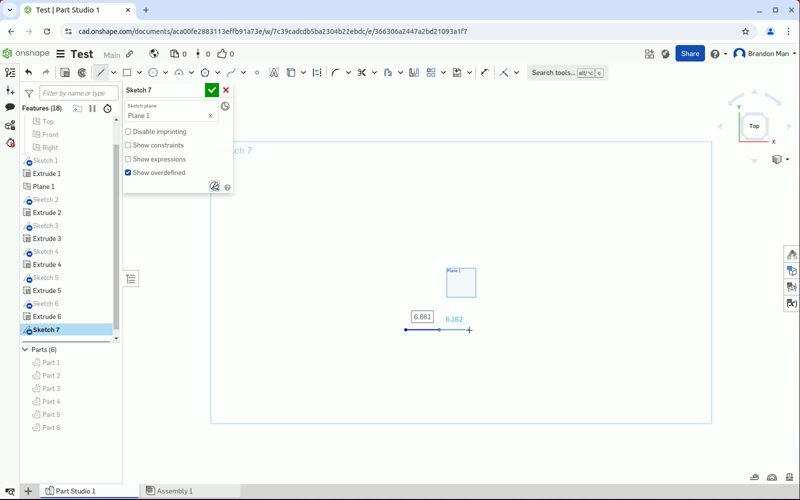
mouse_move(439, 308)
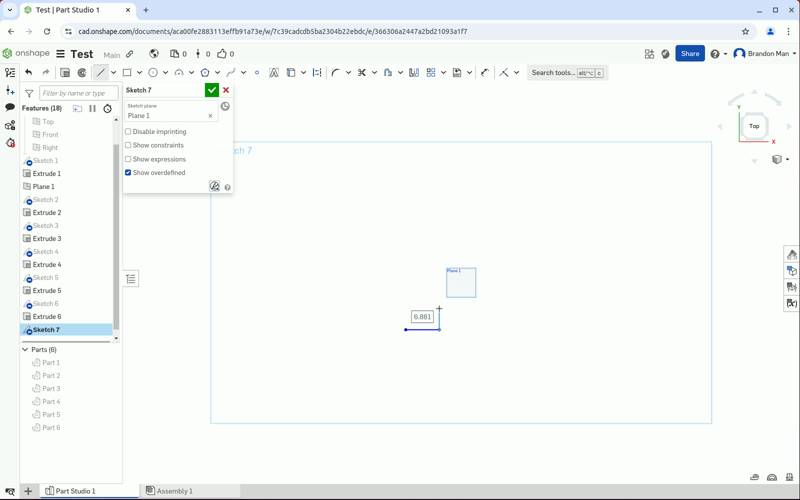
click(439, 308)
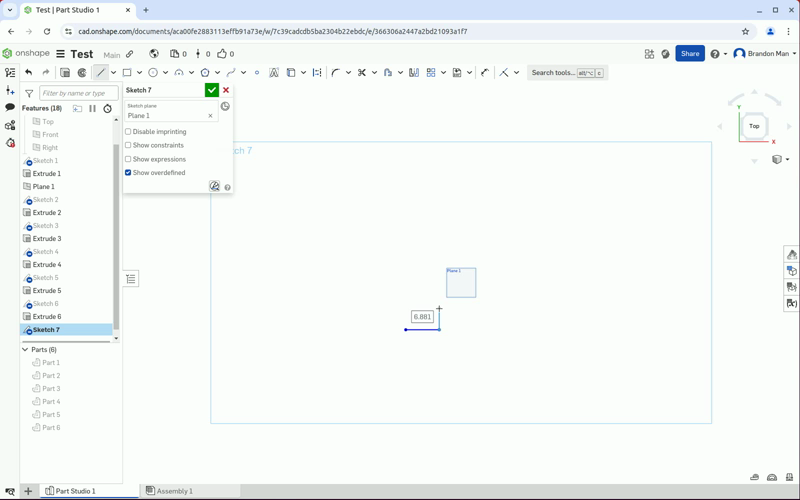
key_up(shift)
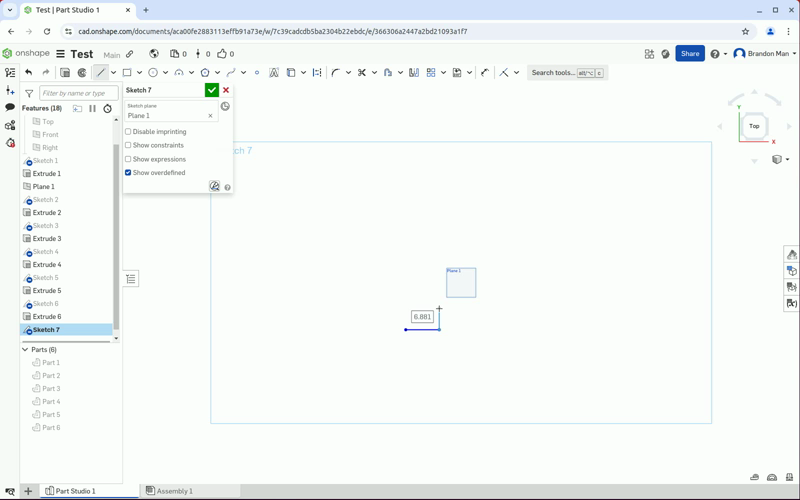
key_down(shift)
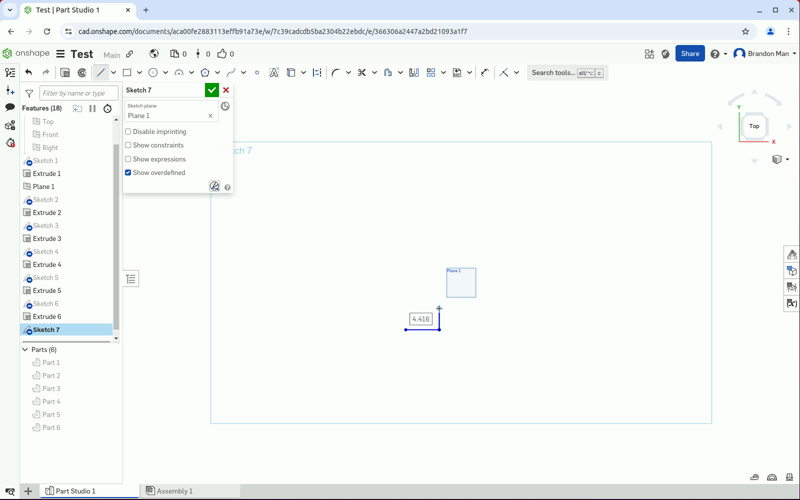
mouse_move(469, 308)
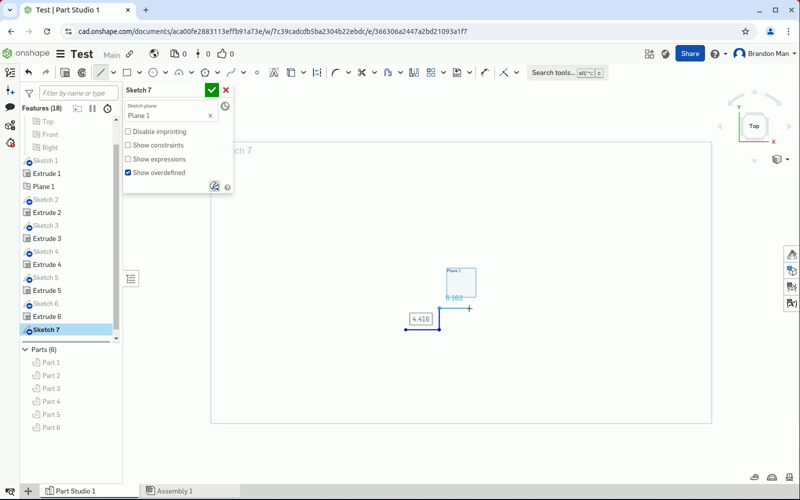
mouse_move(405, 308)
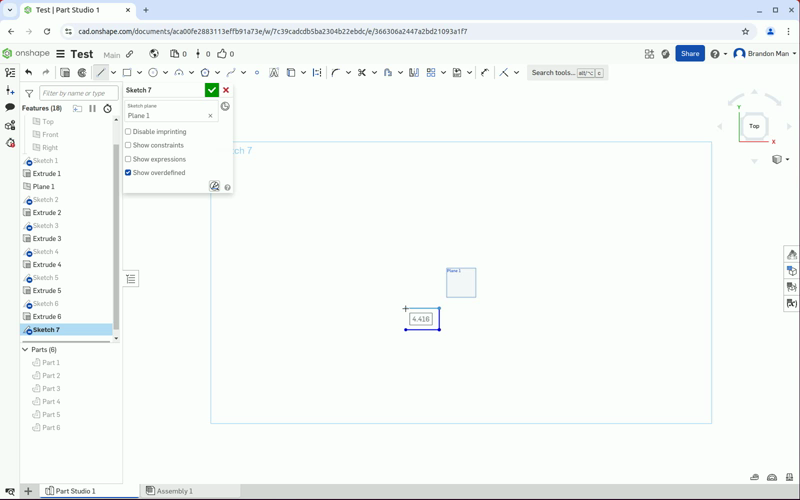
click(405, 308)
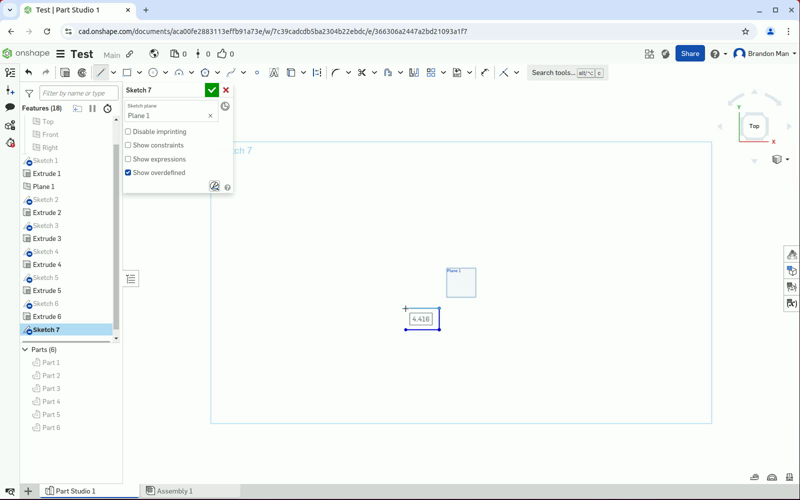
key_up(shift)
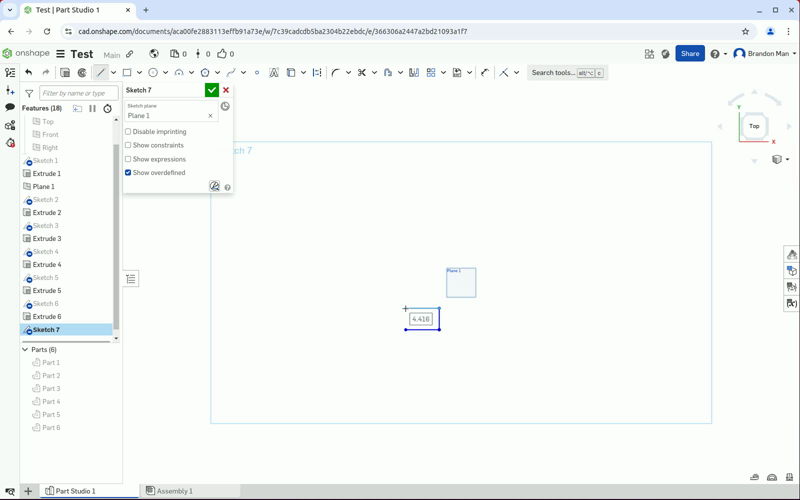
mouse_move(435, 308)
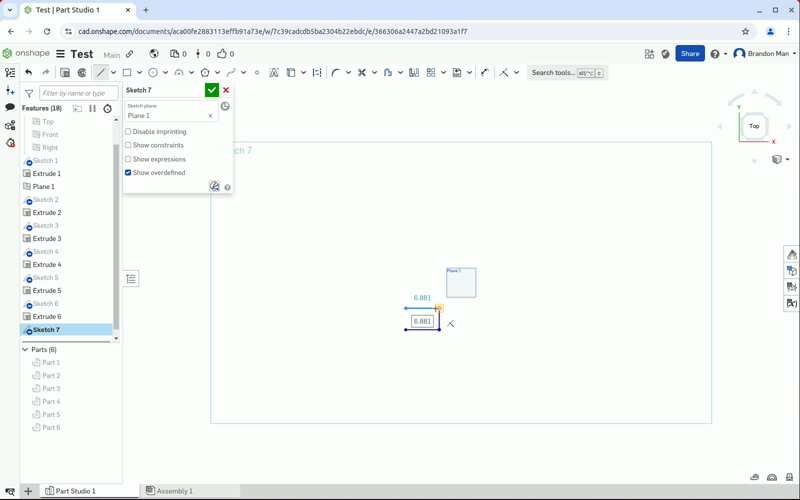
key_down(shift)
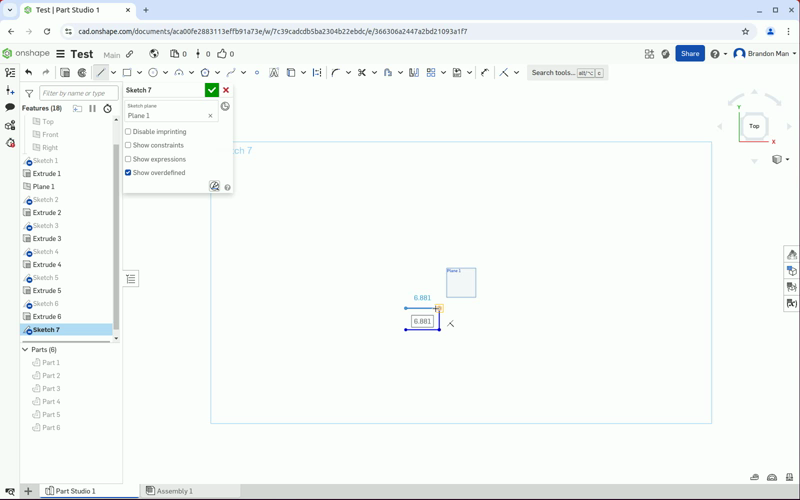
mouse_move(405, 329)
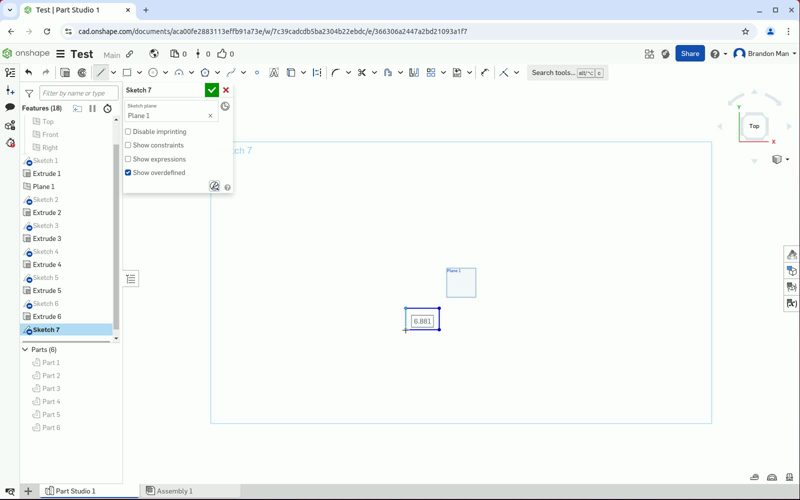
key_up(shift)
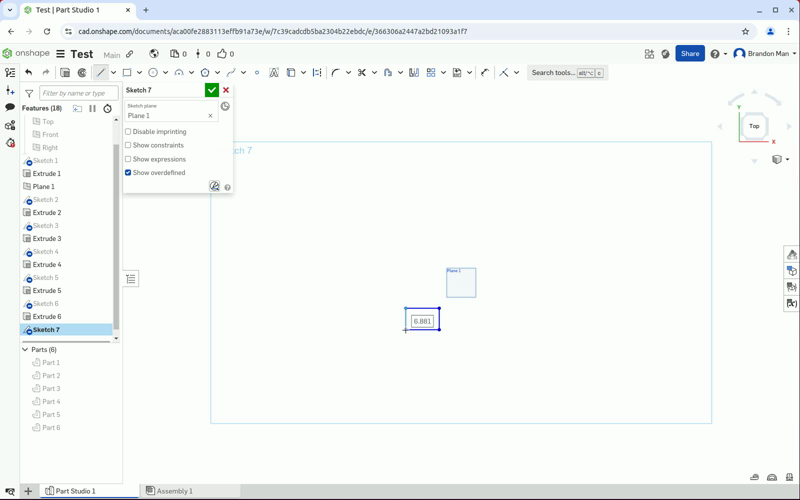
click(405, 329)
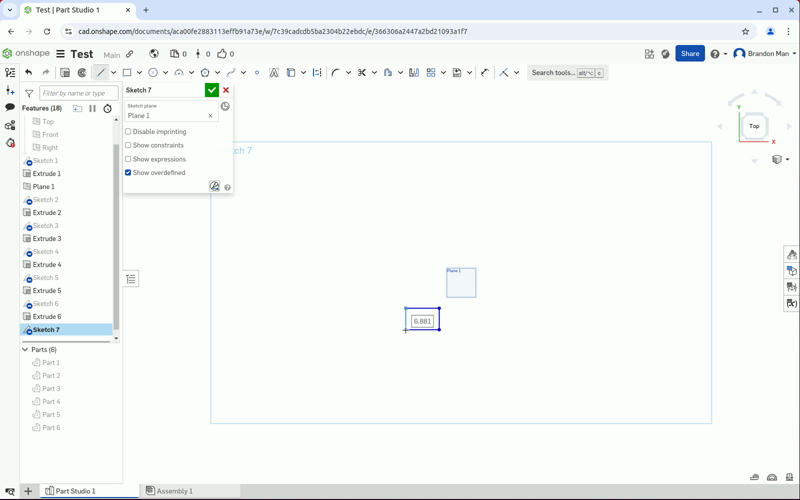
key(esc)
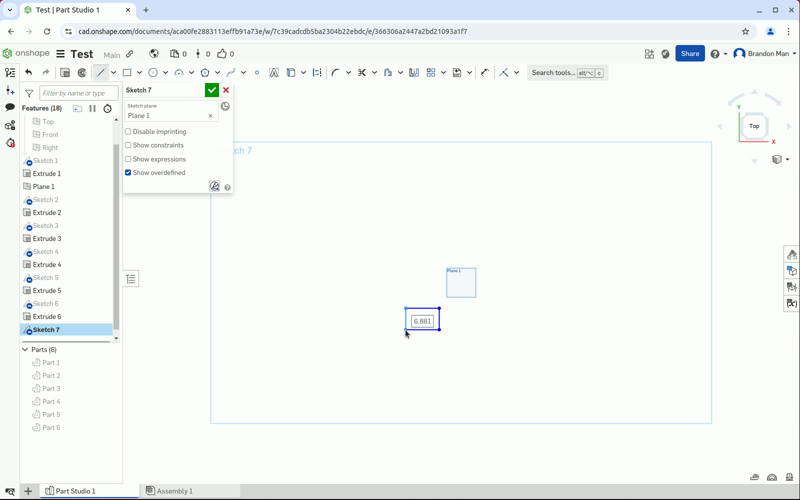
mouse_move(428, 313)
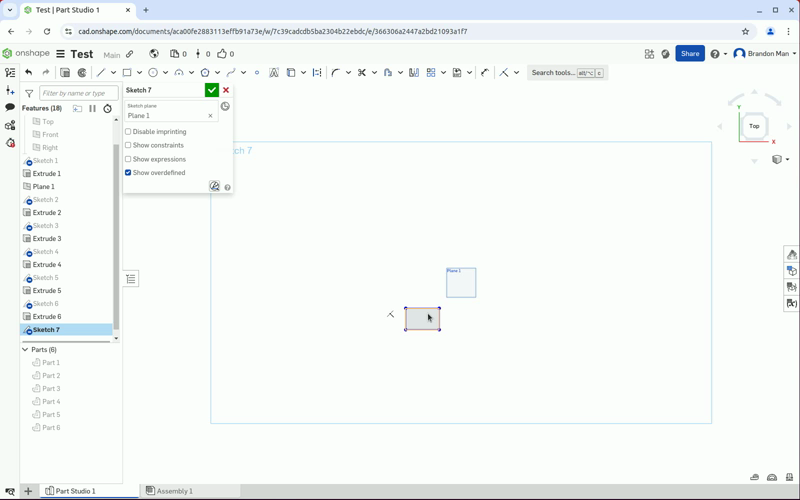
scroll(6)
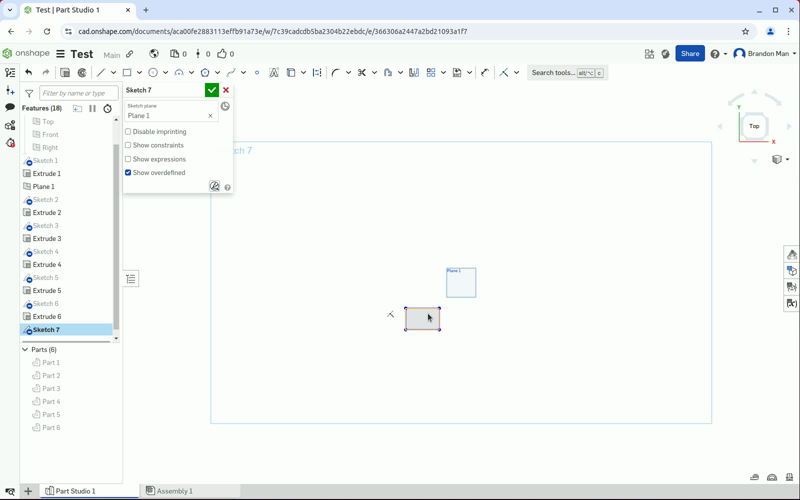
scroll(6)
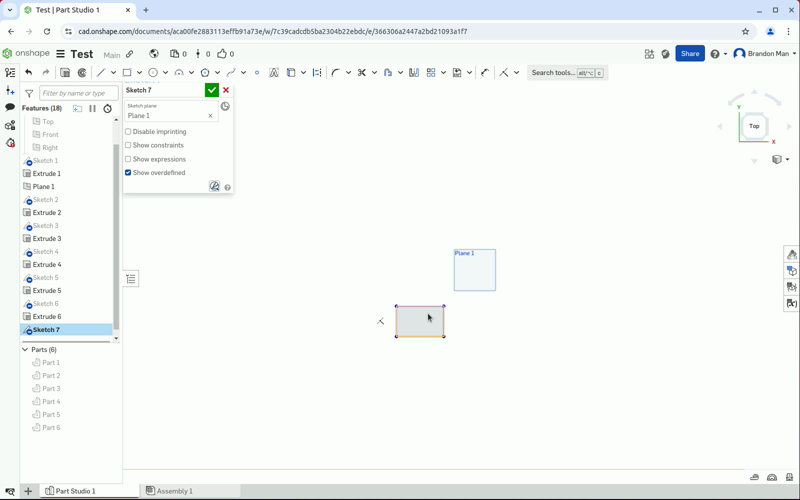
scroll(6)
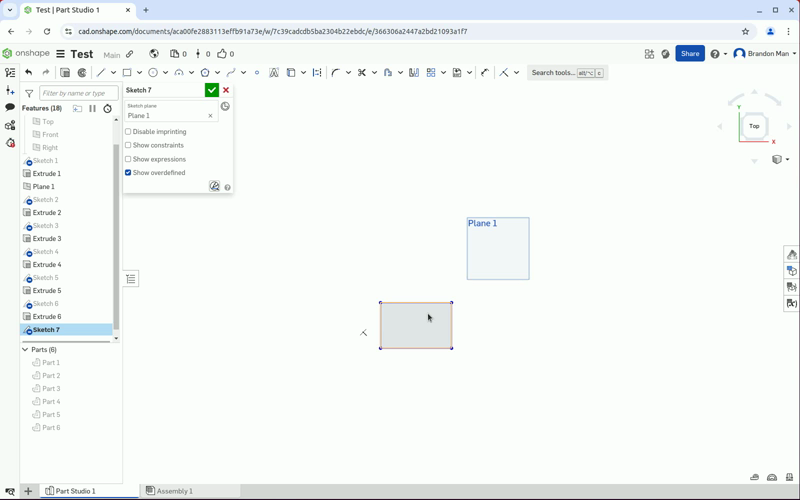
scroll(6)
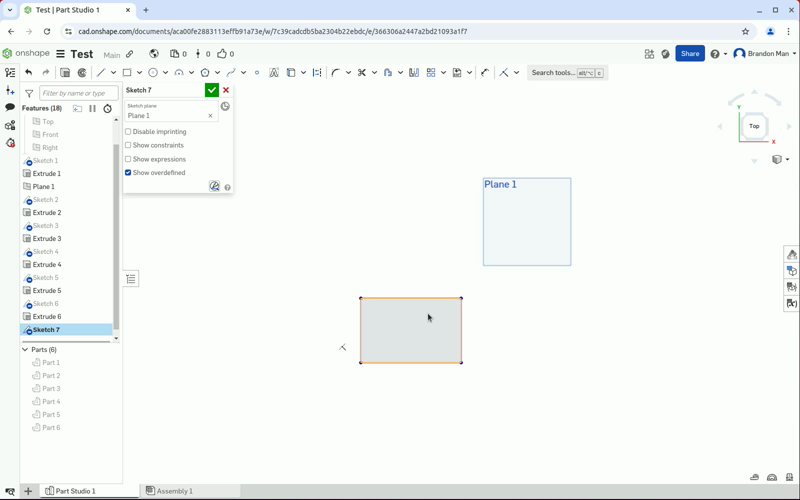
scroll(6)
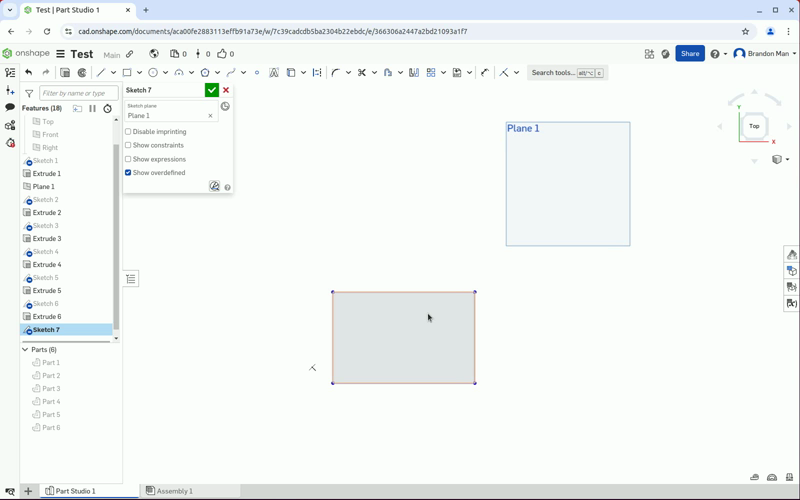
scroll(6)
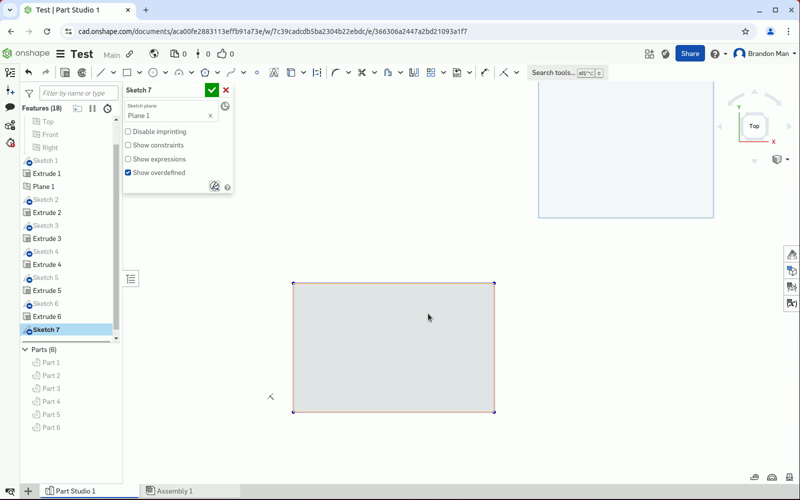
scroll(6)
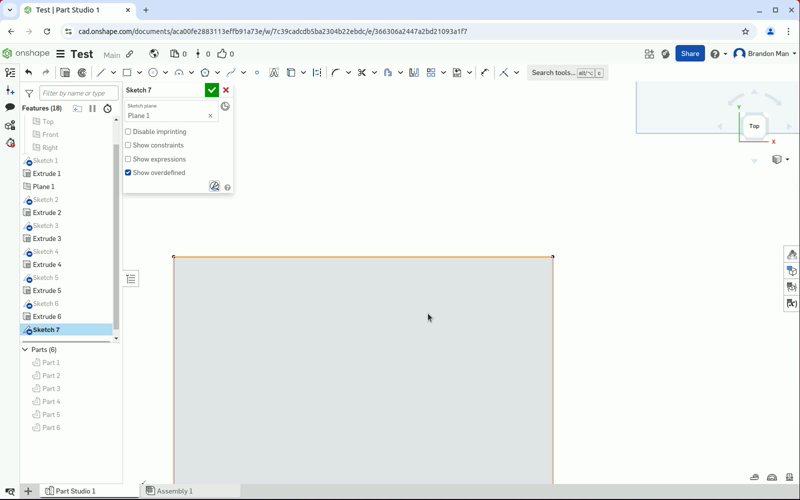
click(428, 313)
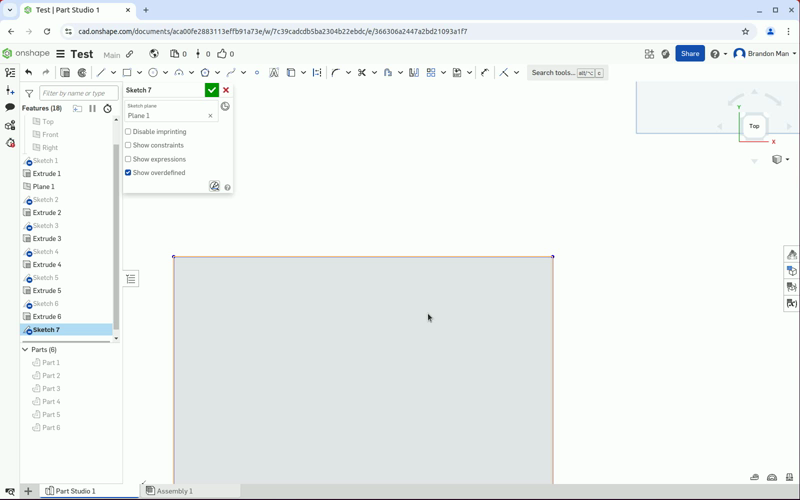
scroll(-6)
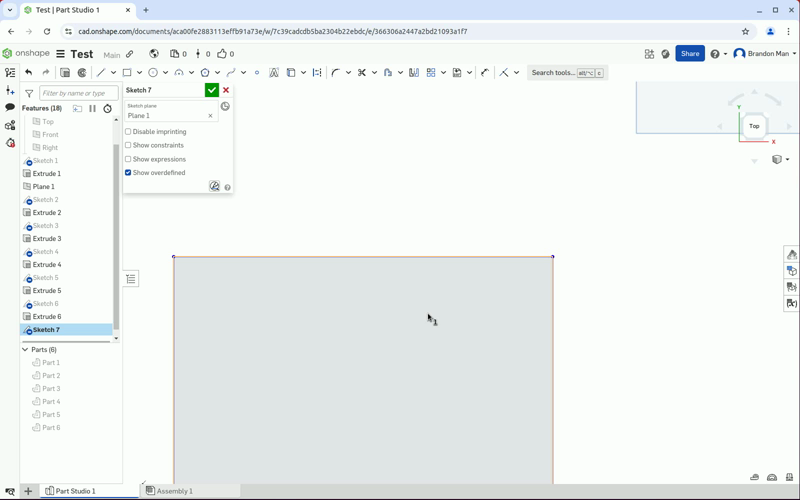
scroll(-6)
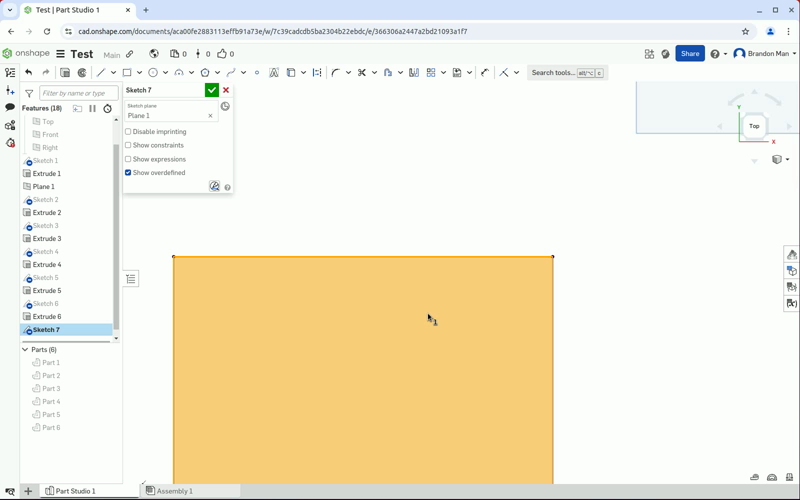
scroll(-6)
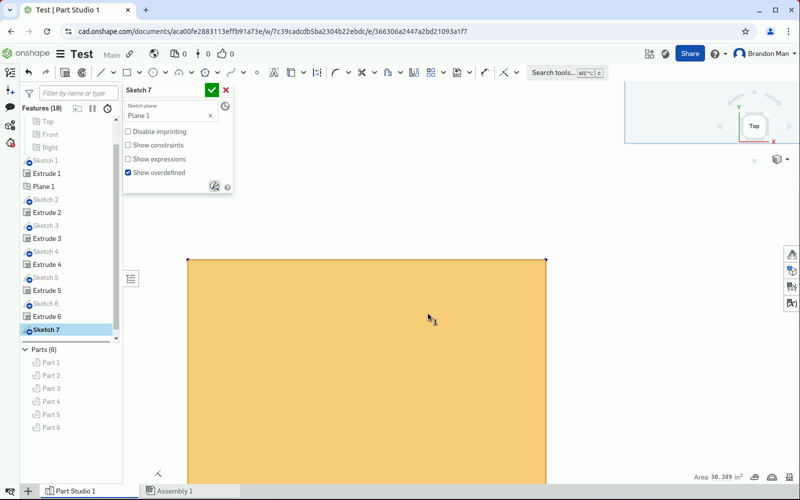
scroll(-6)
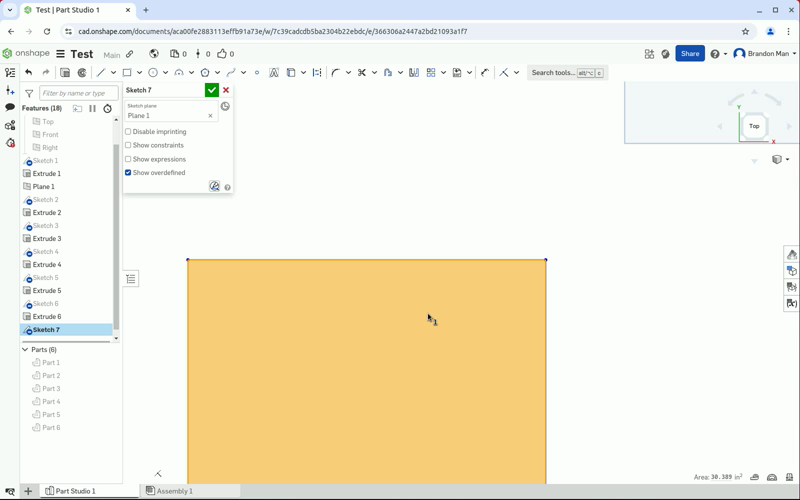
scroll(-6)
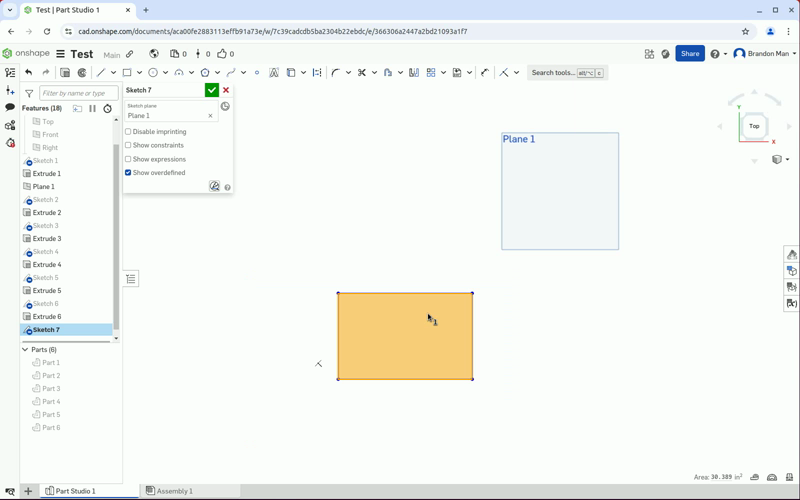
scroll(-6)
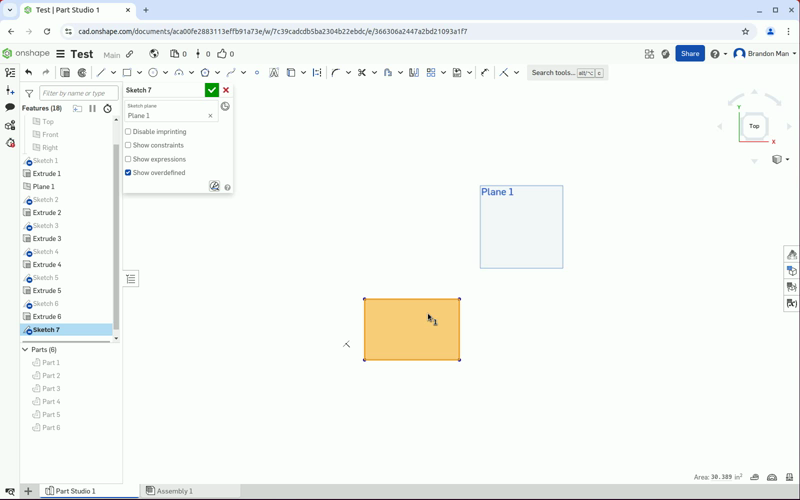
scroll(-6)
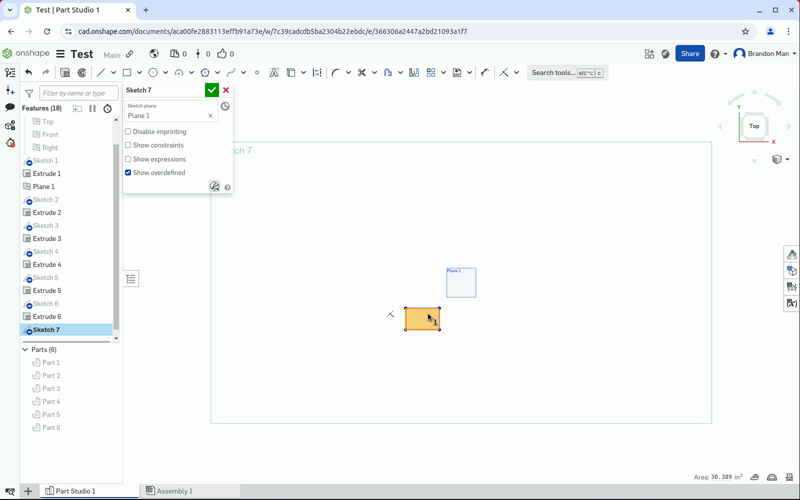
mouse_move(73, 352)
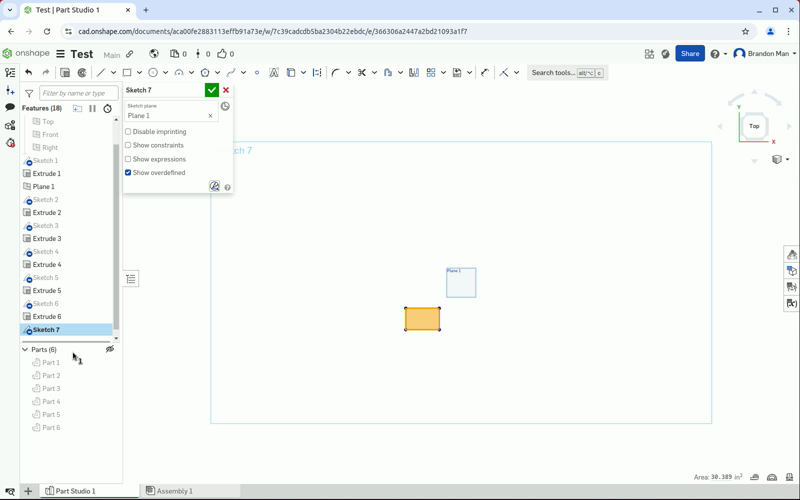
key(shift+y)
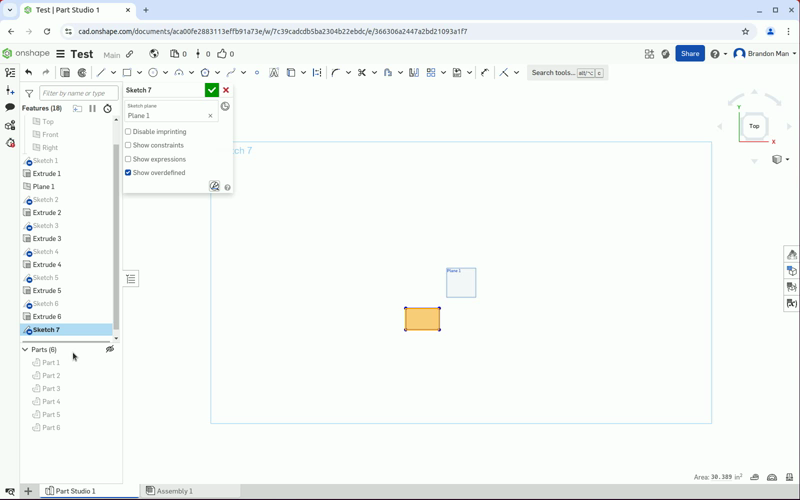
key(shift+e)
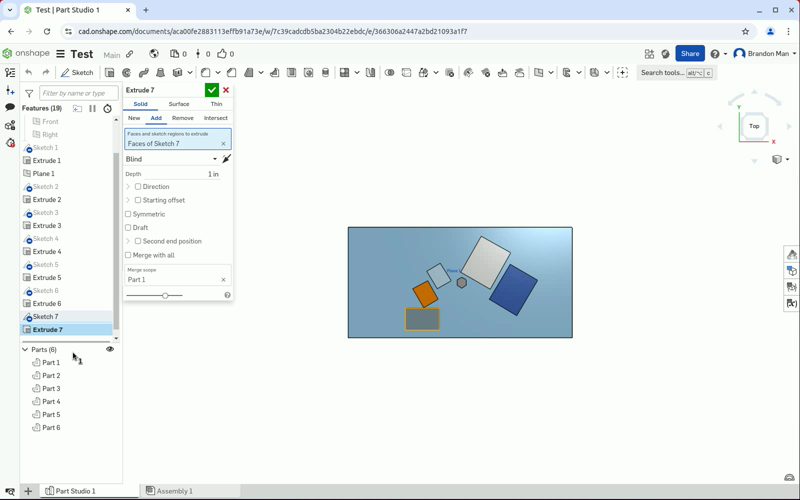
mouse_move(143, 106)
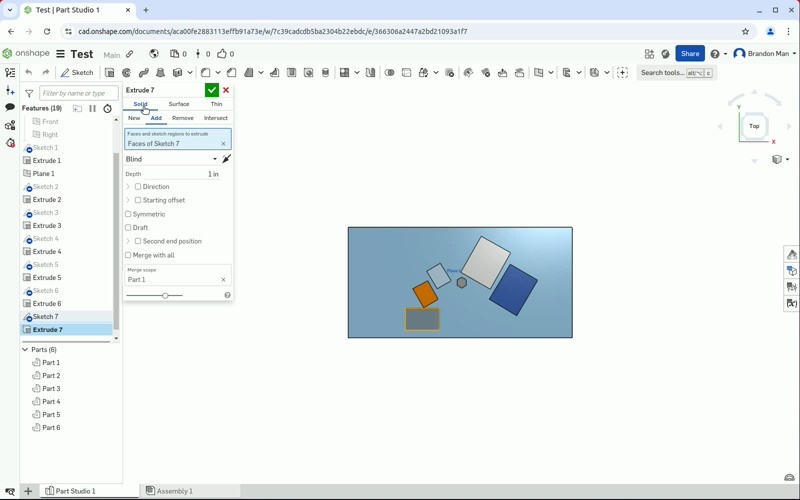
click(143, 106)
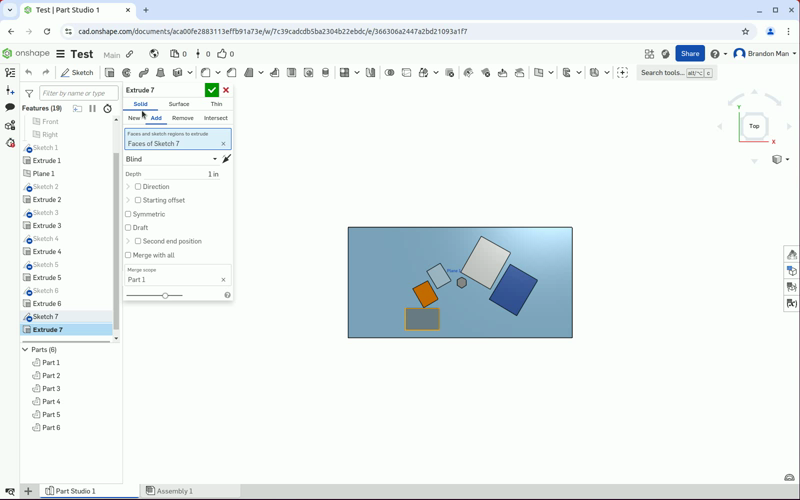
mouse_move(137, 120)
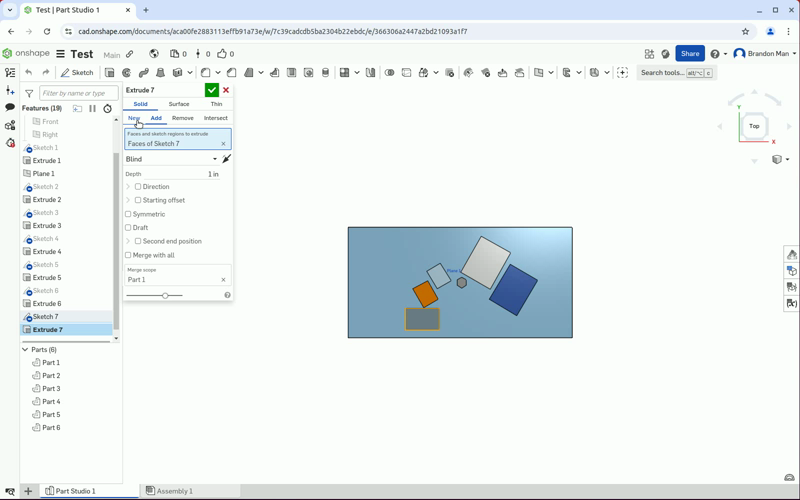
click(137, 120)
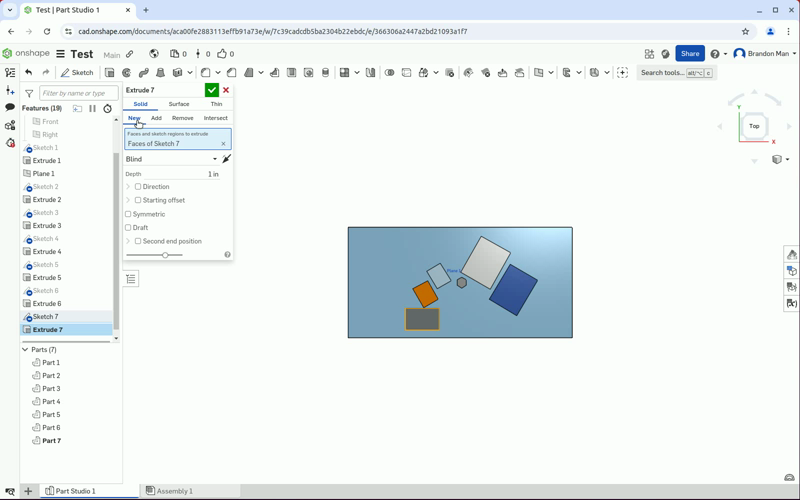
key(tab, 4)
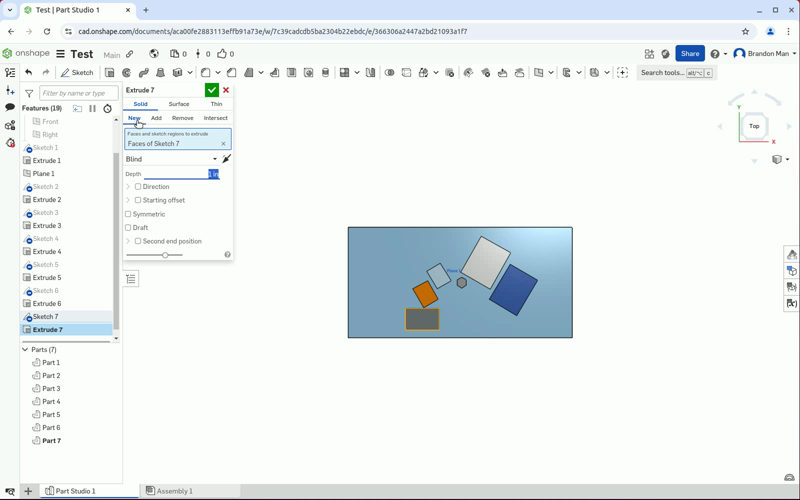
text(0.722)
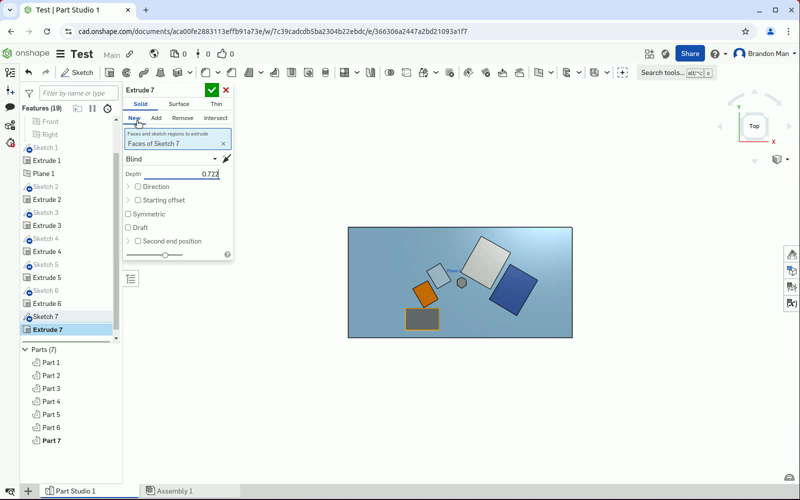
key(enter)
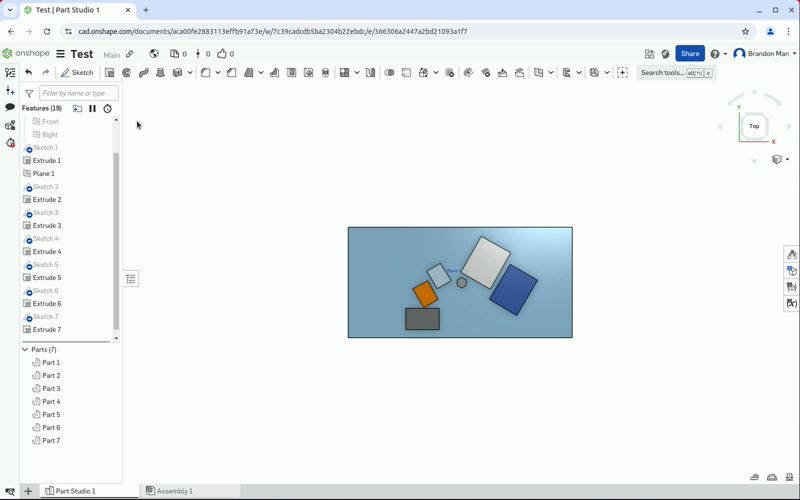
key(shift+h)
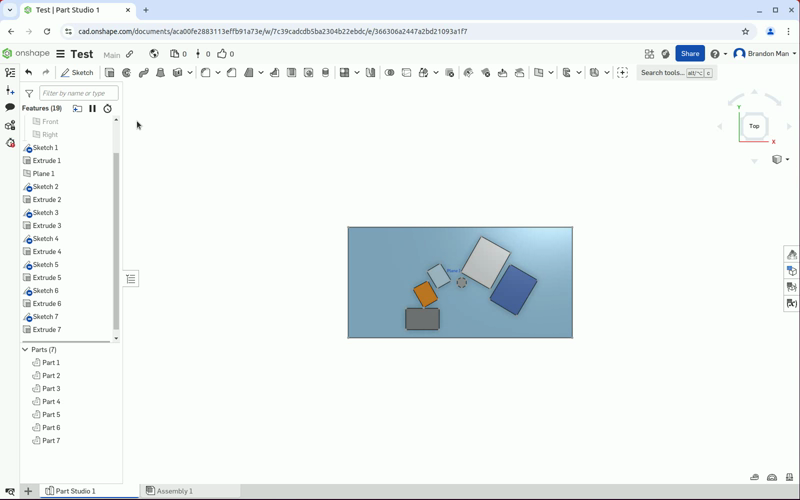
key(shift+h)
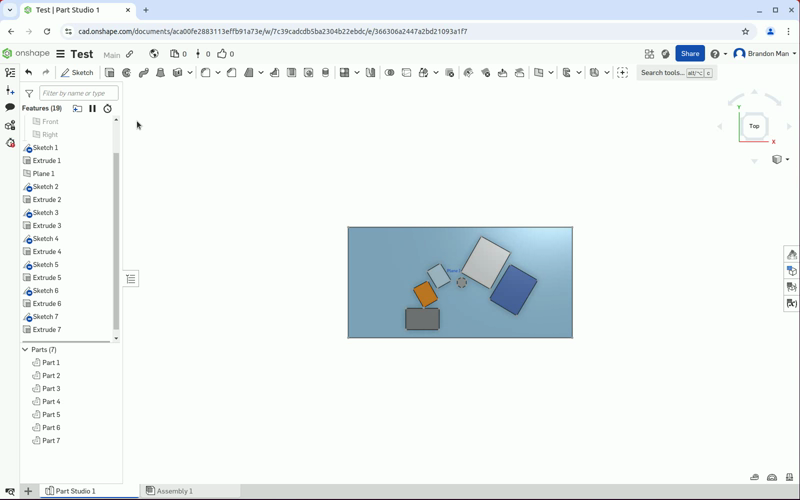
key(shift+7)
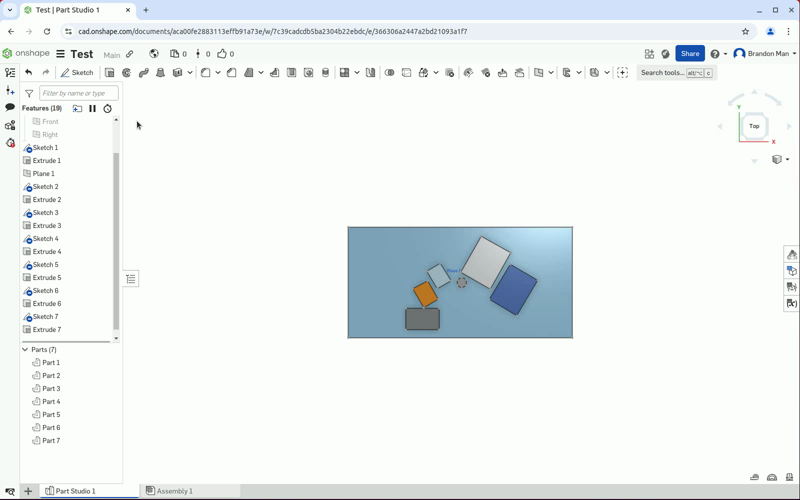
key(up, 3)
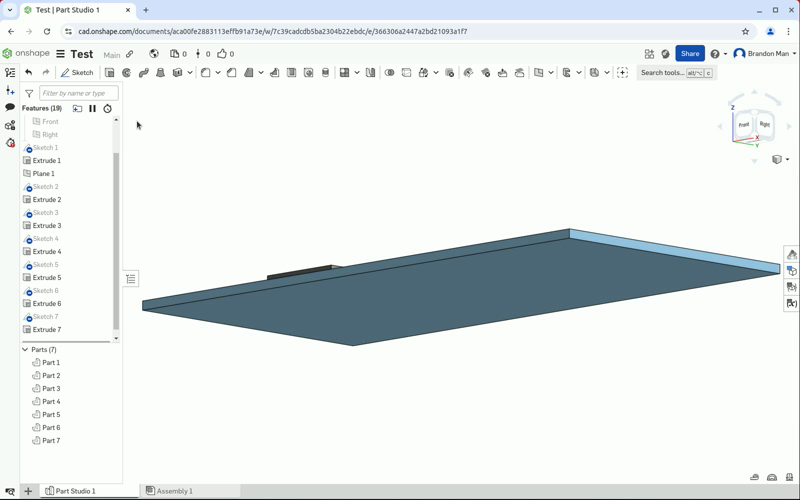
key(left, 3)
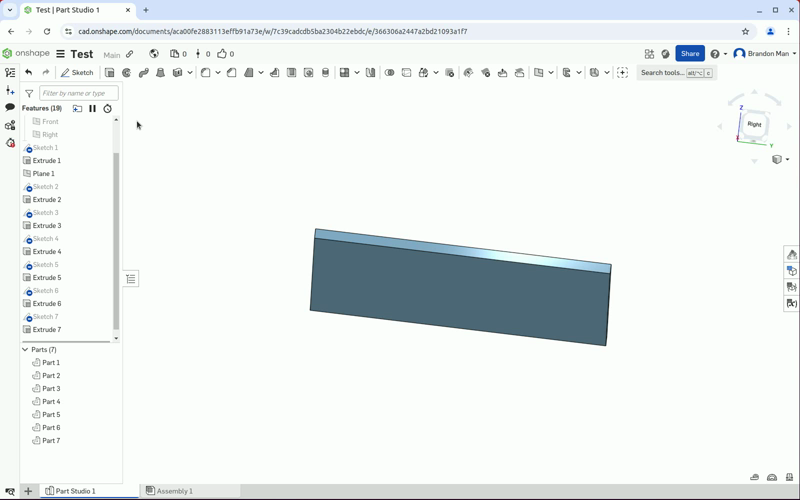
key(right, 3)
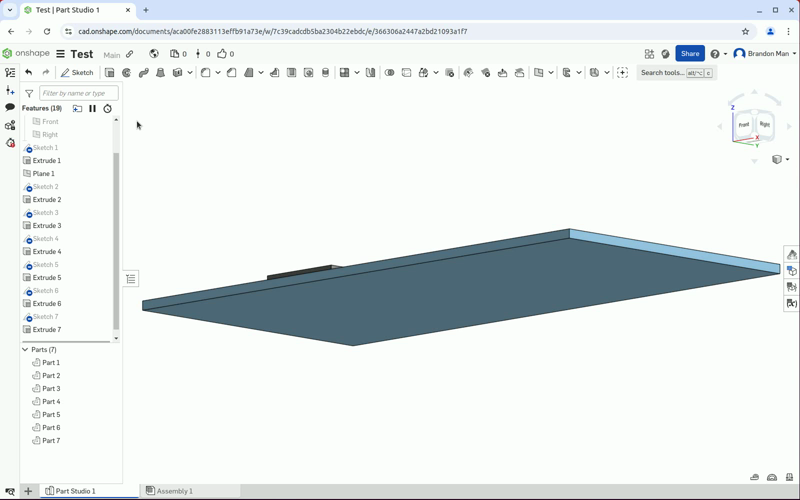
key(down, 3)
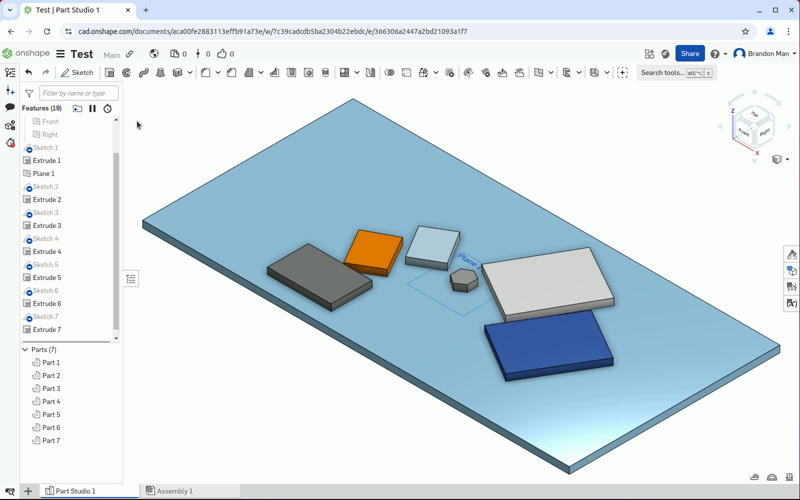
mouse_move(69, 150)
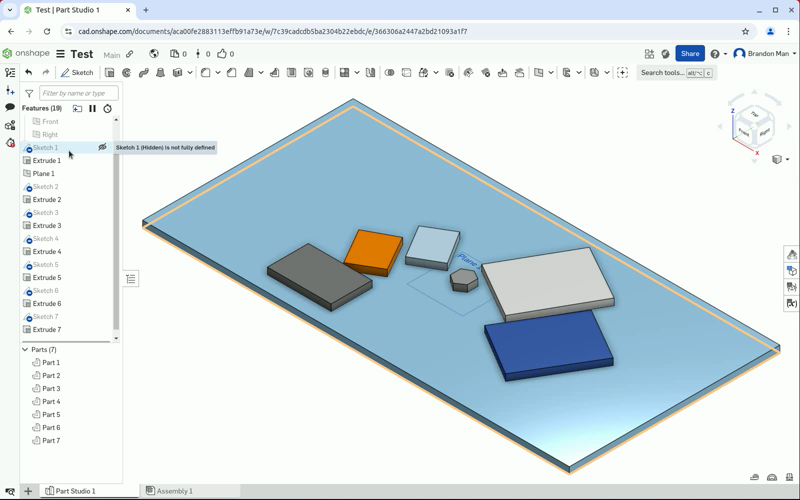
click(69, 150)